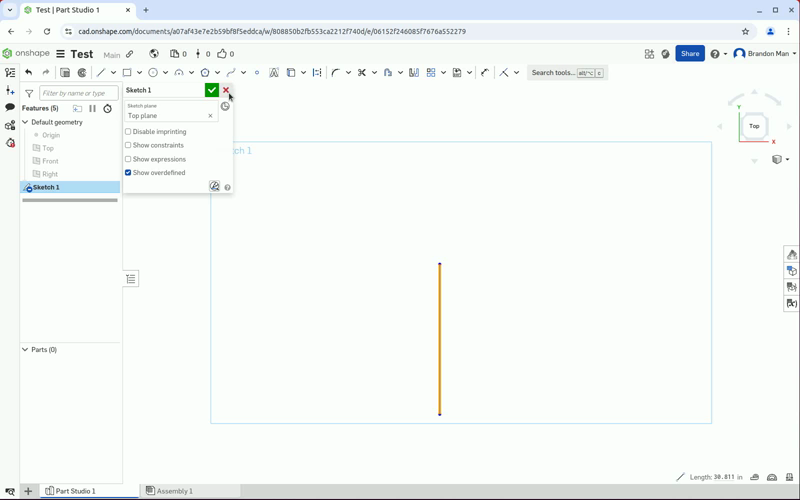
key(shift+h)
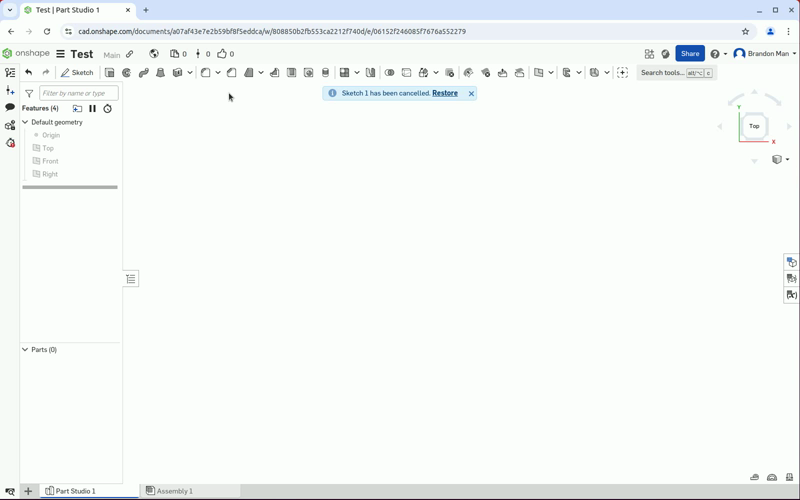
mouse_move(73, 352)
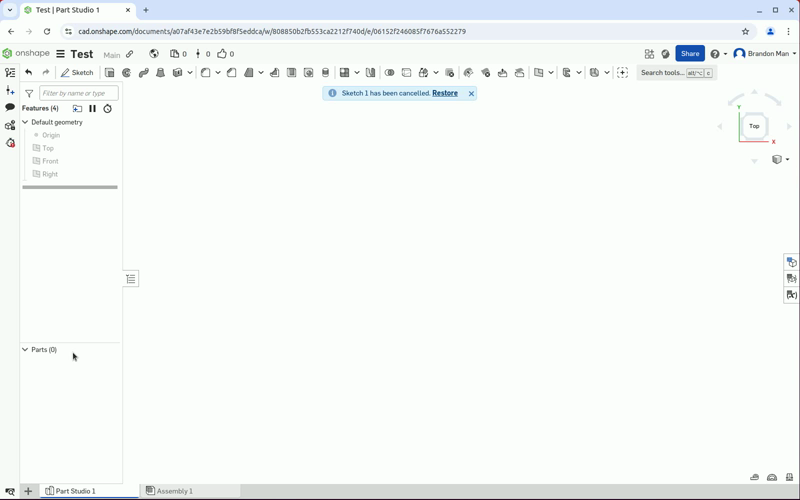
key(y)
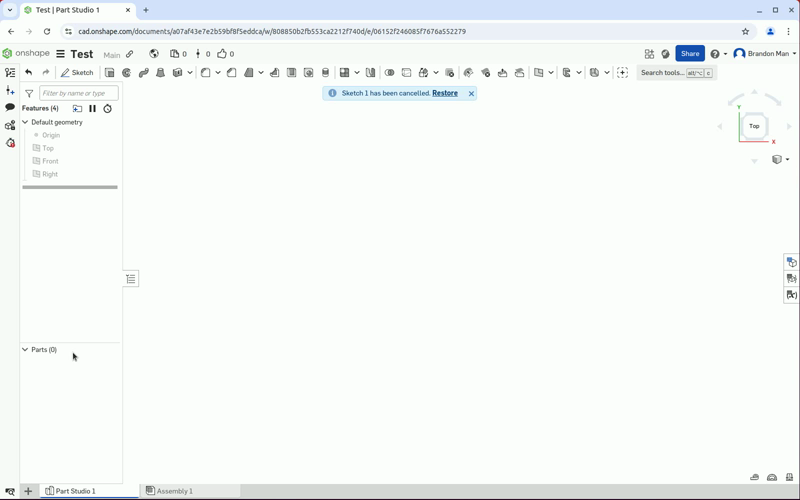
key(shift+p)
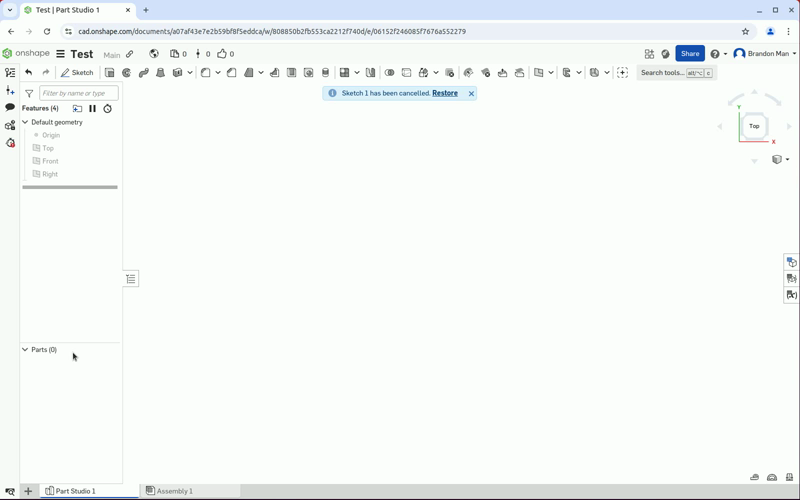
key(space)
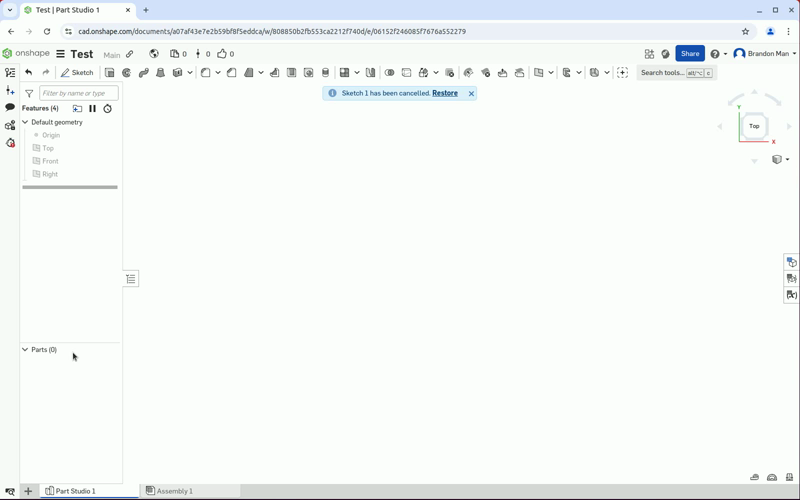
key_down(shift)
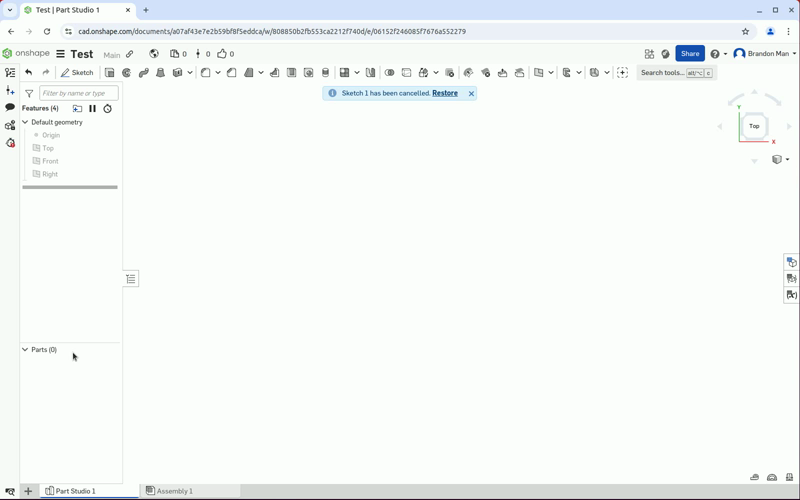
key(up)
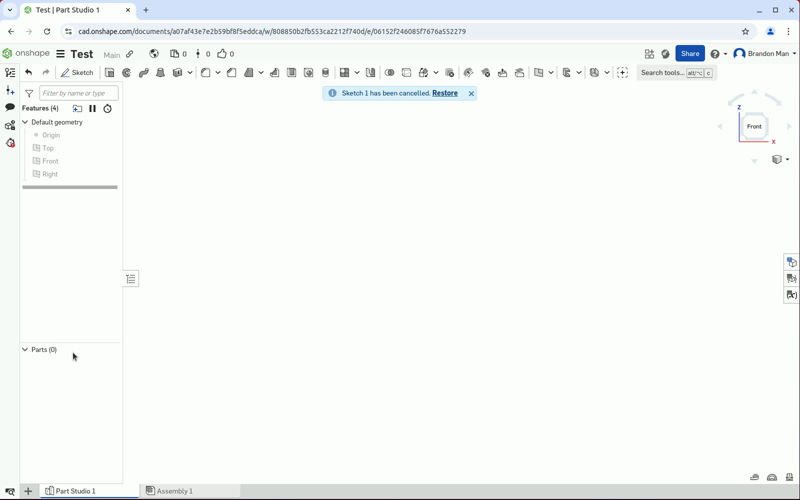
key_up(shift)
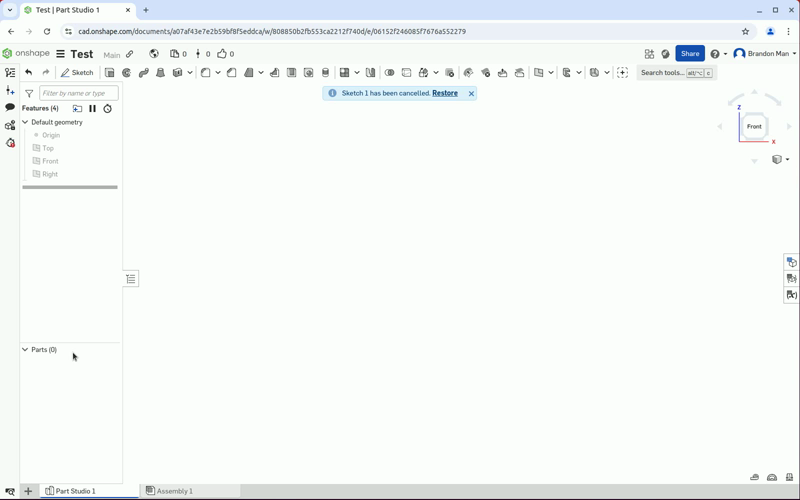
mouse_move(73, 352)
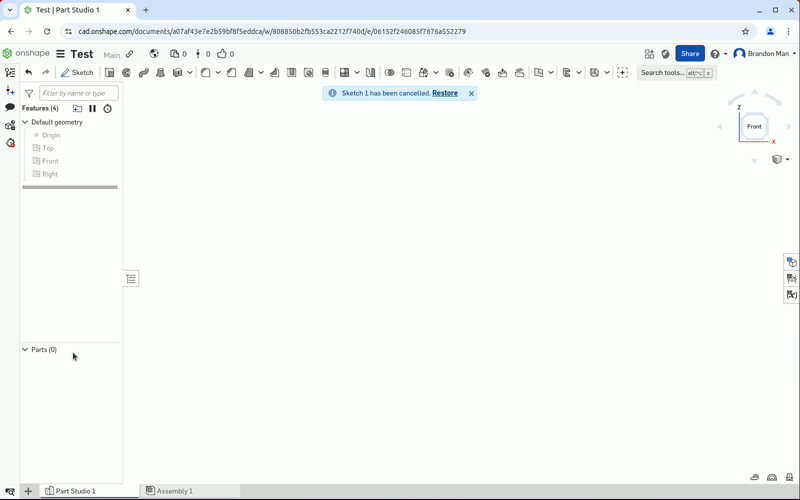
key(shift+y)
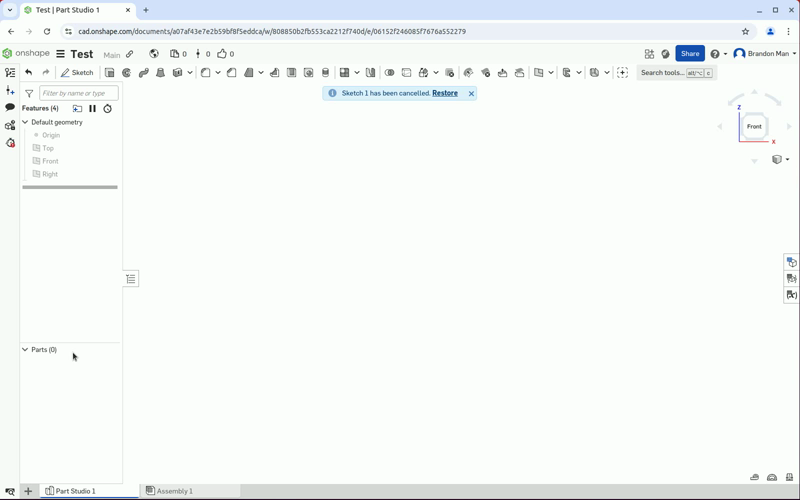
key(shift+s)
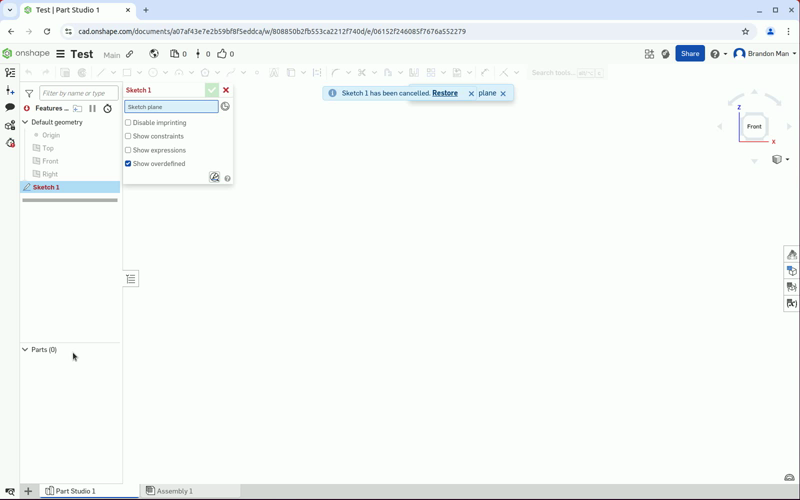
mouse_move(73, 163)
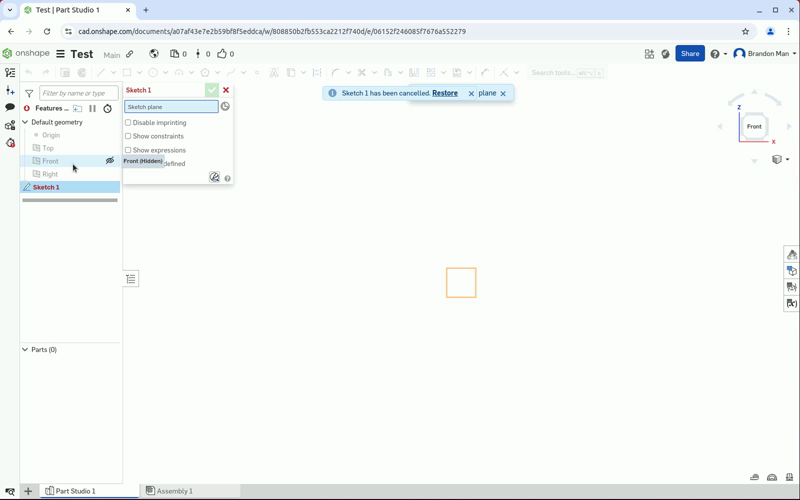
click(73, 163)
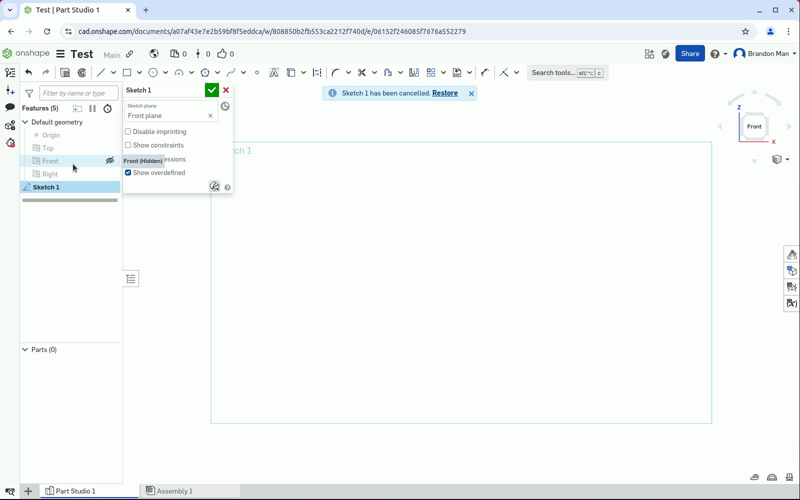
mouse_move(73, 352)
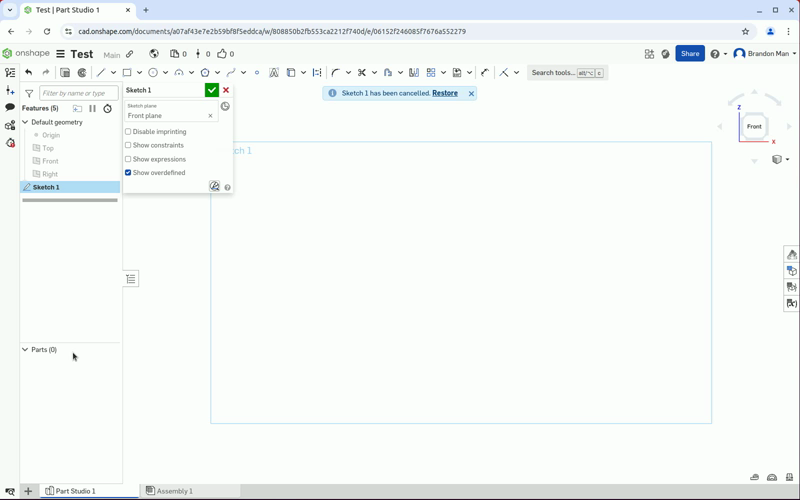
key(y)
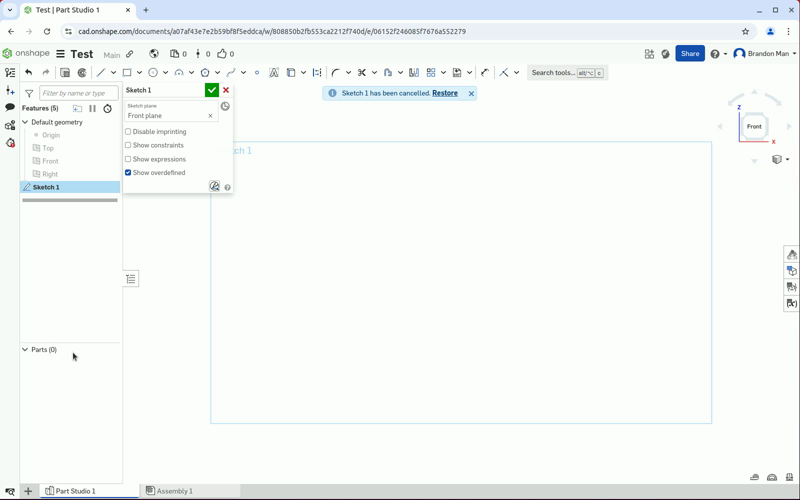
key(l)
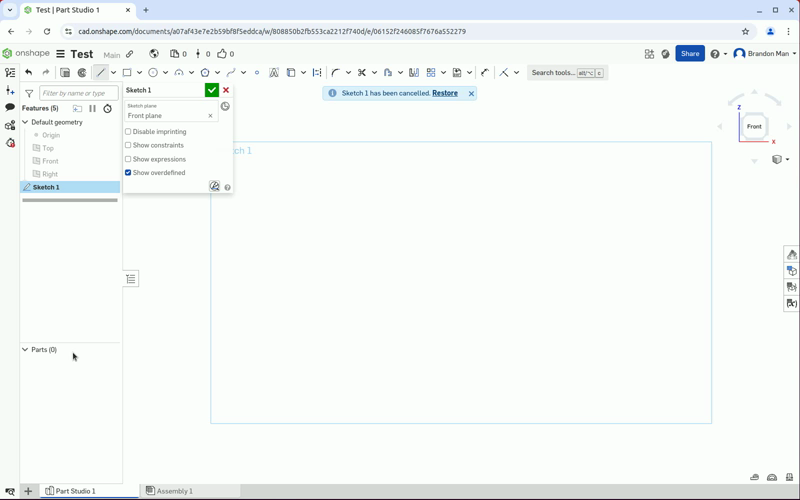
key_down(shift)
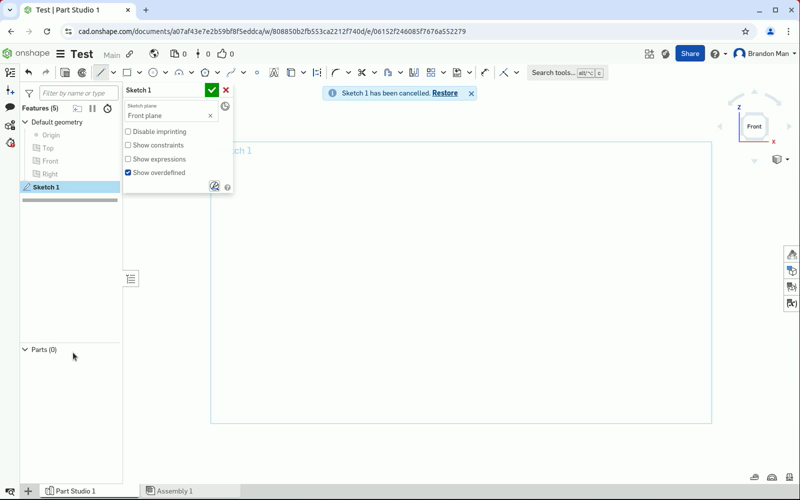
mouse_move(447, 295)
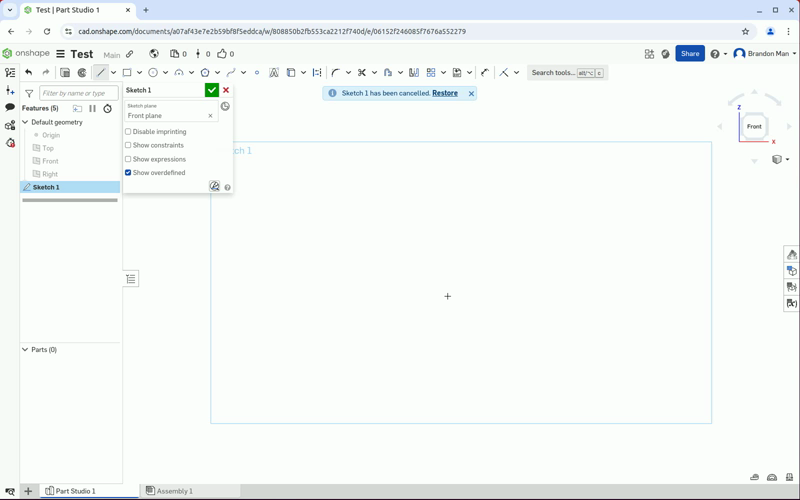
click(447, 295)
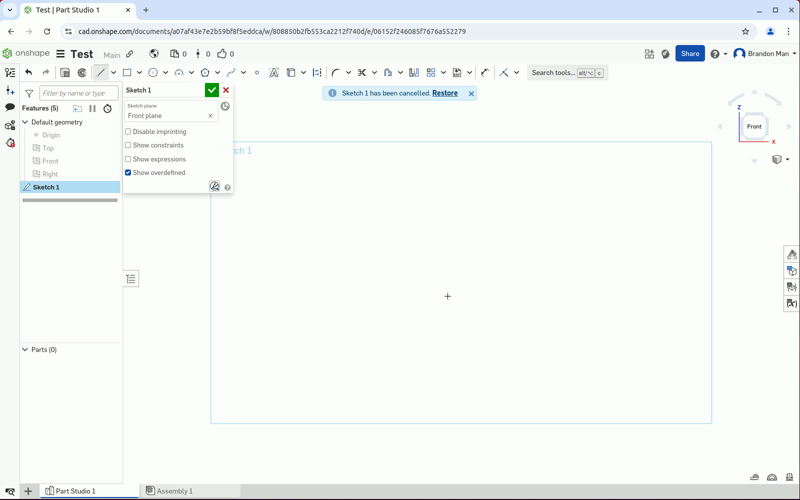
key_up(shift)
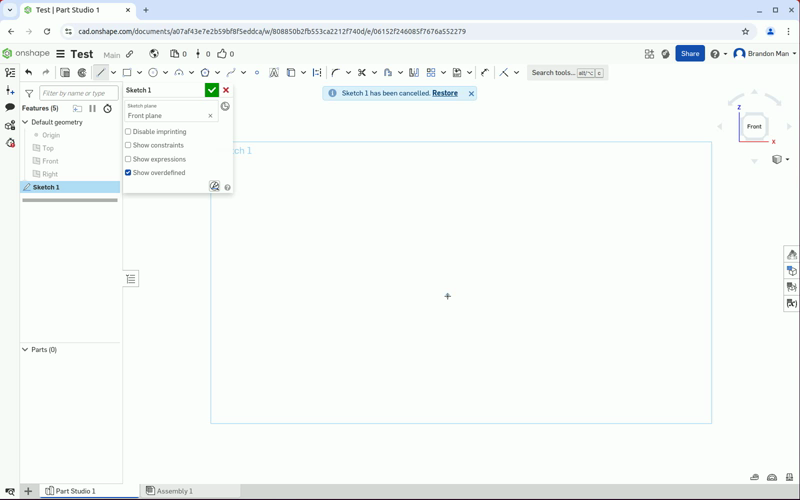
key_down(shift)
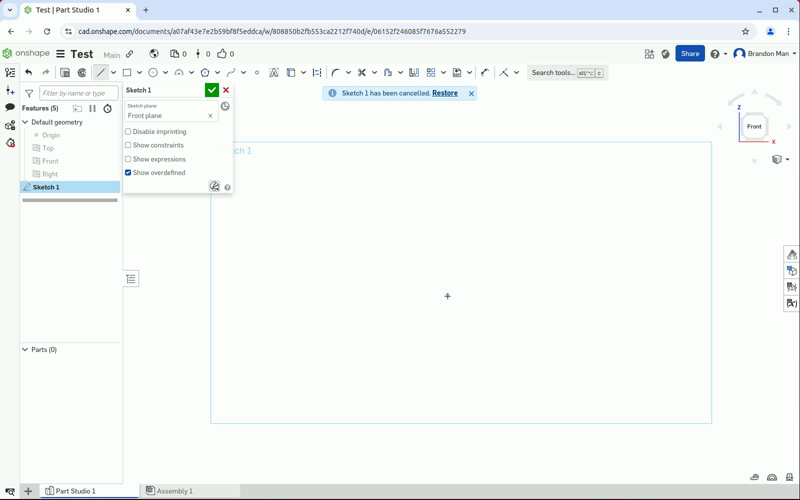
mouse_move(477, 295)
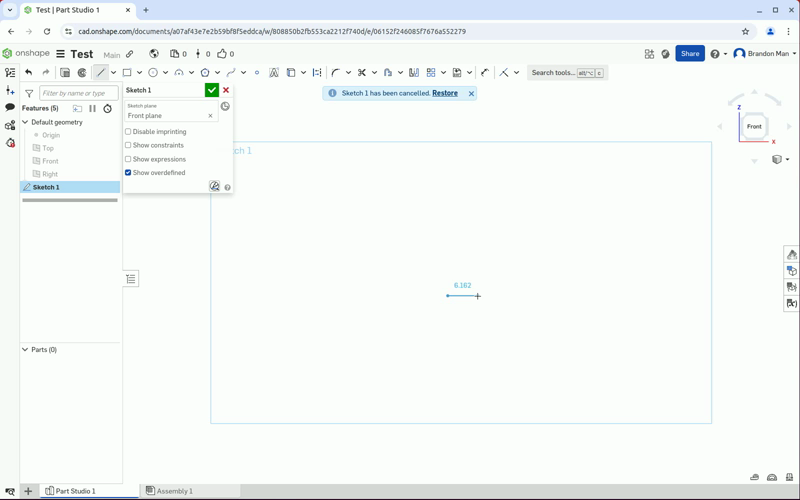
mouse_move(474, 295)
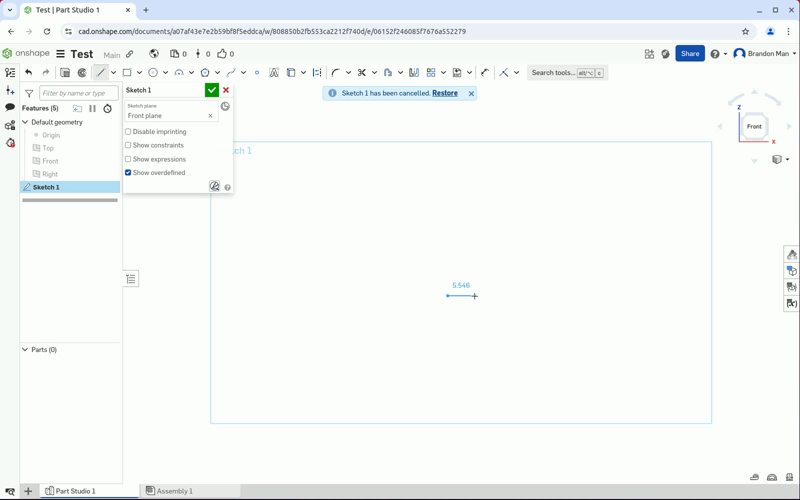
click(474, 295)
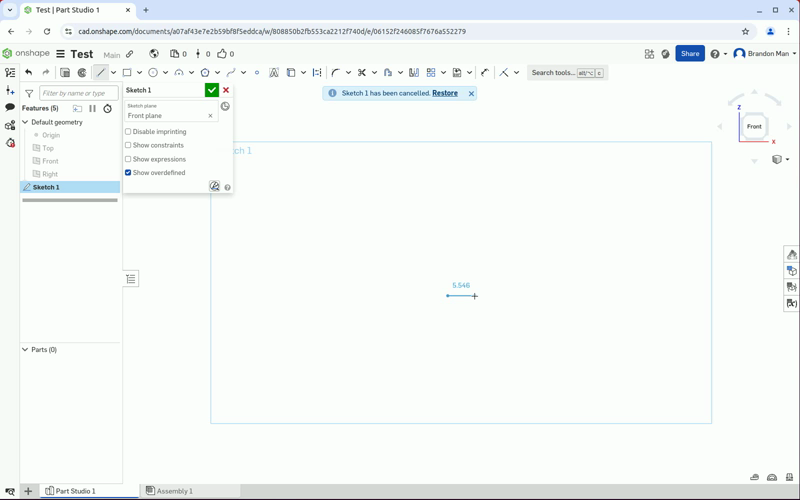
key_up(shift)
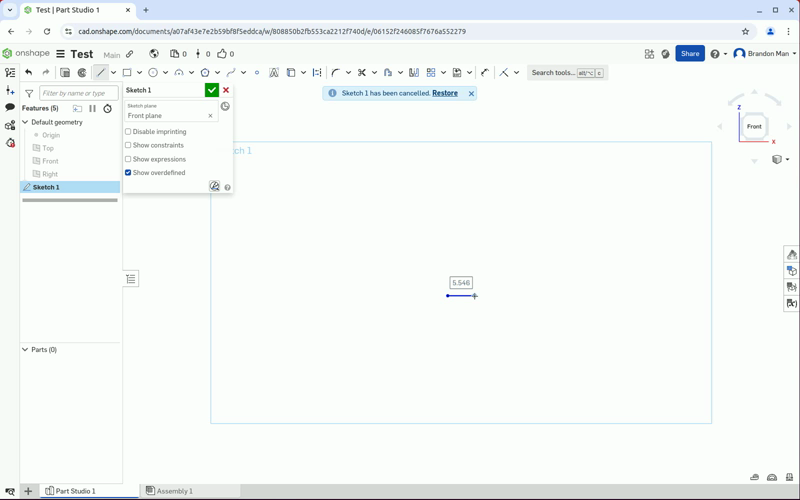
key(esc)
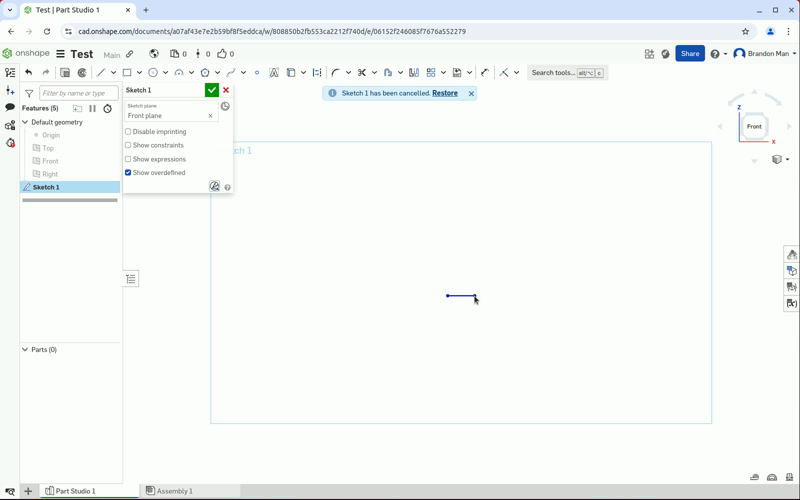
key(a)
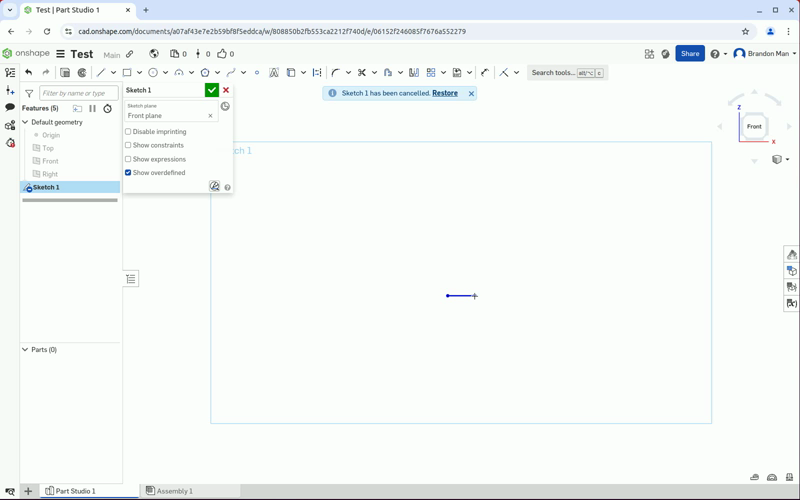
mouse_move(474, 295)
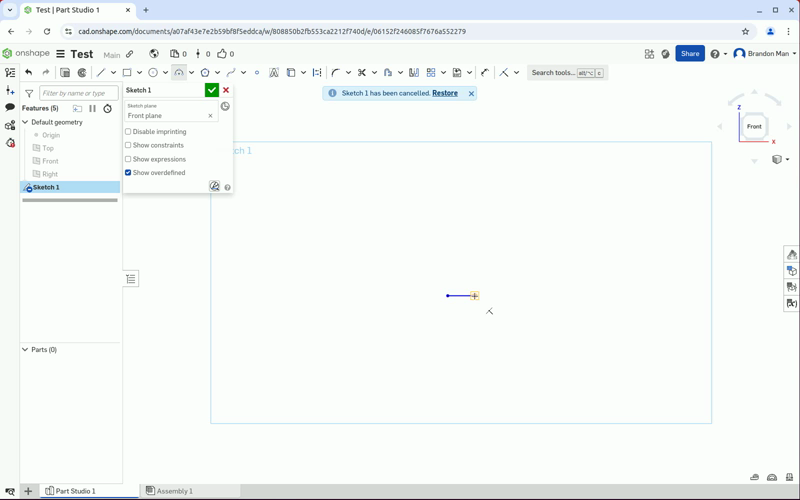
click(474, 295)
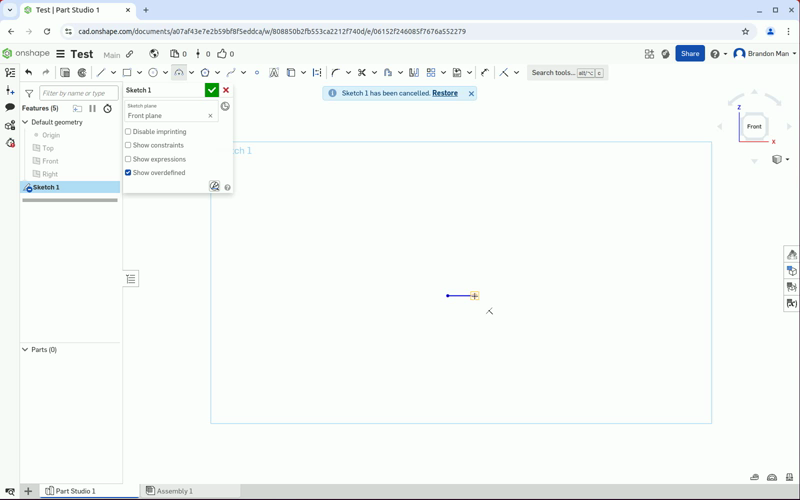
key_down(shift)
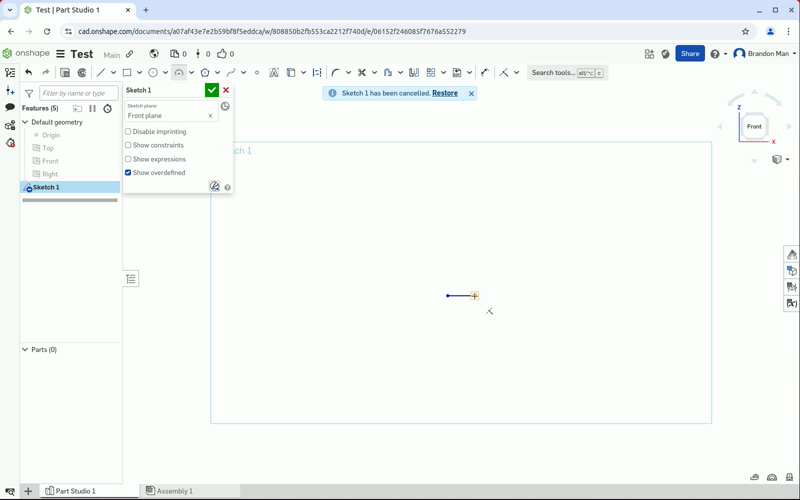
mouse_move(474, 268)
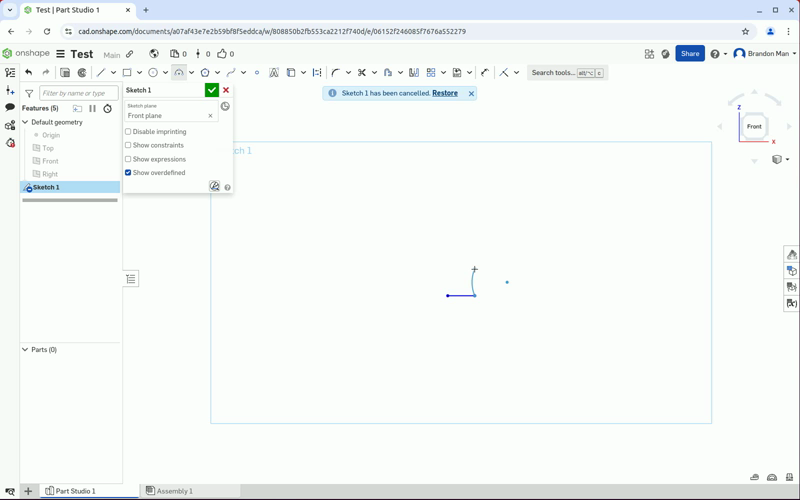
click(474, 268)
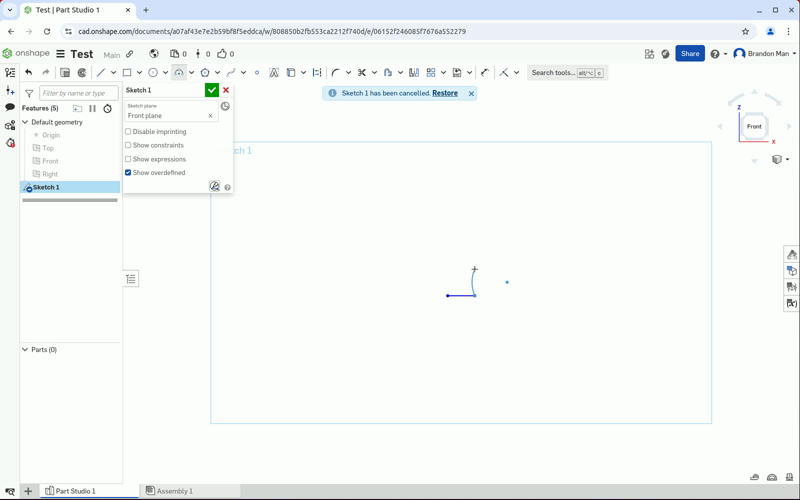
mouse_move(480, 282)
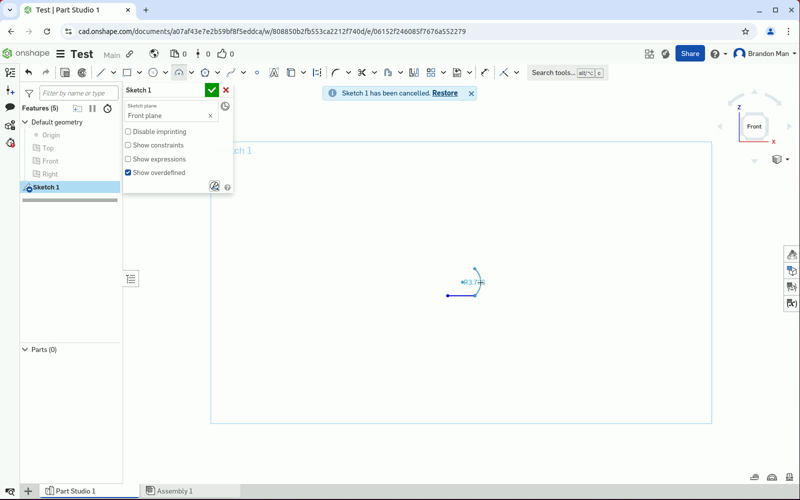
click(480, 282)
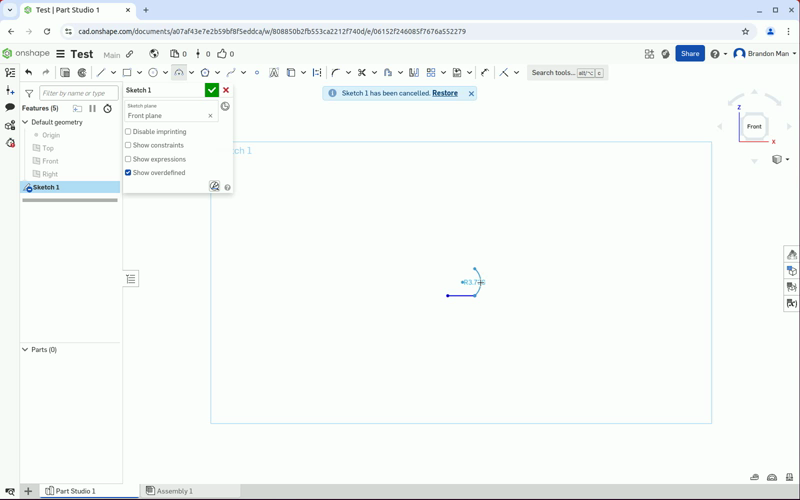
key_up(shift)
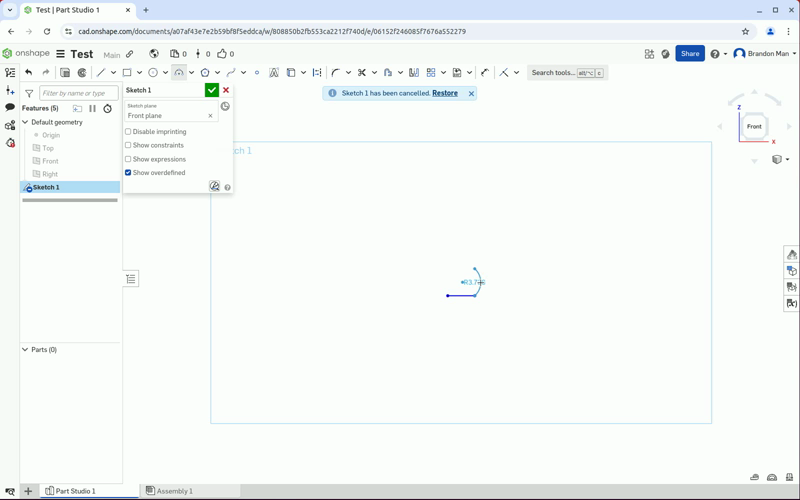
key(esc)
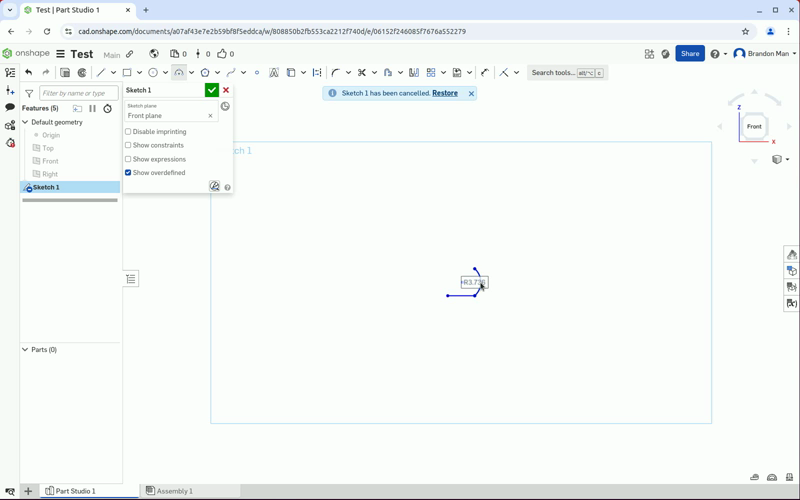
key(l)
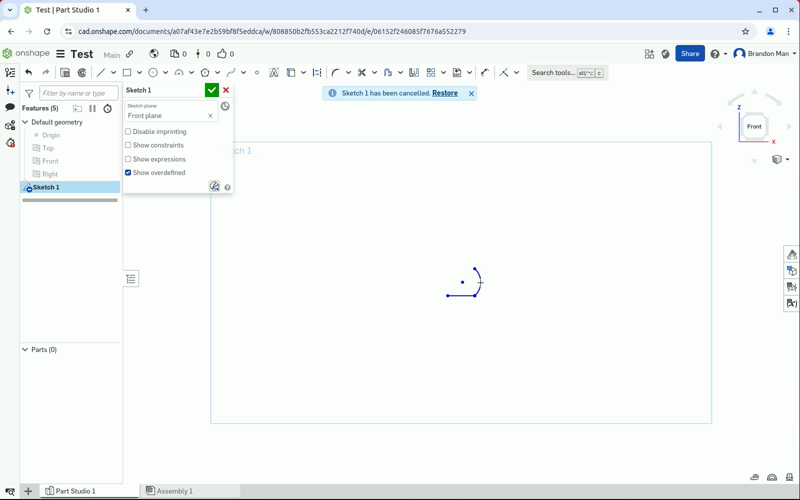
mouse_move(474, 268)
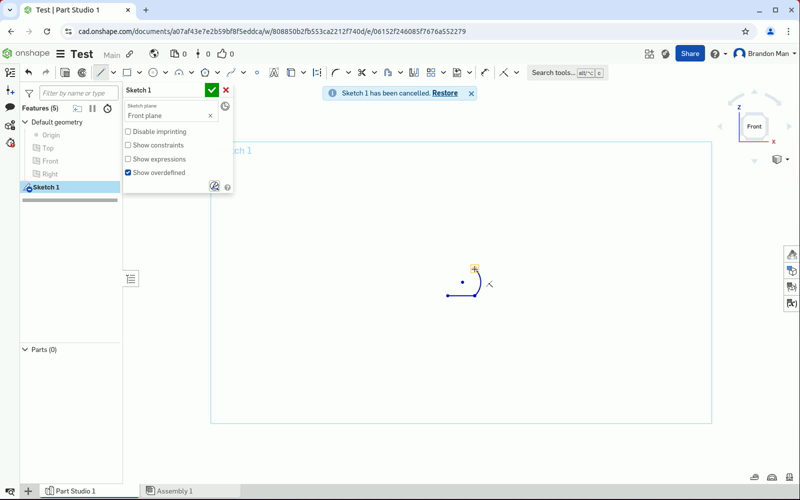
click(474, 268)
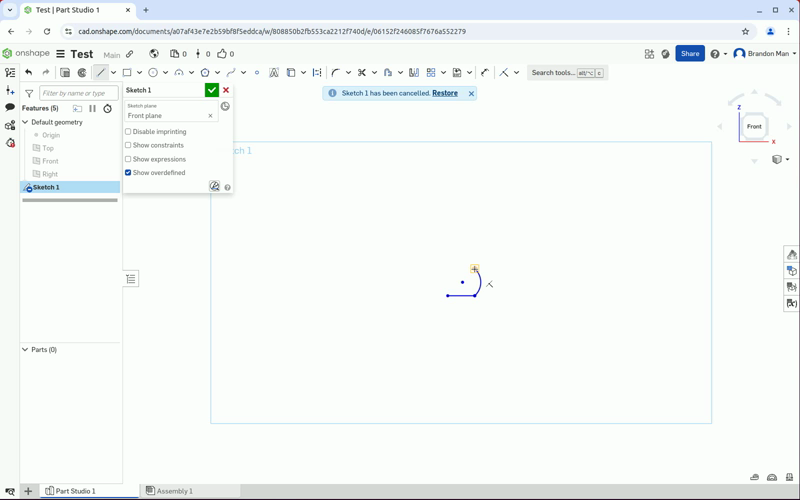
key_down(shift)
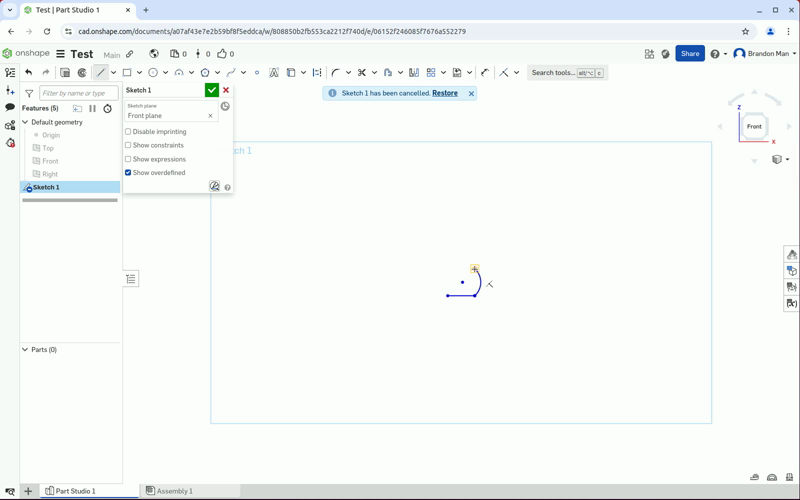
mouse_move(504, 268)
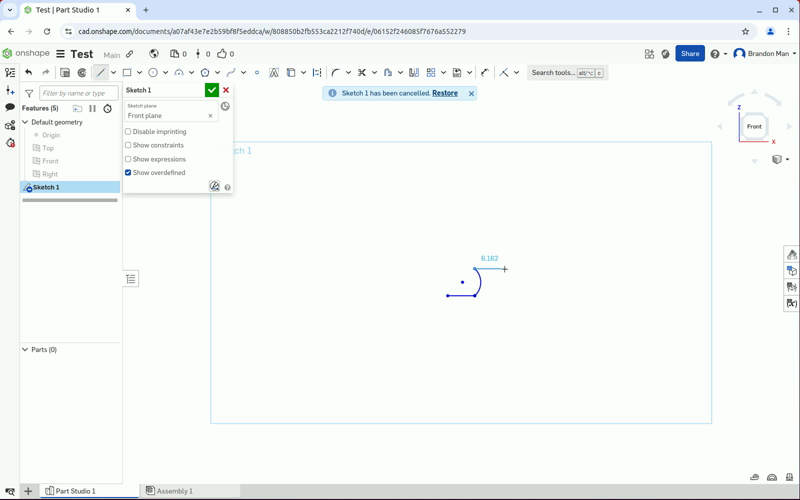
mouse_move(447, 268)
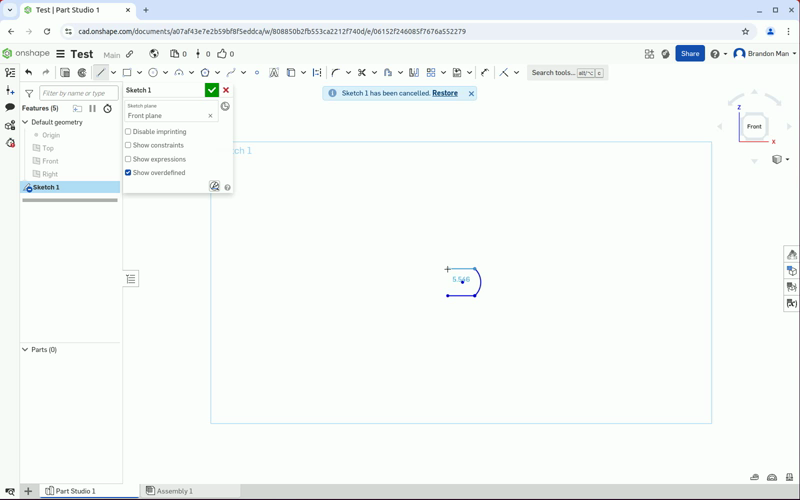
click(447, 268)
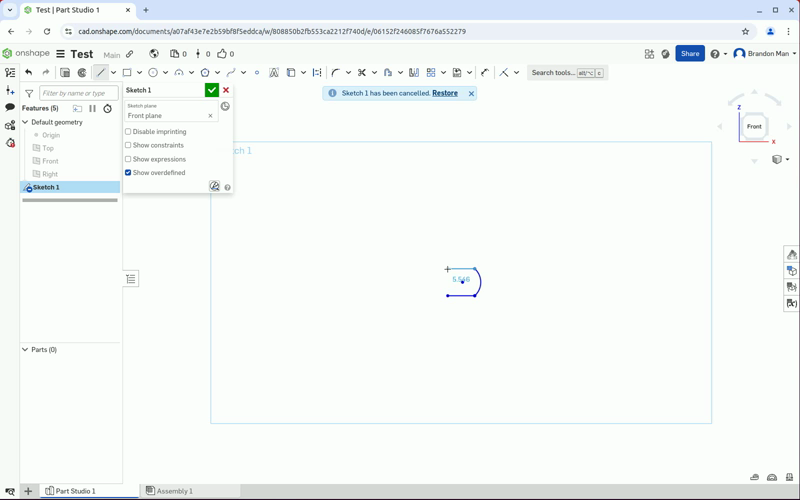
key_up(shift)
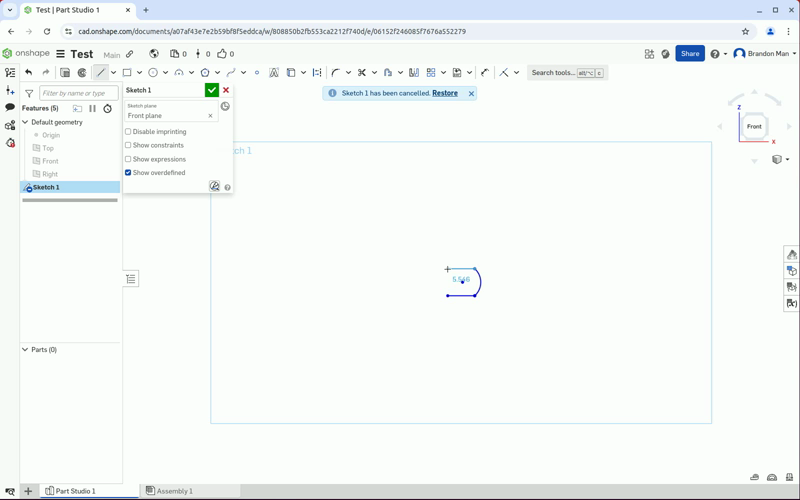
key(esc)
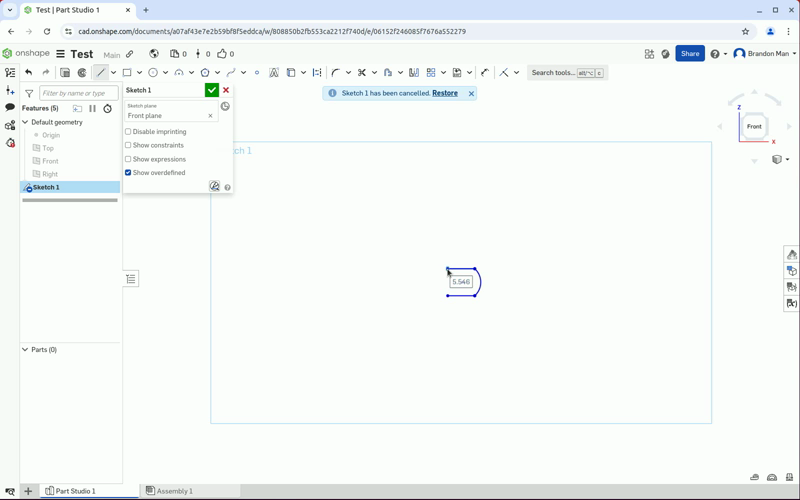
key(a)
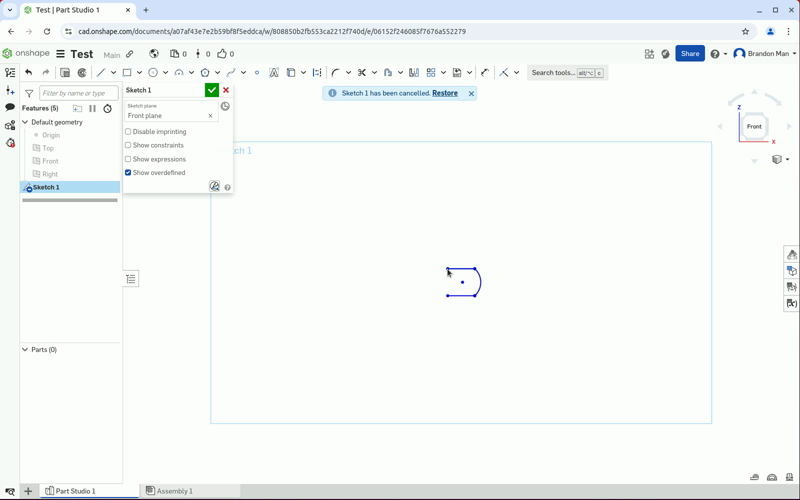
mouse_move(447, 268)
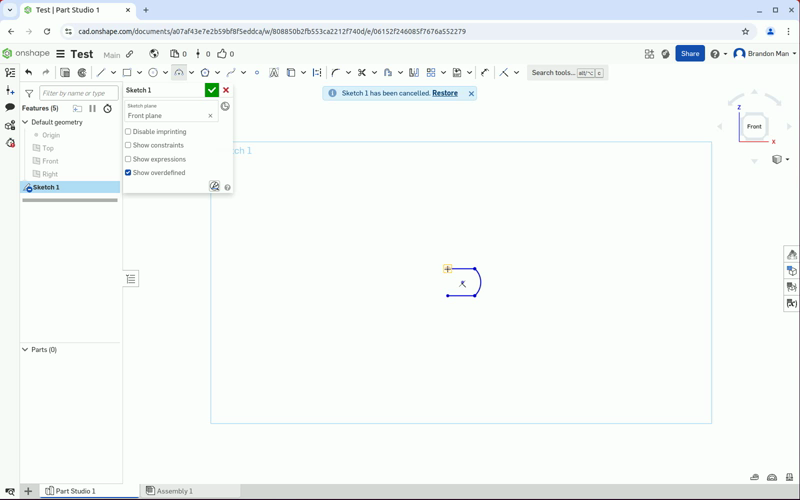
click(447, 268)
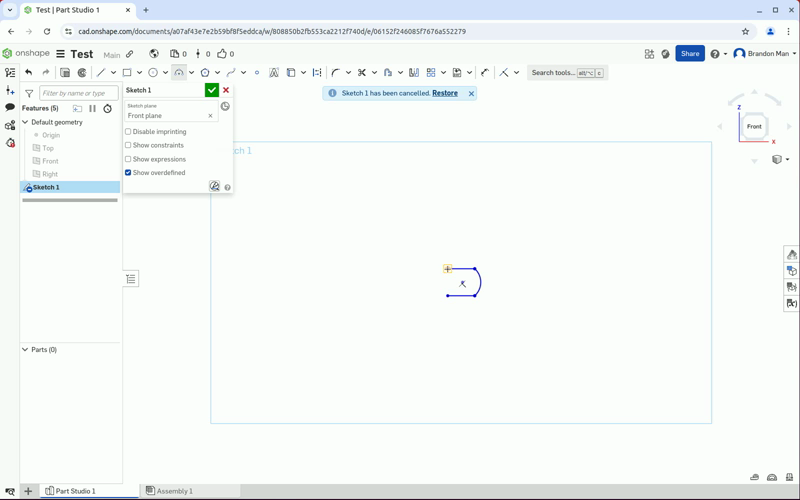
mouse_move(447, 295)
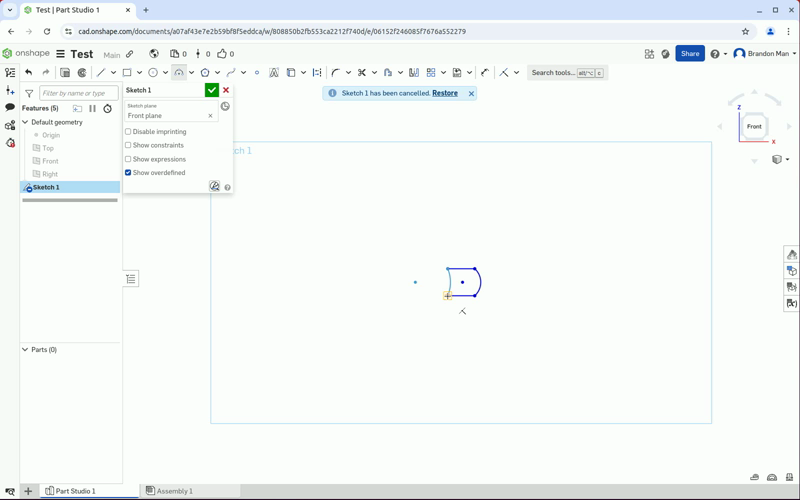
click(447, 295)
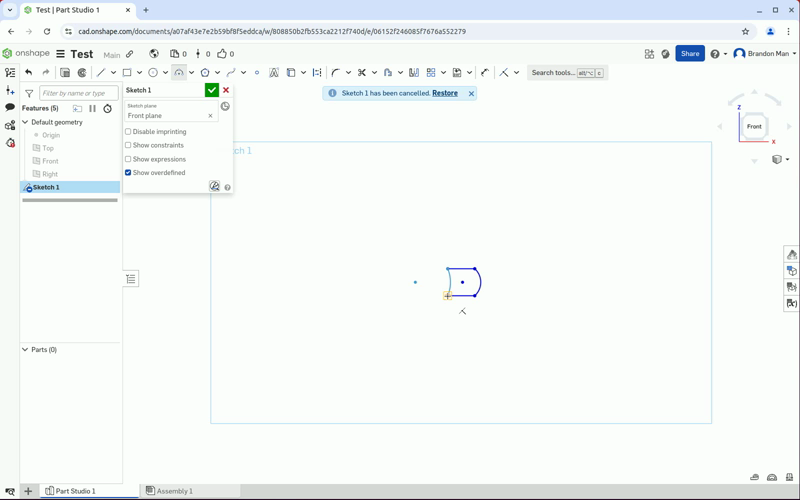
key_down(shift)
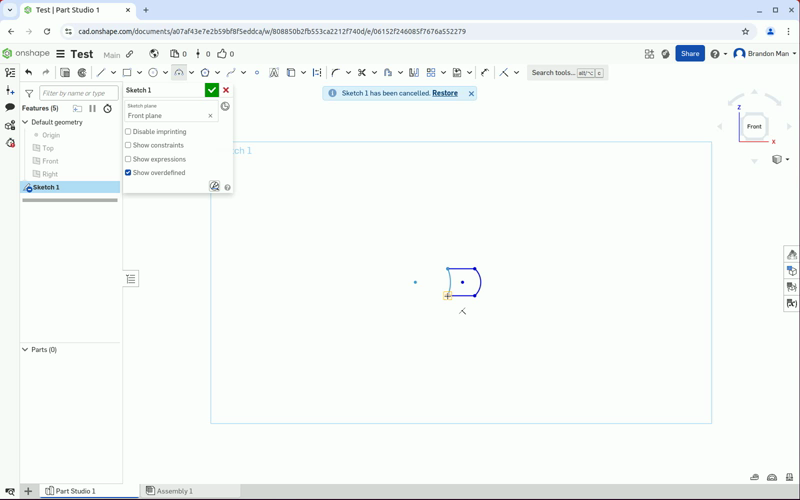
mouse_move(442, 282)
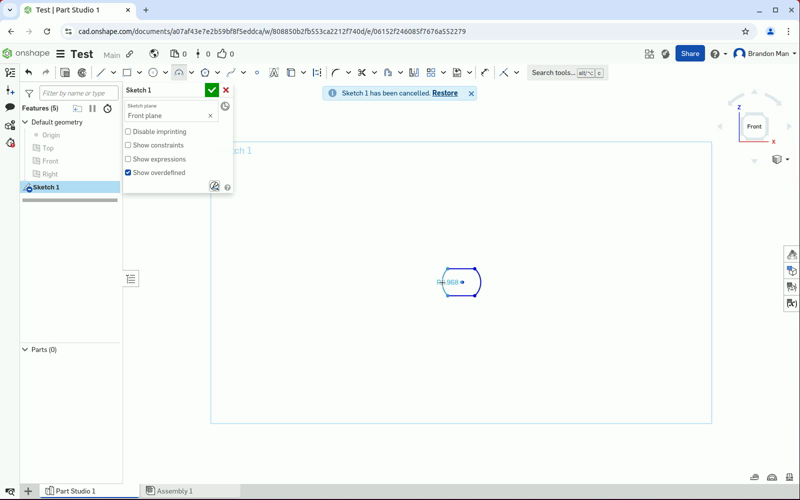
click(442, 282)
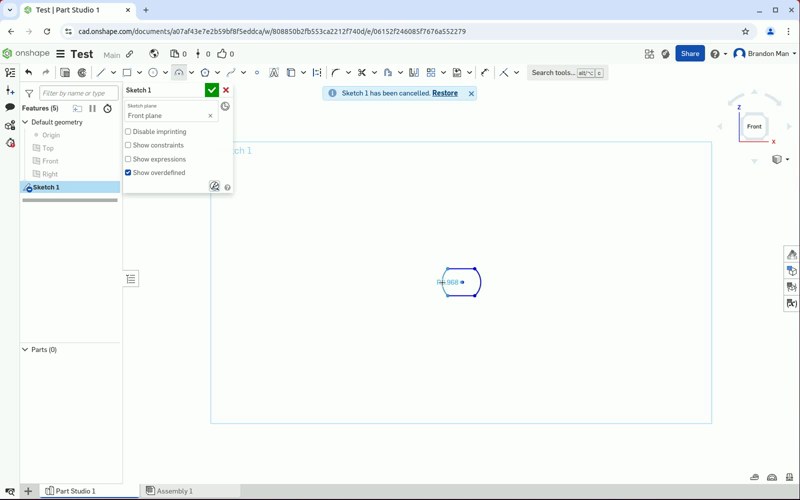
key_up(shift)
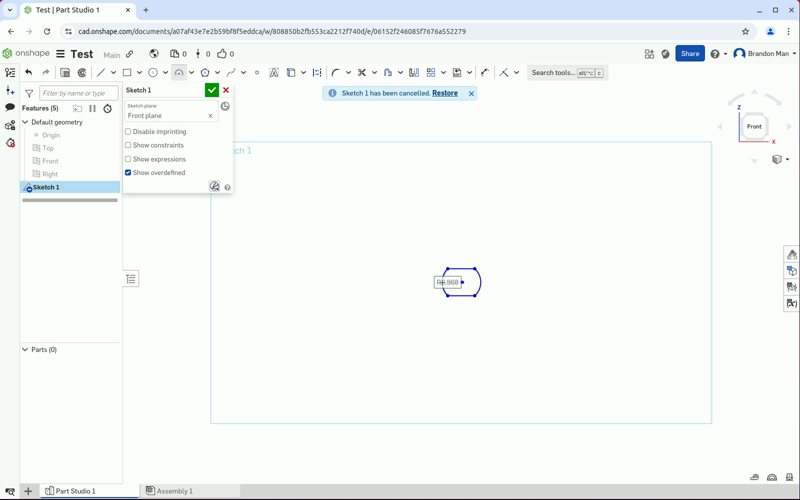
key(esc)
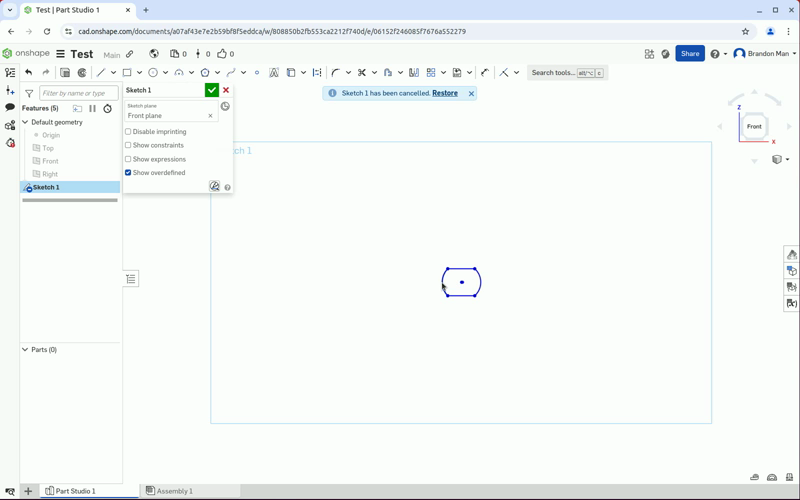
mouse_move(461, 281)
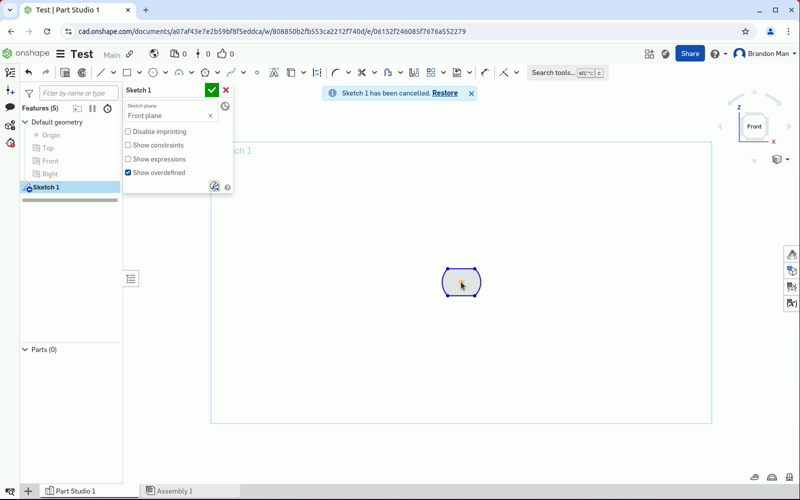
scroll(6)
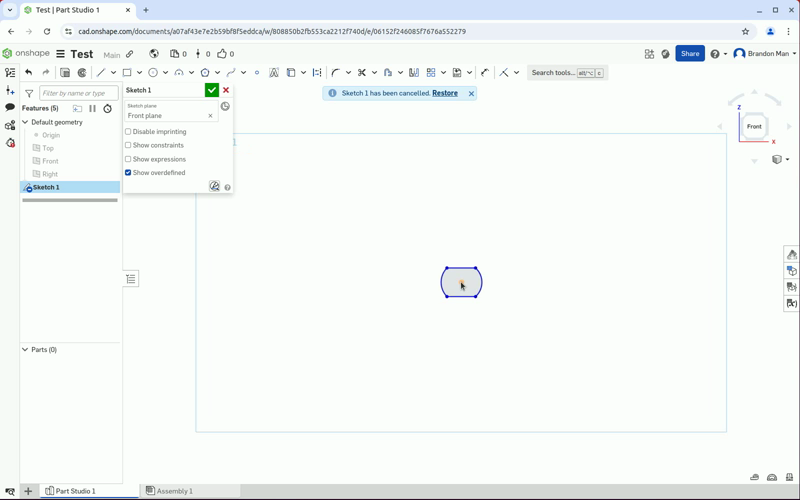
scroll(6)
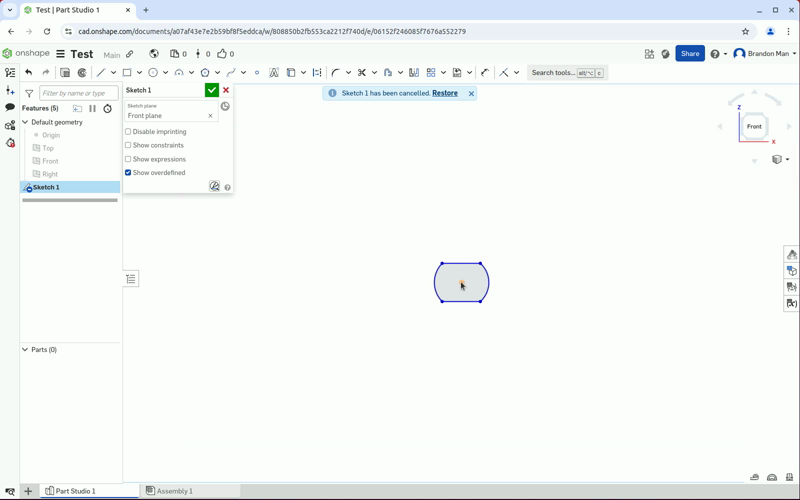
scroll(6)
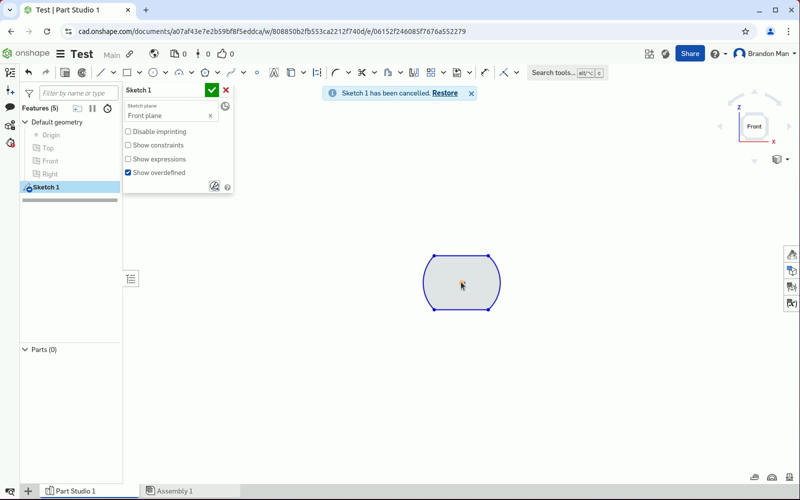
scroll(6)
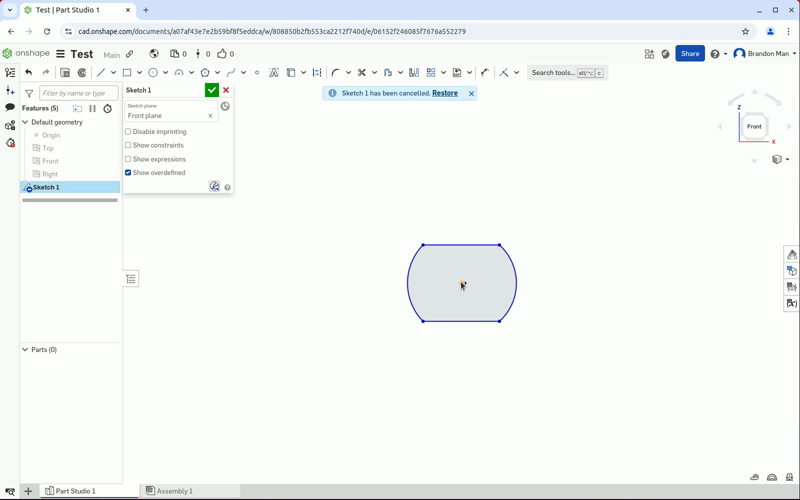
scroll(6)
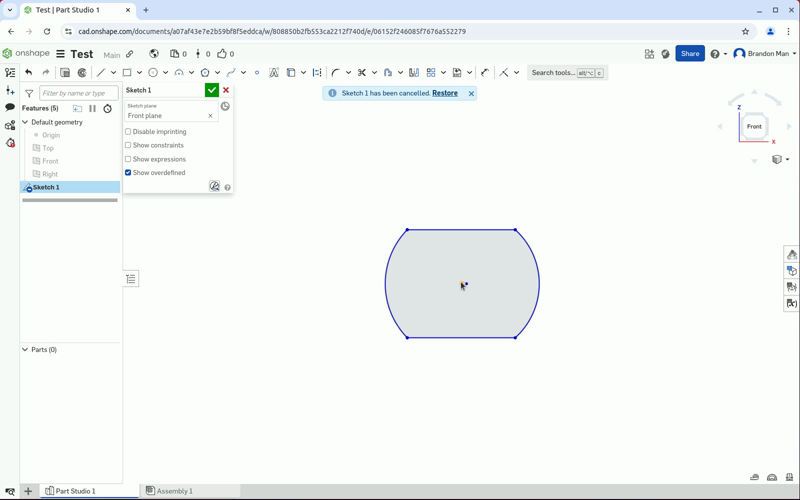
scroll(6)
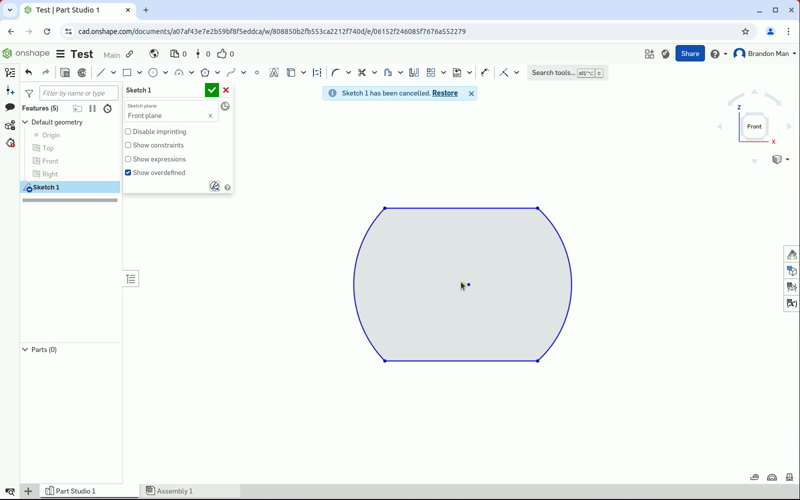
scroll(6)
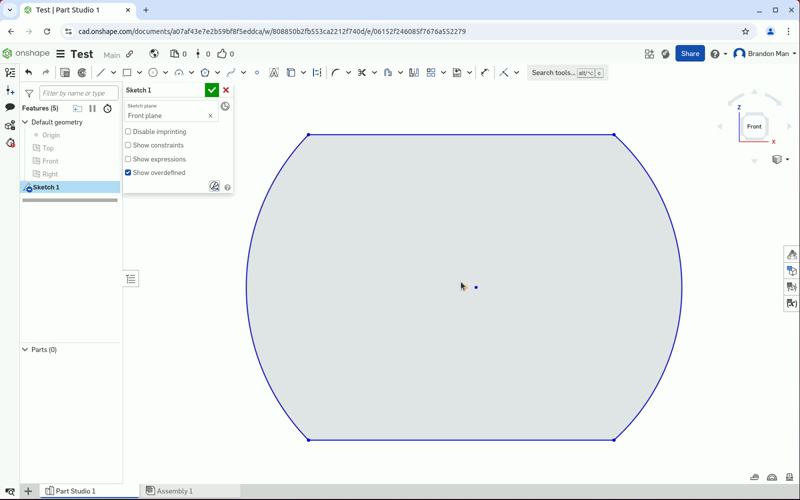
click(461, 281)
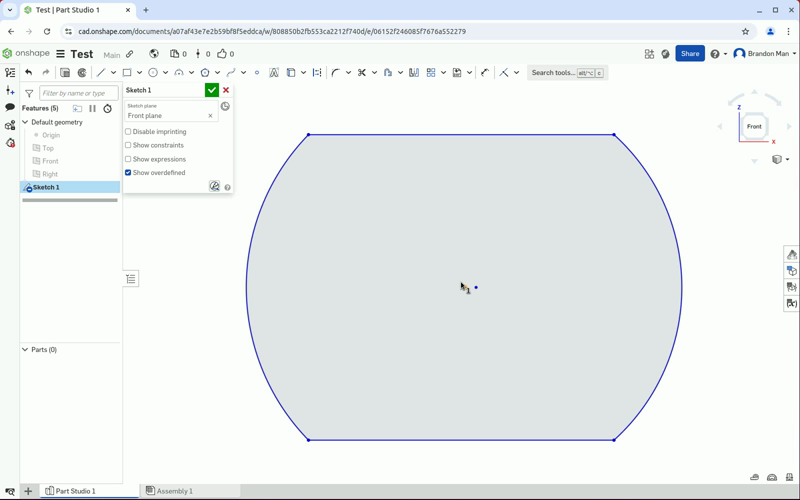
scroll(-6)
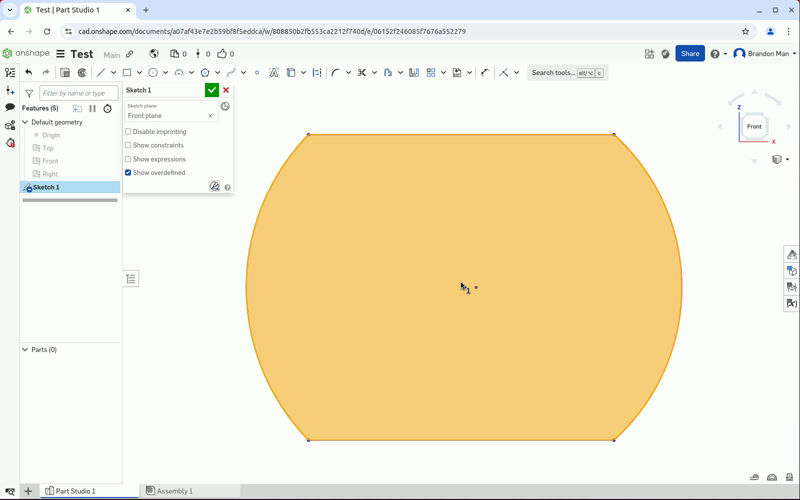
scroll(-6)
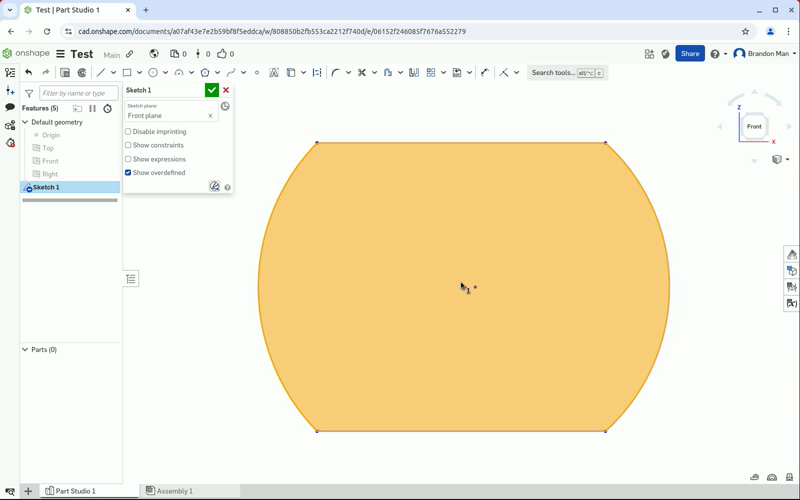
scroll(-6)
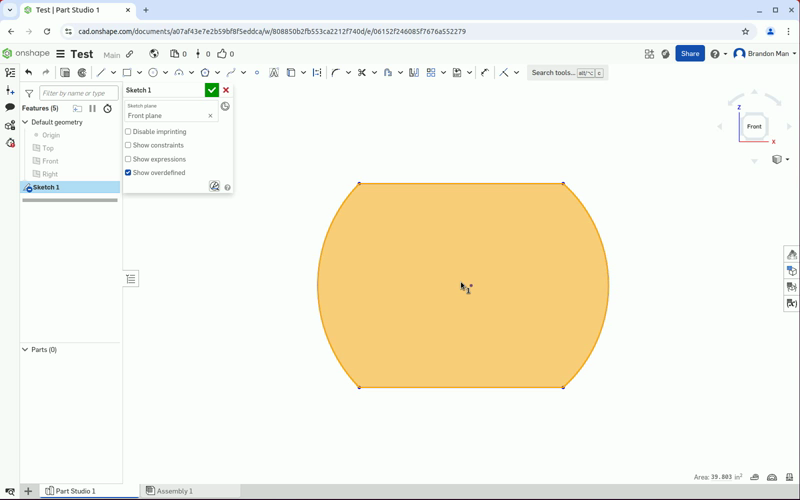
scroll(-6)
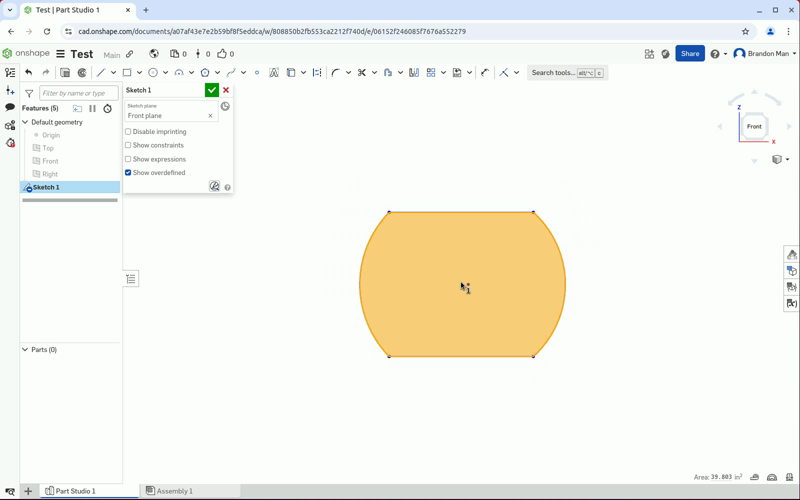
scroll(-6)
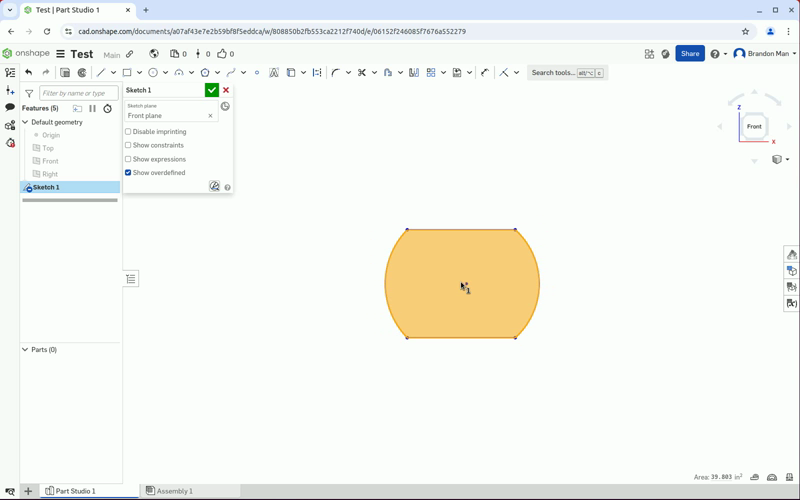
scroll(-6)
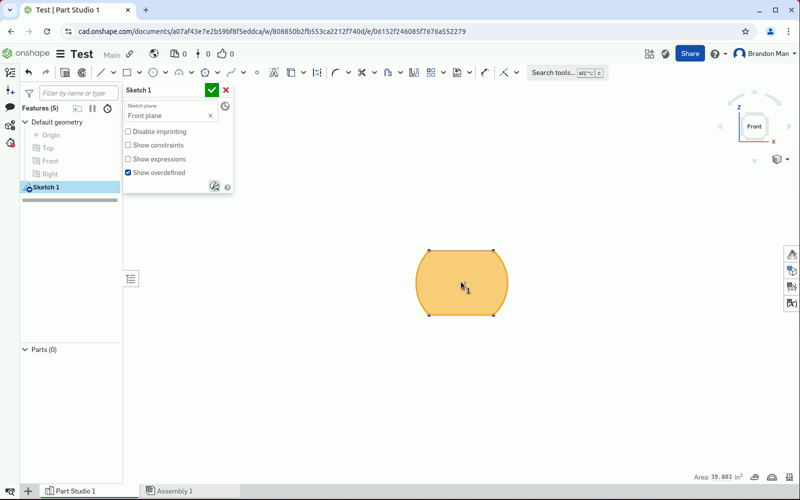
scroll(-6)
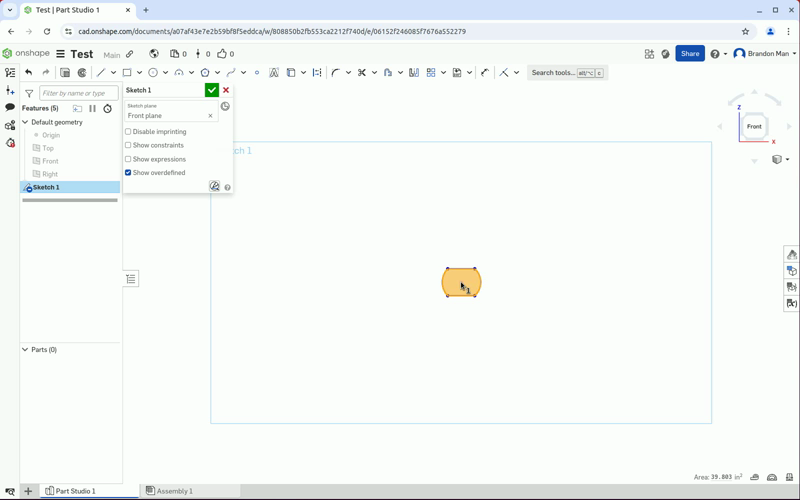
mouse_move(73, 352)
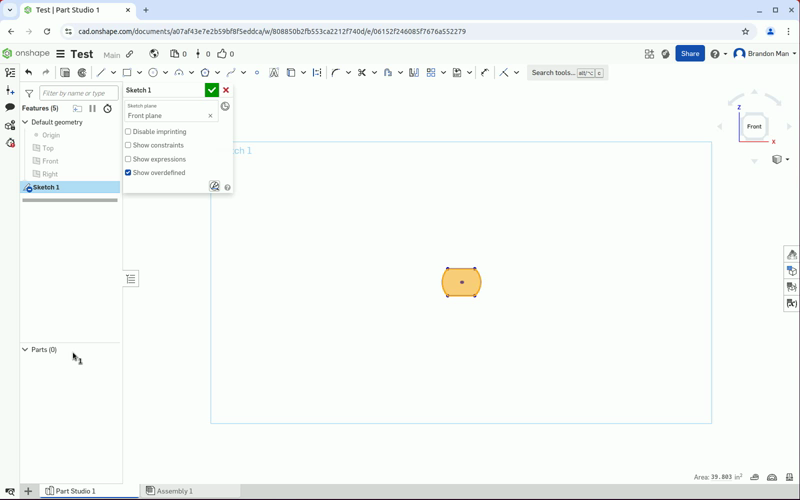
key(shift+y)
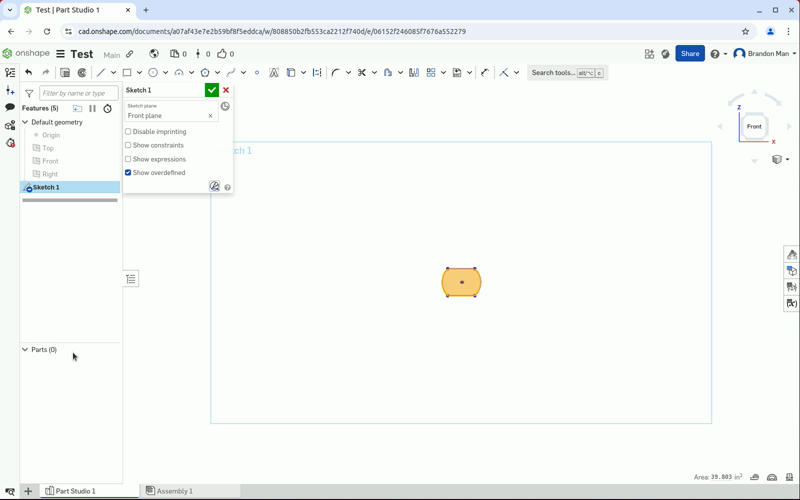
key(shift+e)
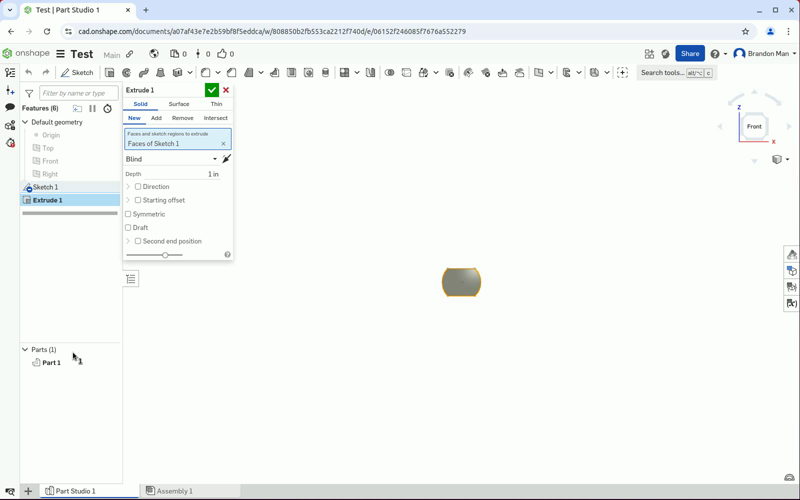
mouse_move(143, 106)
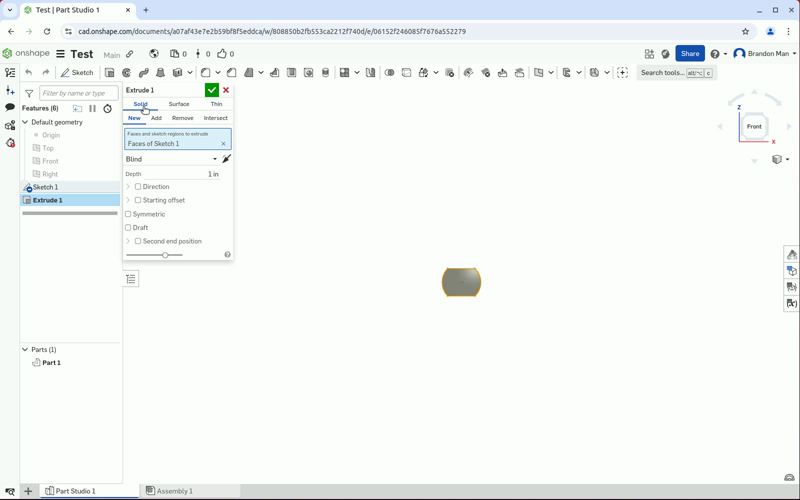
click(143, 106)
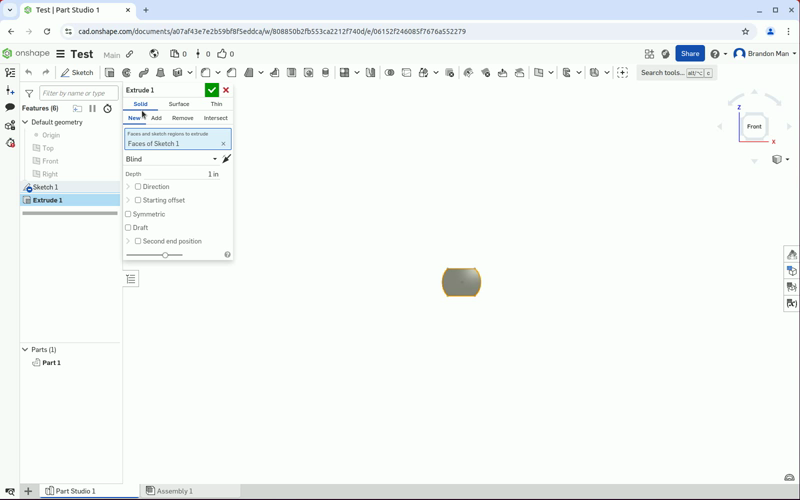
mouse_move(137, 120)
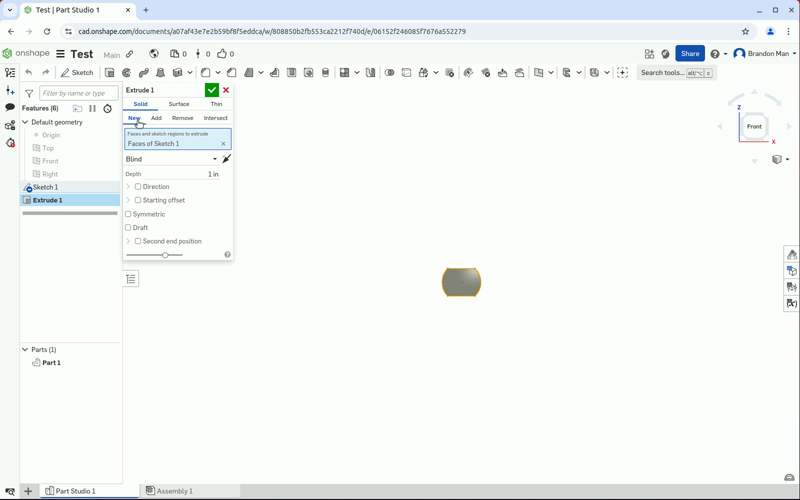
click(137, 120)
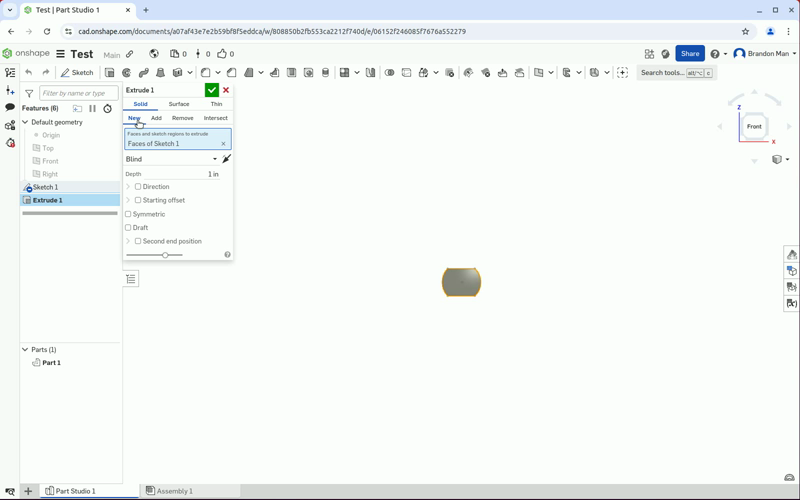
key(tab, 4)
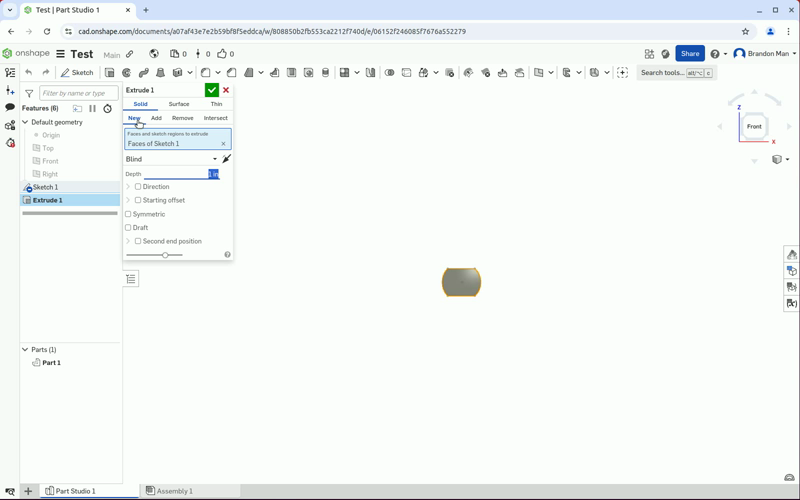
text(23.108)
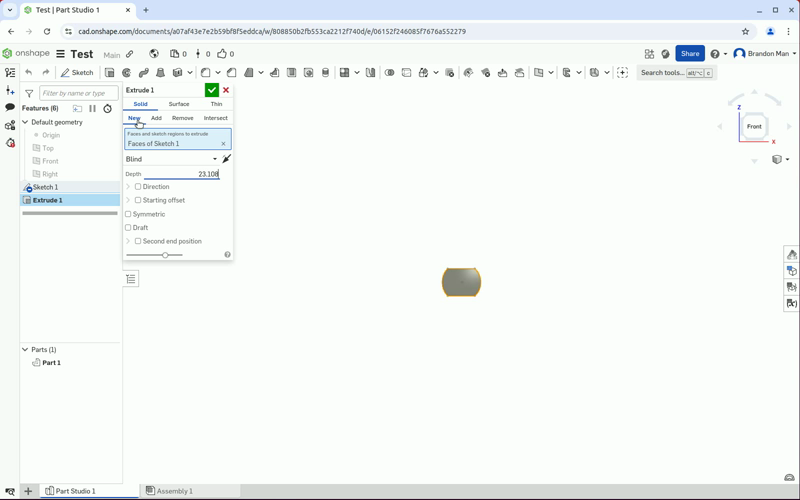
key(enter)
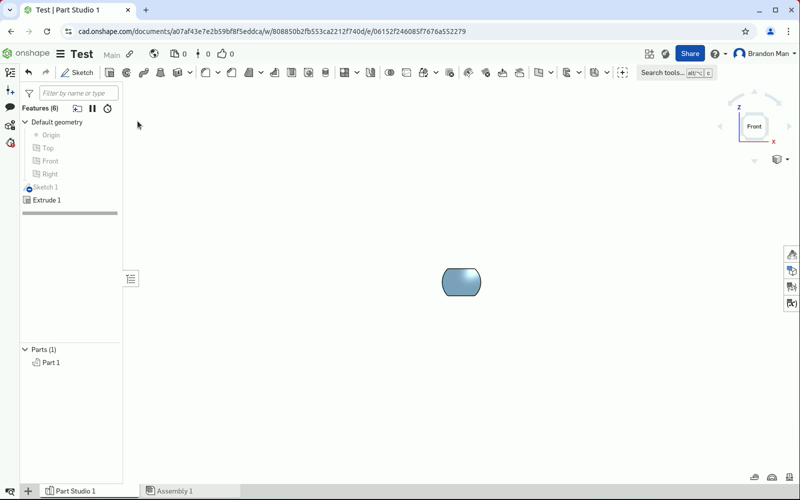
key(shift+h)
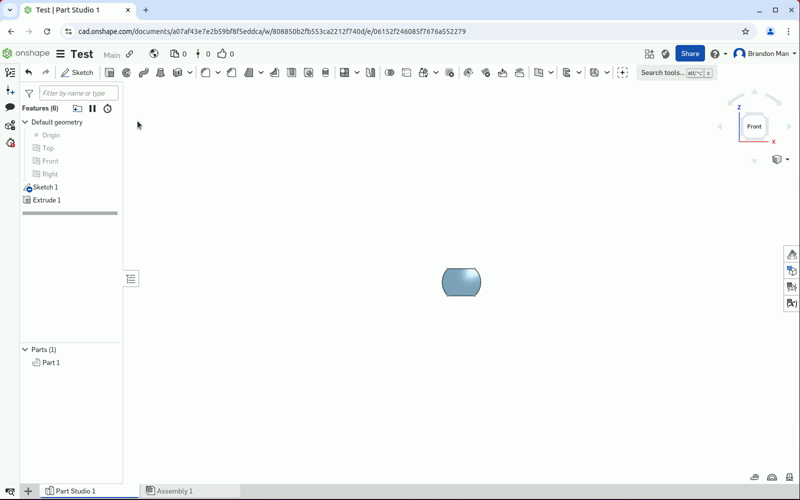
key(shift+h)
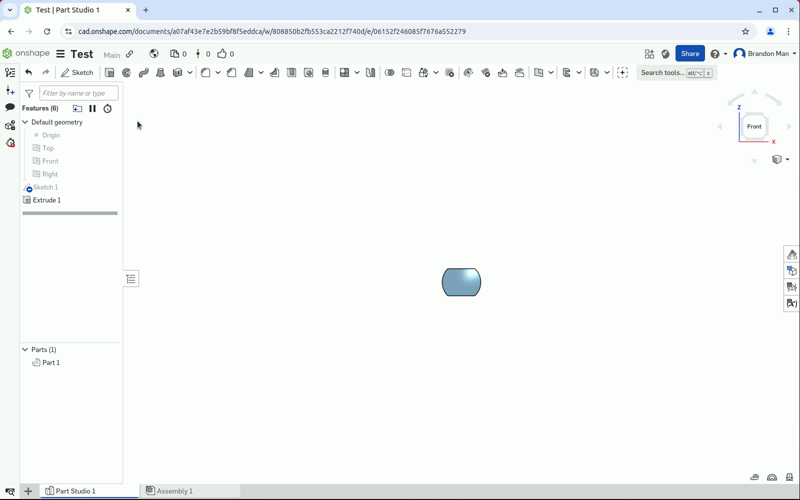
mouse_move(73, 189)
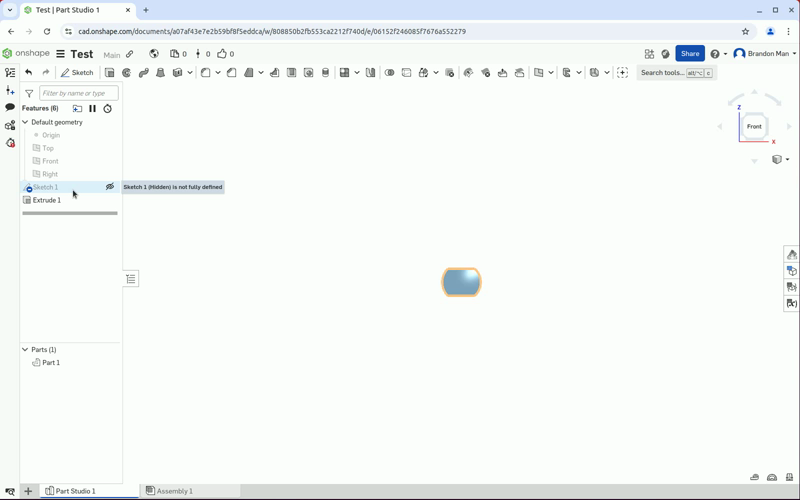
click(73, 189)
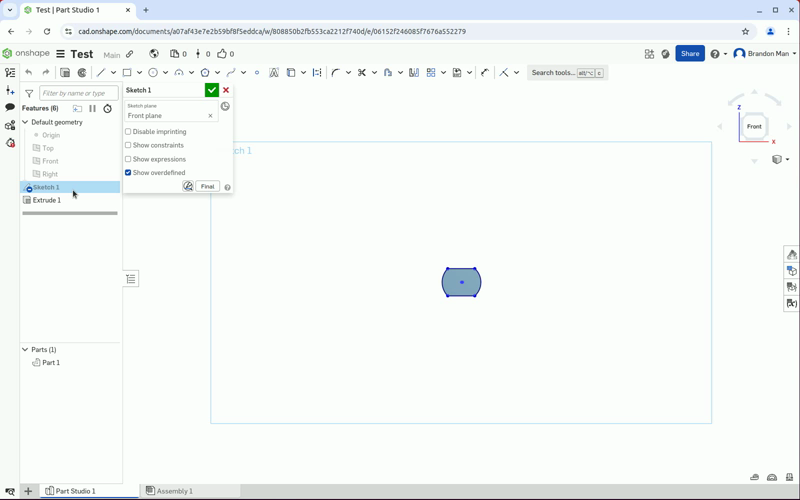
mouse_move(229, 92)
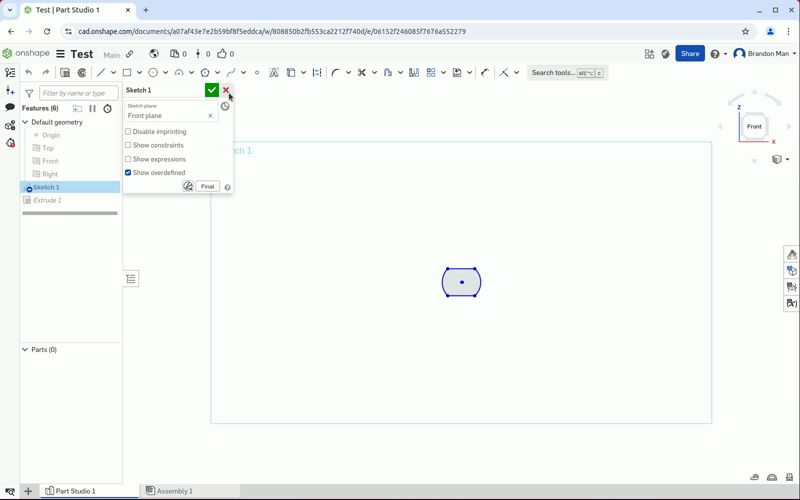
click(229, 92)
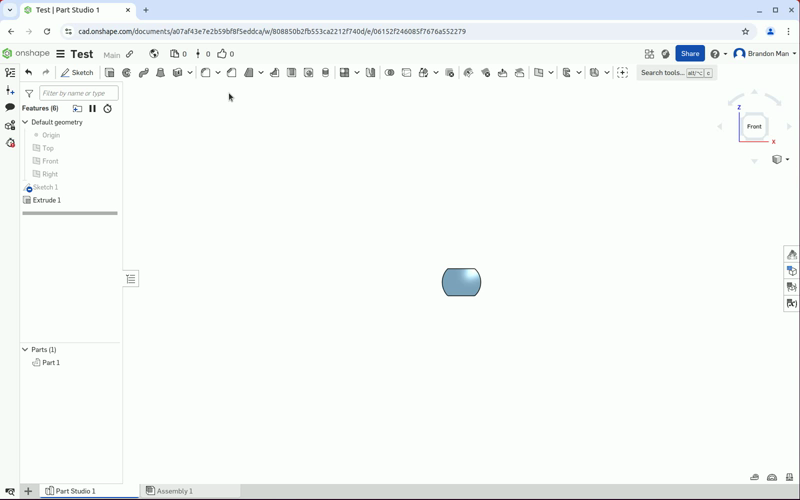
mouse_move(541, 75)
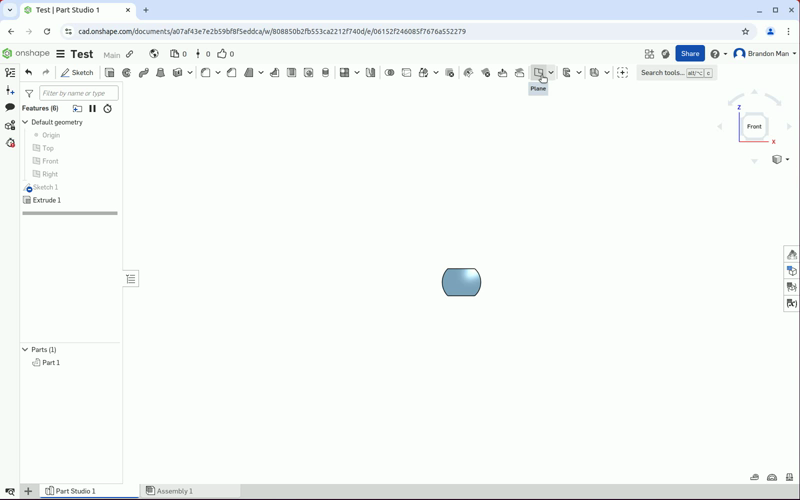
click(541, 75)
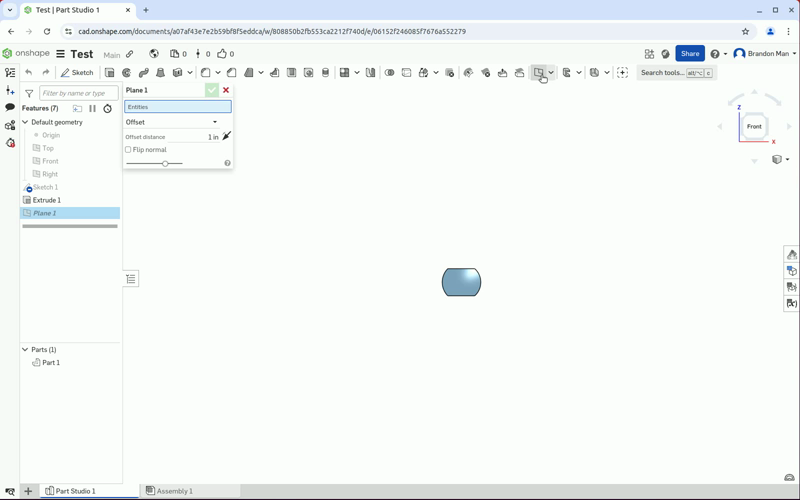
mouse_move(73, 163)
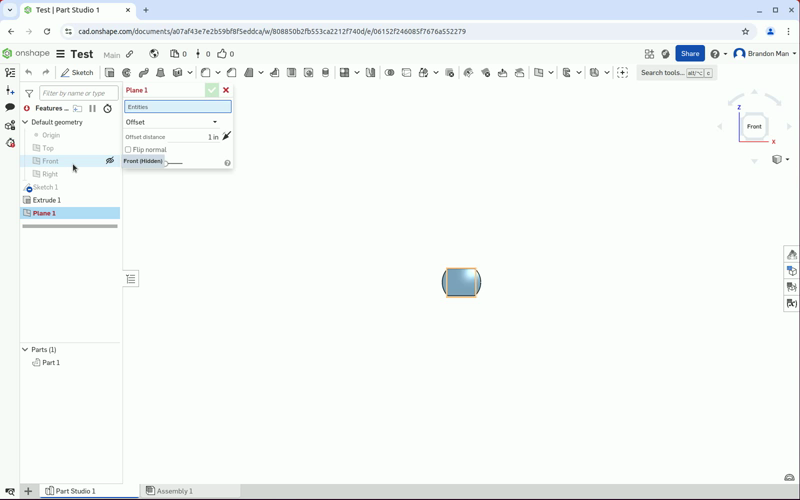
click(73, 163)
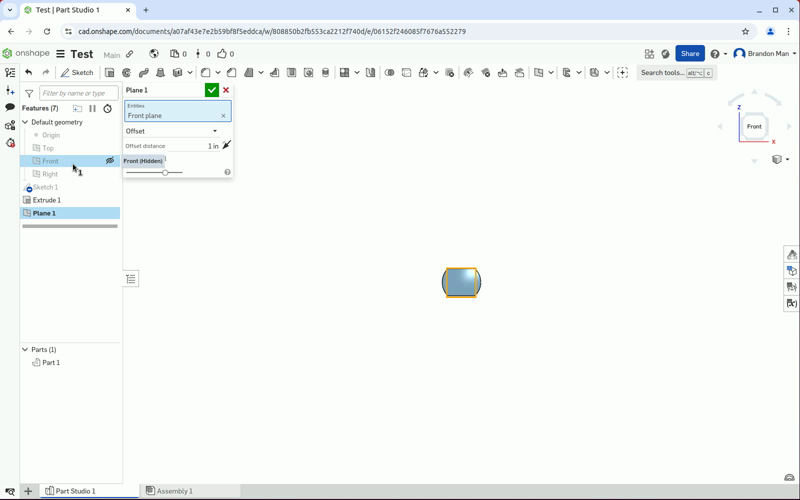
key(tab, 2)
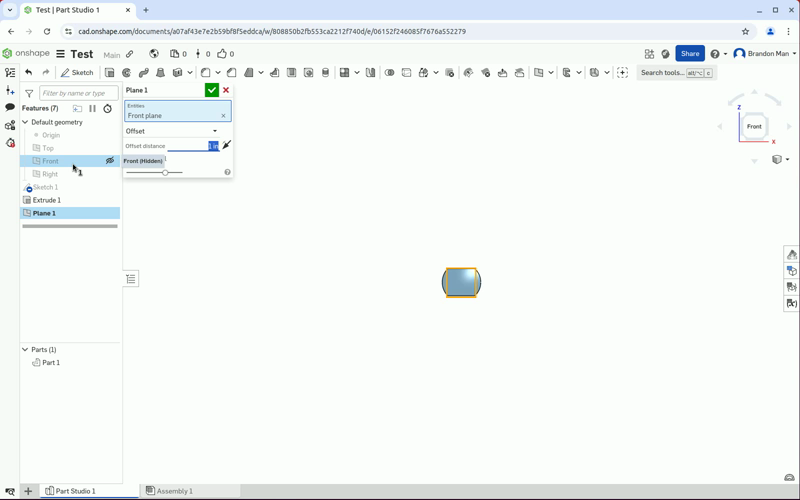
text(23.108)
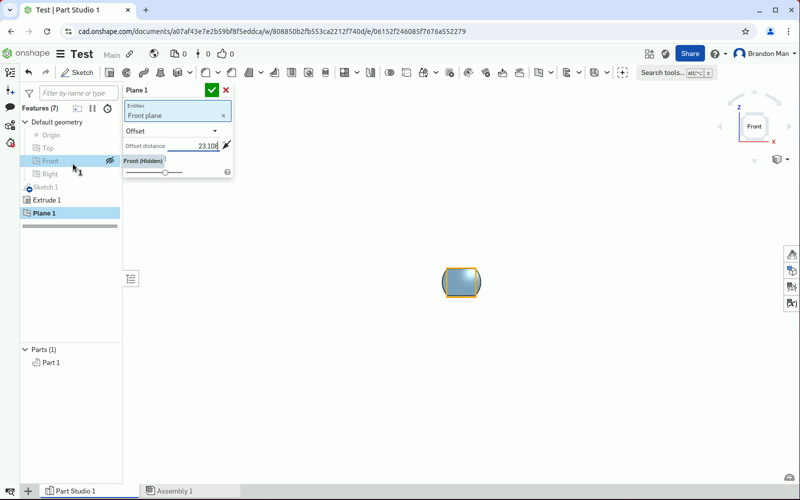
key(enter, 2)
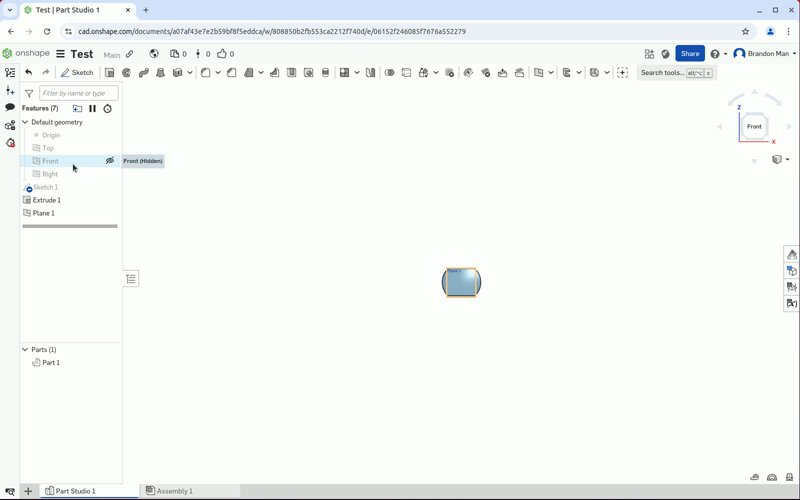
key(shift+s)
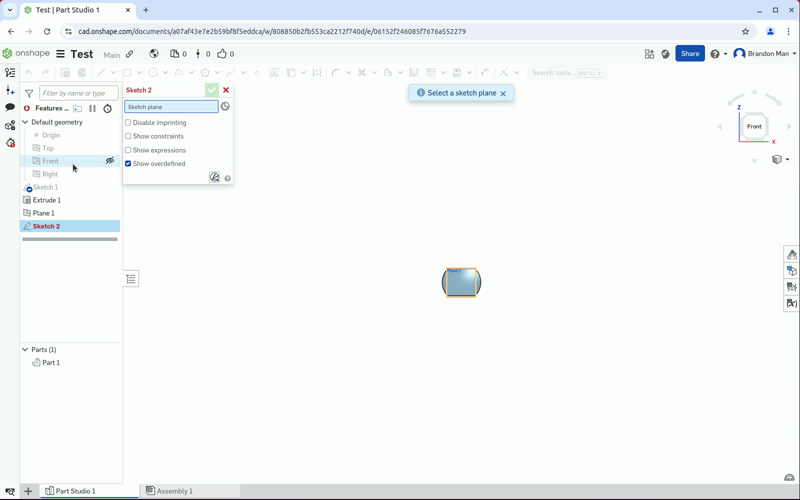
mouse_move(73, 215)
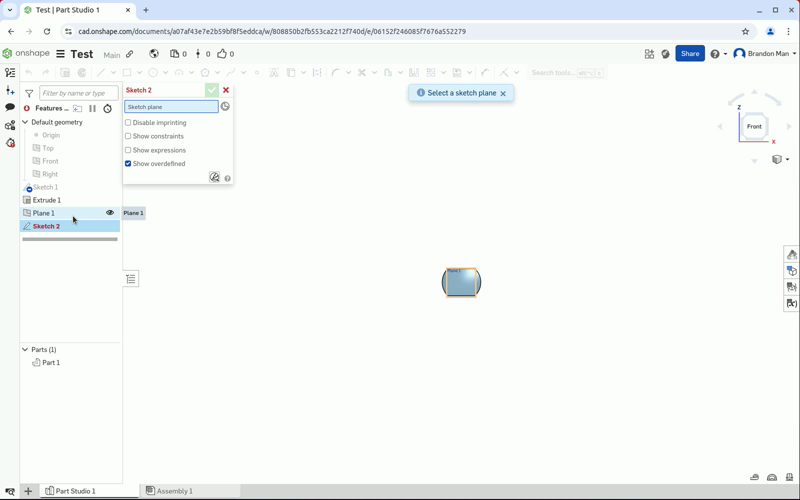
click(73, 215)
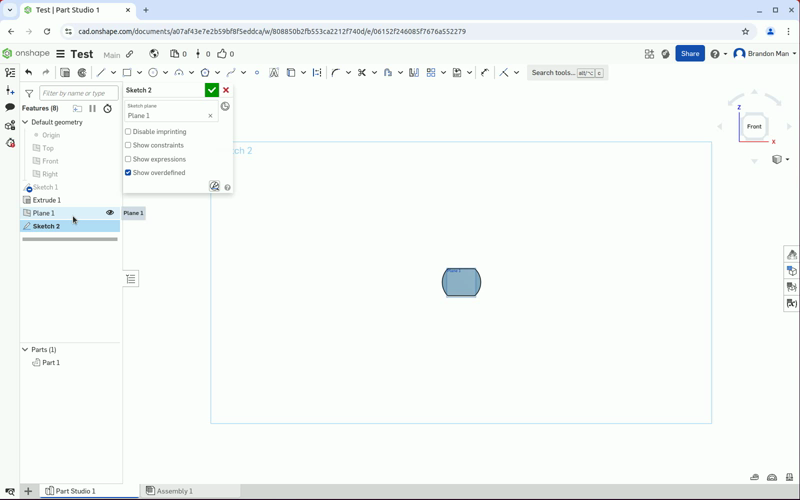
mouse_move(73, 352)
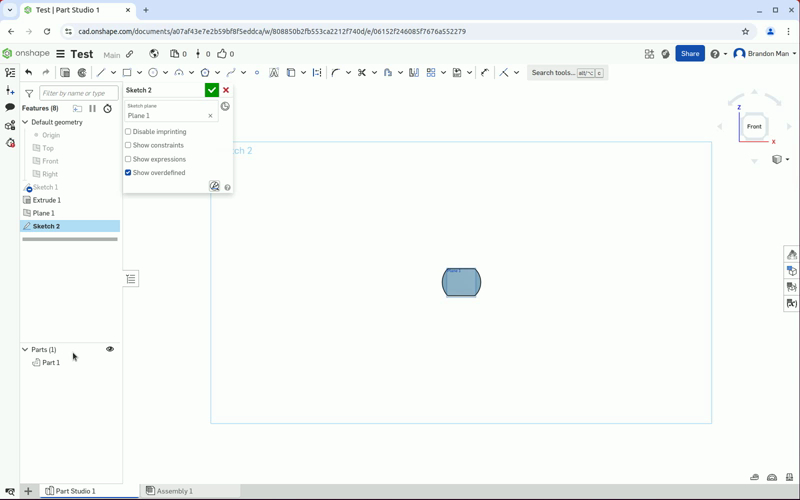
key(y)
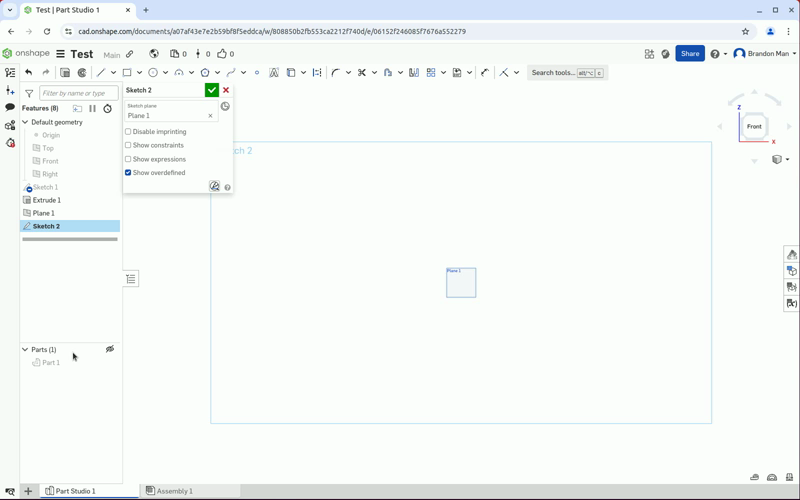
key(l)
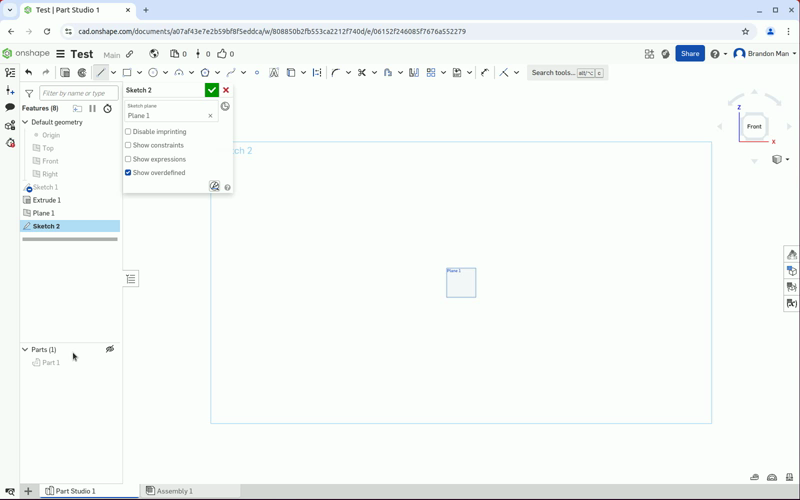
key_down(shift)
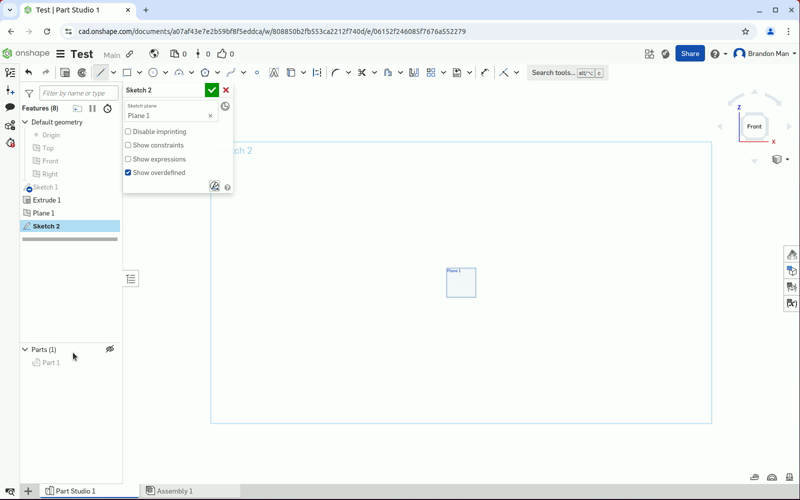
mouse_move(449, 292)
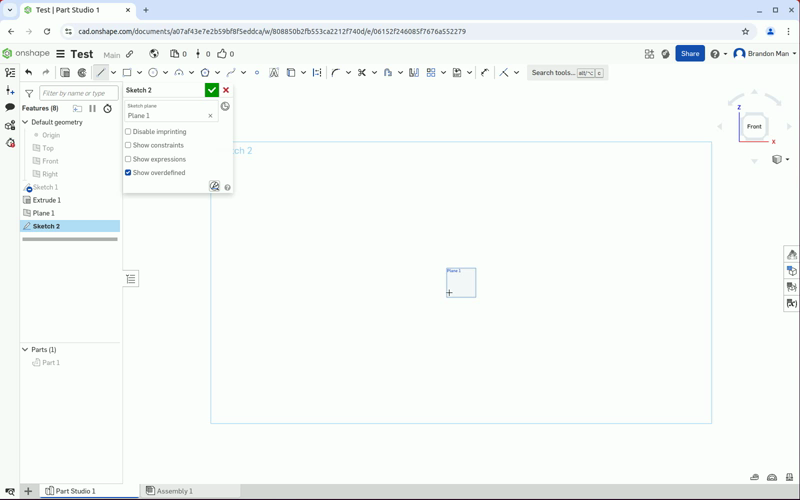
click(449, 292)
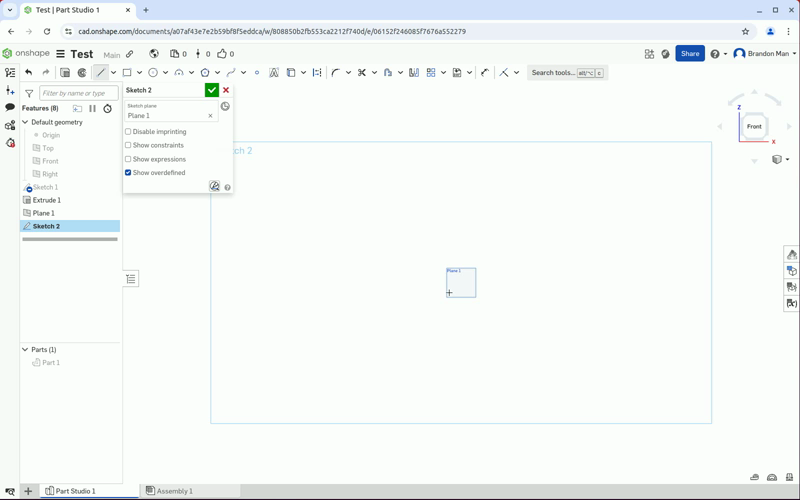
key_up(shift)
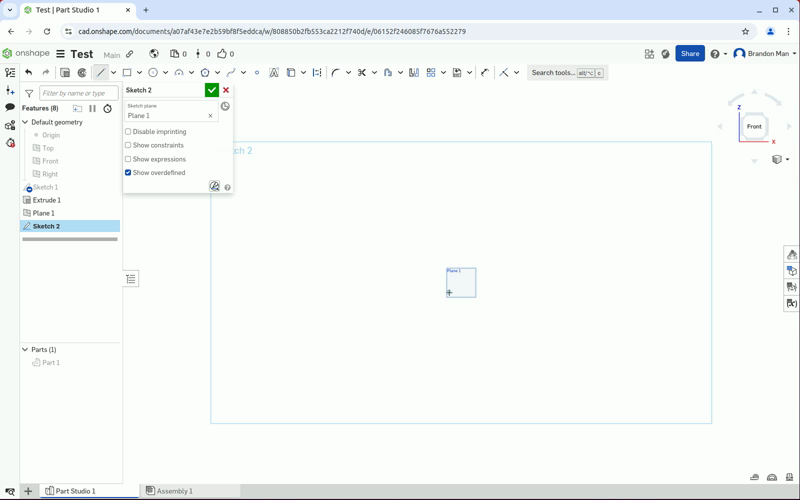
key_down(shift)
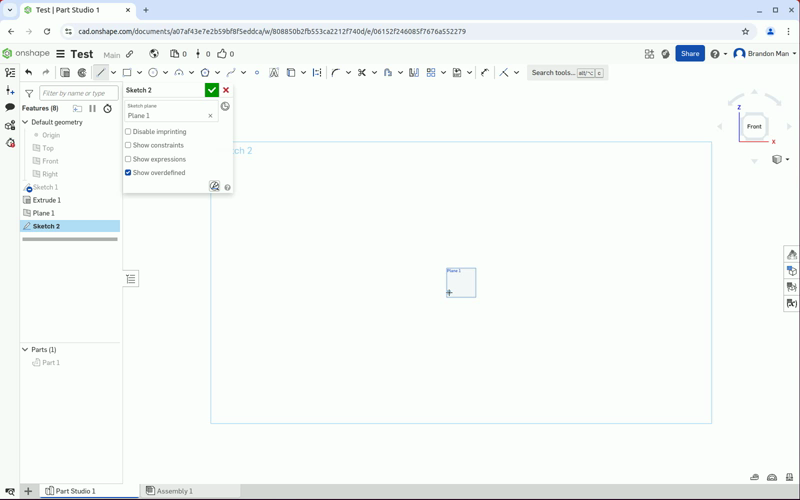
mouse_move(479, 292)
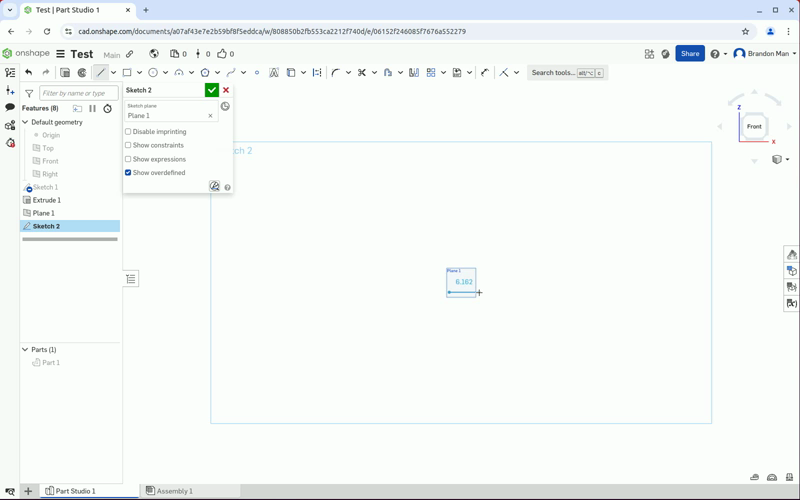
mouse_move(473, 292)
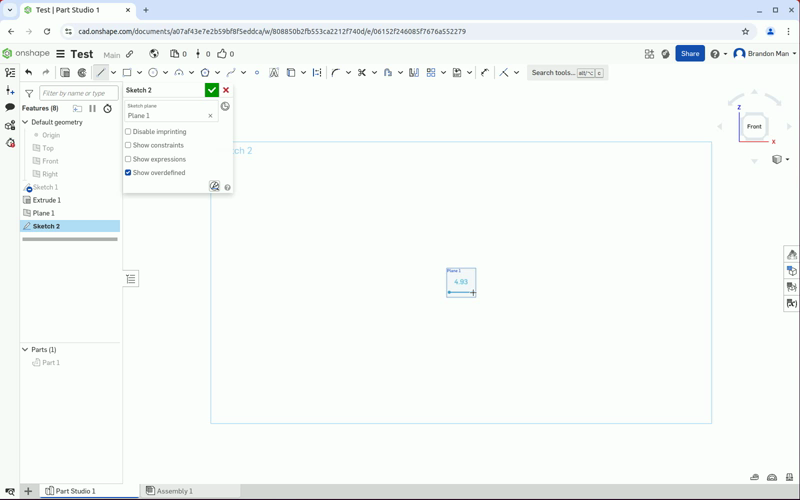
click(473, 292)
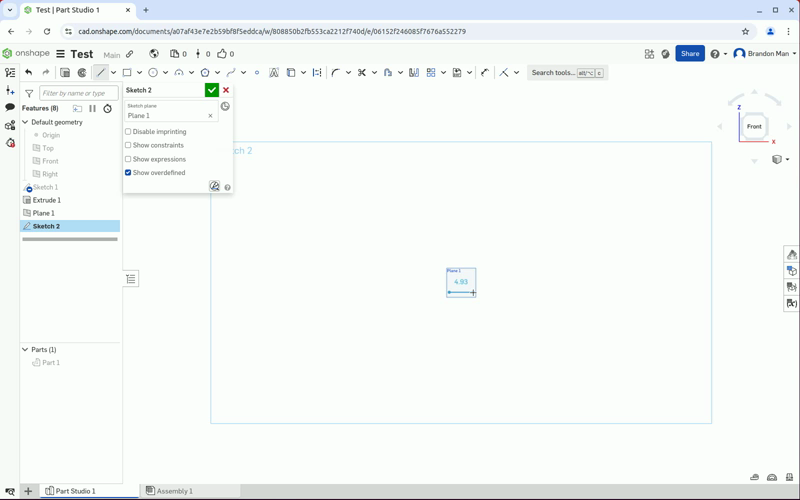
key_up(shift)
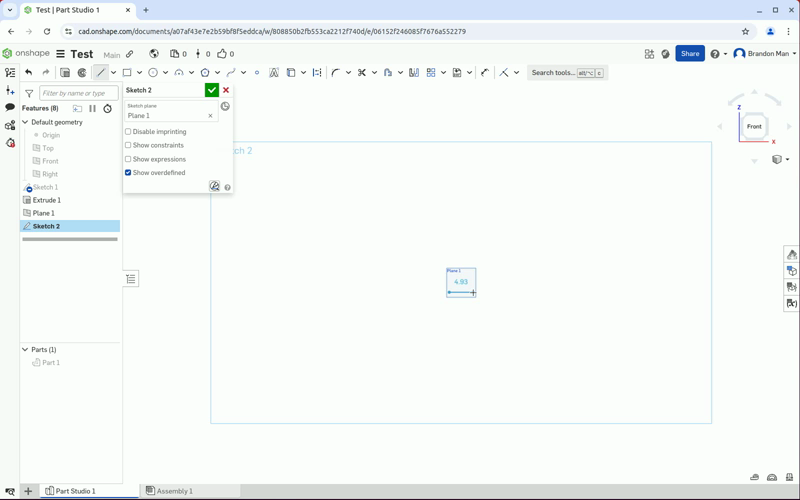
key(esc)
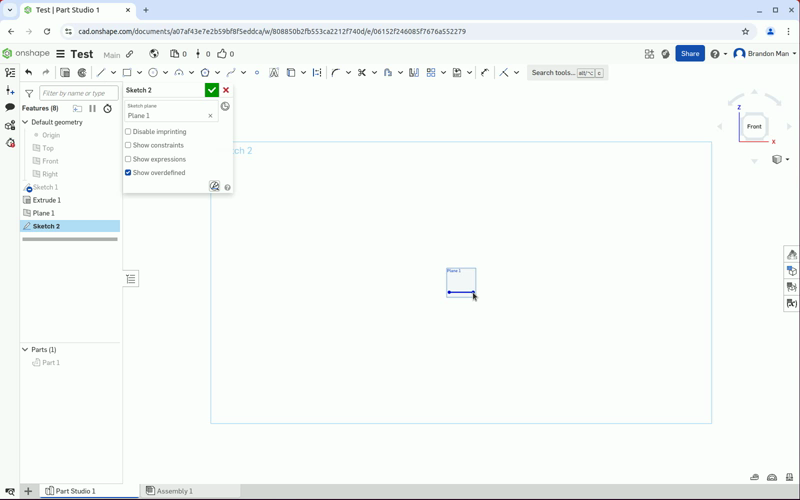
key(a)
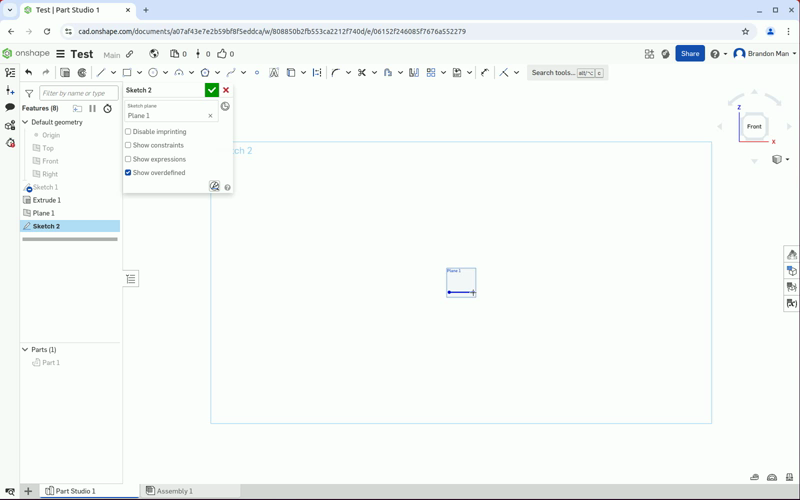
mouse_move(473, 292)
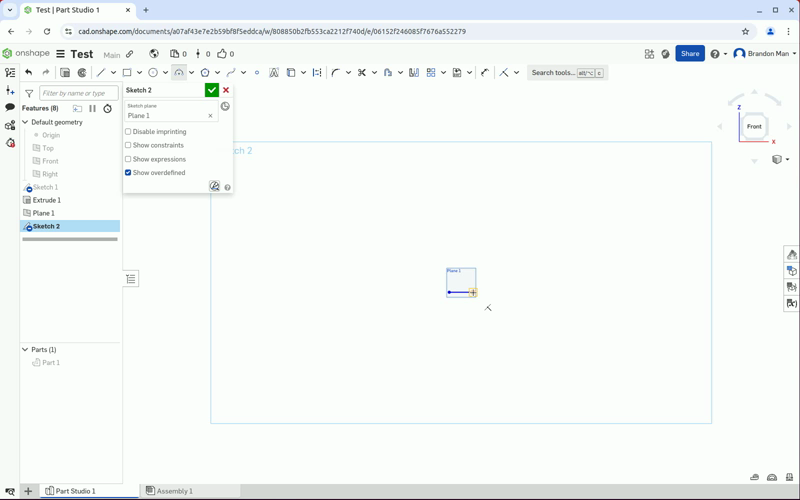
click(473, 292)
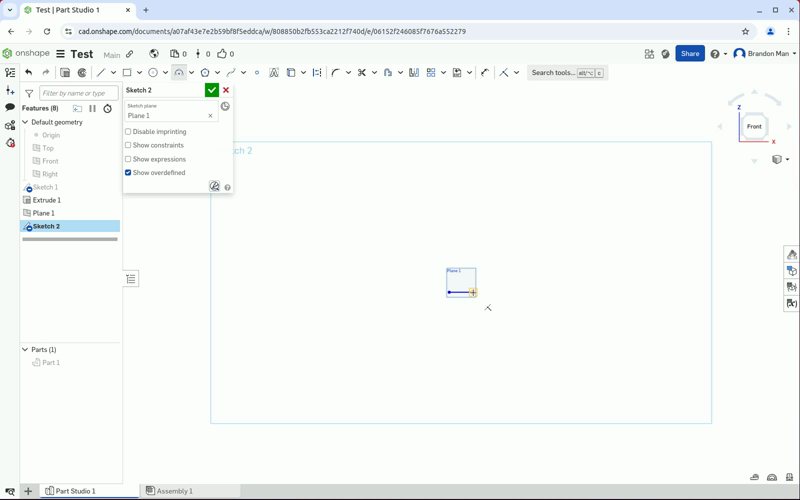
key_down(shift)
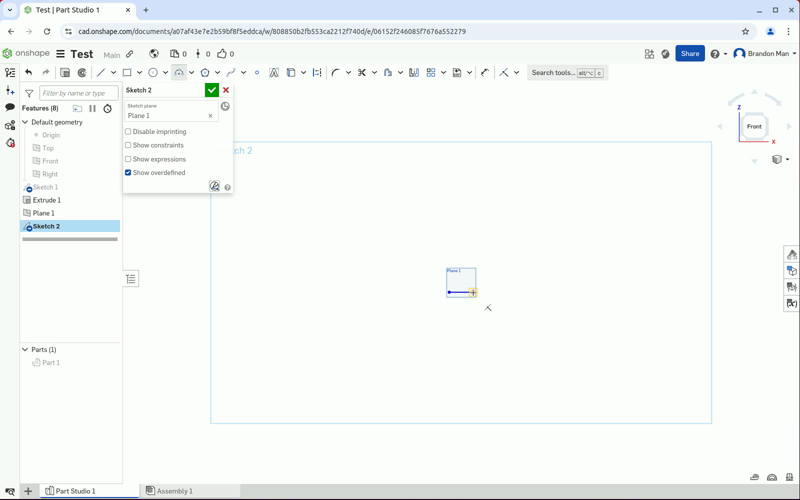
mouse_move(473, 272)
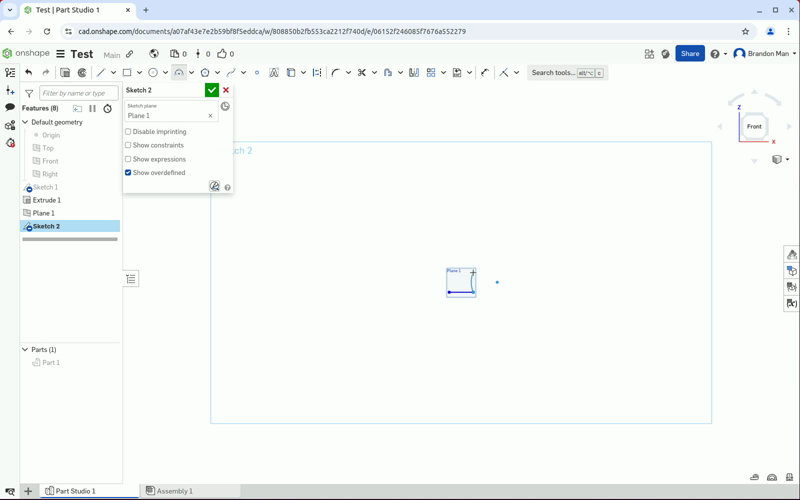
click(473, 272)
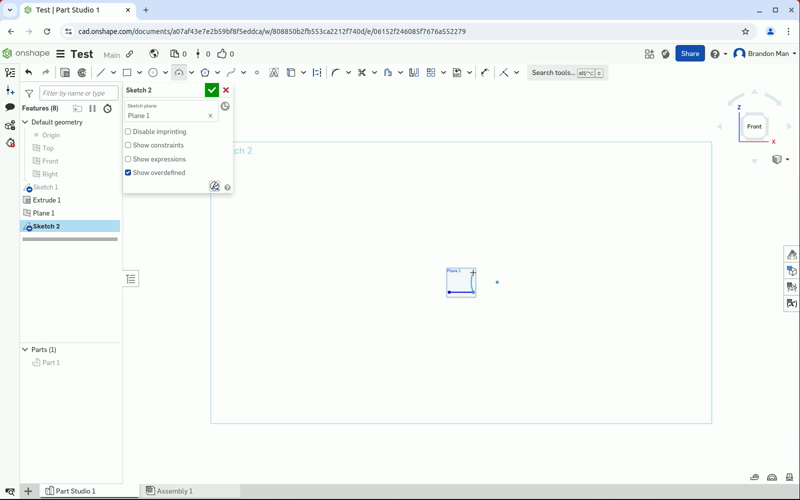
mouse_move(477, 282)
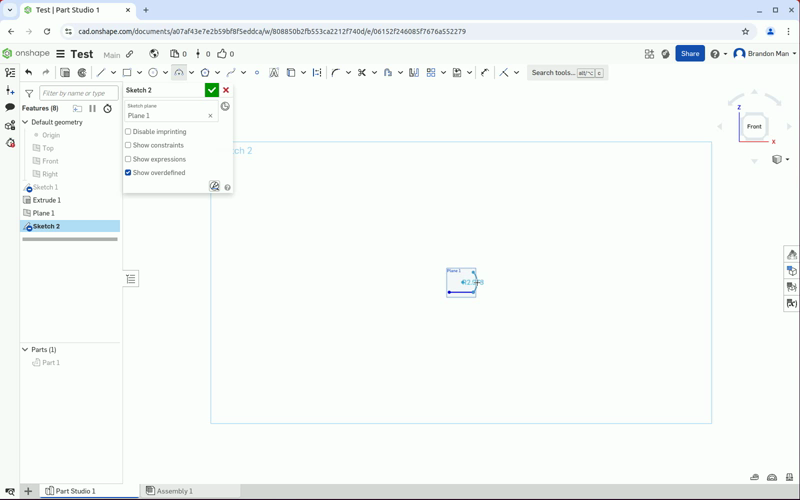
click(477, 282)
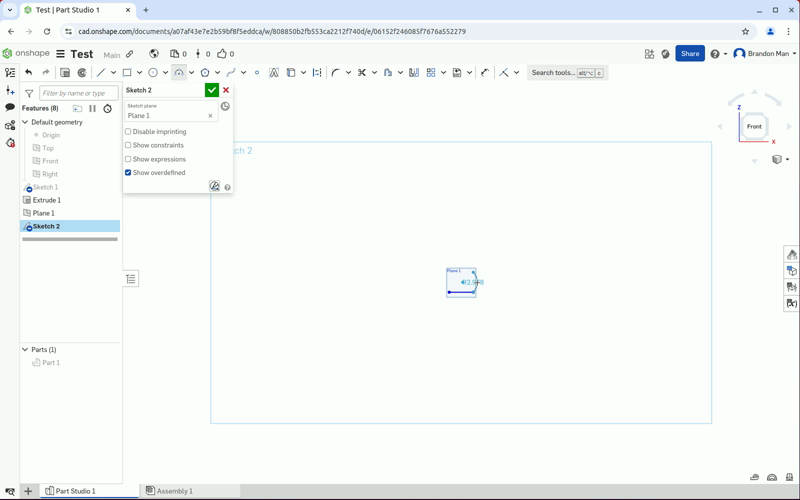
key_up(shift)
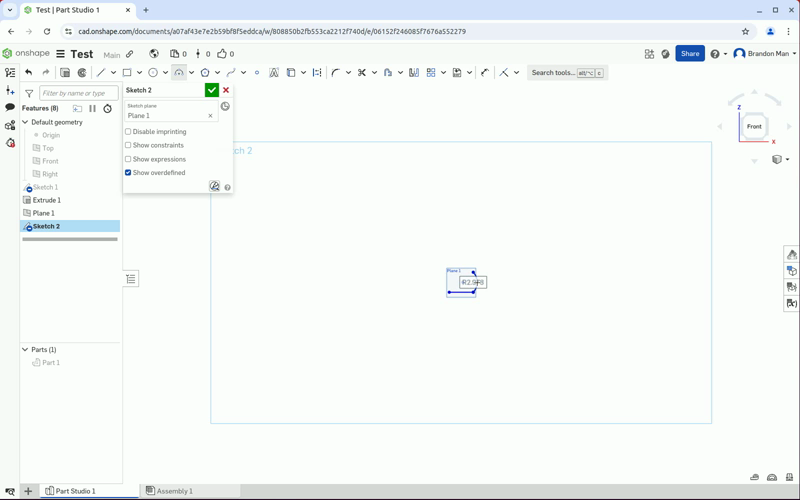
key(esc)
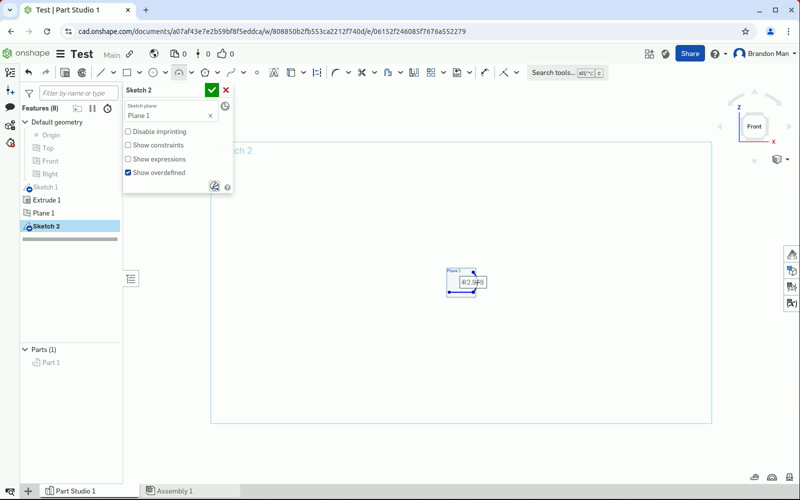
key(l)
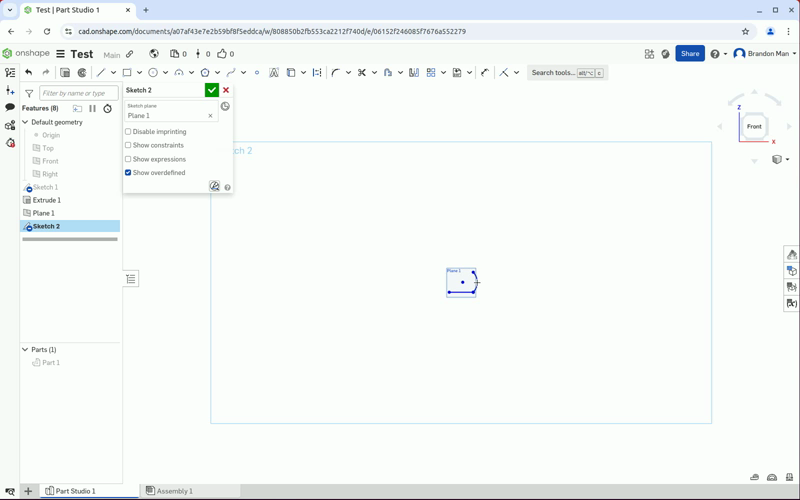
mouse_move(473, 272)
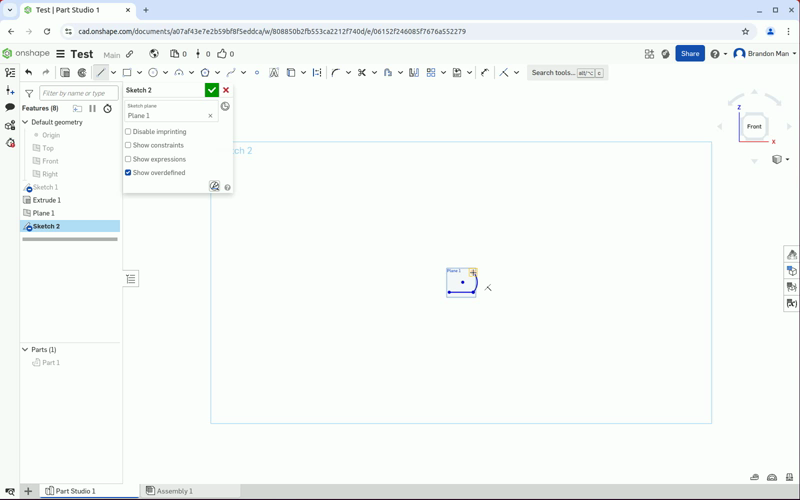
click(473, 272)
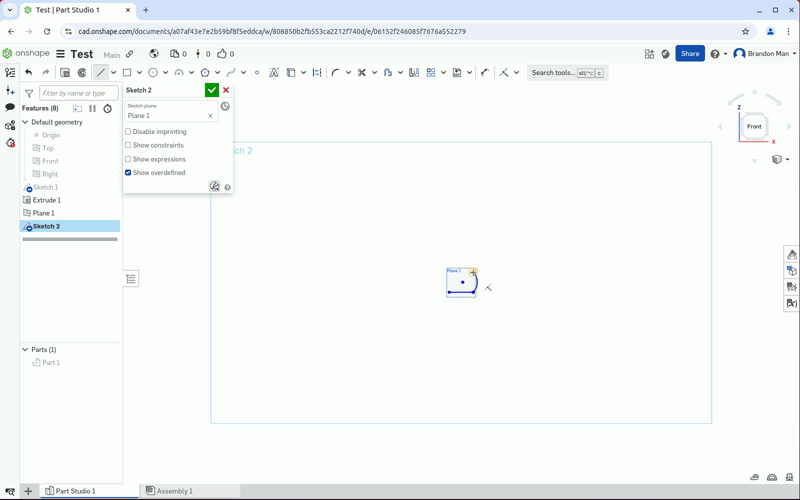
key_down(shift)
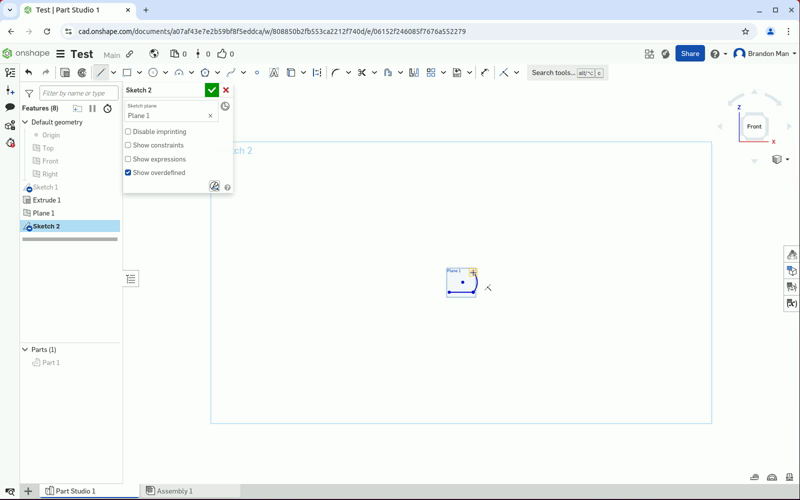
mouse_move(503, 272)
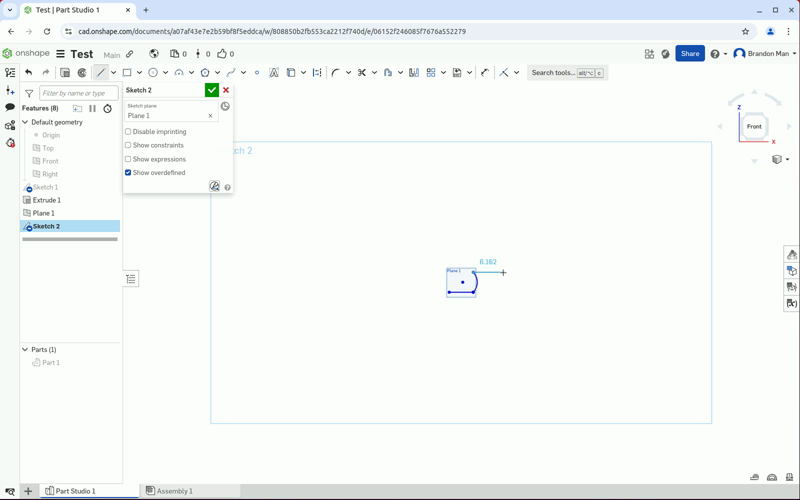
mouse_move(449, 272)
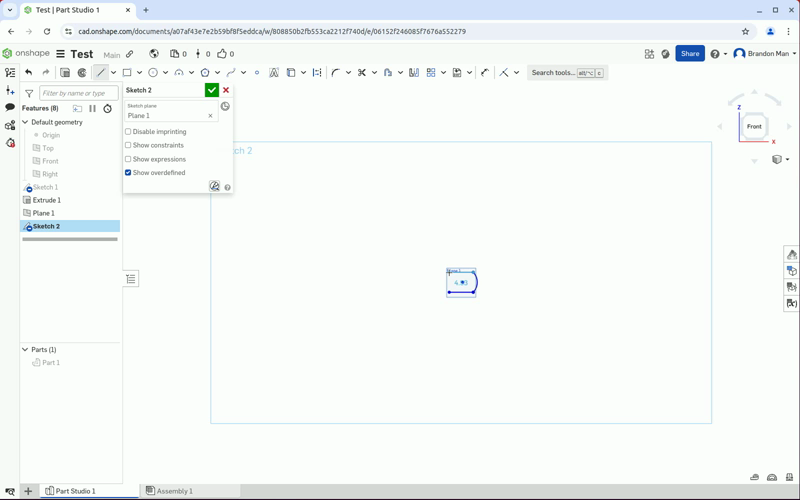
click(449, 272)
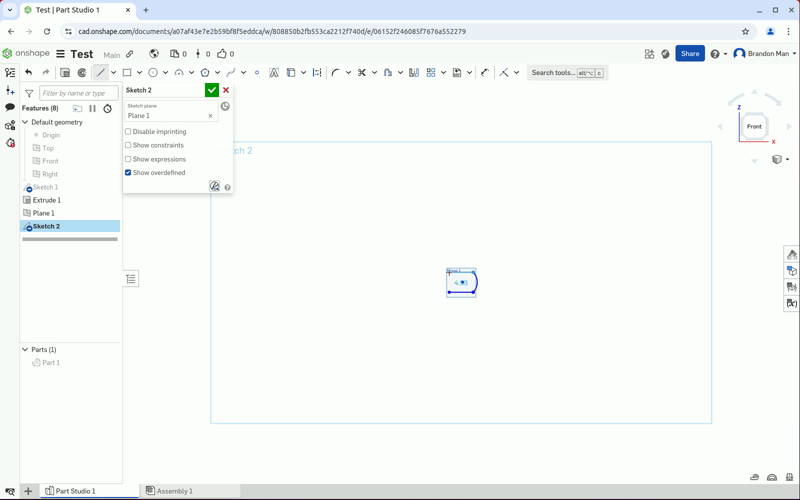
key_up(shift)
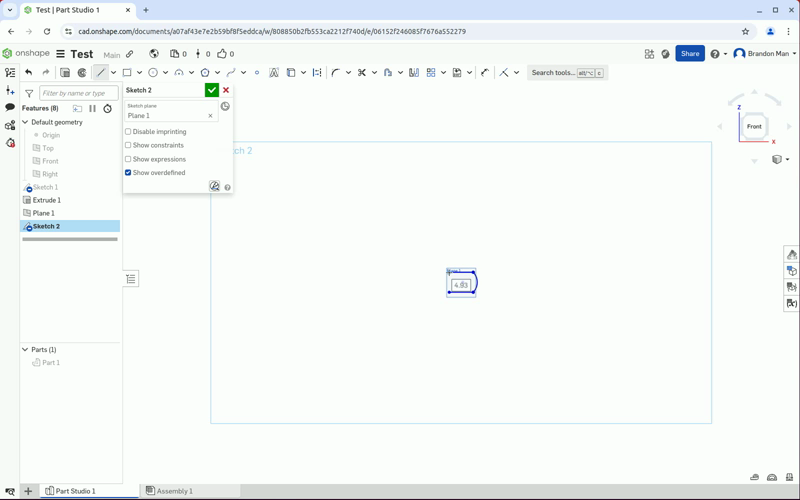
key(esc)
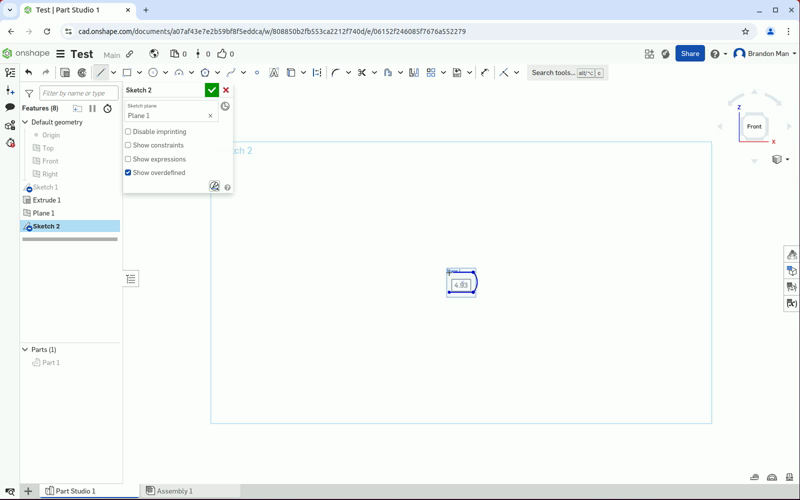
key(a)
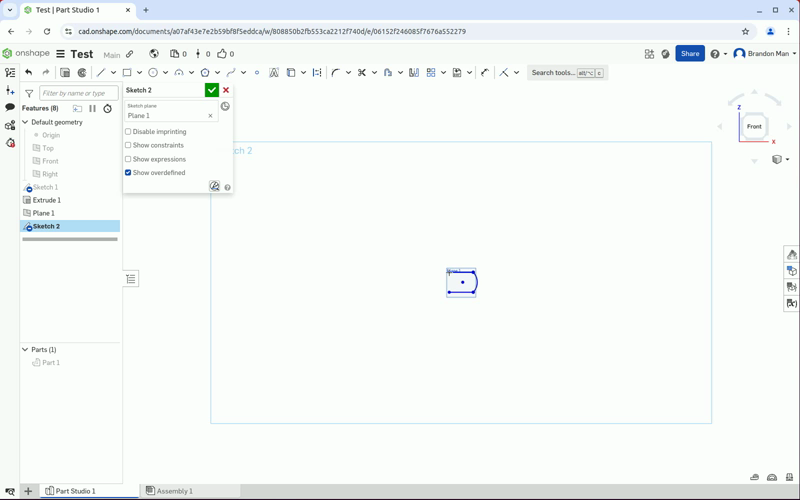
mouse_move(449, 272)
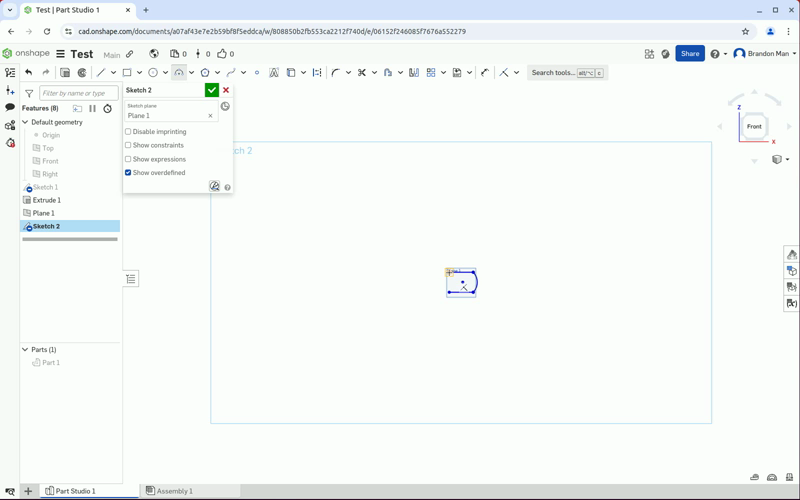
click(449, 272)
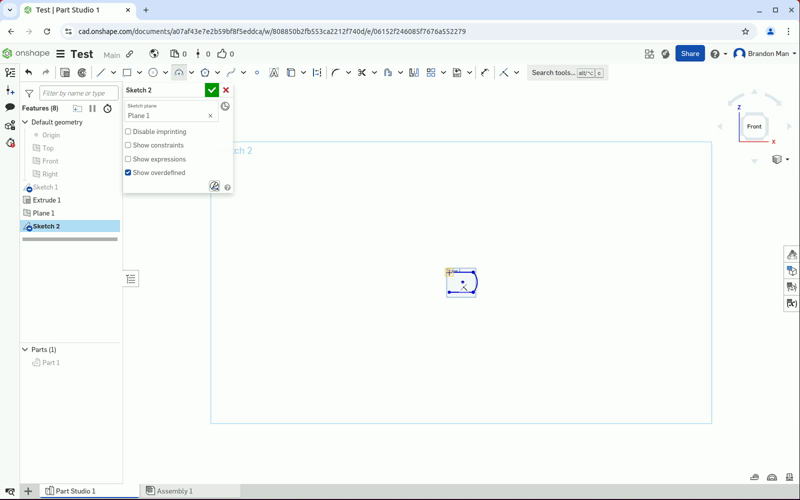
mouse_move(449, 292)
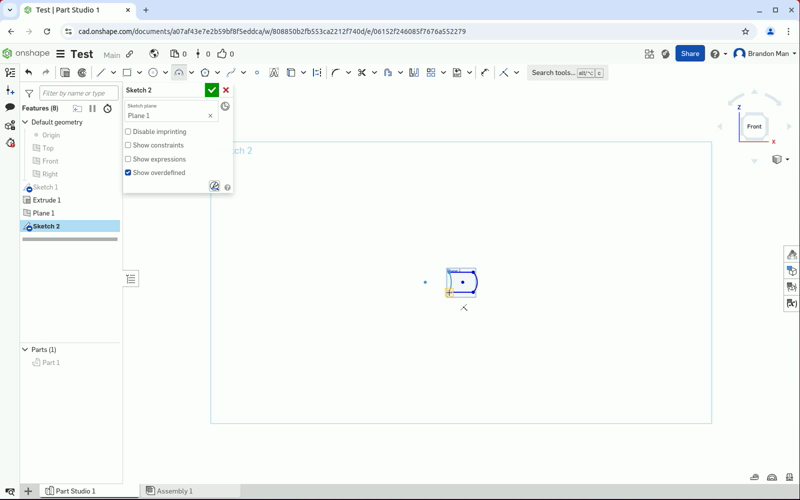
click(449, 292)
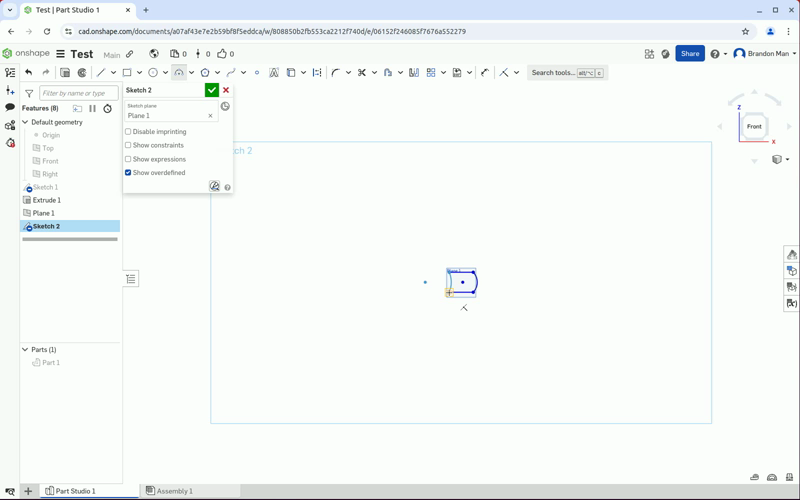
key_down(shift)
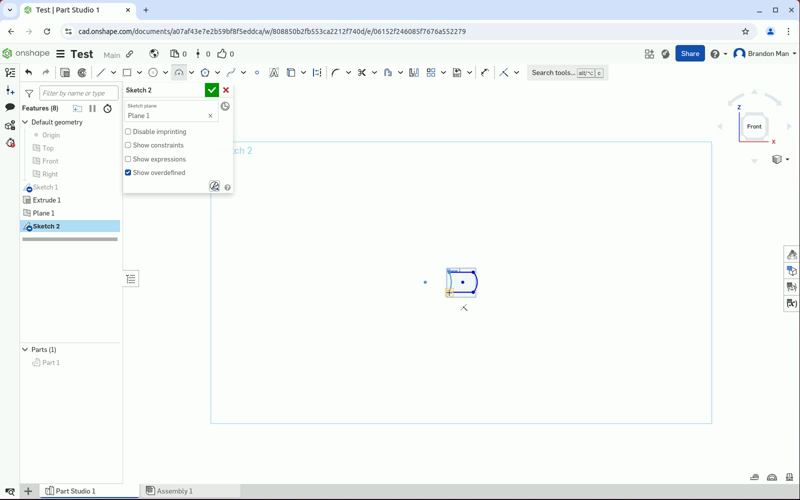
mouse_move(445, 282)
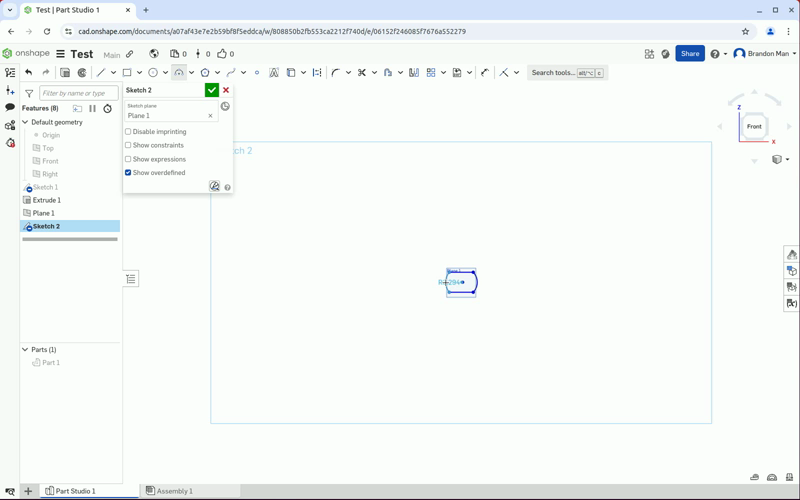
click(445, 282)
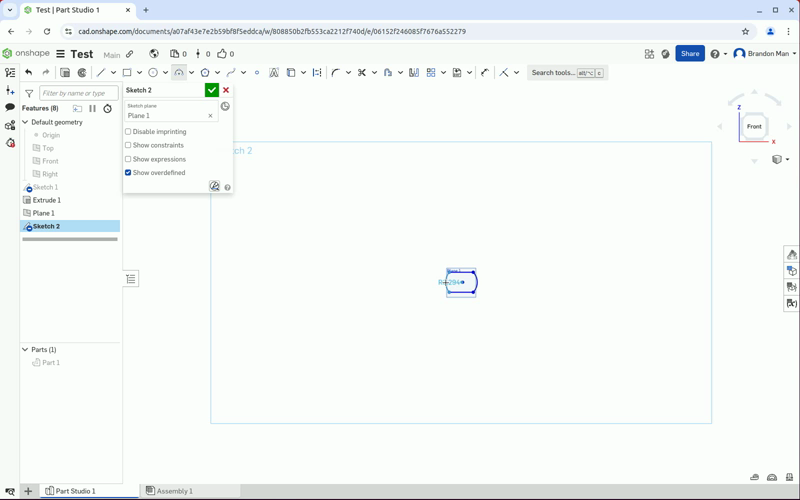
key_up(shift)
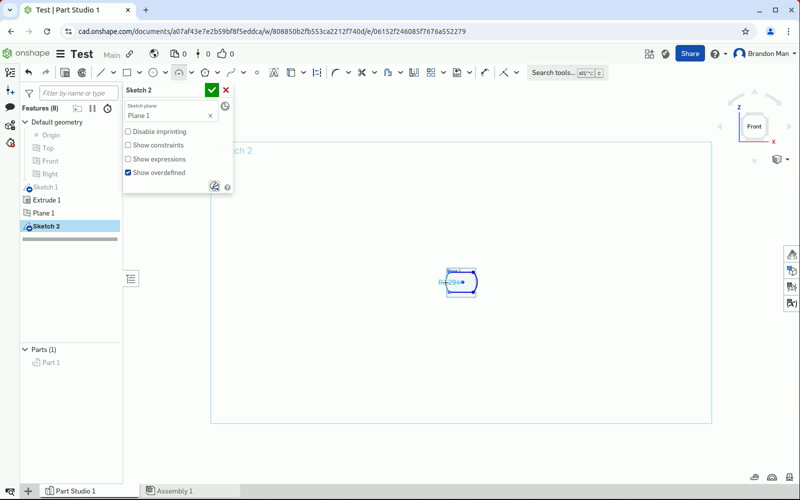
key(esc)
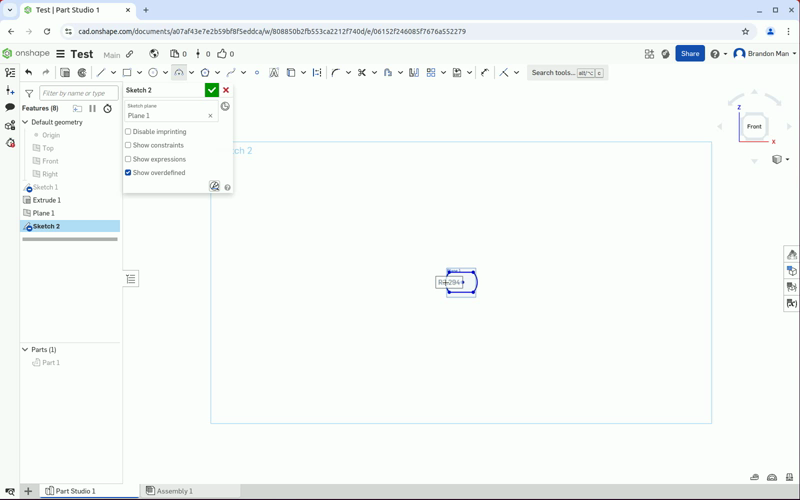
mouse_move(464, 273)
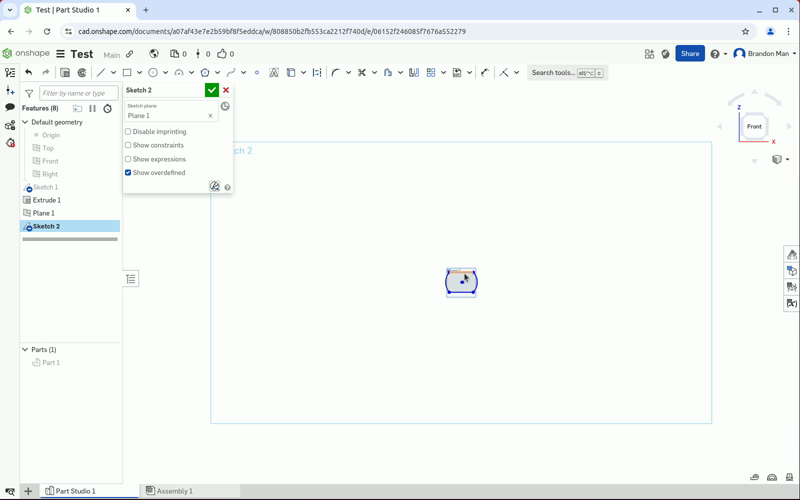
scroll(6)
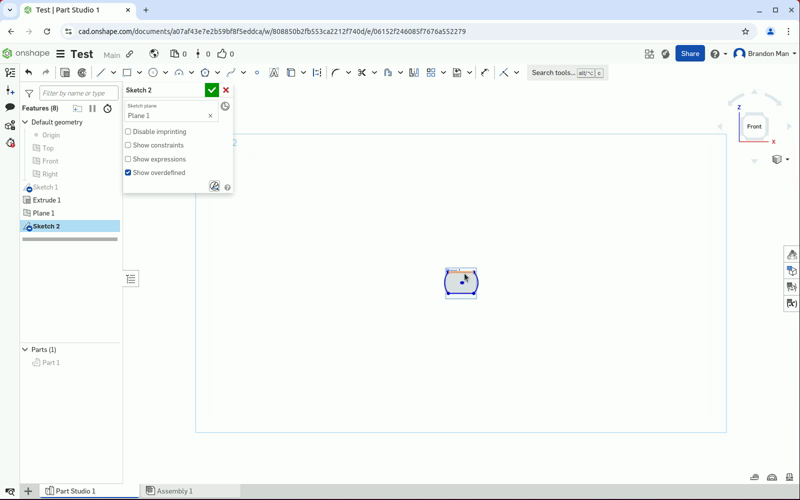
scroll(6)
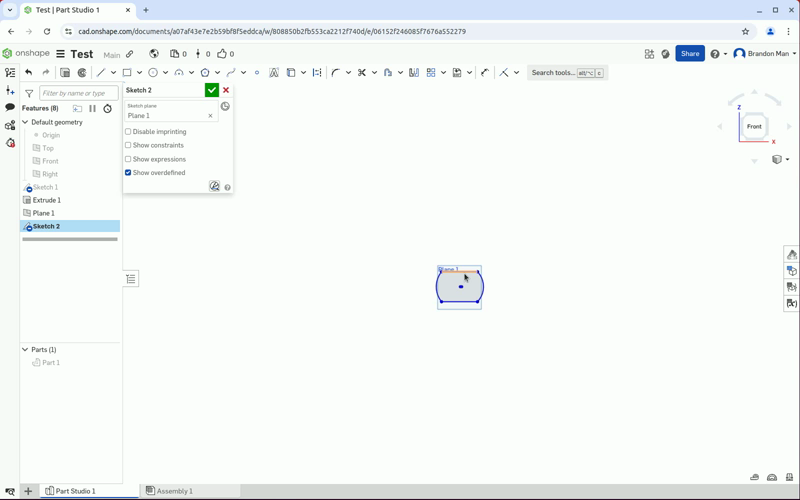
scroll(6)
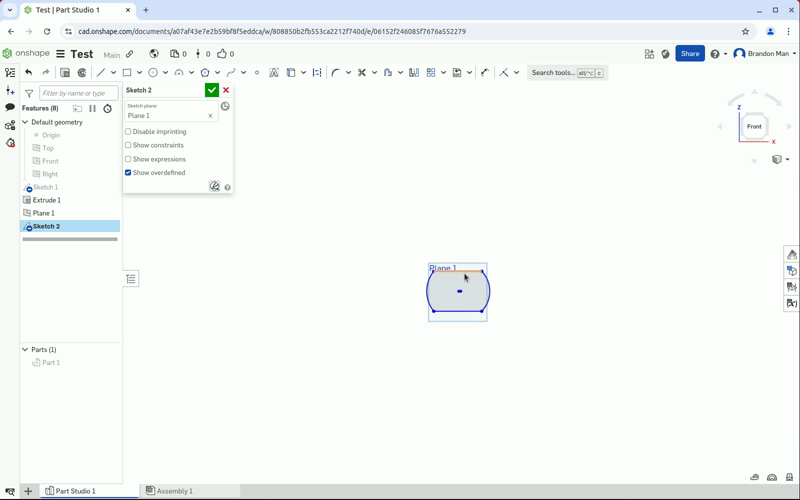
scroll(6)
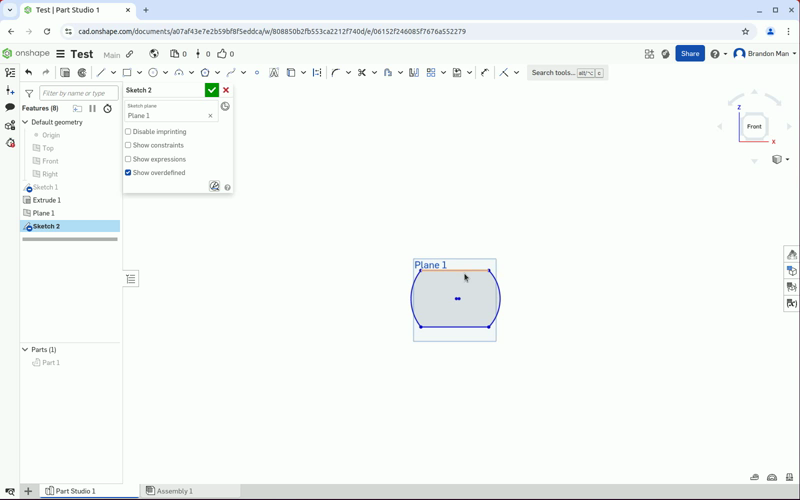
scroll(6)
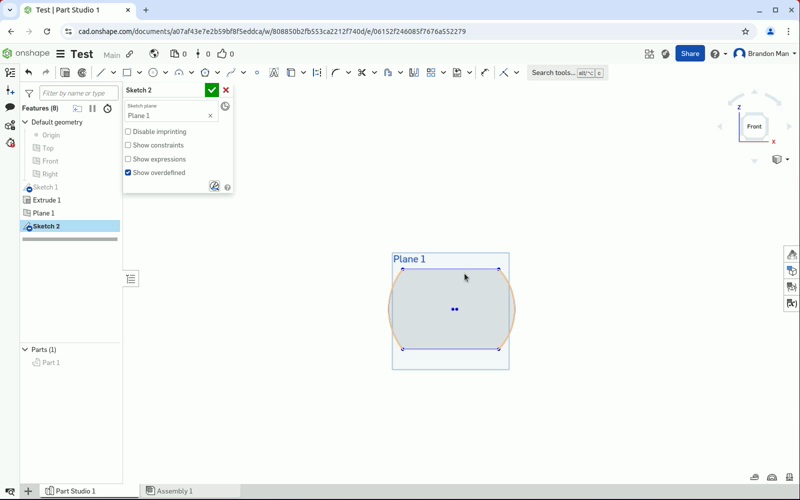
scroll(6)
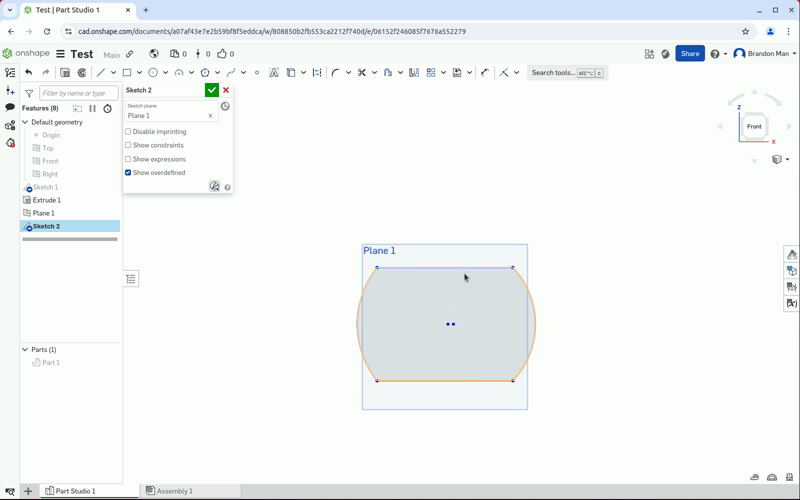
scroll(6)
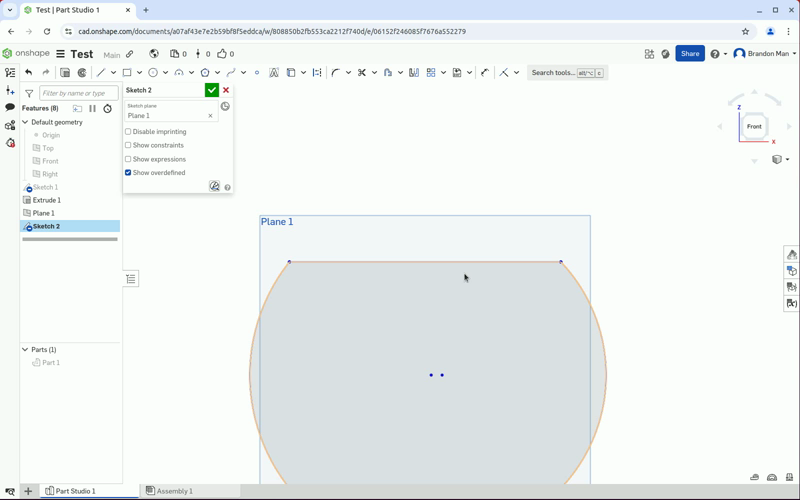
click(464, 273)
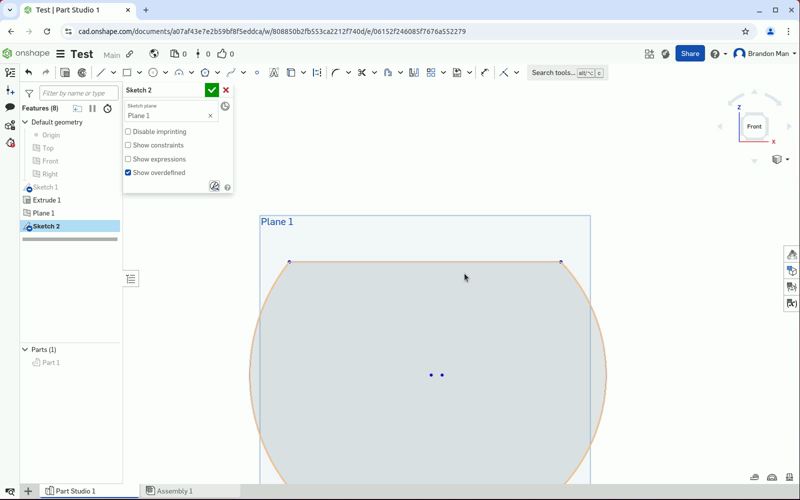
scroll(-6)
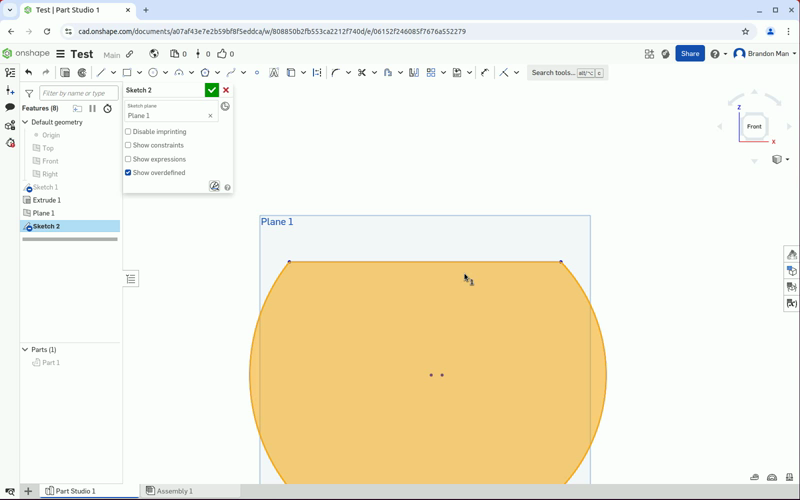
scroll(-6)
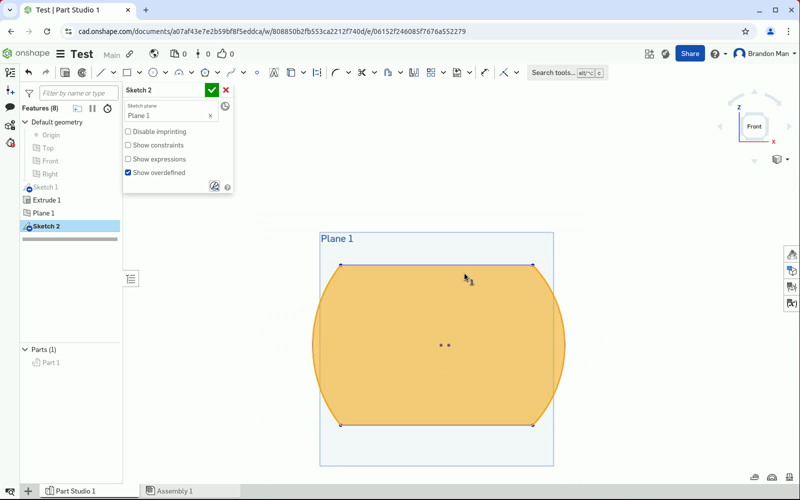
scroll(-6)
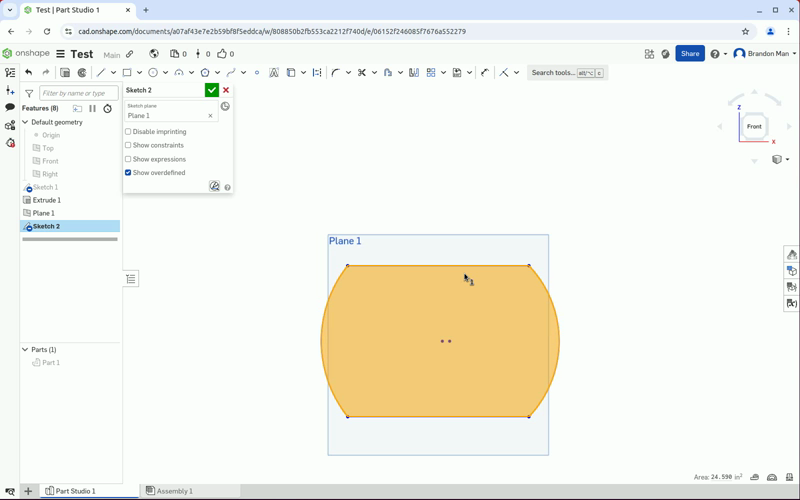
scroll(-6)
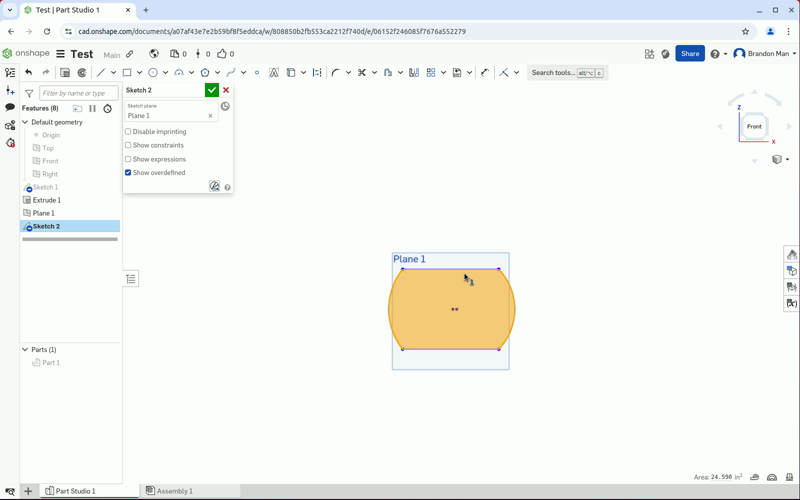
scroll(-6)
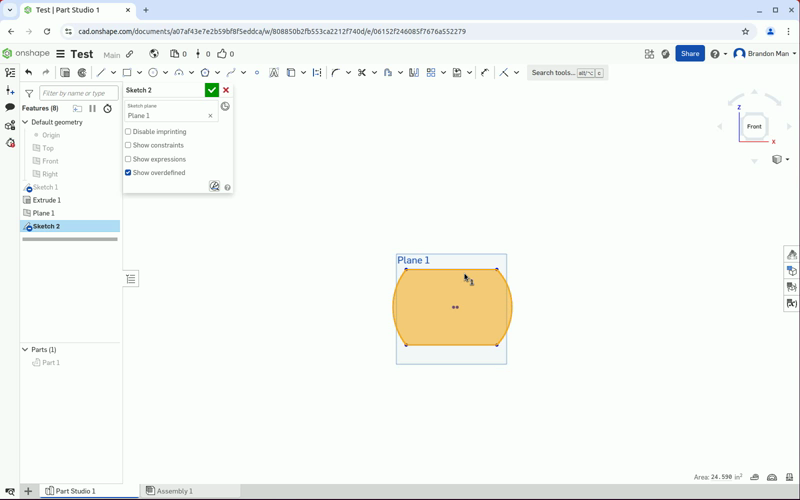
scroll(-6)
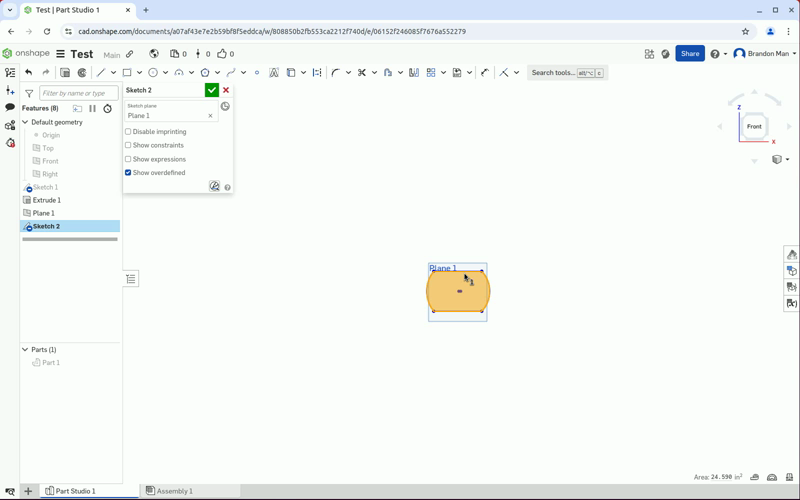
scroll(-6)
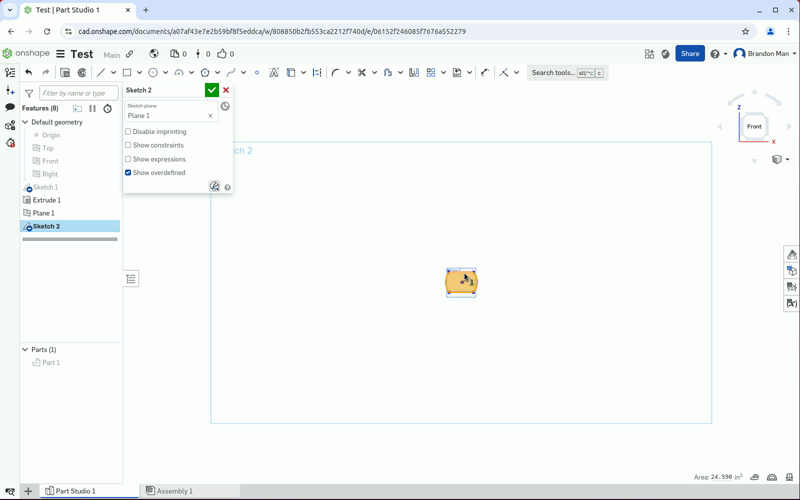
mouse_move(73, 352)
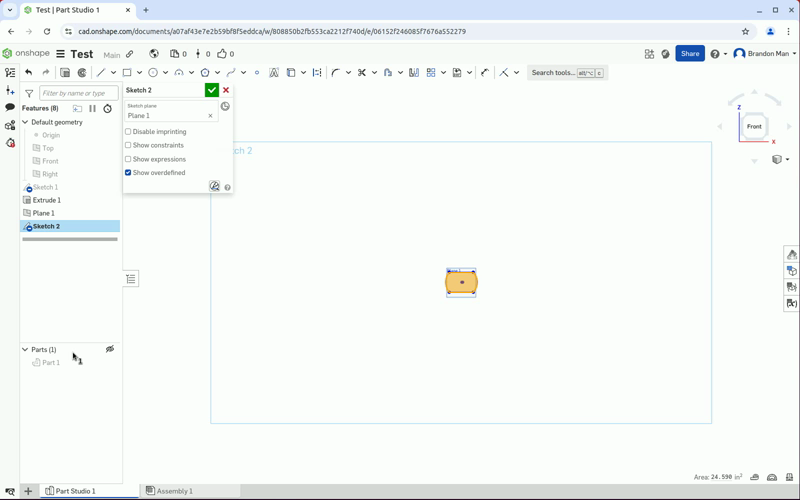
key(shift+y)
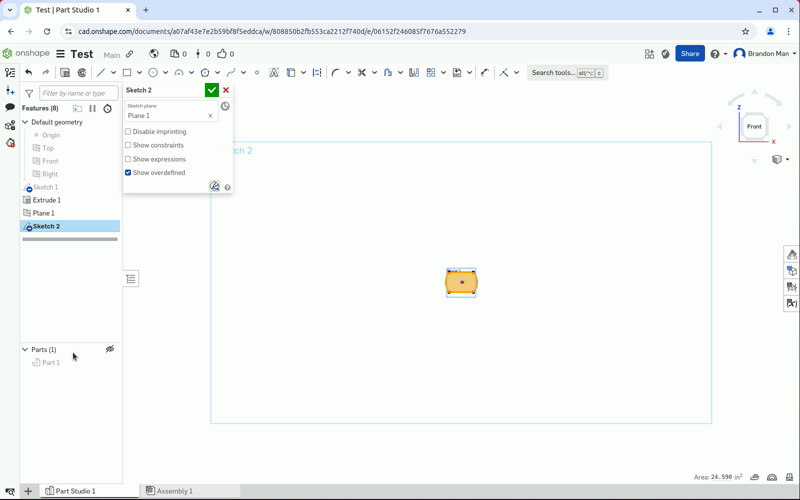
key(shift+e)
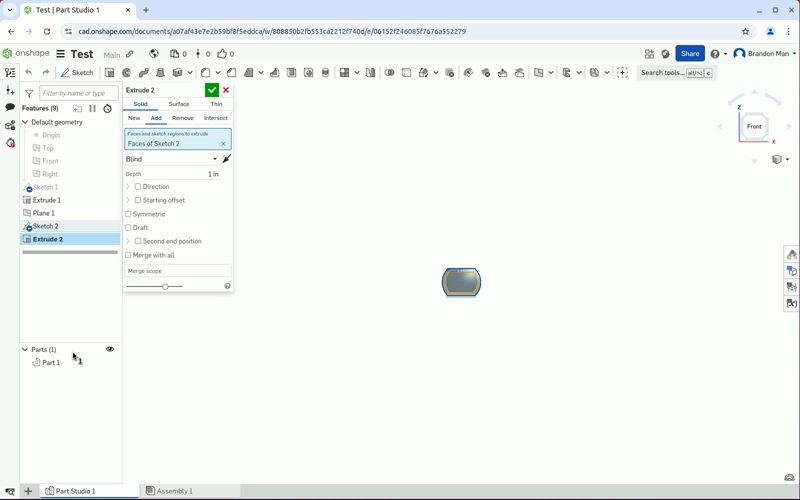
mouse_move(143, 106)
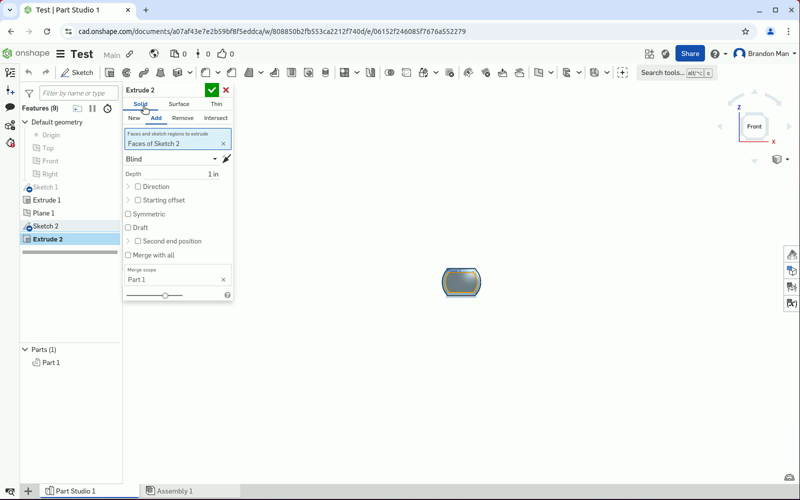
click(143, 106)
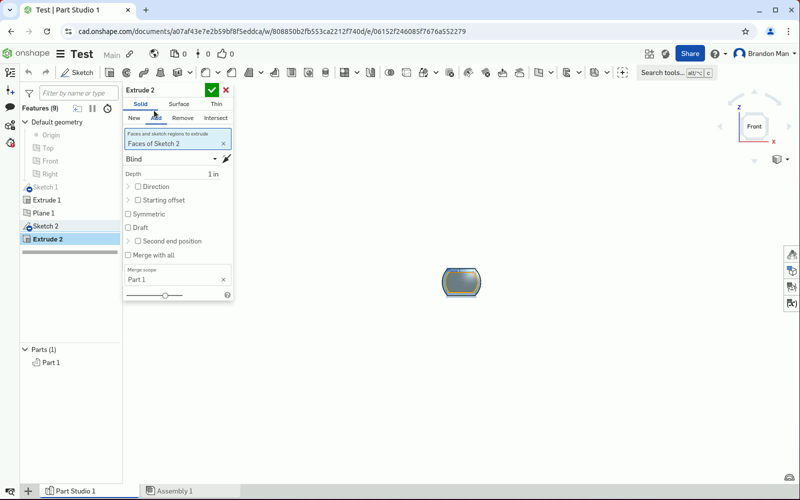
mouse_move(186, 120)
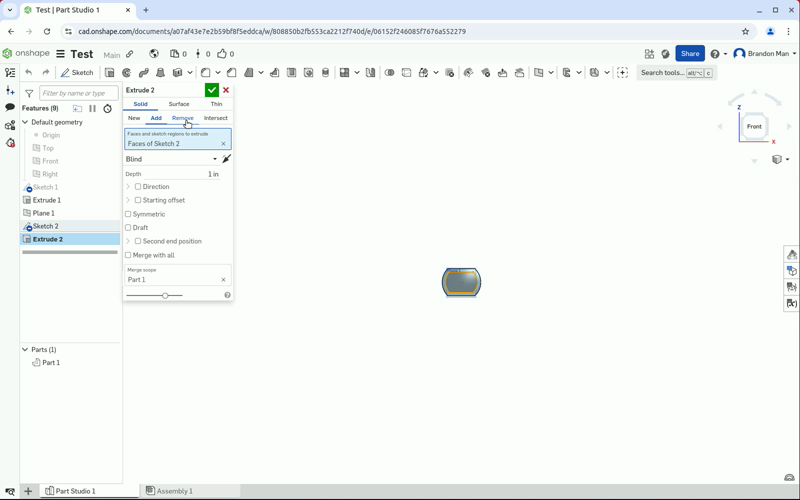
click(186, 120)
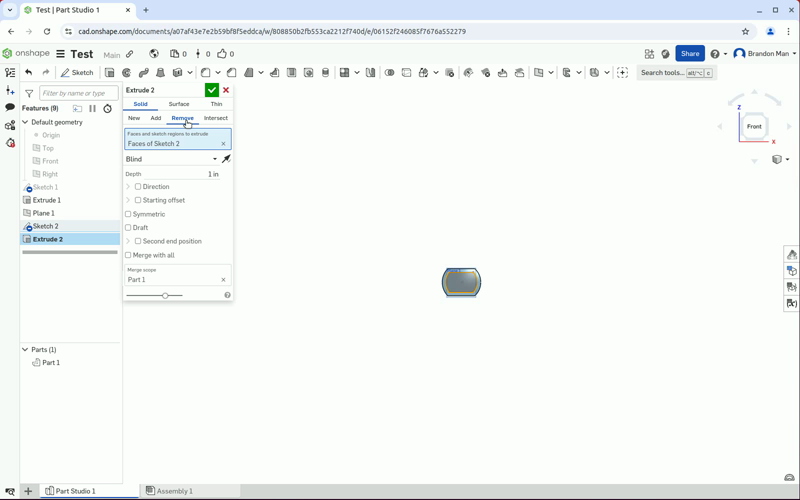
key(tab, 4)
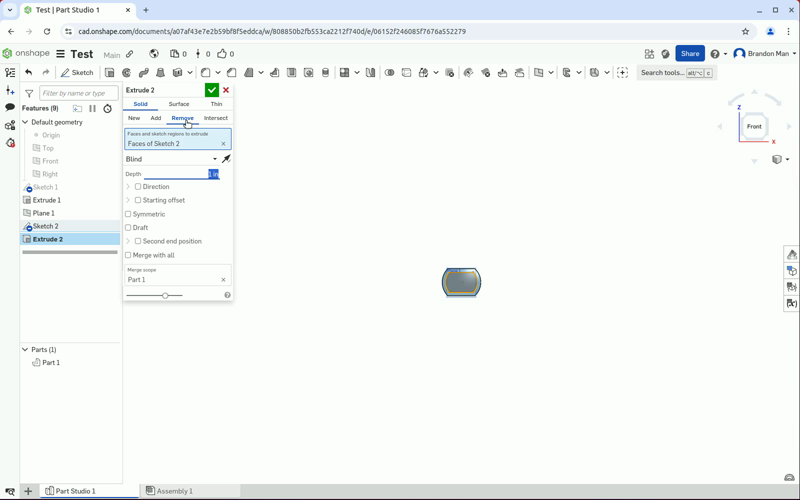
text(23.108)
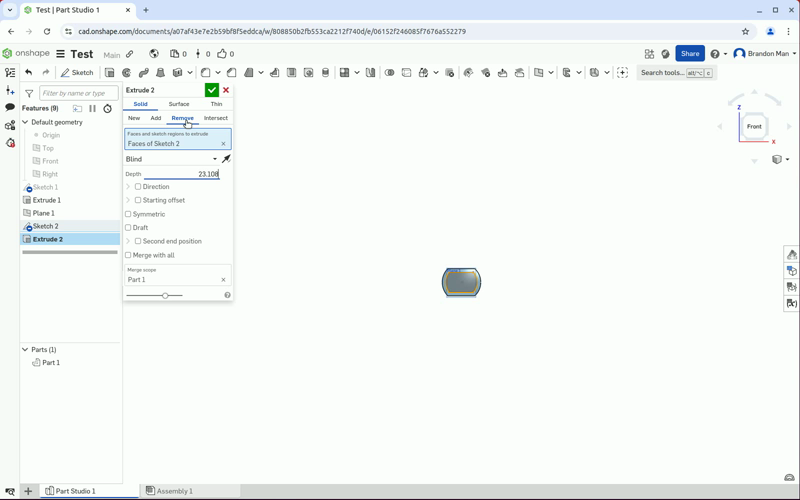
key(tab, 6)
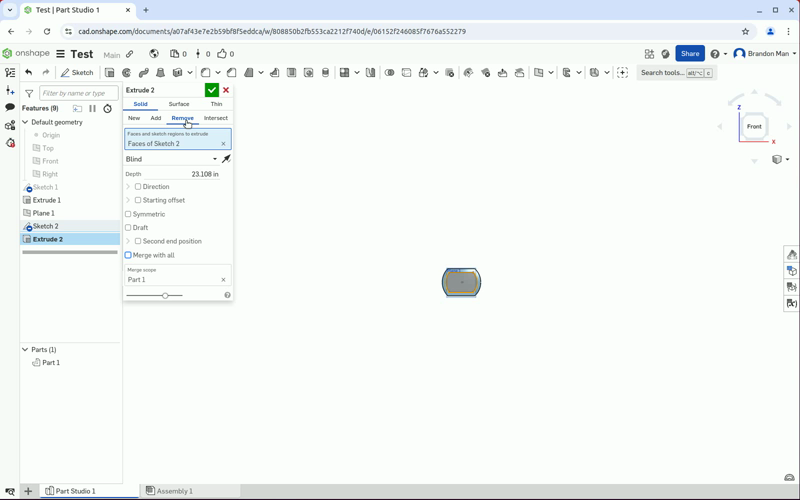
key(space)
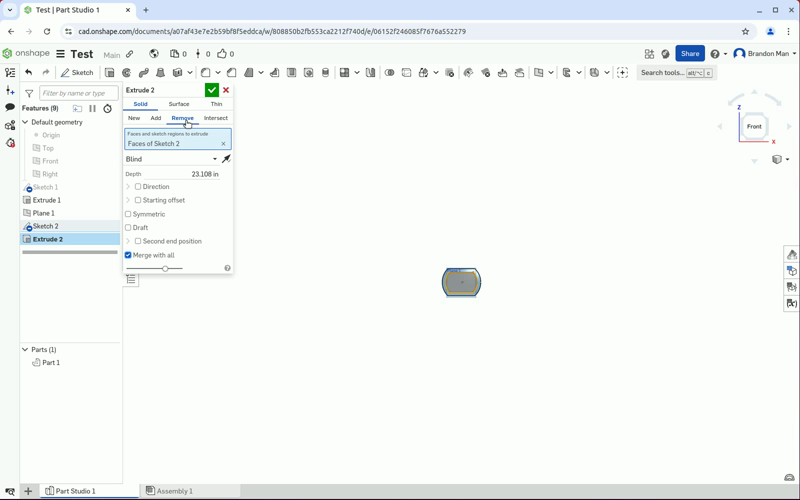
key(enter)
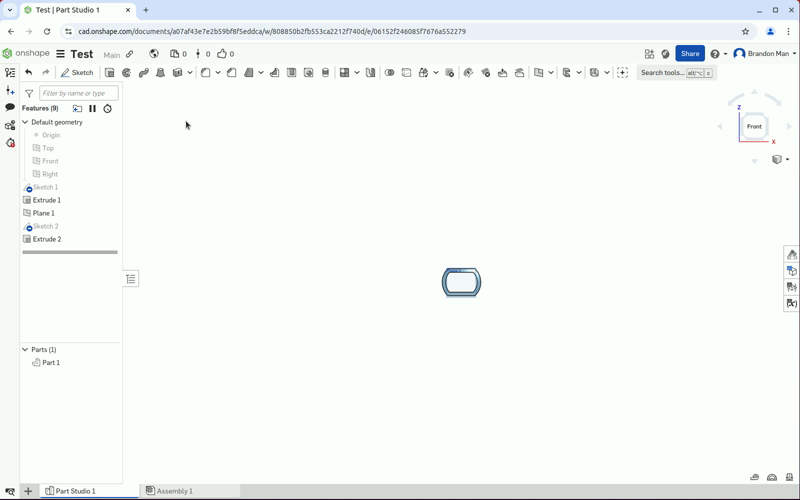
key(shift+h)
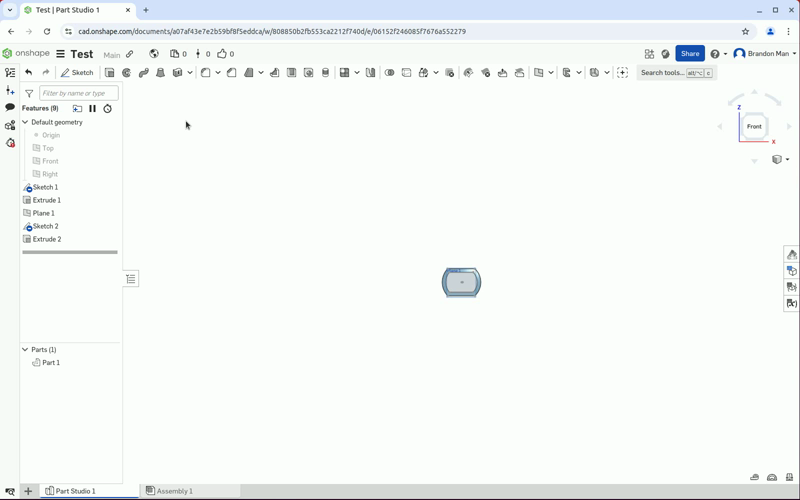
key(shift+h)
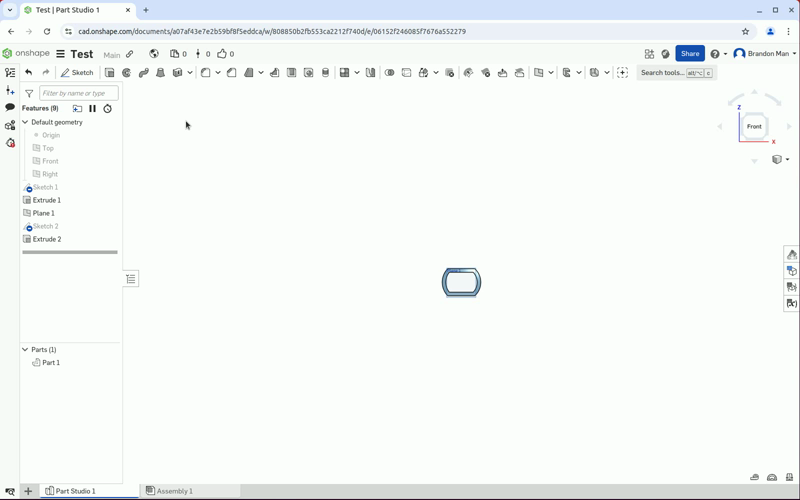
mouse_move(73, 189)
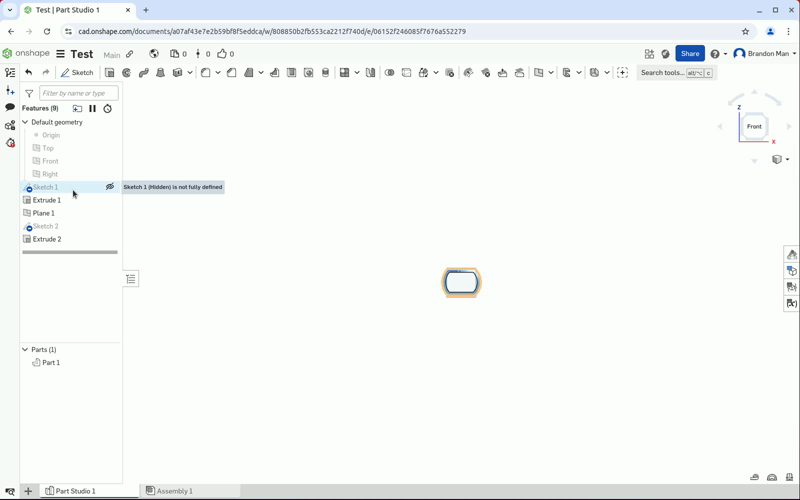
click(73, 189)
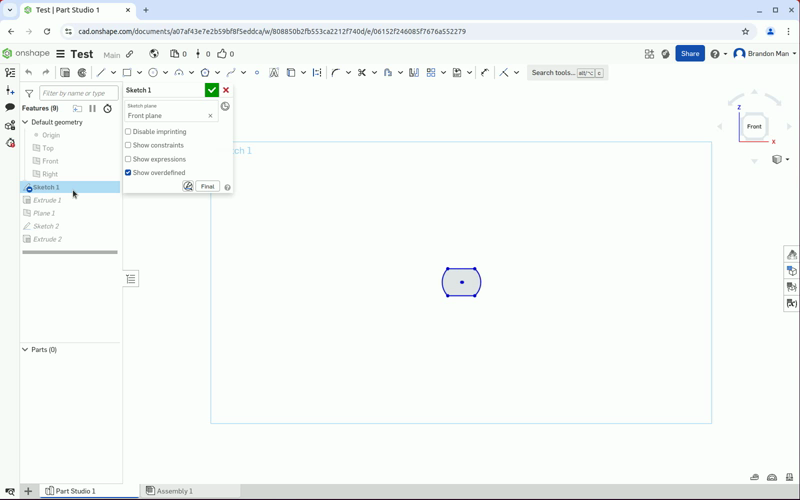
mouse_move(229, 92)
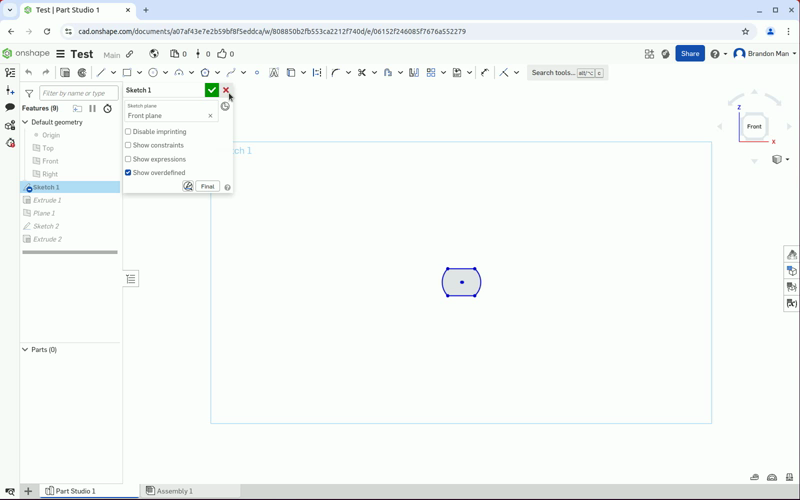
click(229, 92)
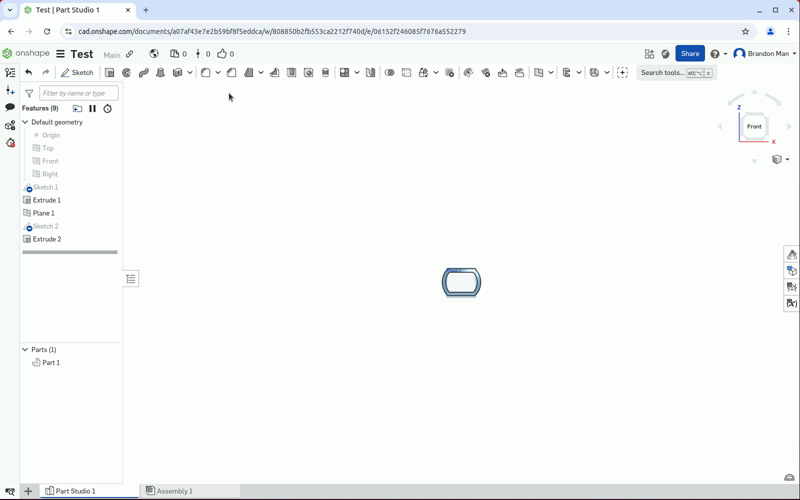
mouse_move(73, 352)
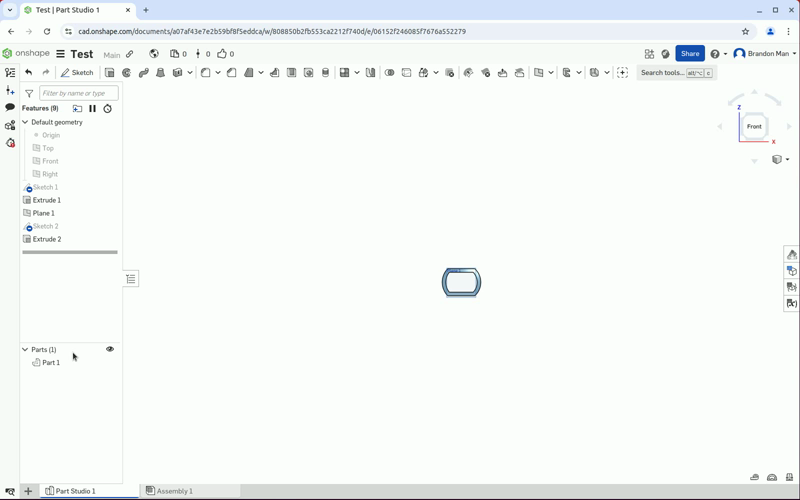
key(y)
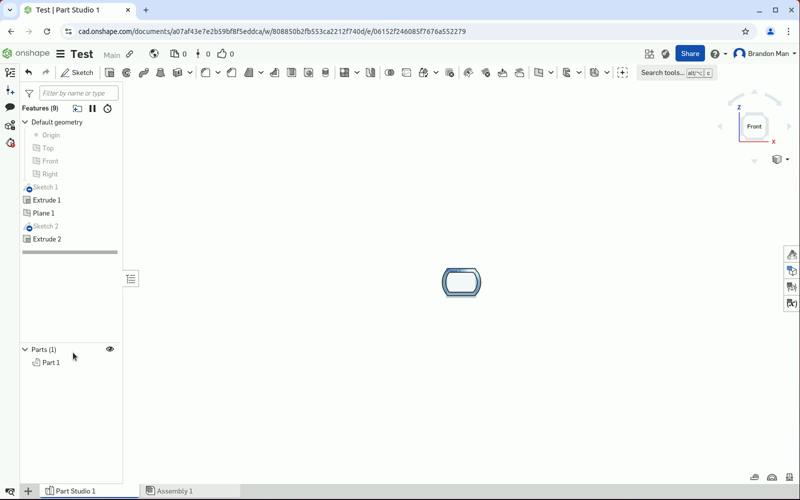
key(shift+p)
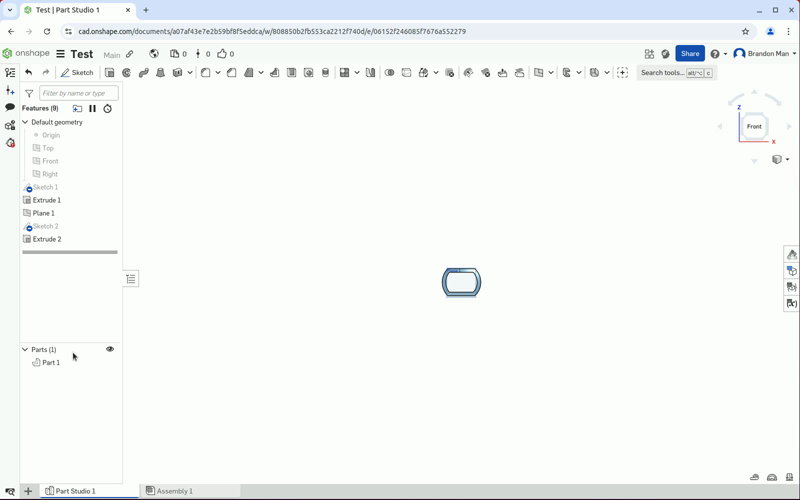
key(space)
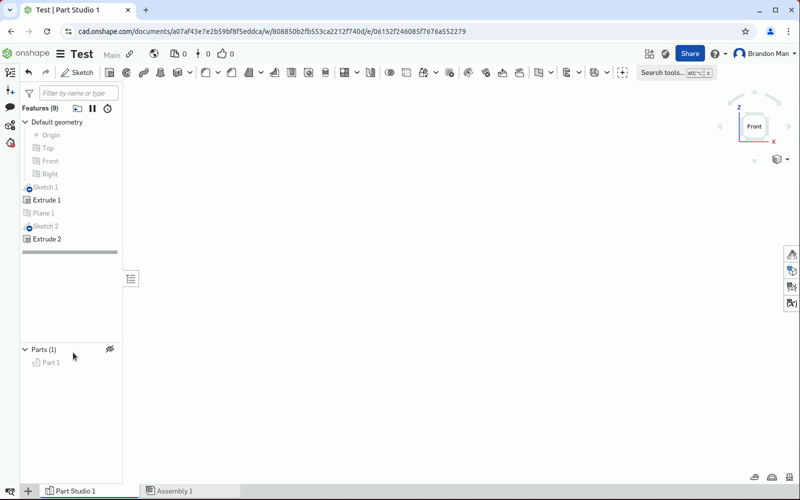
key_down(shift)
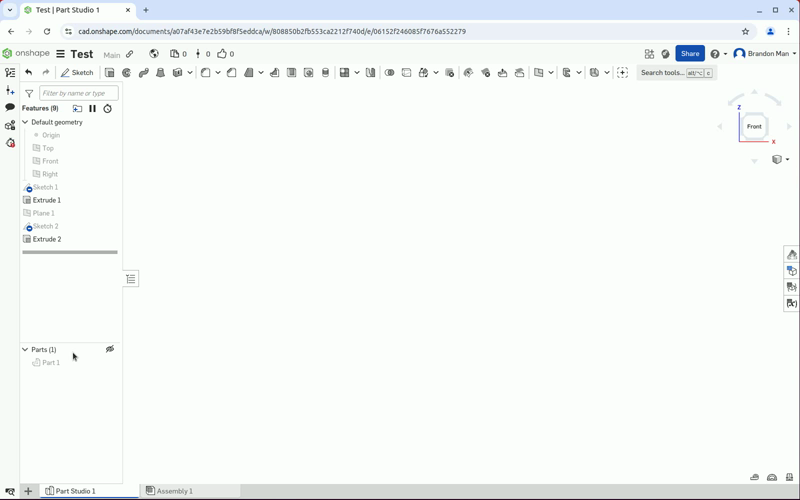
key(down)
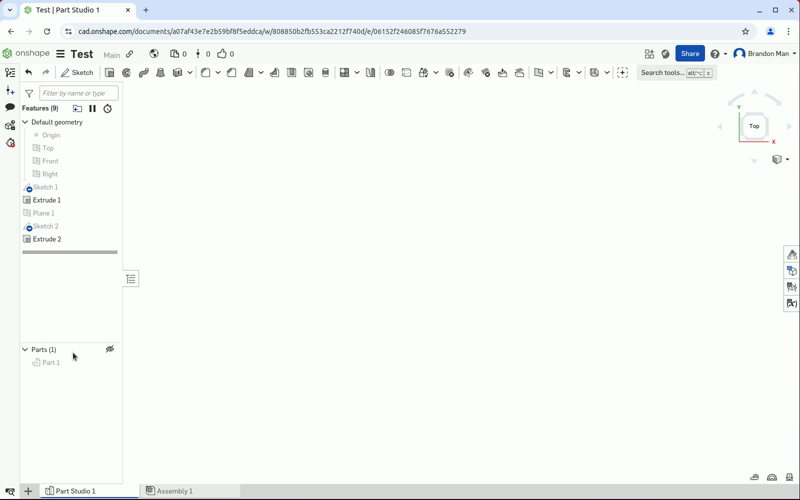
key_up(shift)
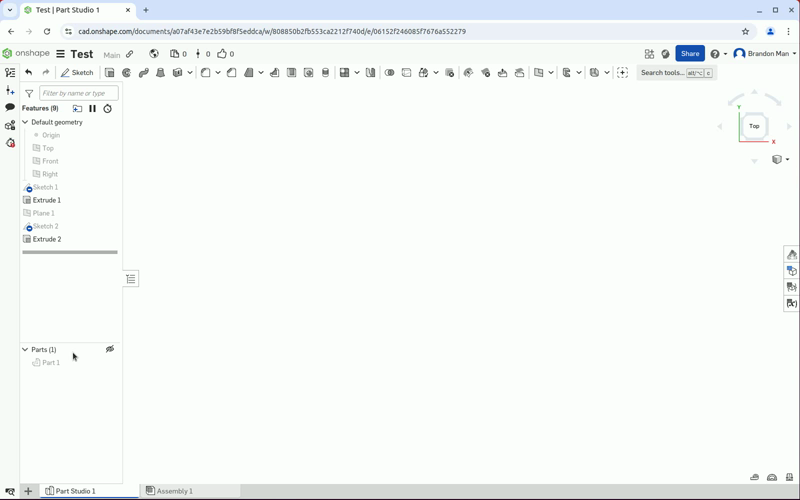
mouse_move(73, 352)
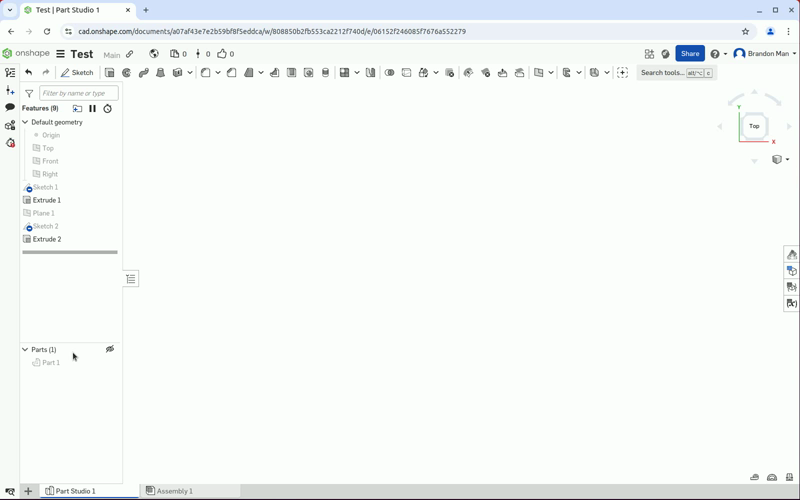
key(shift+y)
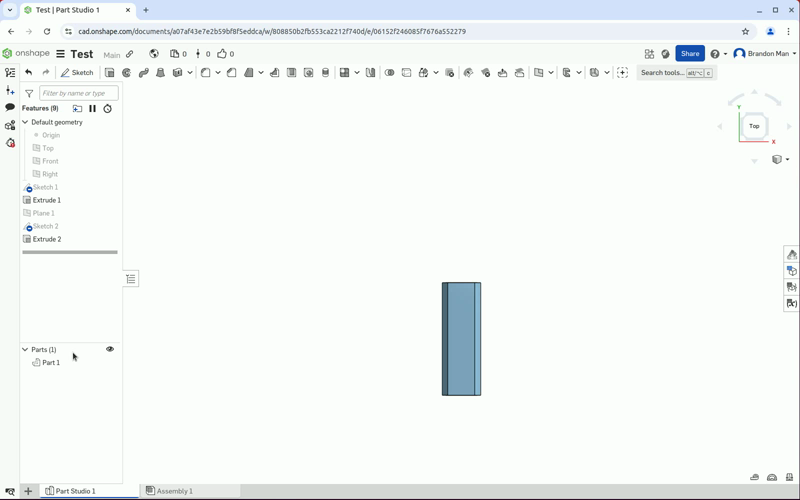
mouse_move(541, 75)
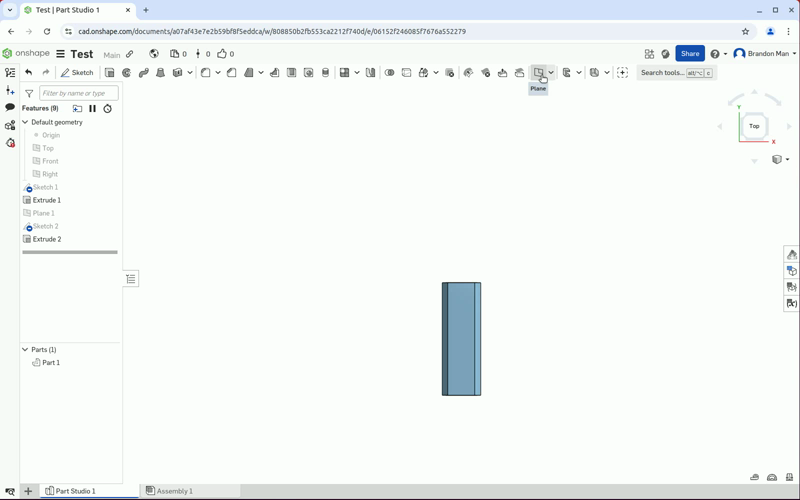
click(541, 75)
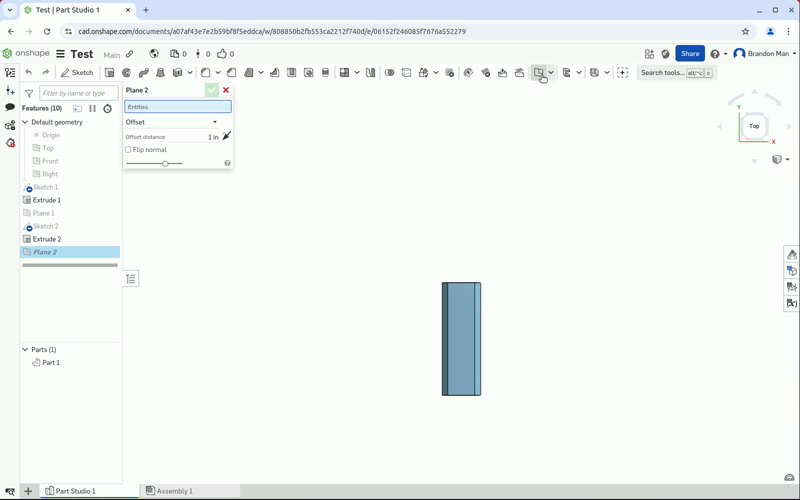
mouse_move(73, 150)
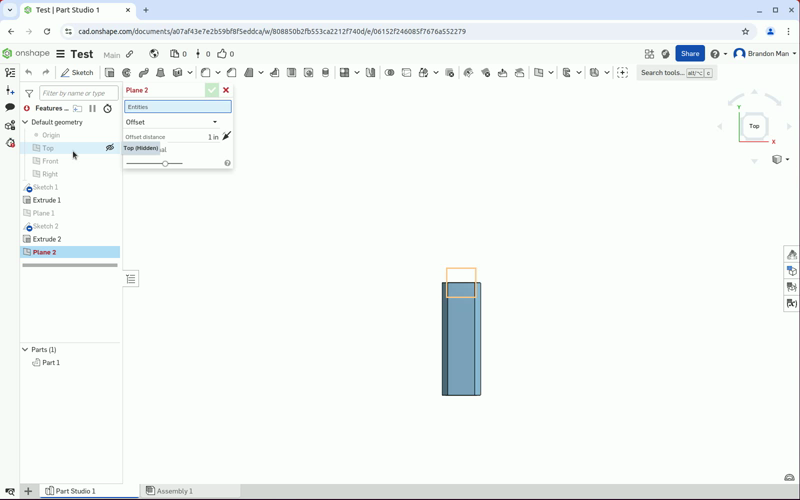
click(73, 150)
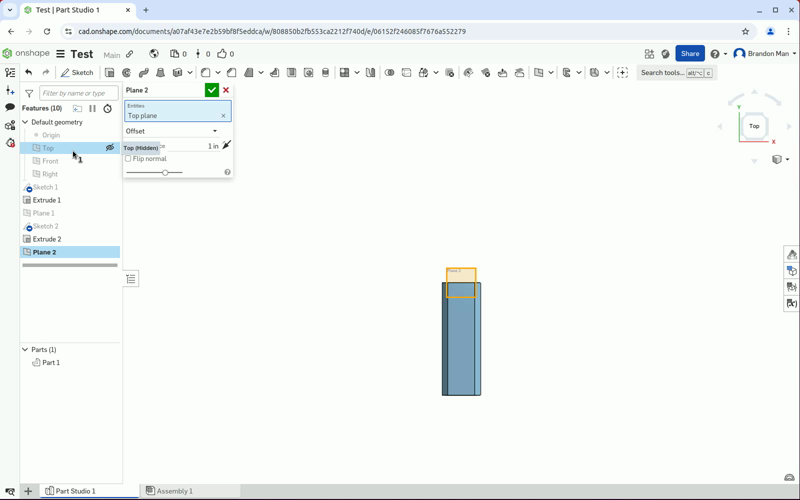
key(tab, 2)
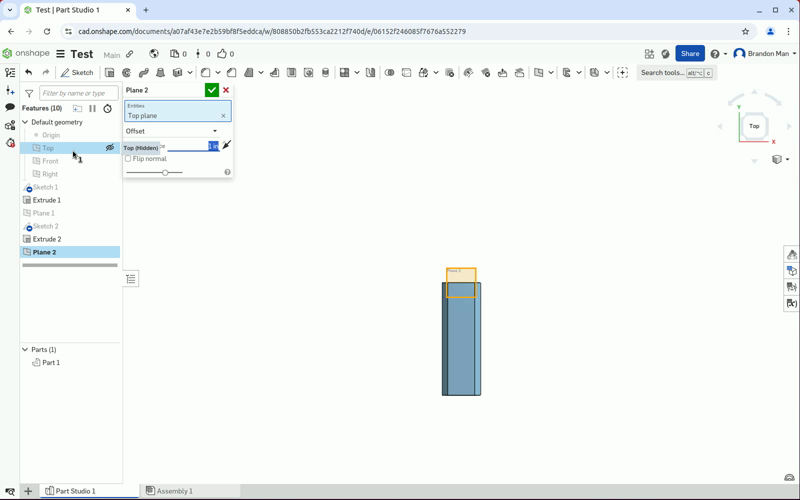
text(2.65)
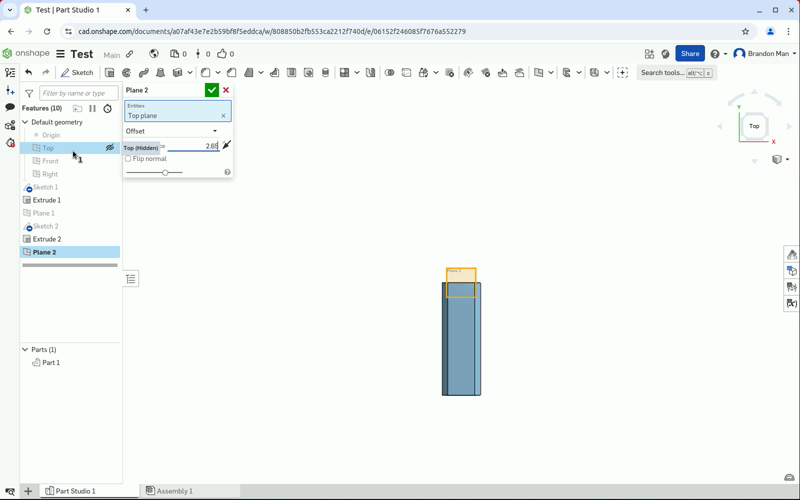
key(enter, 2)
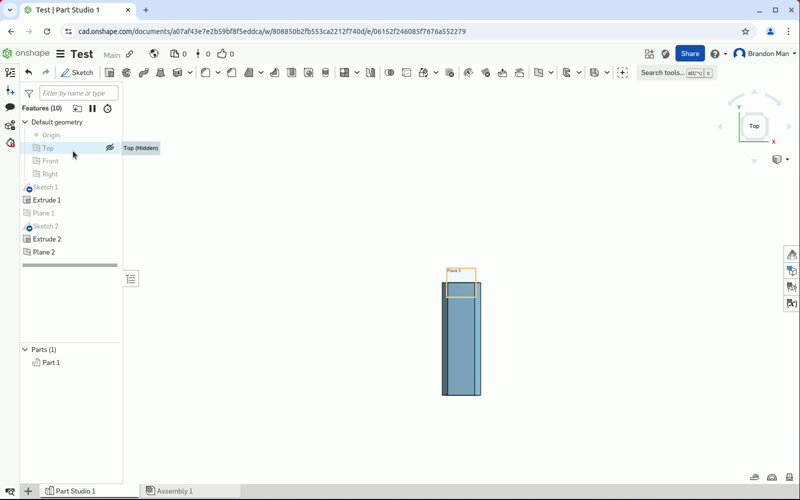
key(shift+s)
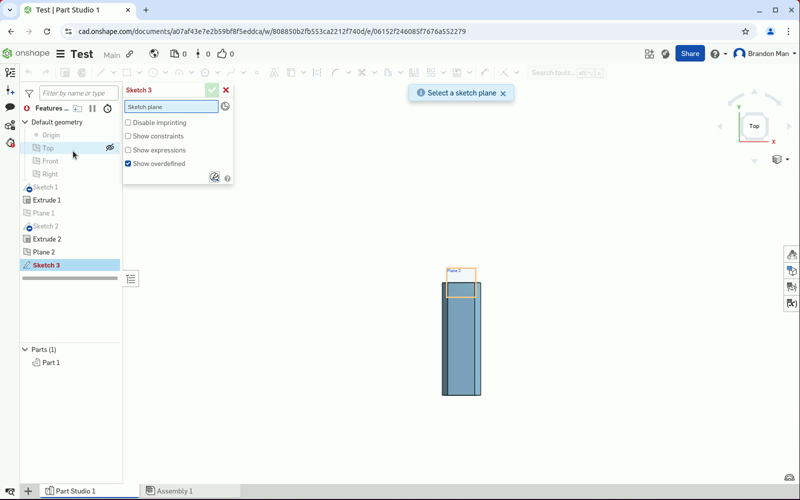
mouse_move(73, 254)
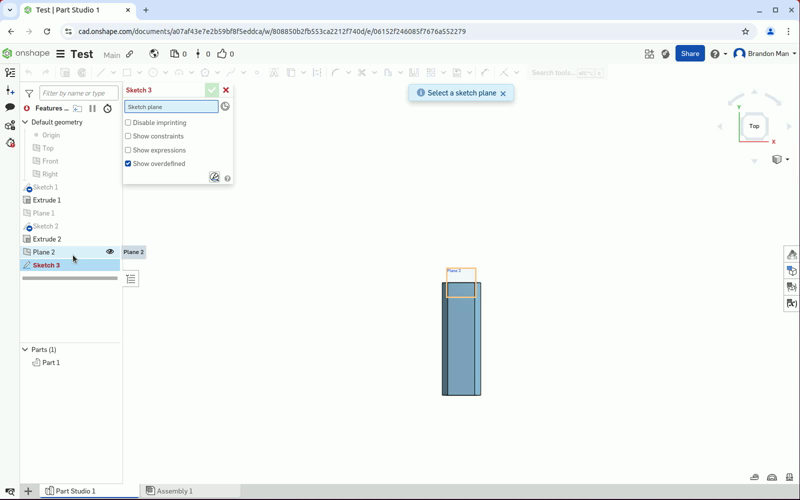
click(73, 254)
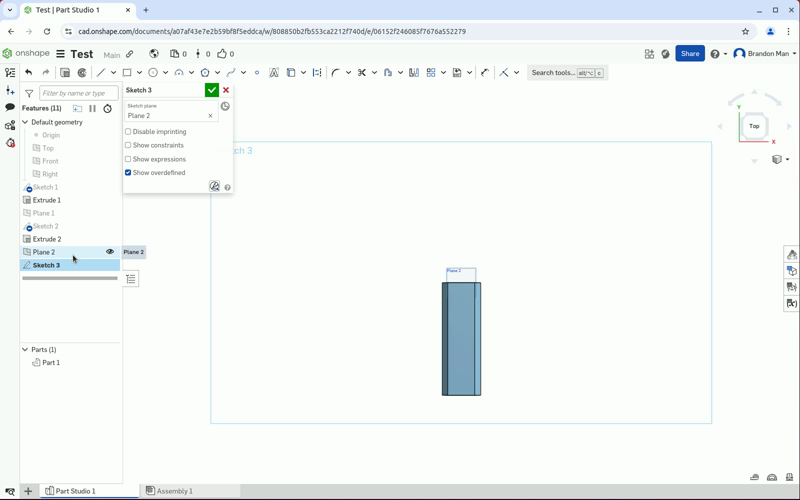
mouse_move(73, 352)
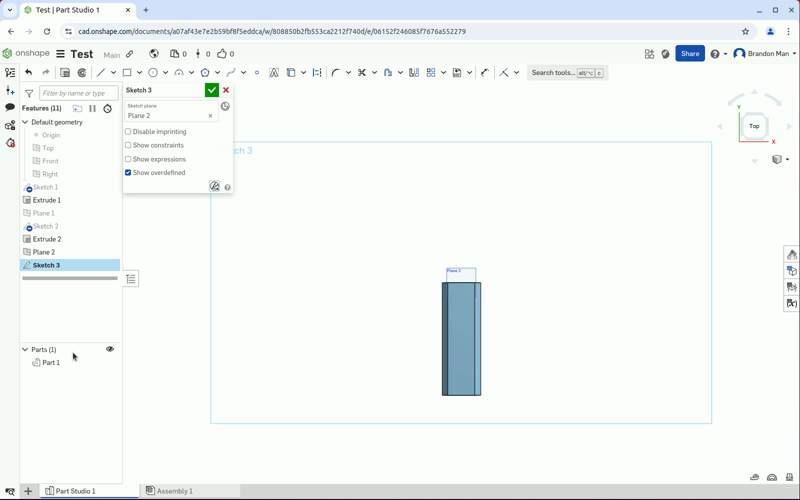
key(y)
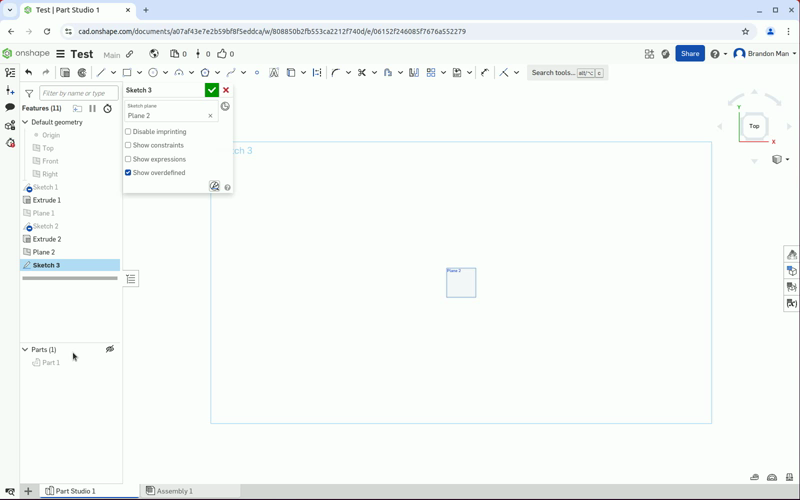
key(l)
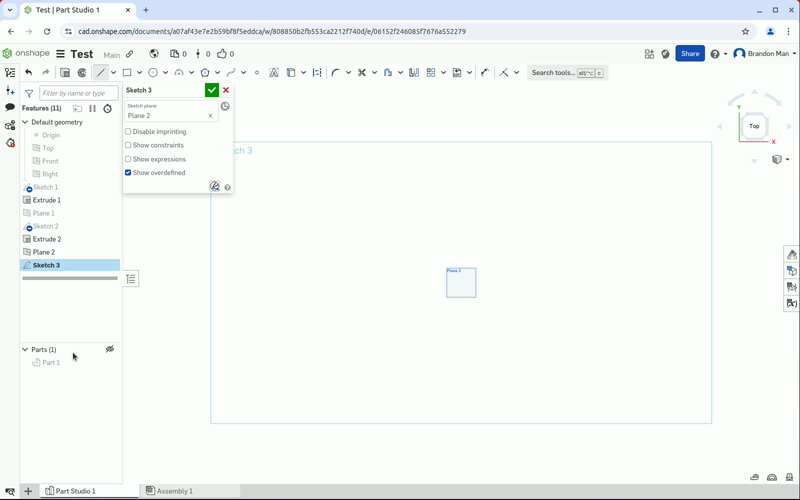
key_down(shift)
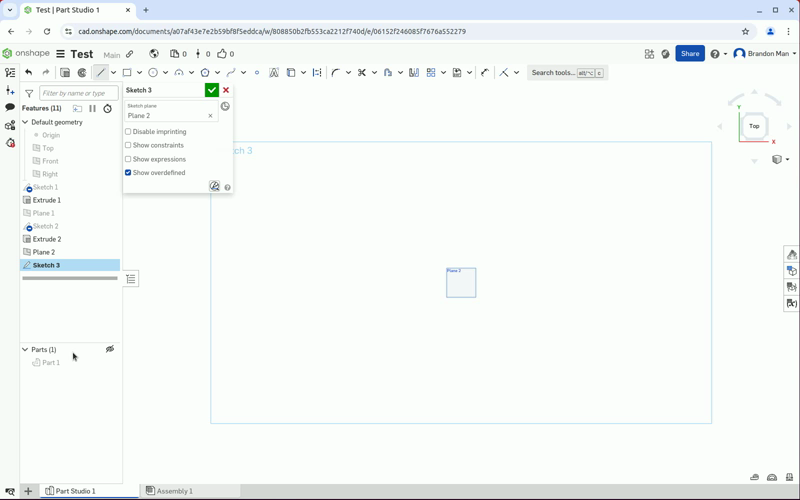
mouse_move(458, 354)
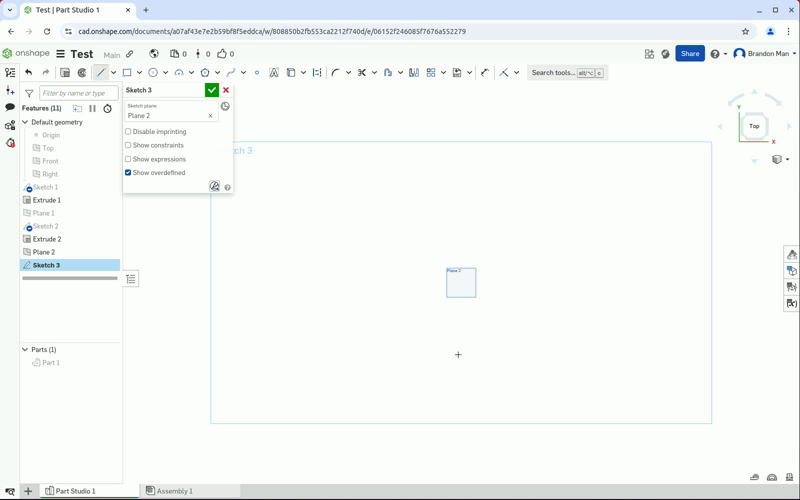
click(458, 354)
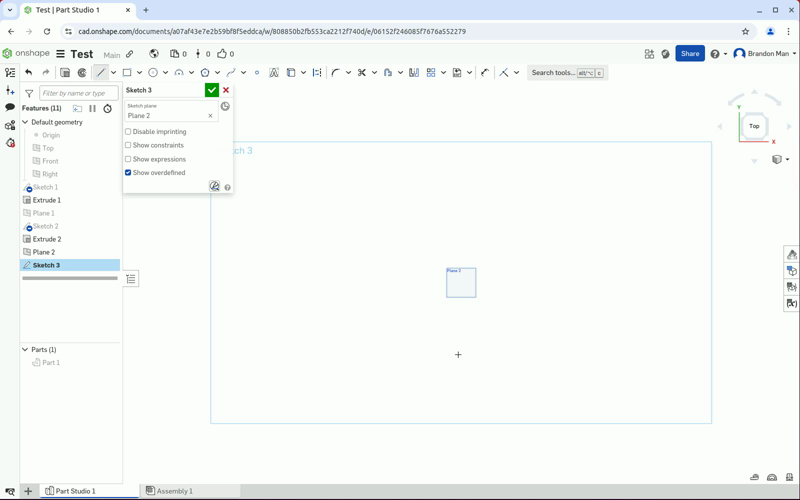
key_up(shift)
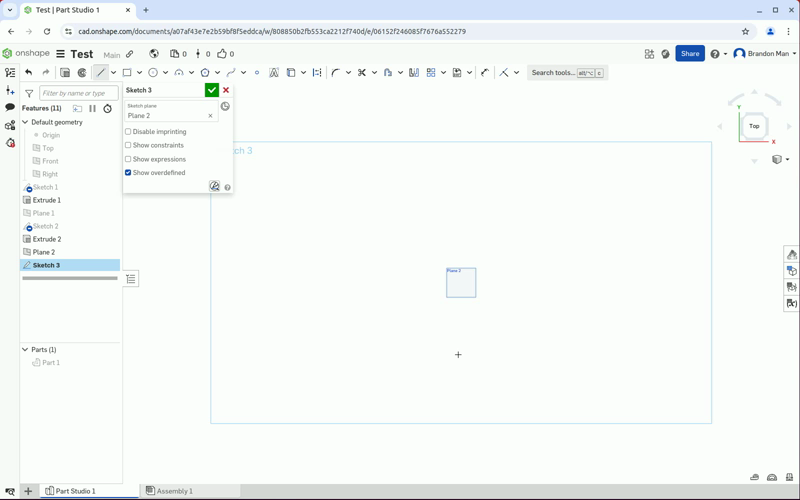
key_down(shift)
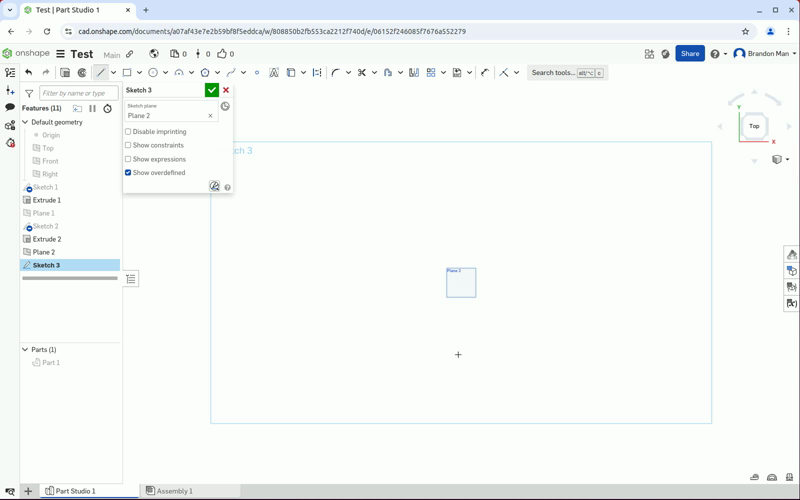
mouse_move(488, 354)
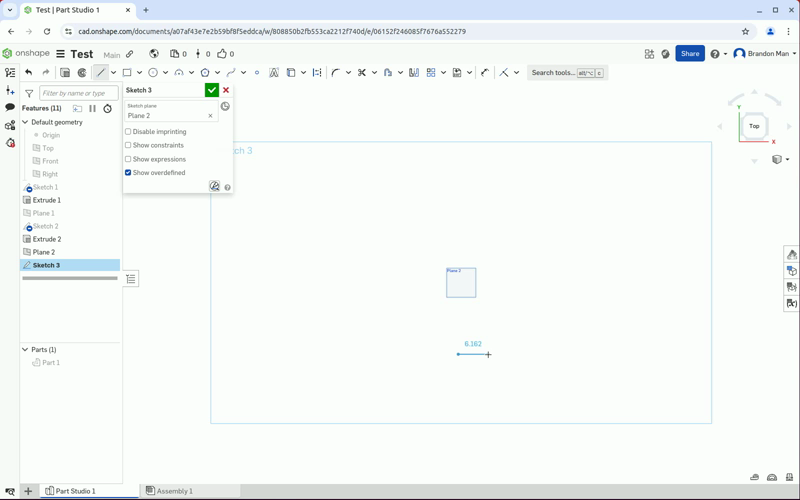
mouse_move(462, 354)
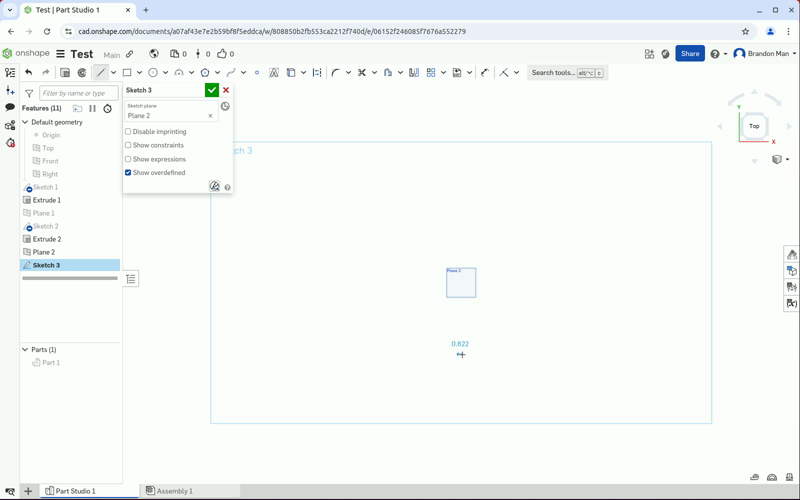
scroll(6)
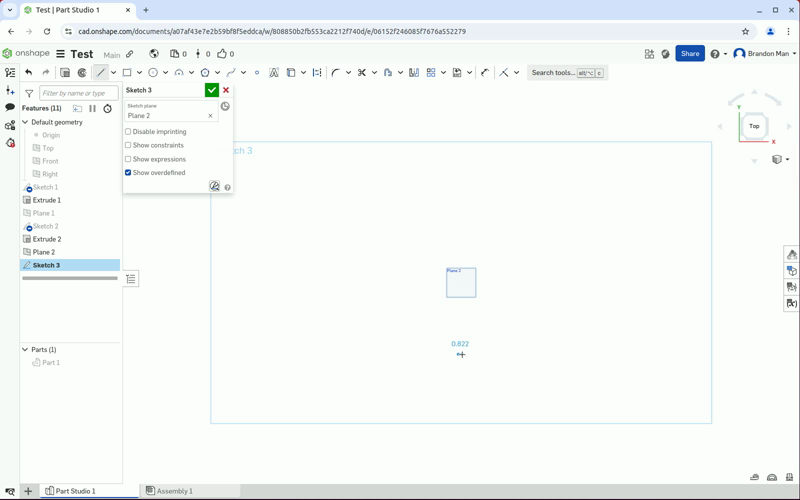
scroll(6)
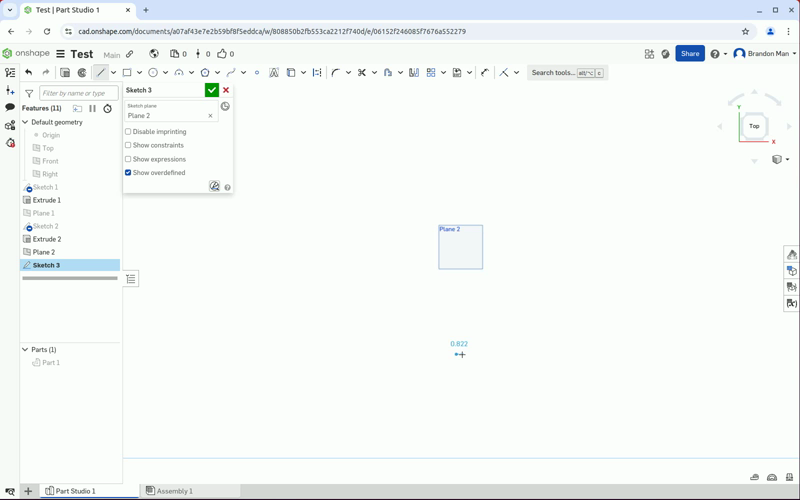
scroll(6)
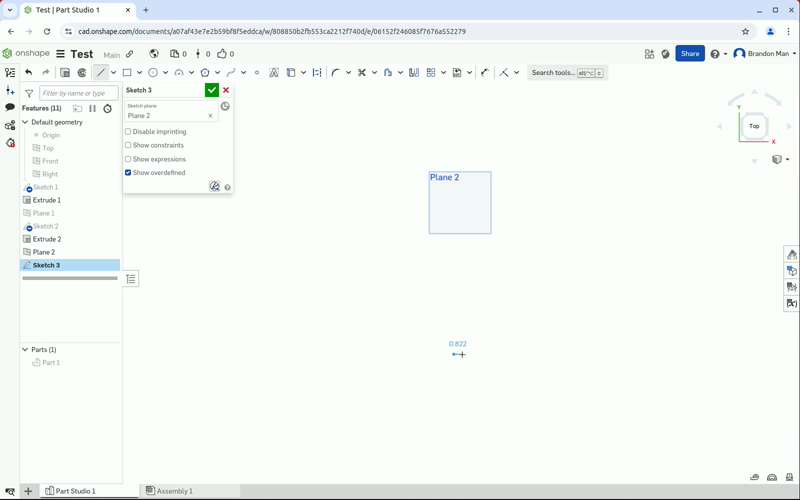
scroll(6)
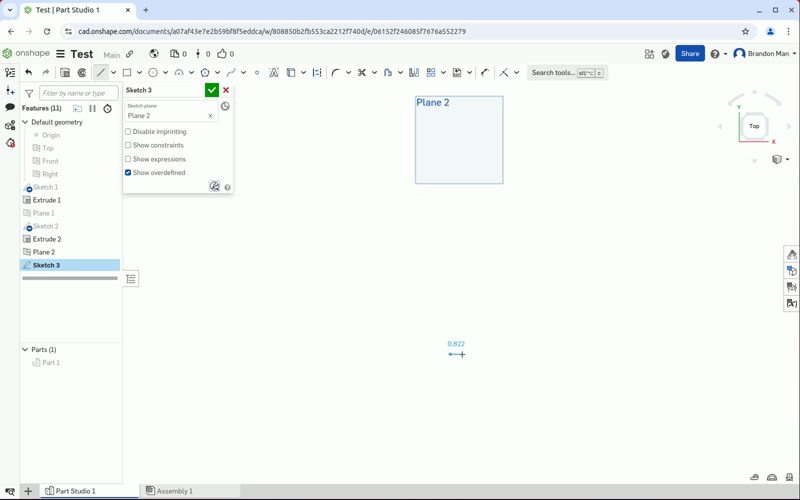
scroll(6)
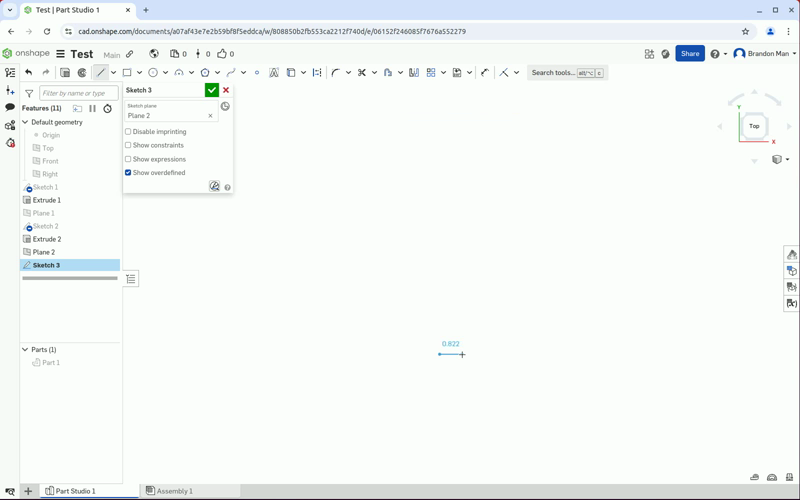
scroll(6)
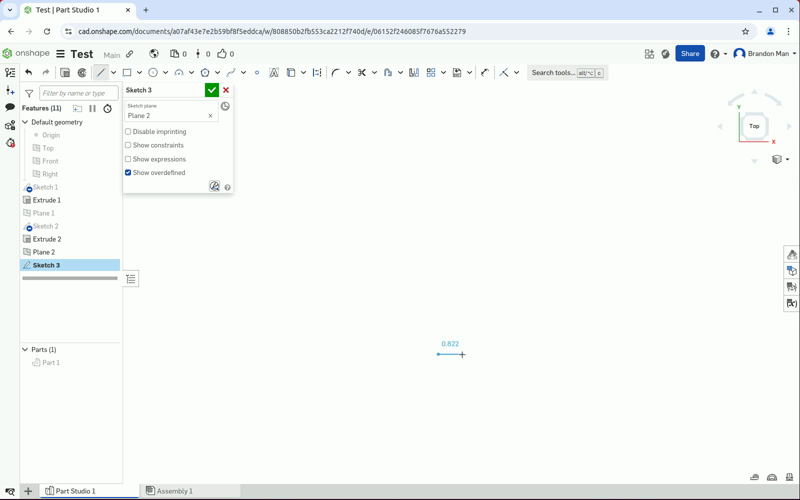
scroll(6)
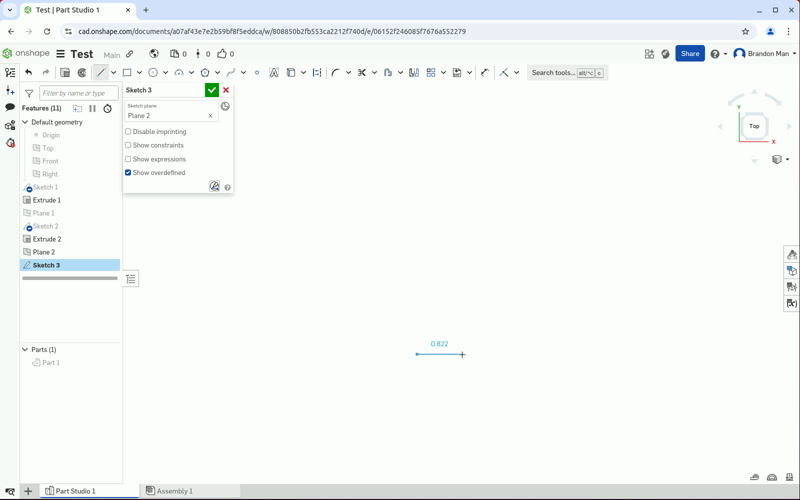
click(462, 354)
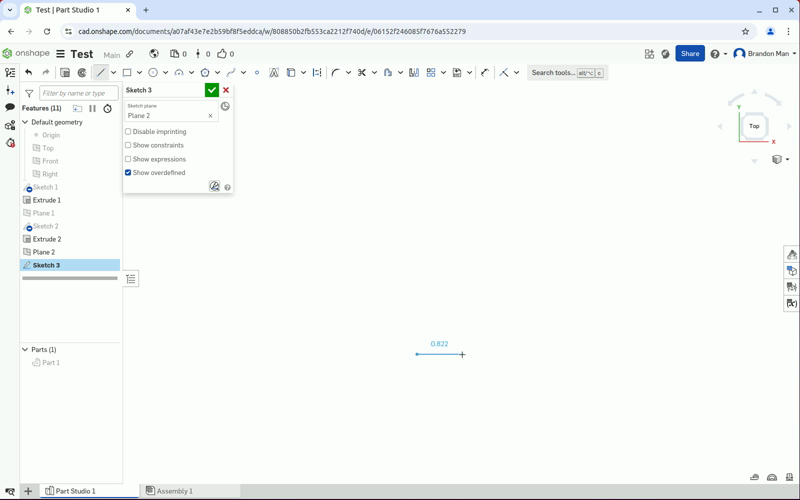
scroll(-6)
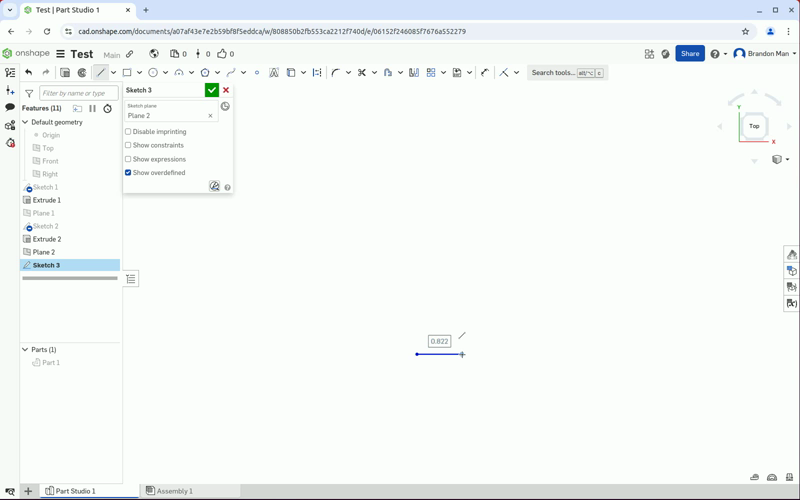
scroll(-6)
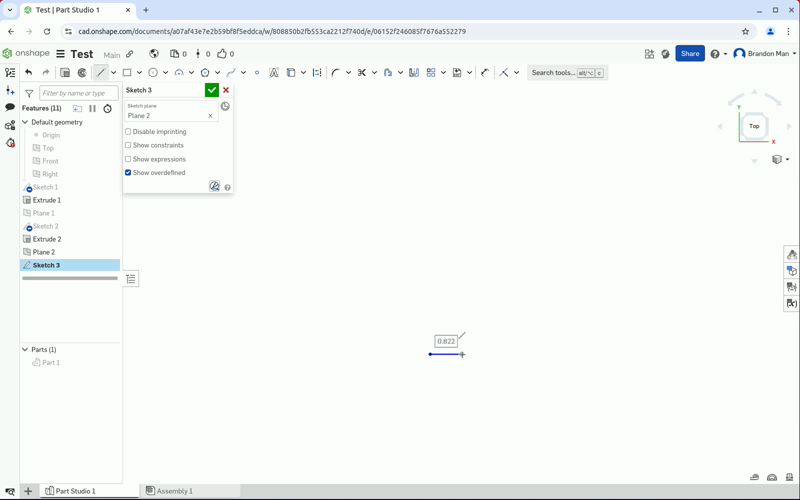
scroll(-6)
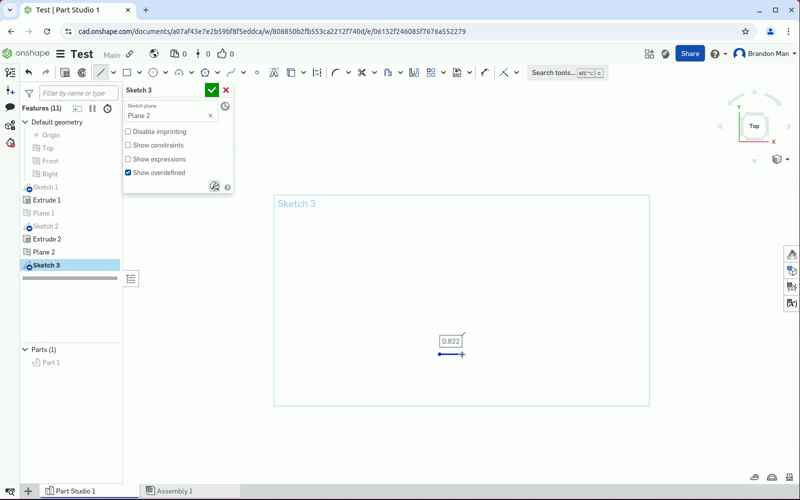
scroll(-6)
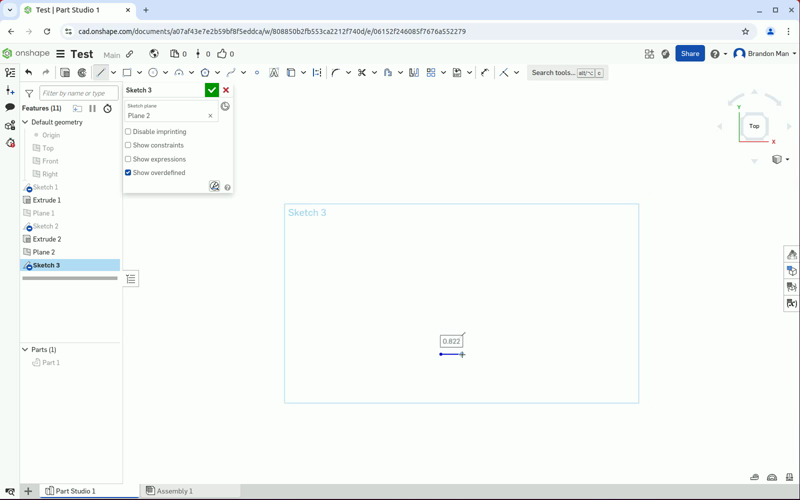
scroll(-6)
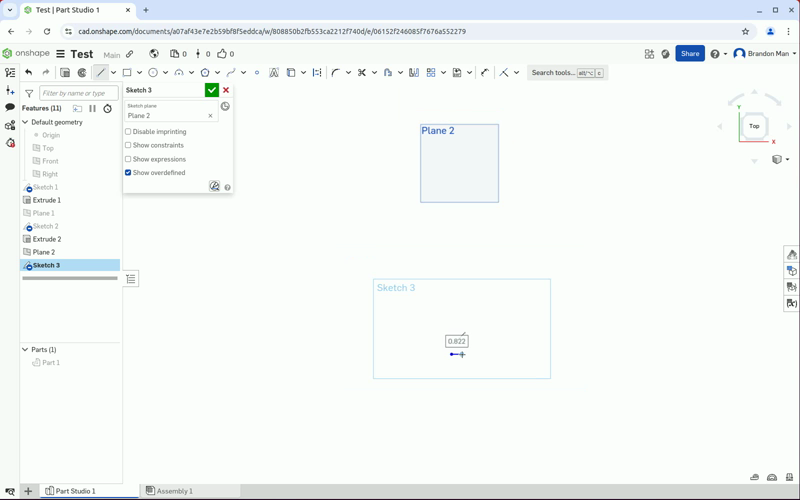
scroll(-6)
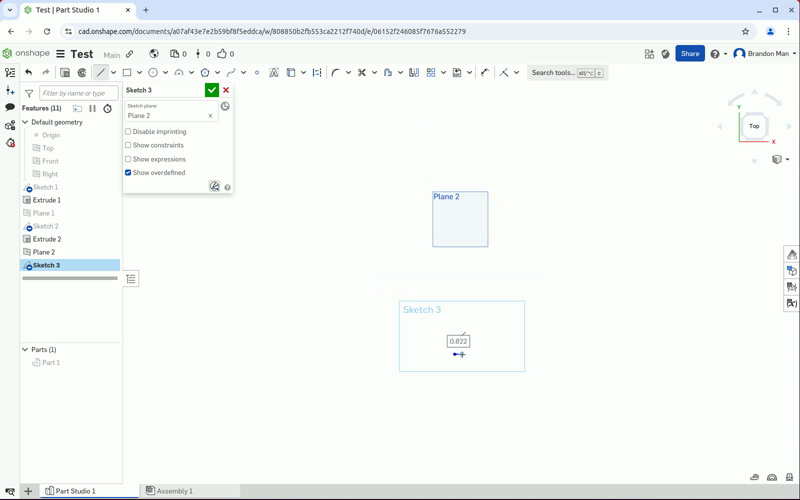
scroll(-6)
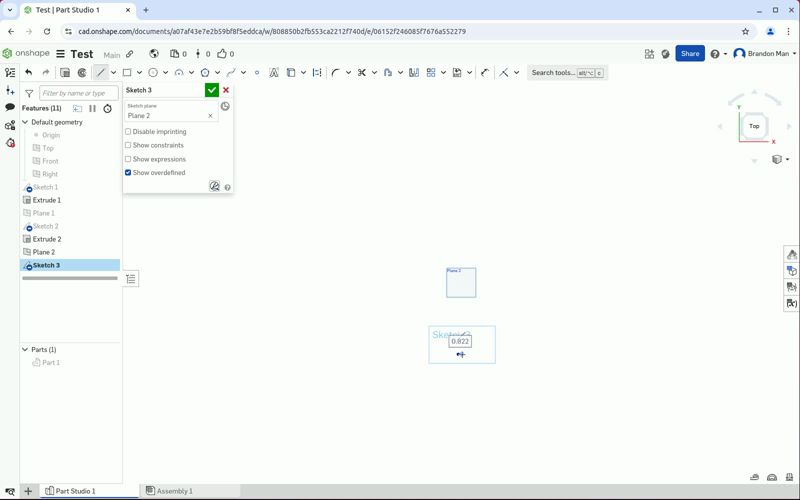
key_up(shift)
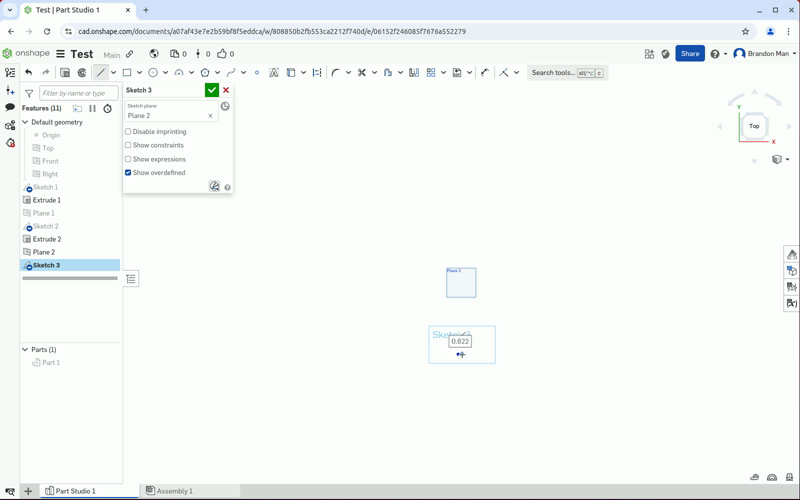
key_down(shift)
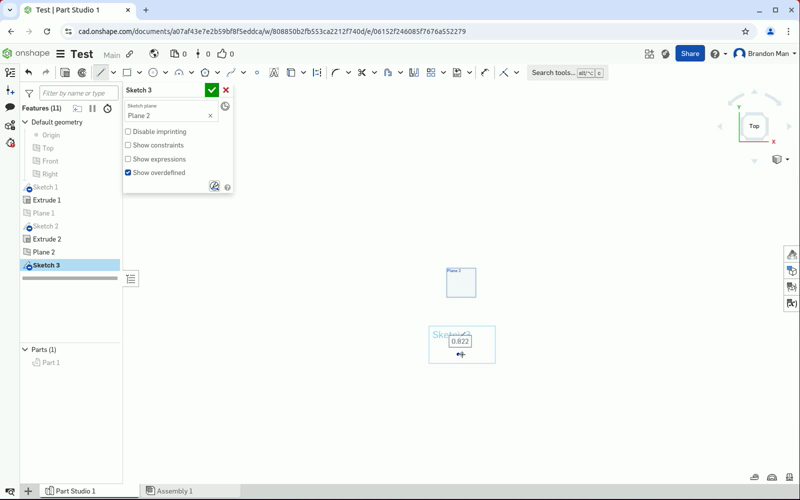
mouse_move(492, 354)
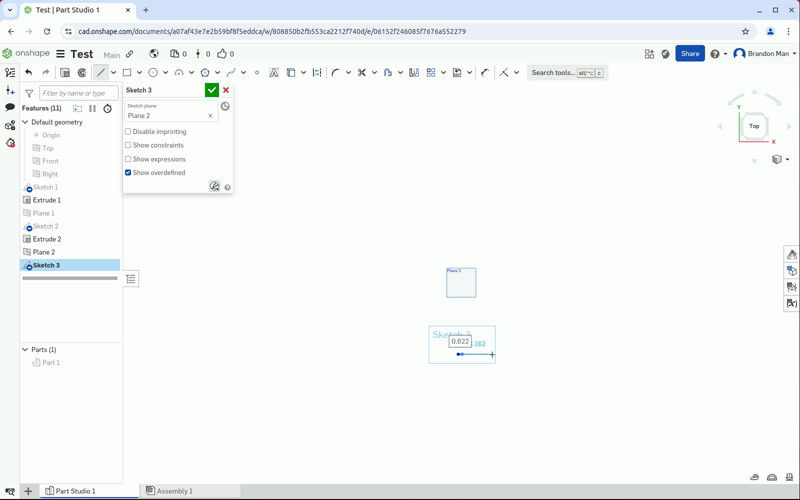
mouse_move(462, 323)
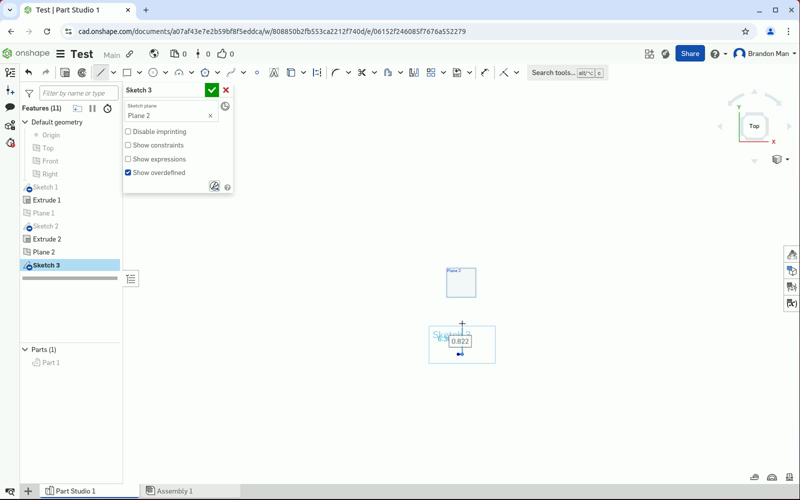
click(462, 323)
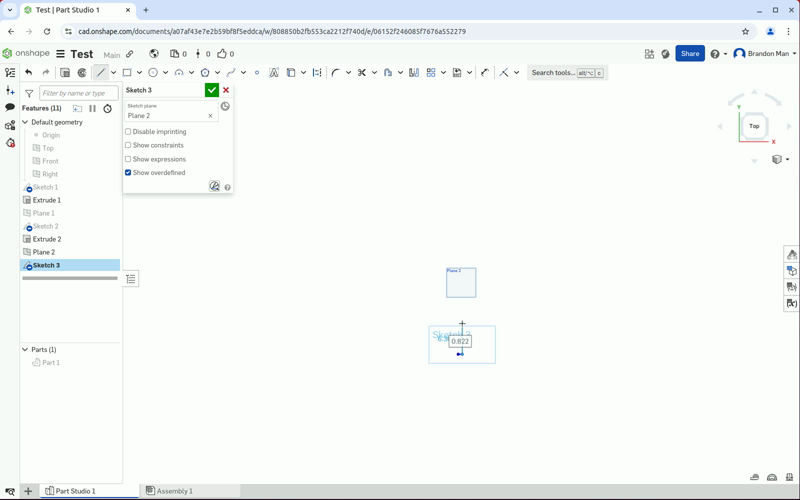
key_up(shift)
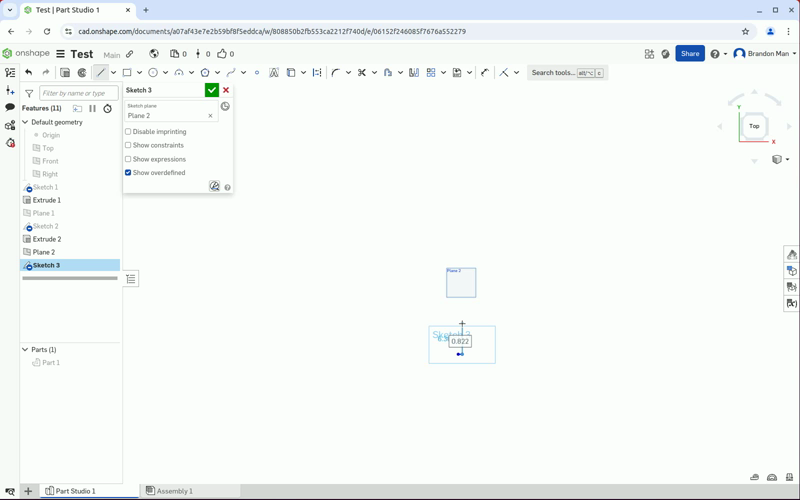
key_down(shift)
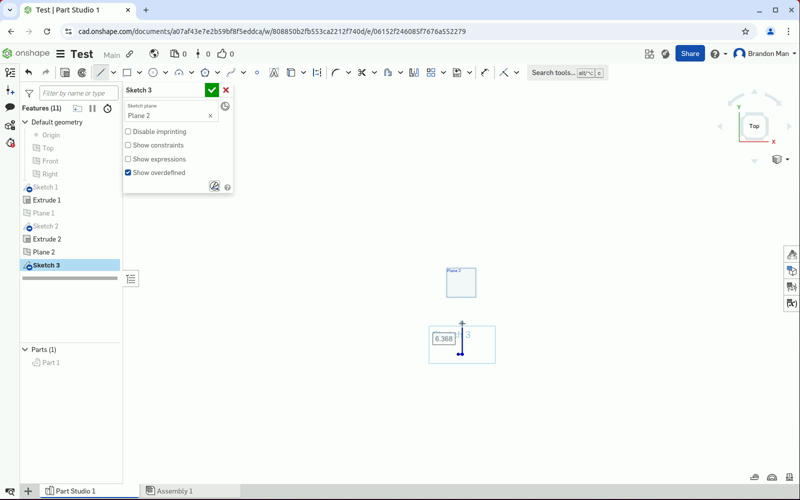
mouse_move(492, 323)
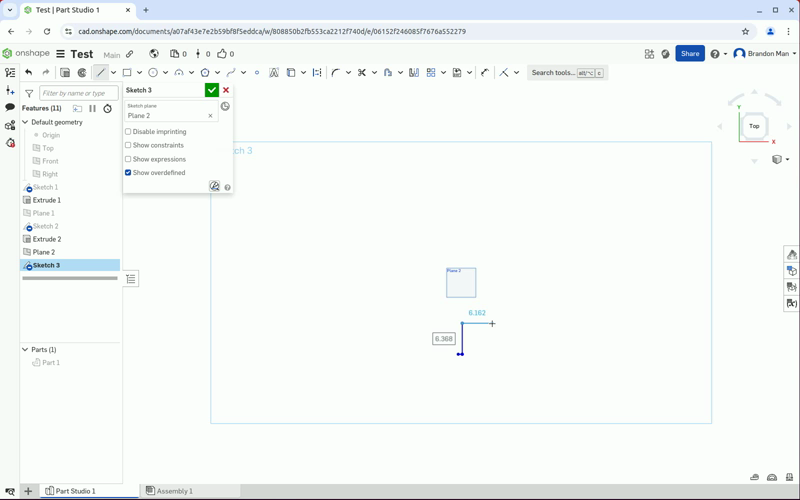
mouse_move(458, 323)
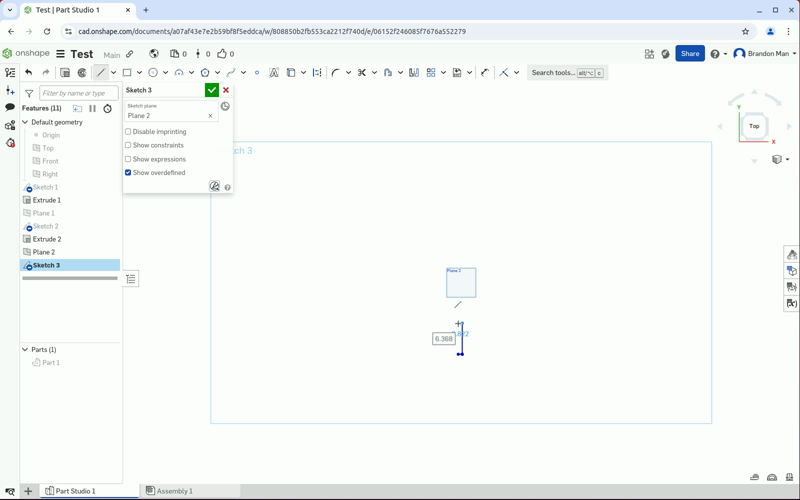
scroll(6)
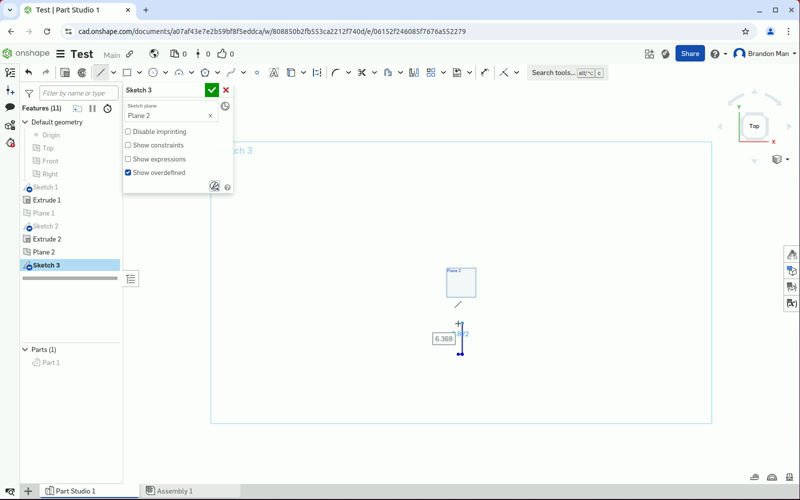
scroll(6)
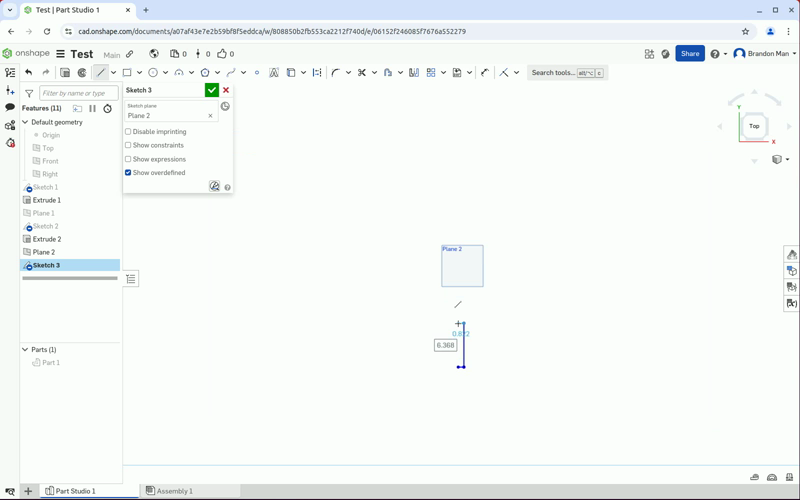
scroll(6)
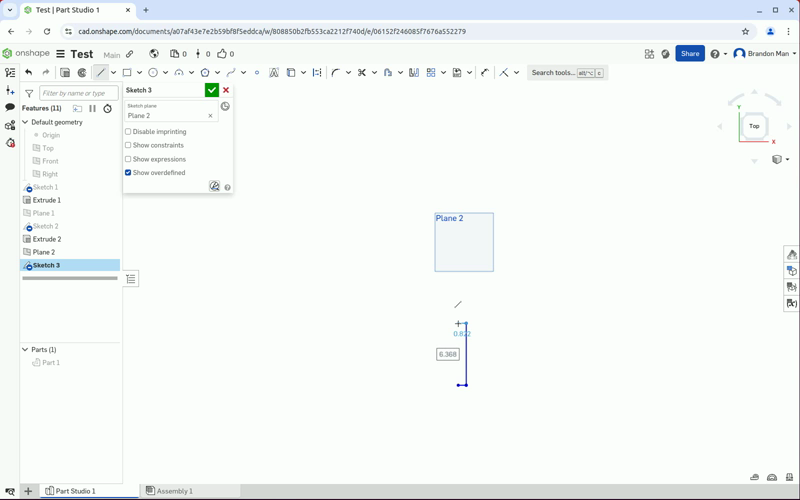
scroll(6)
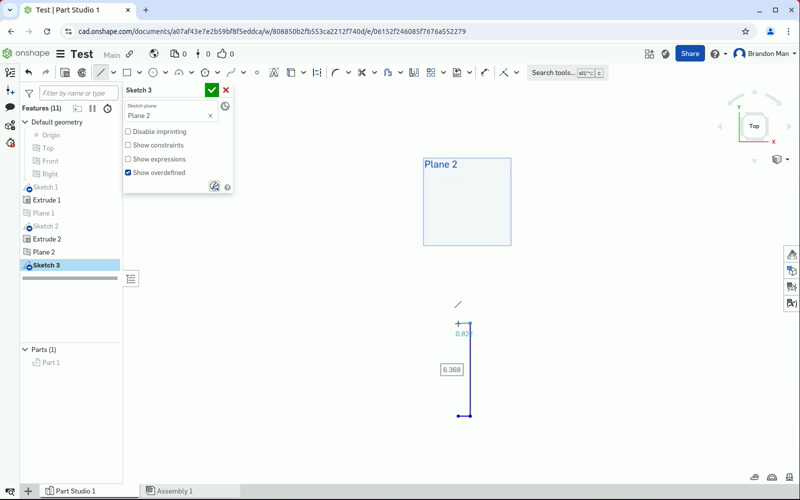
scroll(6)
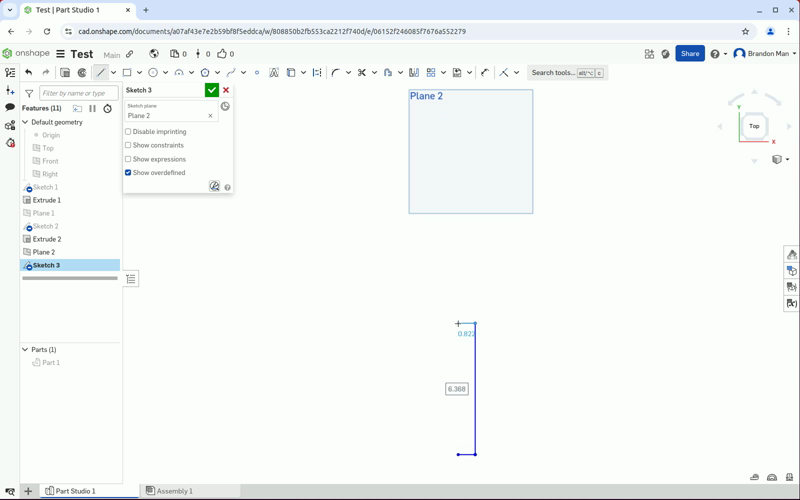
scroll(6)
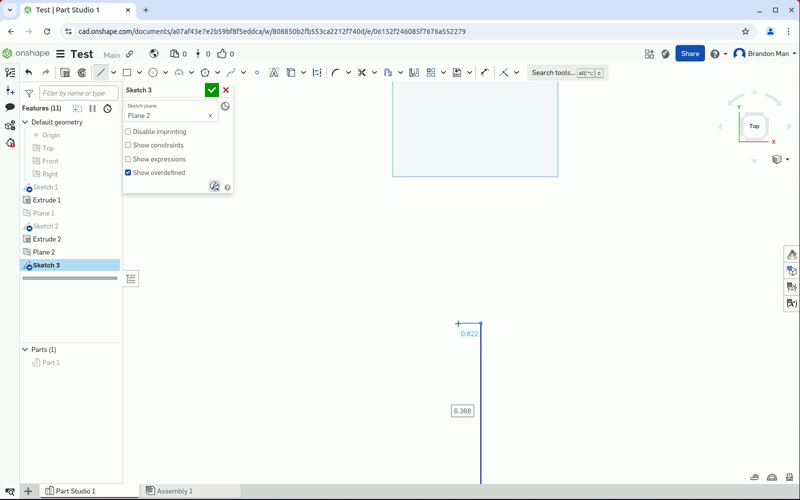
scroll(6)
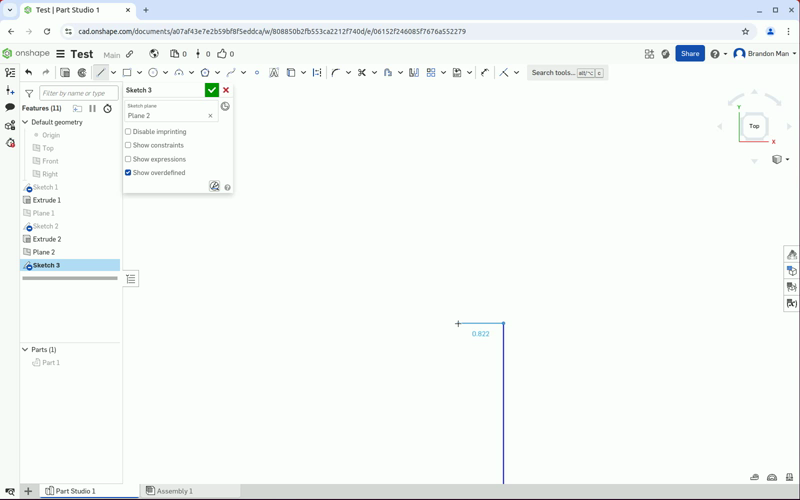
click(458, 323)
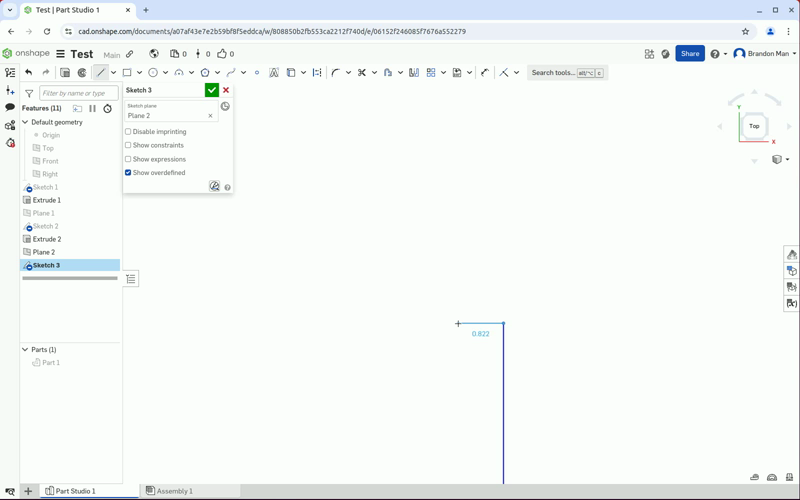
scroll(-6)
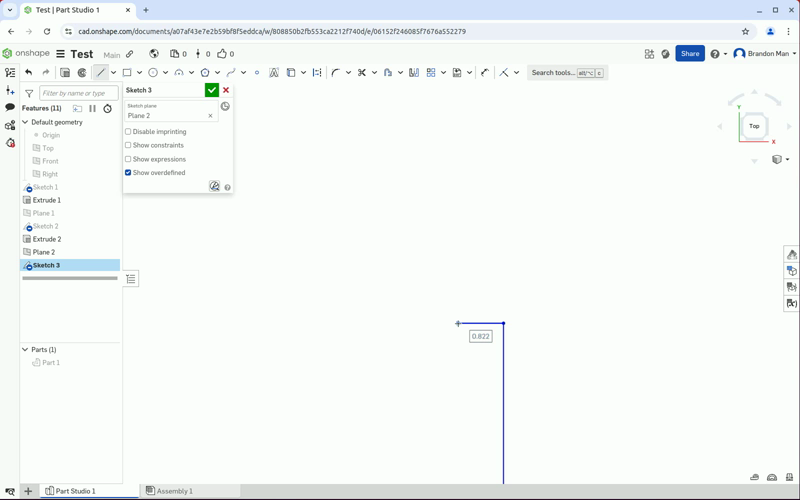
scroll(-6)
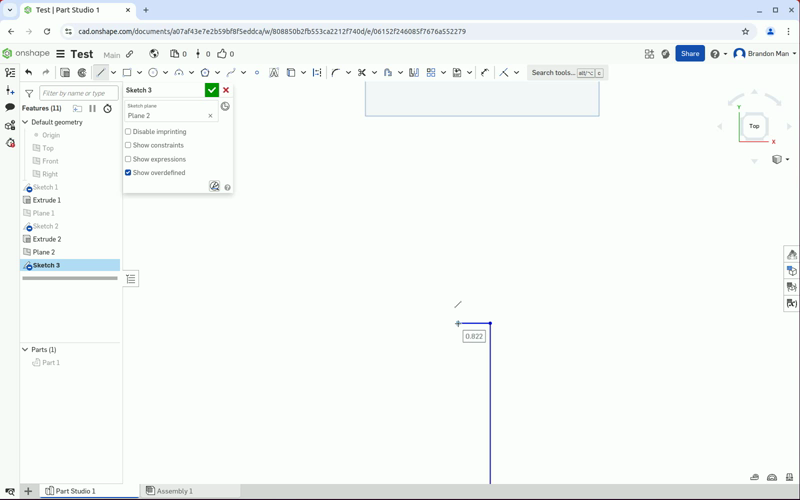
scroll(-6)
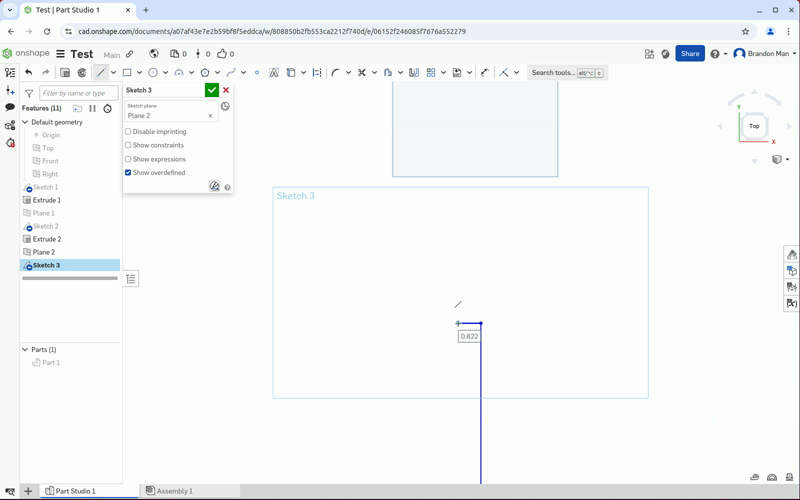
scroll(-6)
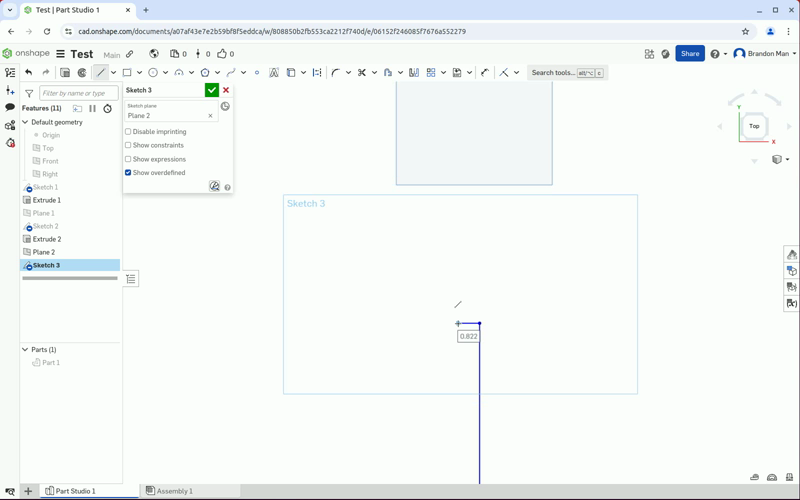
scroll(-6)
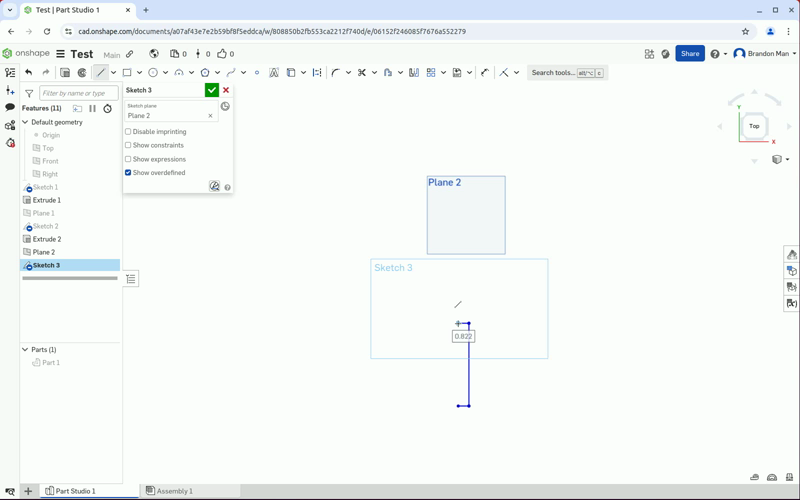
scroll(-6)
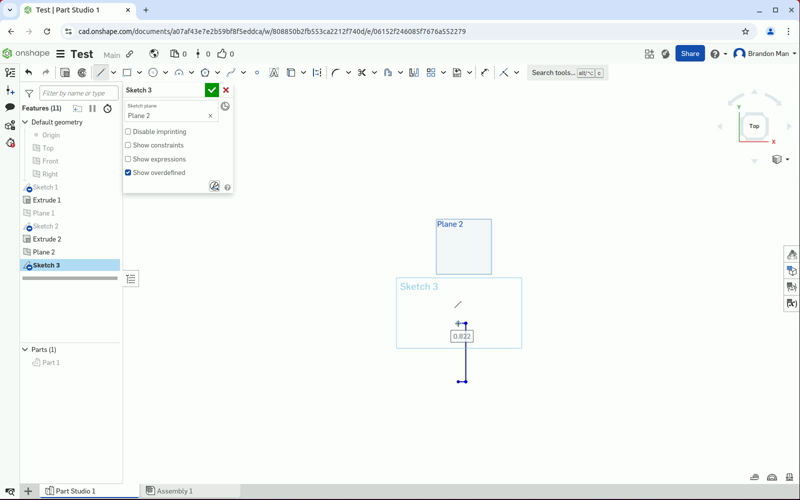
scroll(-6)
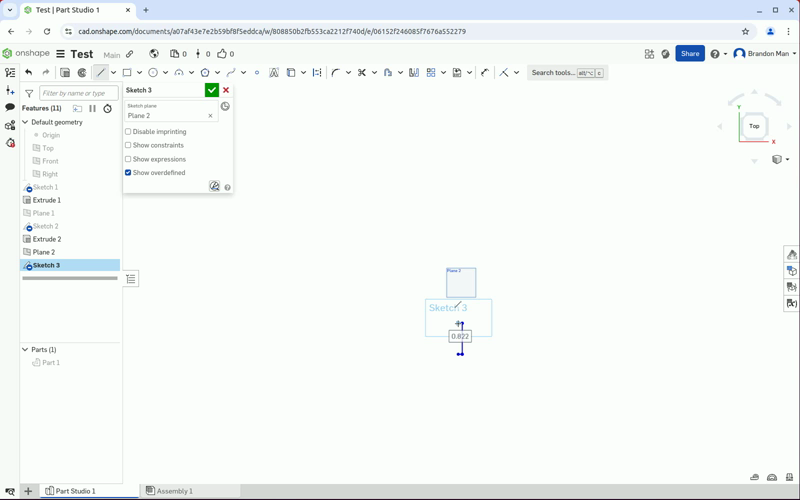
key_up(shift)
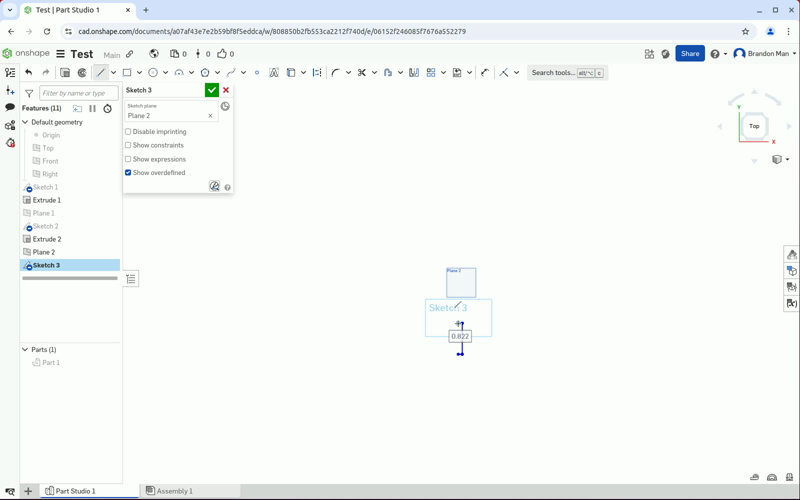
mouse_move(488, 323)
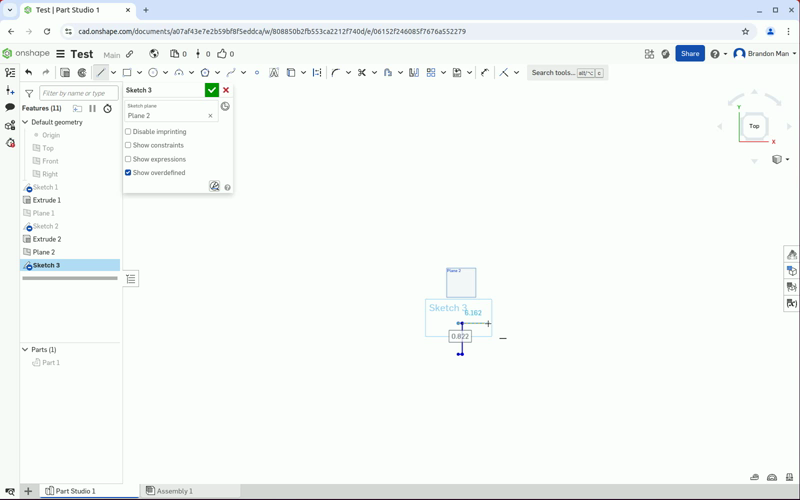
key_down(shift)
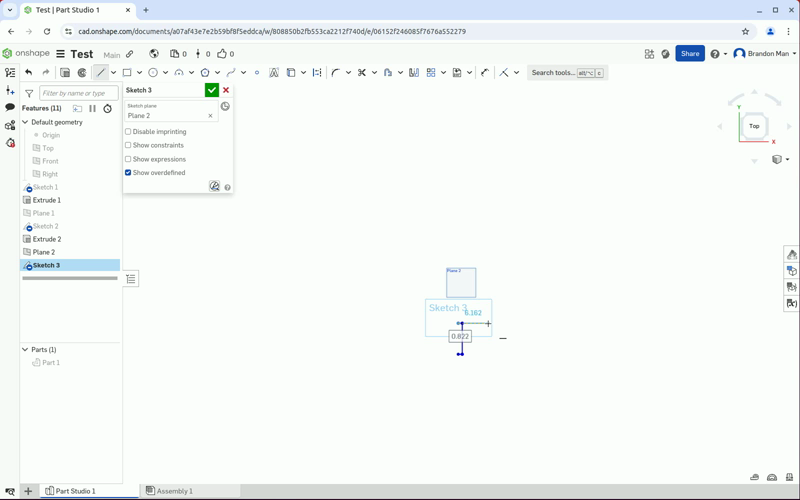
mouse_move(458, 354)
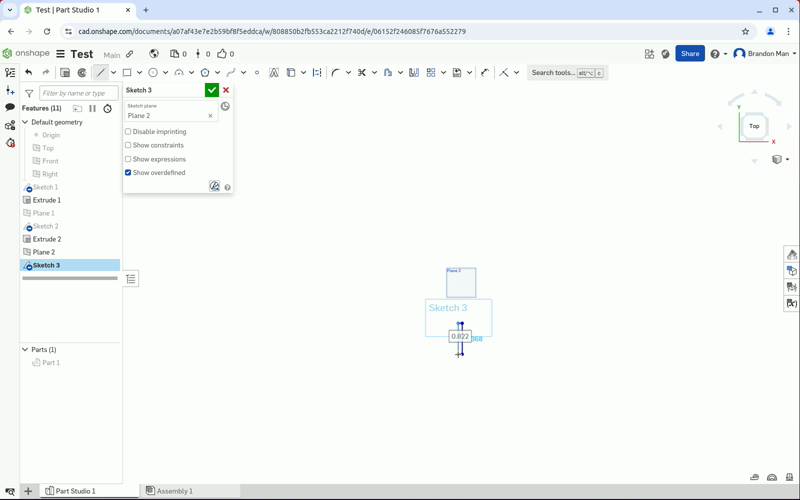
scroll(6)
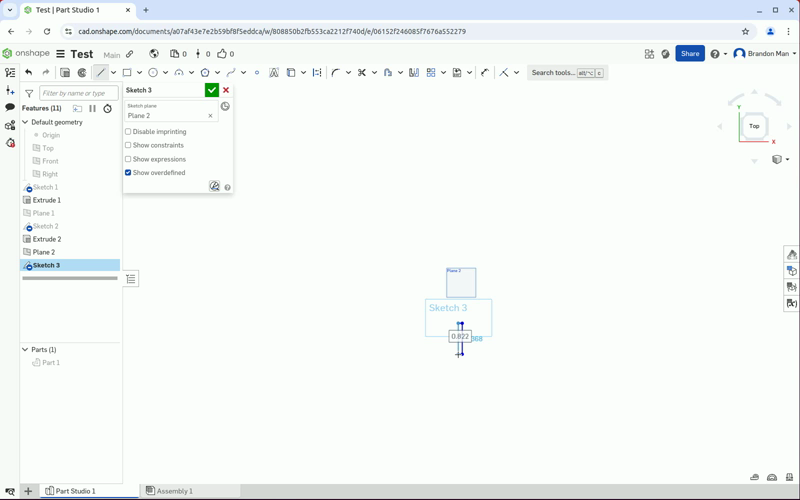
scroll(6)
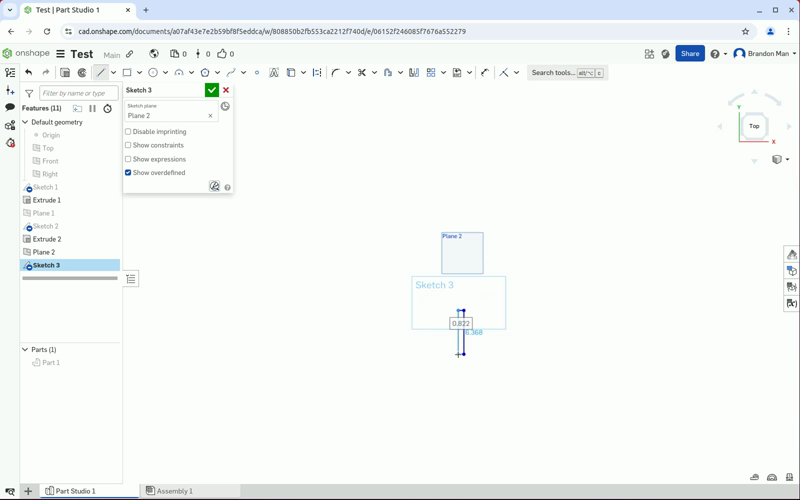
scroll(6)
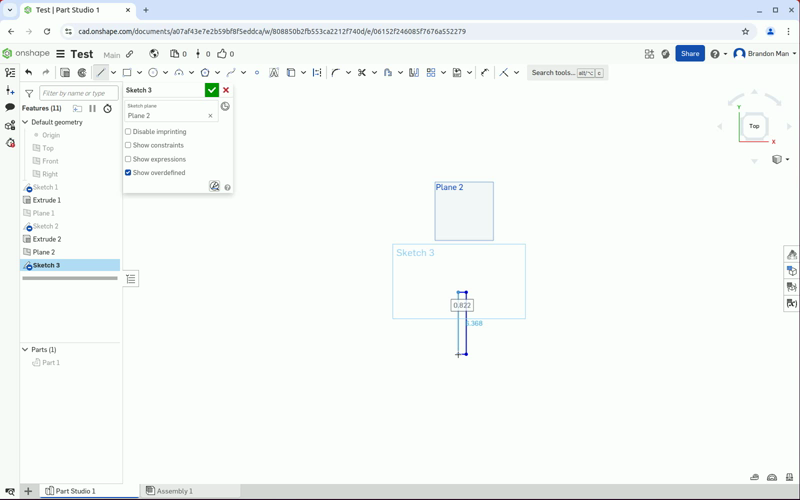
scroll(6)
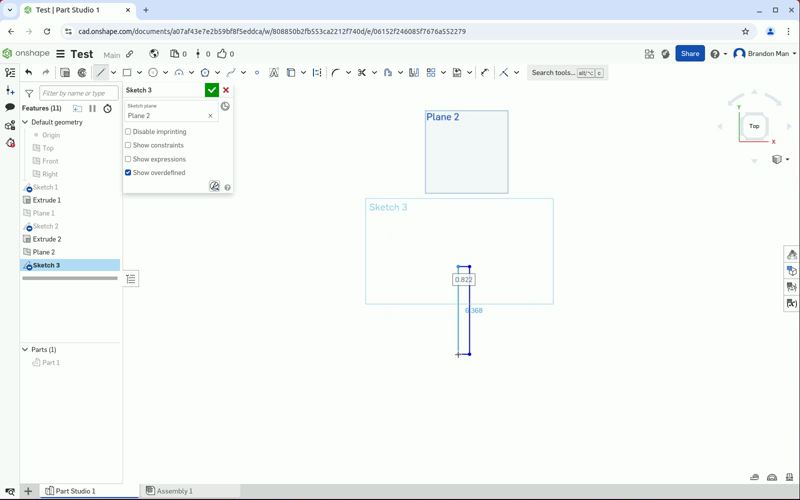
scroll(6)
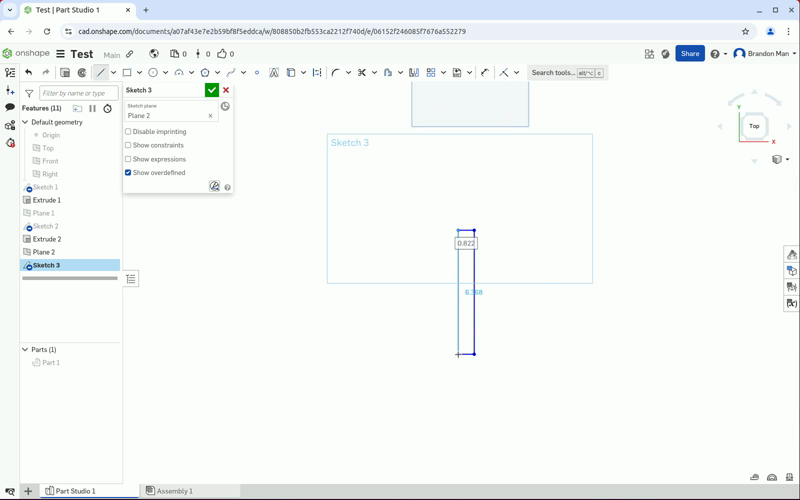
scroll(6)
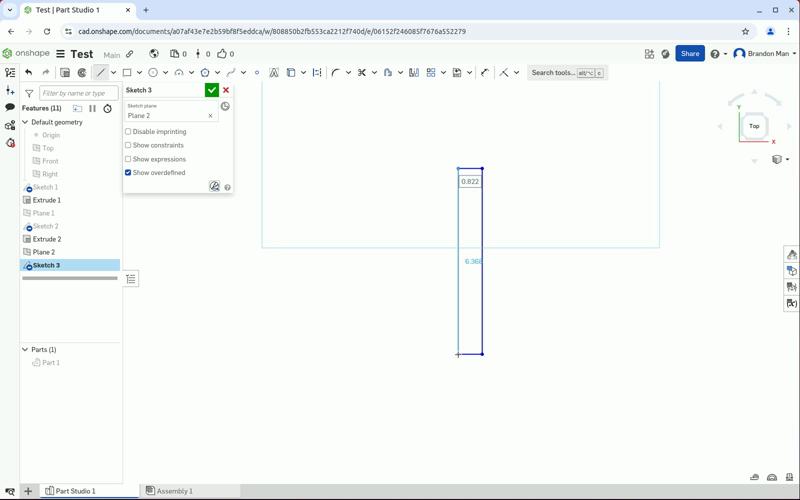
scroll(6)
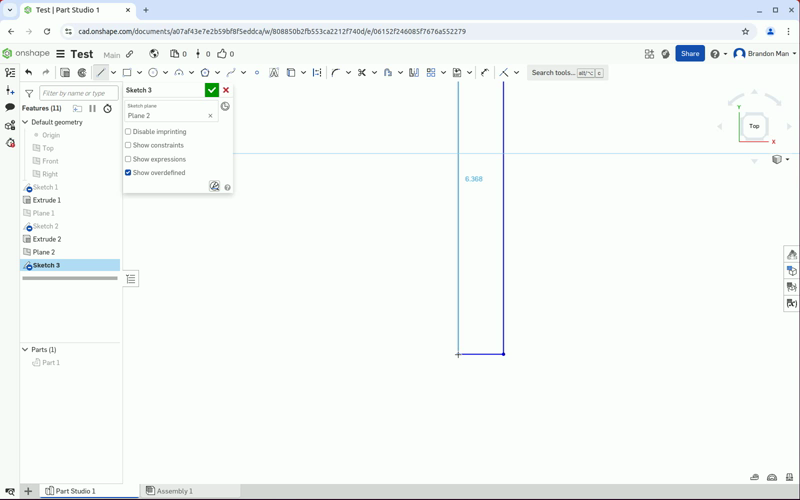
key_up(shift)
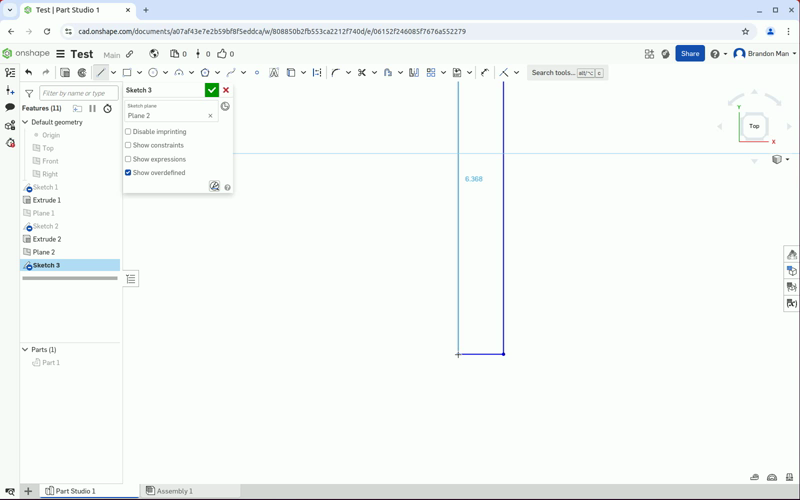
click(458, 354)
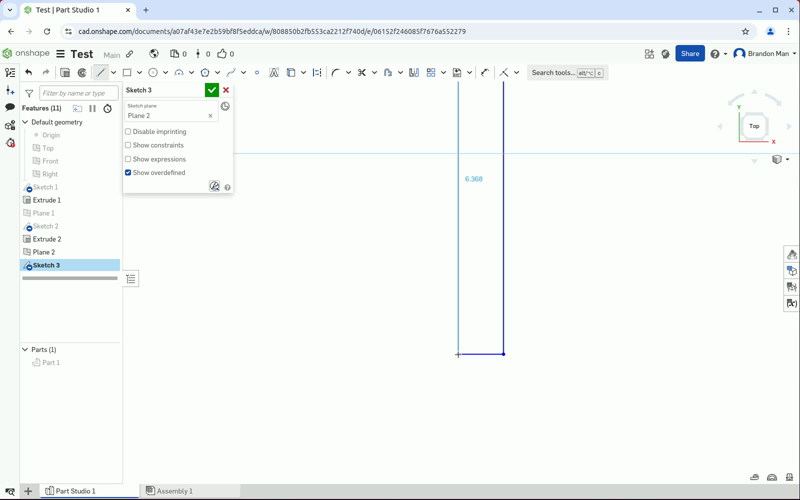
scroll(-6)
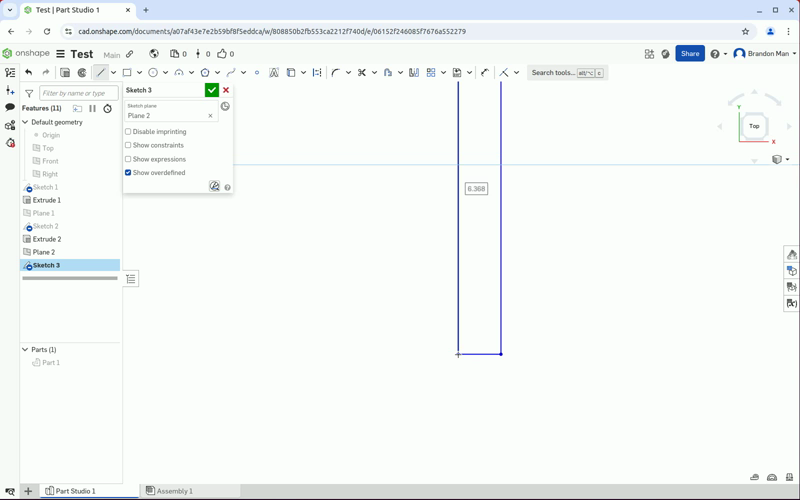
scroll(-6)
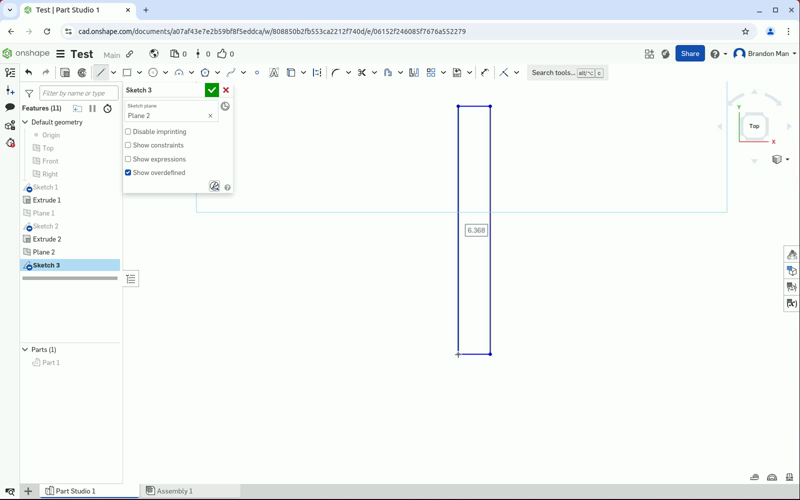
scroll(-6)
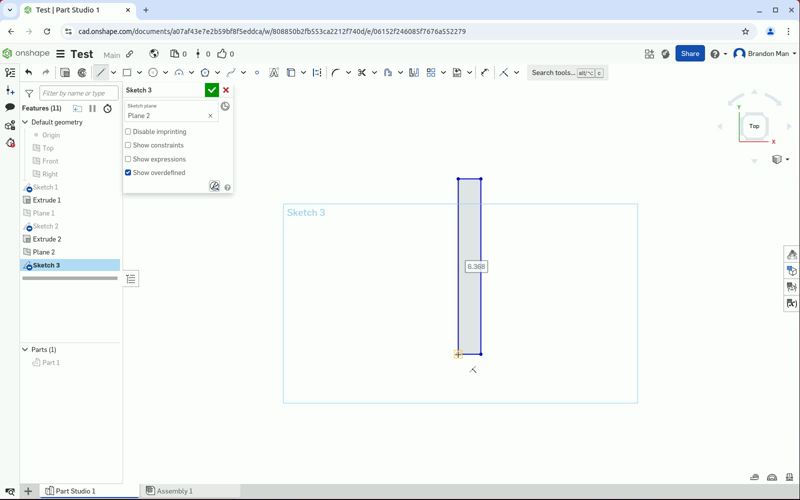
scroll(-6)
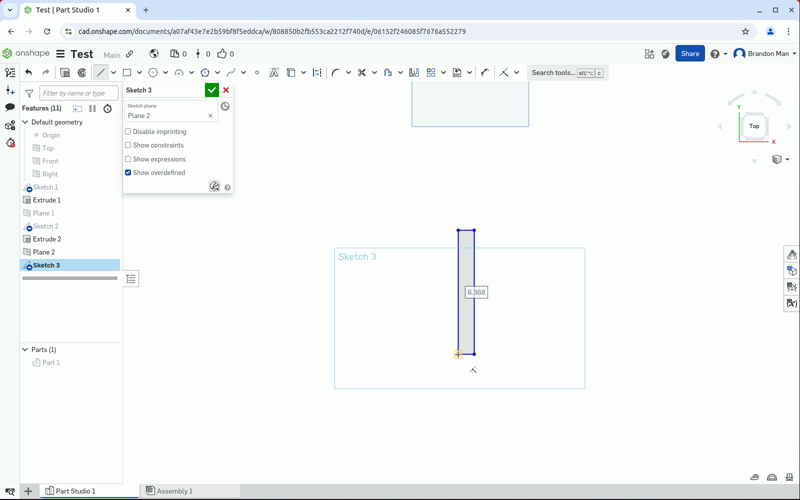
scroll(-6)
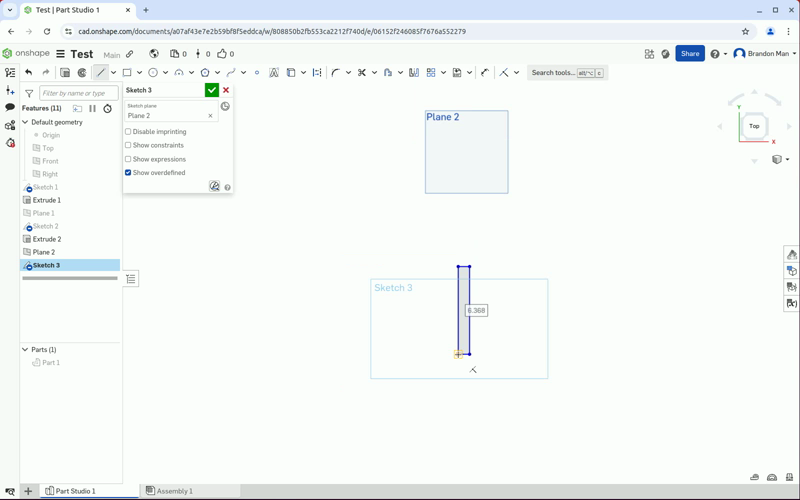
scroll(-6)
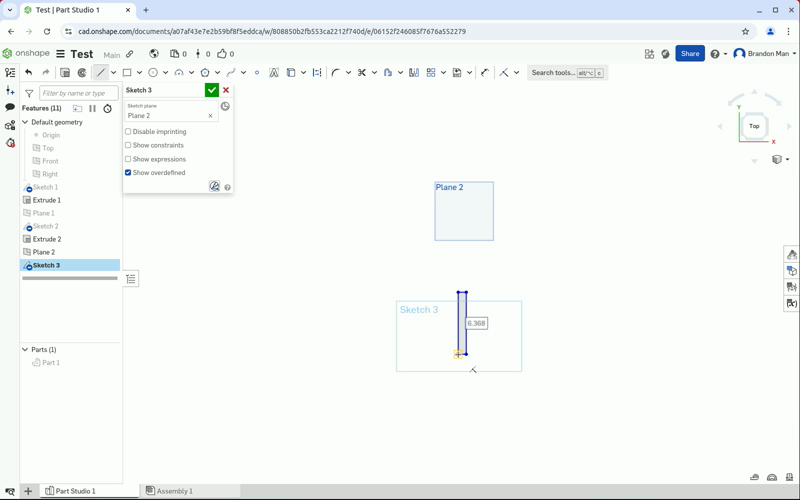
scroll(-6)
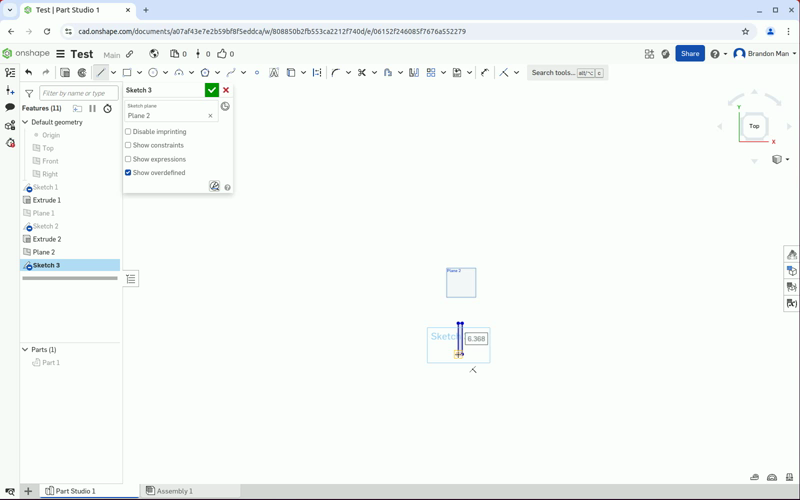
key(esc)
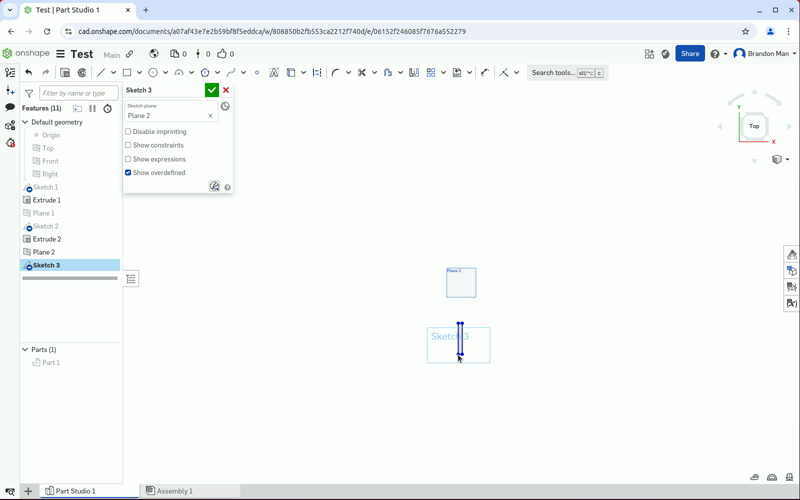
mouse_move(459, 340)
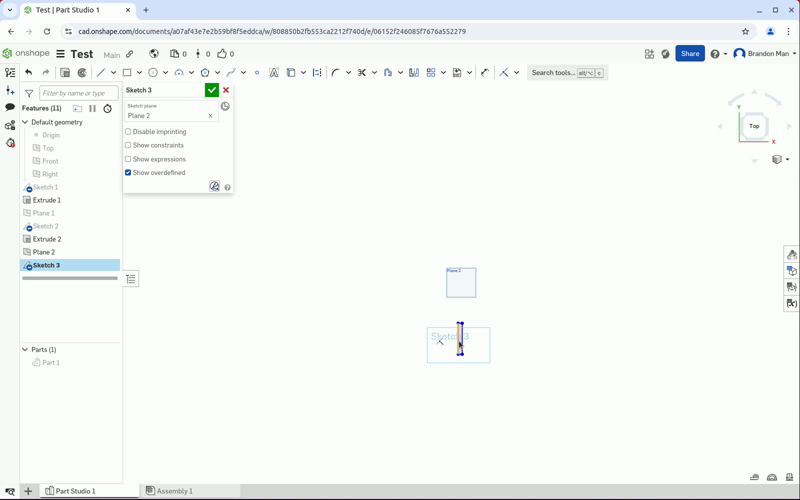
scroll(6)
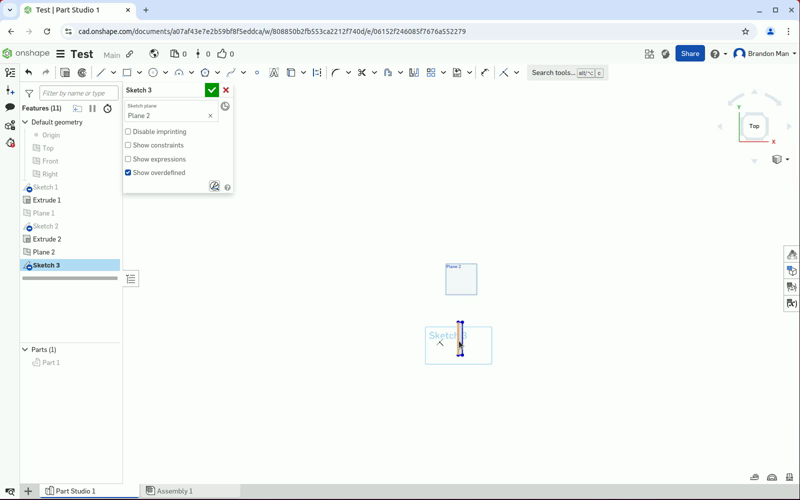
scroll(6)
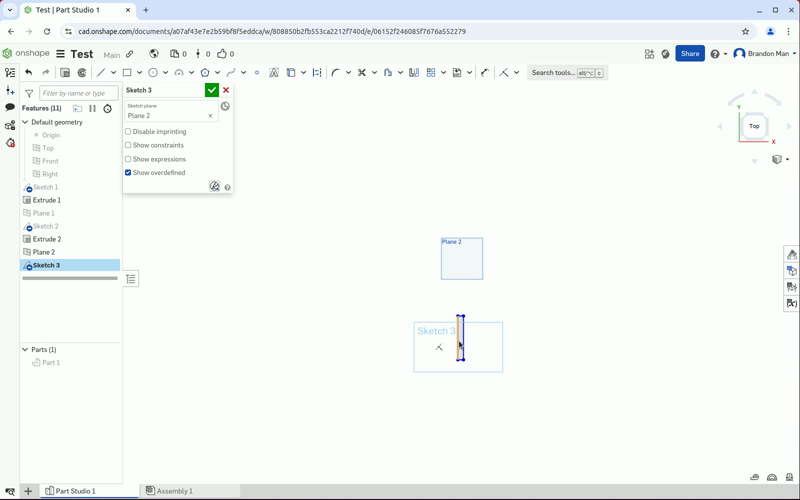
scroll(6)
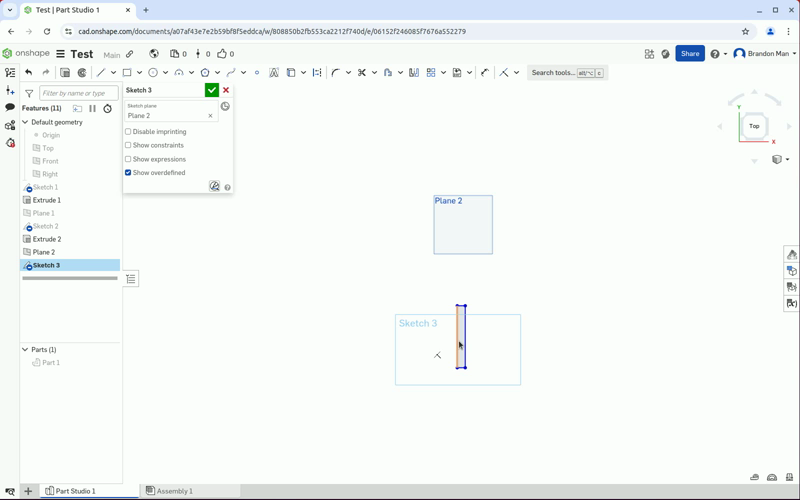
scroll(6)
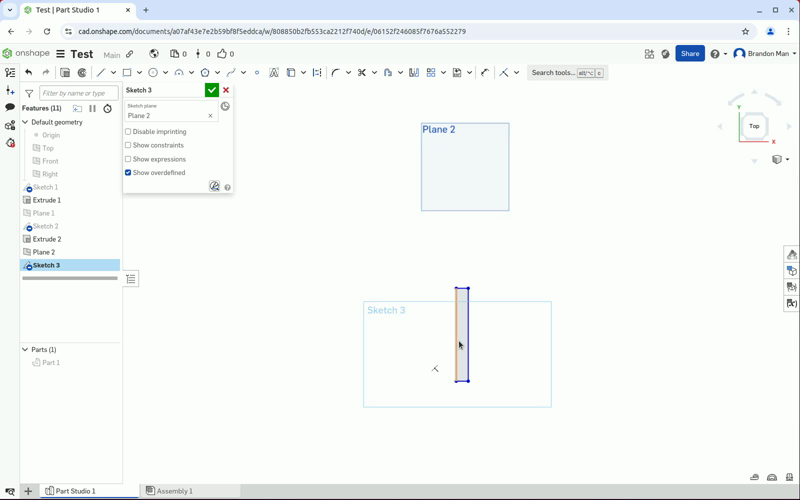
scroll(6)
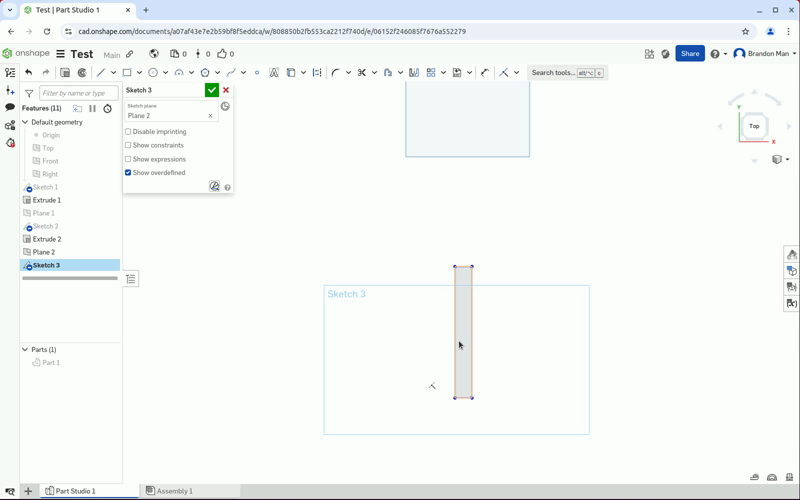
scroll(6)
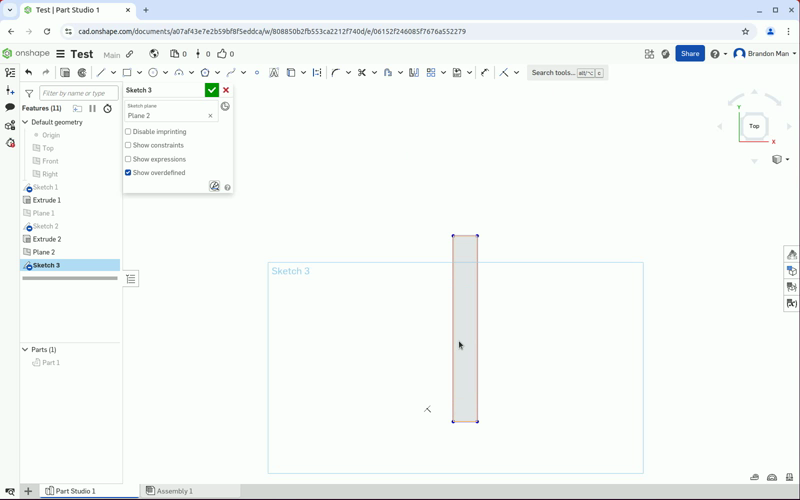
scroll(6)
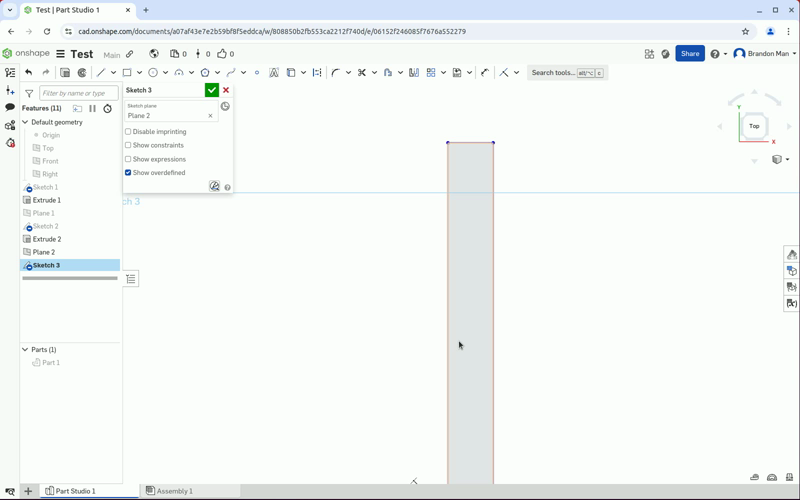
click(459, 340)
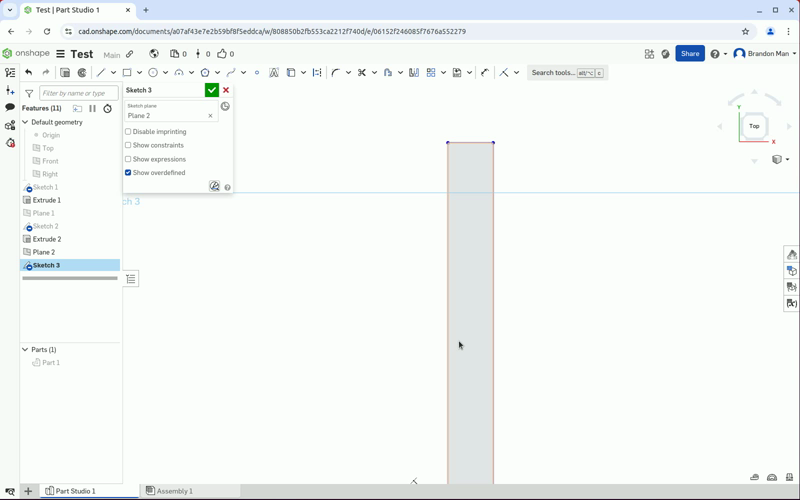
scroll(-6)
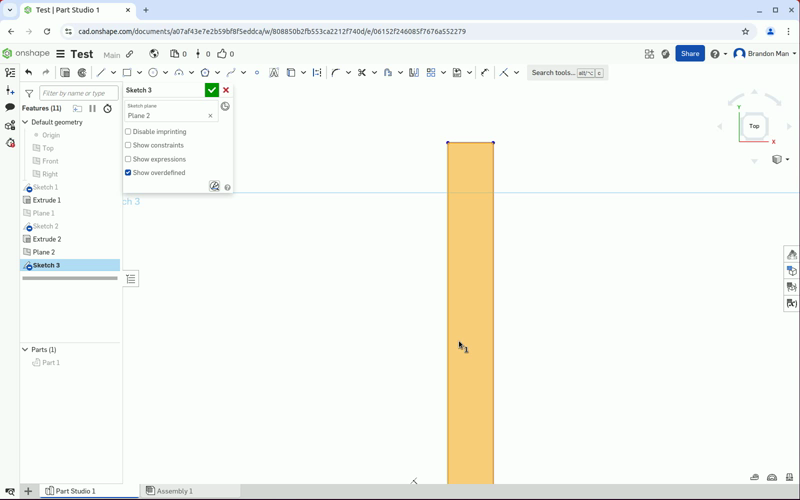
scroll(-6)
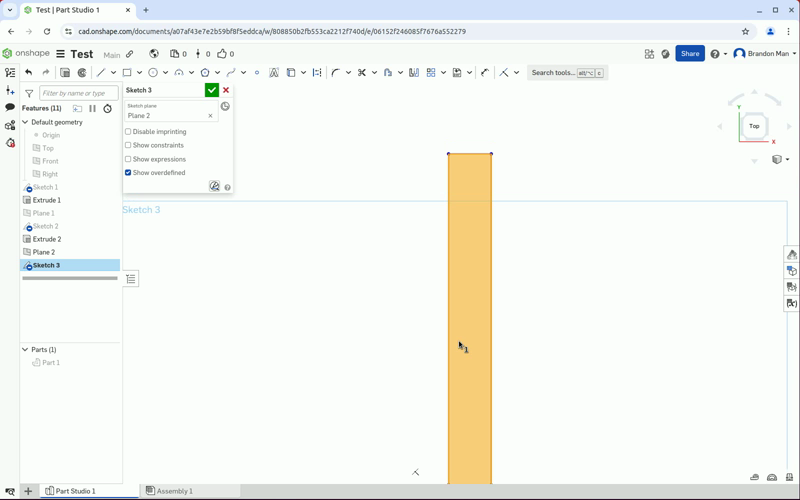
scroll(-6)
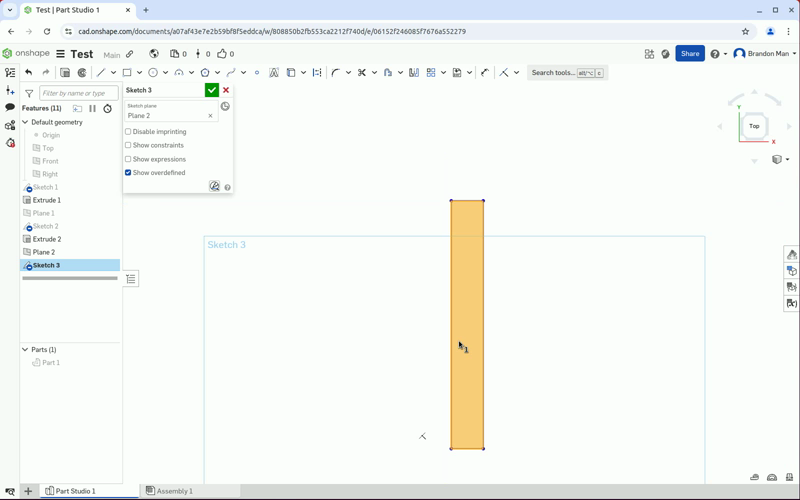
scroll(-6)
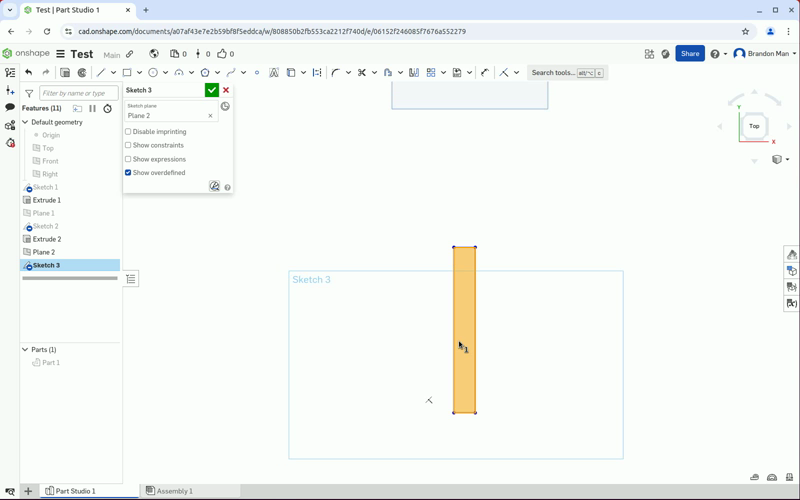
scroll(-6)
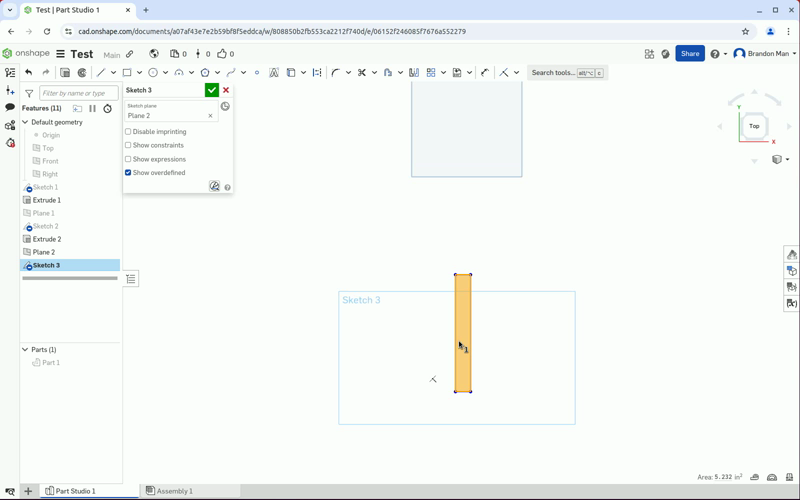
scroll(-6)
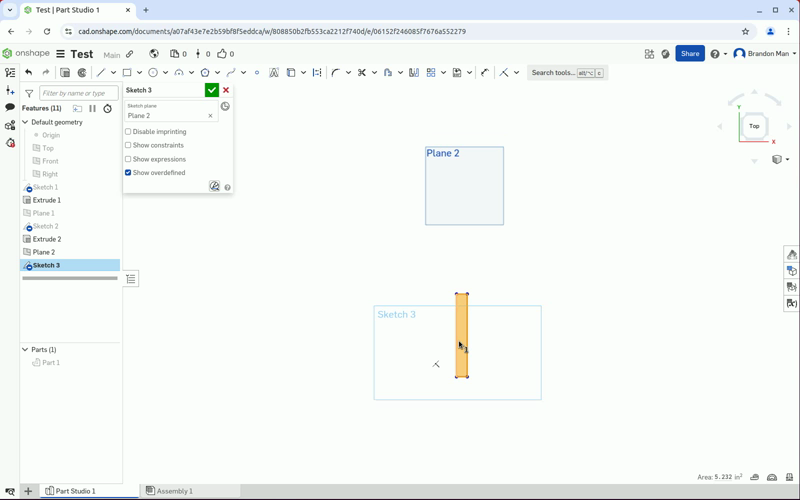
scroll(-6)
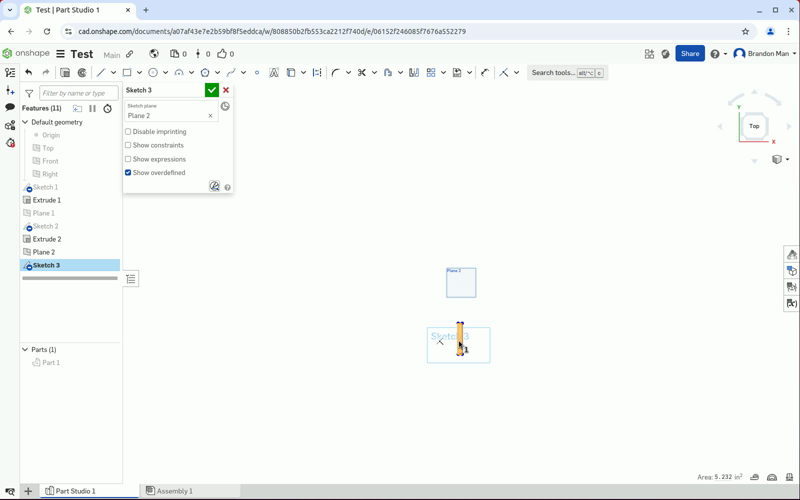
mouse_move(73, 352)
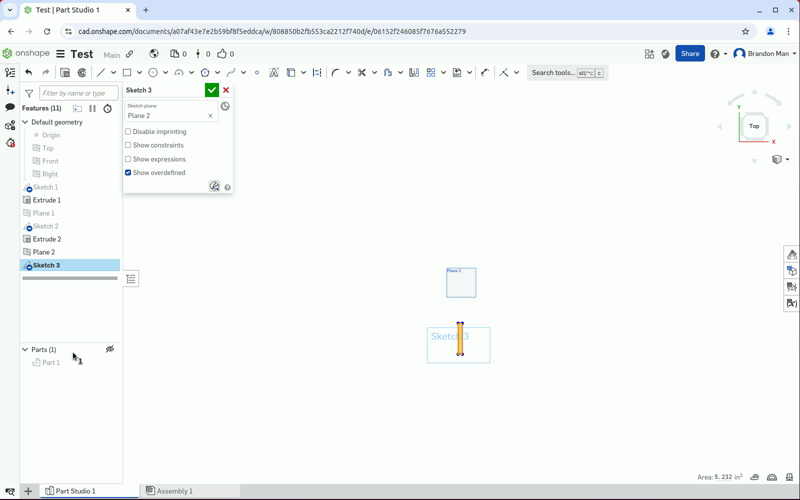
key(shift+y)
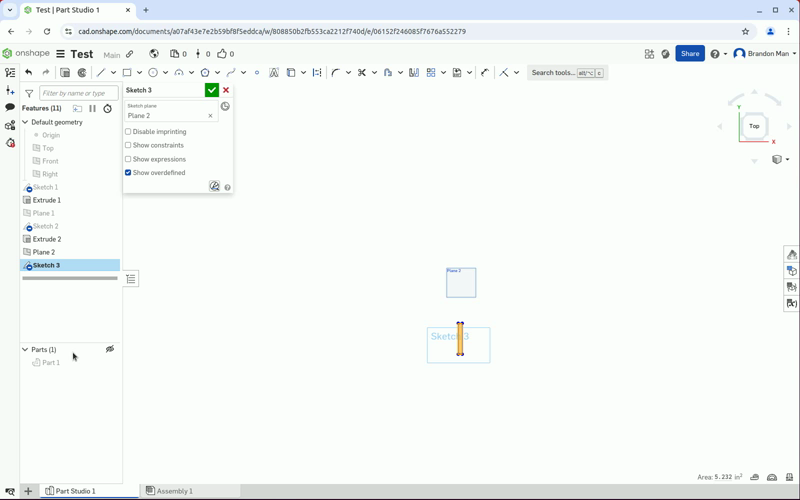
key(shift+e)
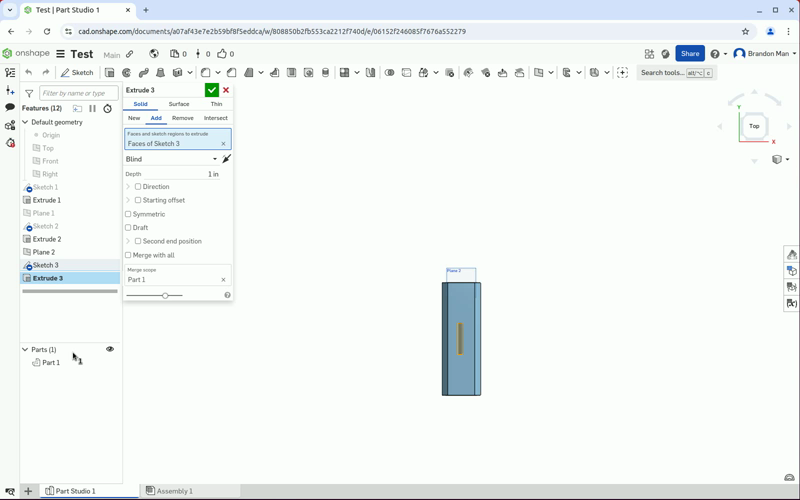
mouse_move(143, 106)
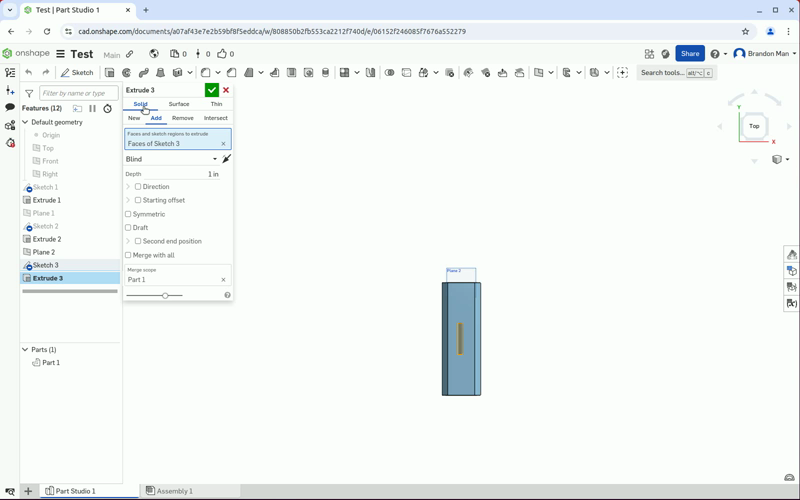
click(143, 106)
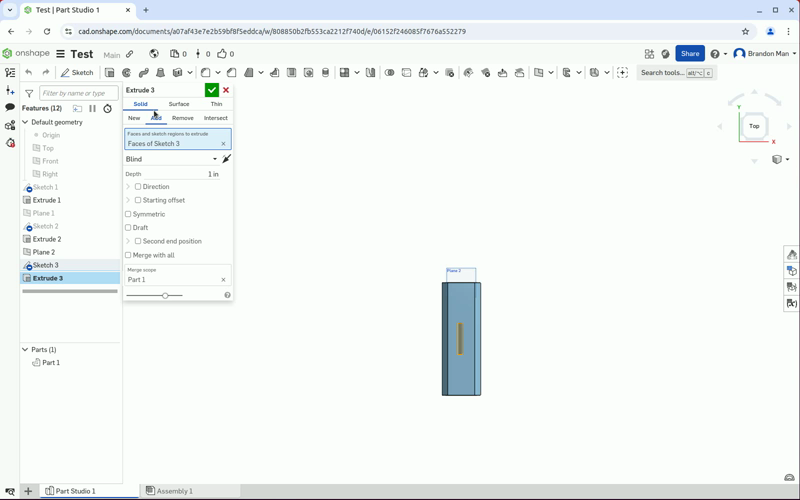
mouse_move(186, 120)
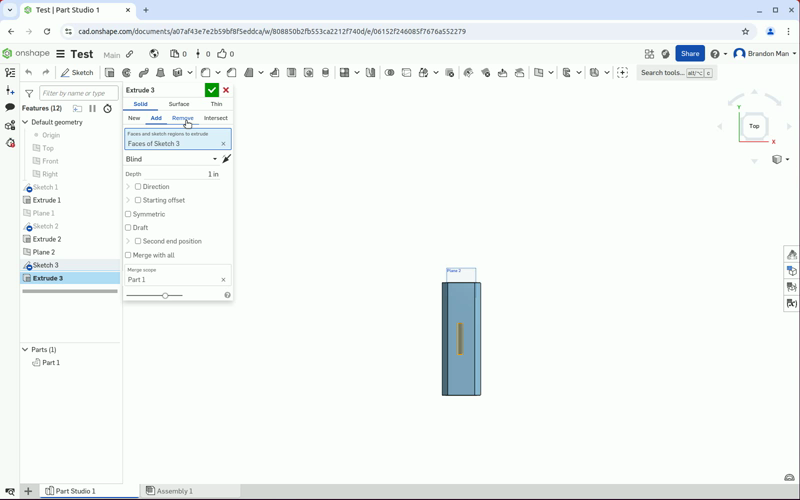
click(186, 120)
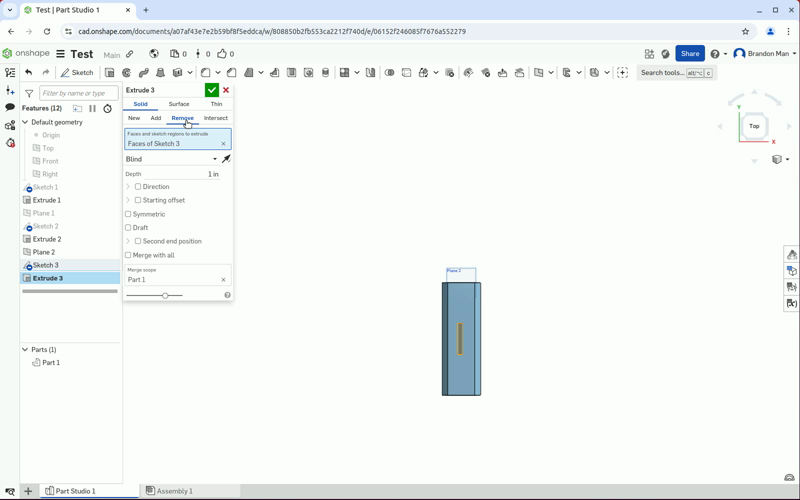
key(tab, 4)
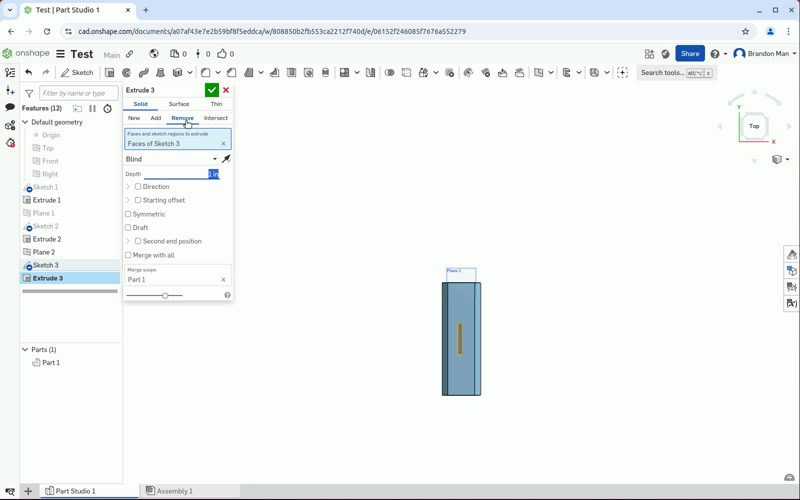
text(0.722)
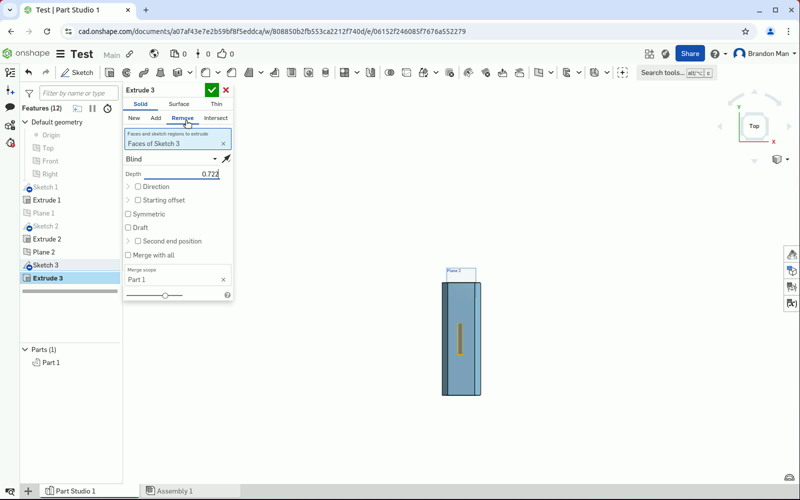
key(tab, 6)
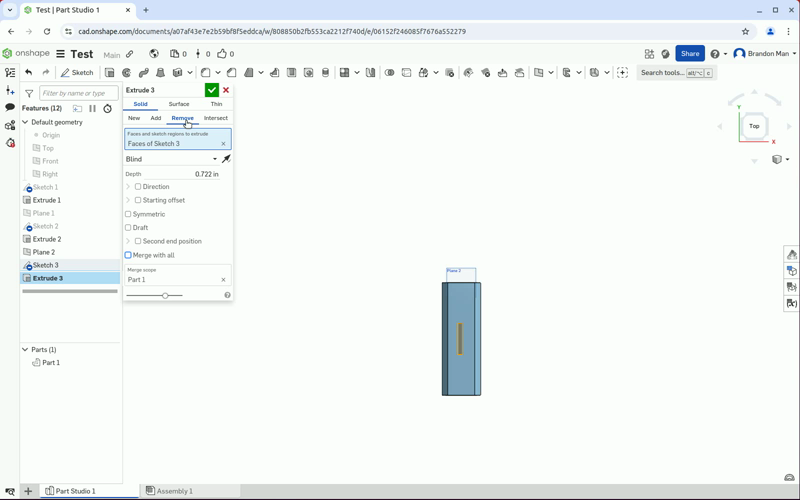
key(space)
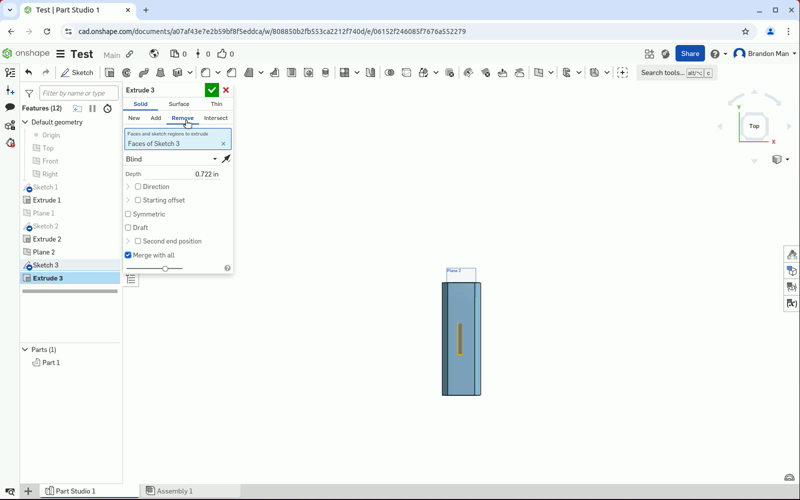
key(enter)
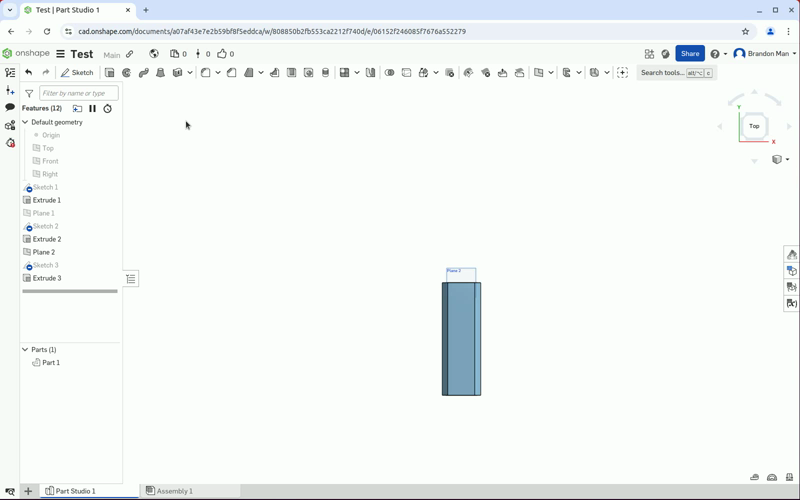
key(shift+h)
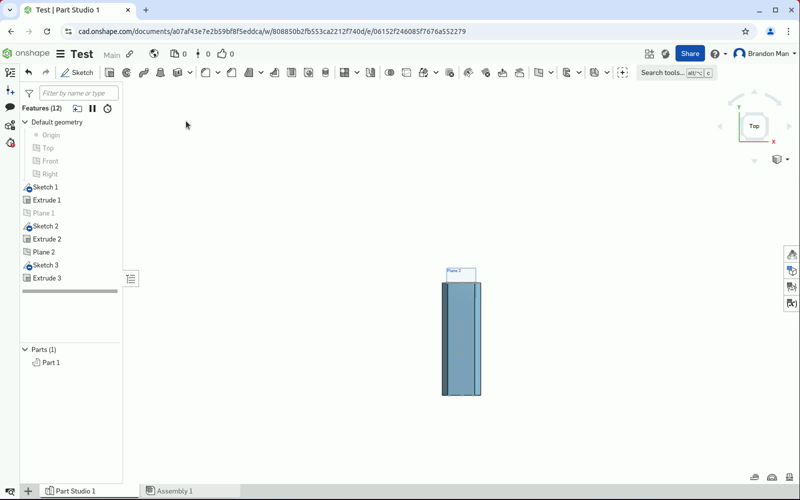
key(shift+h)
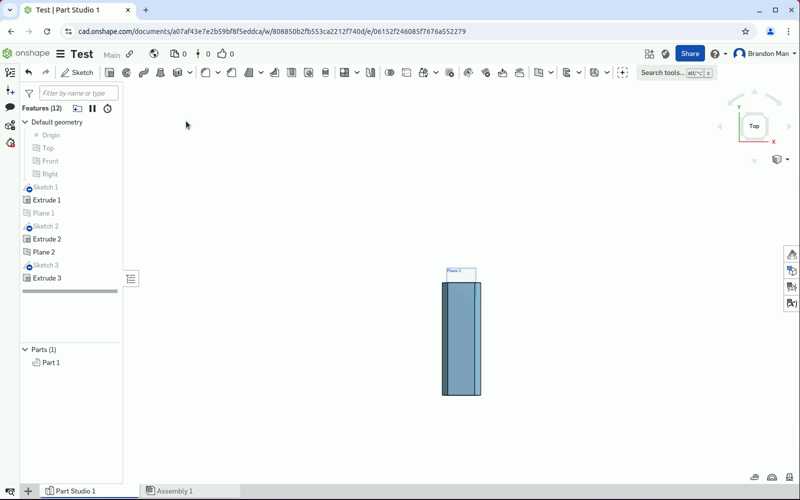
mouse_move(73, 189)
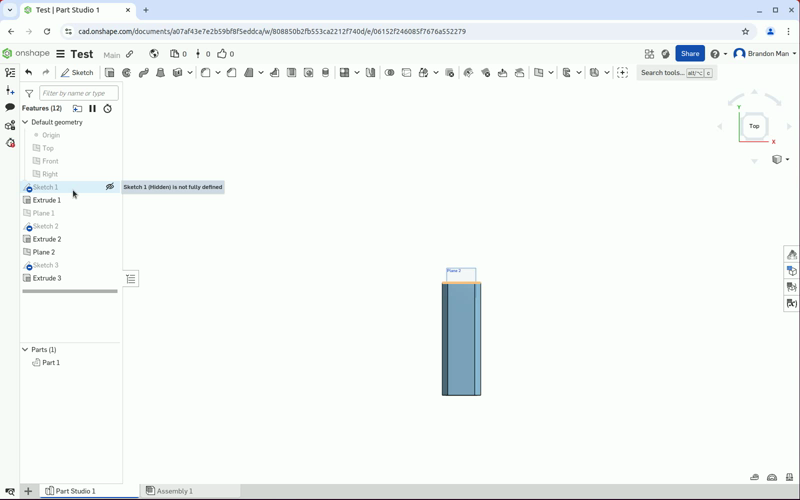
click(73, 189)
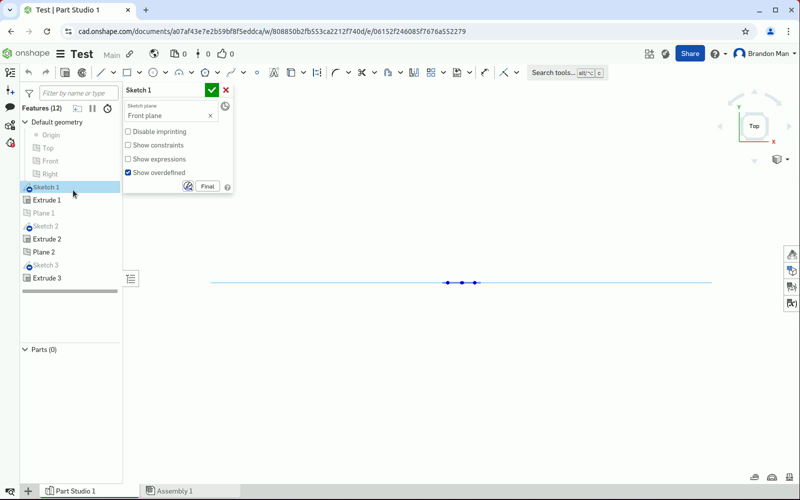
mouse_move(229, 92)
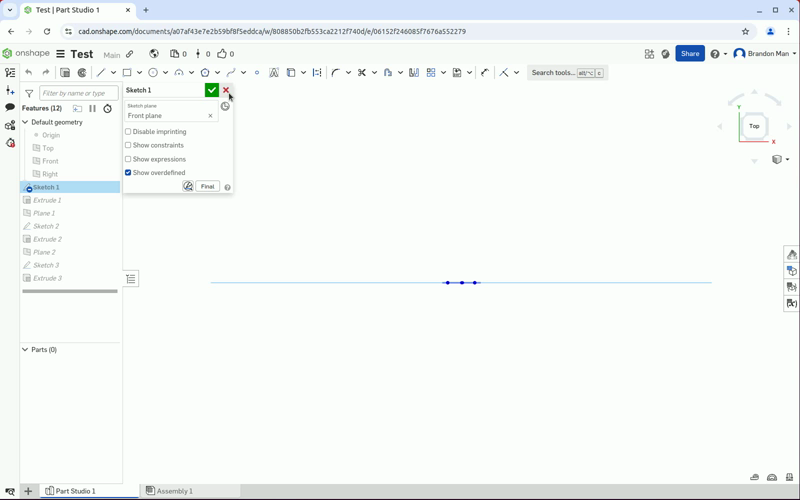
click(229, 92)
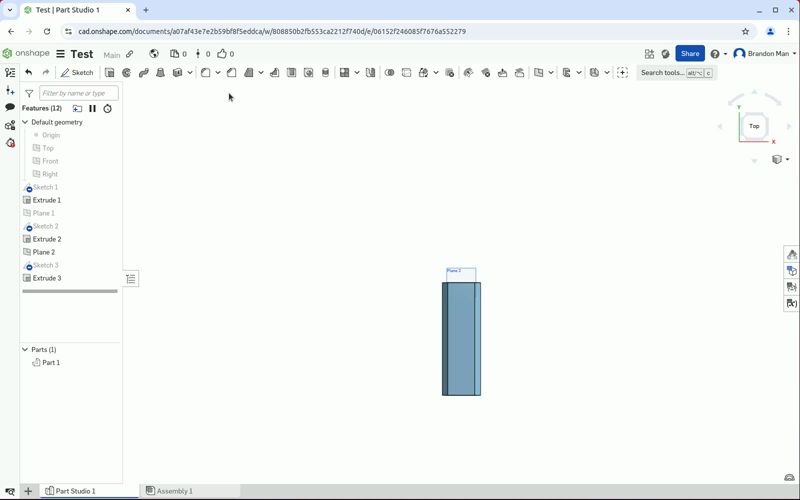
mouse_move(541, 75)
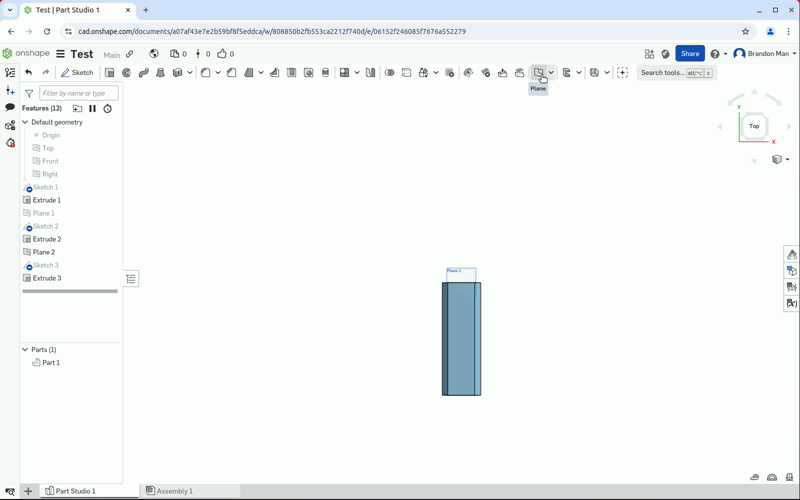
click(541, 75)
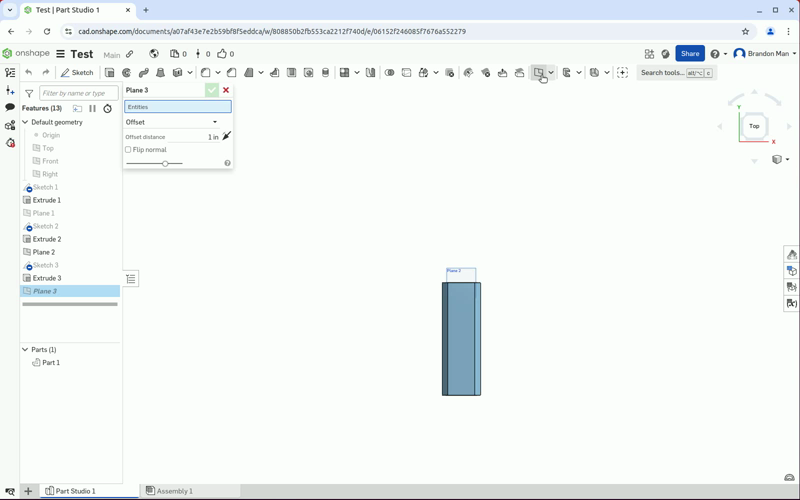
mouse_move(73, 150)
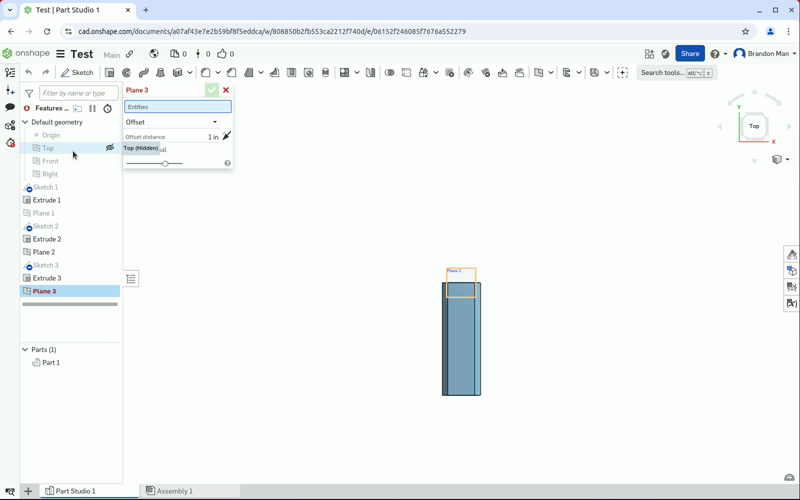
click(73, 150)
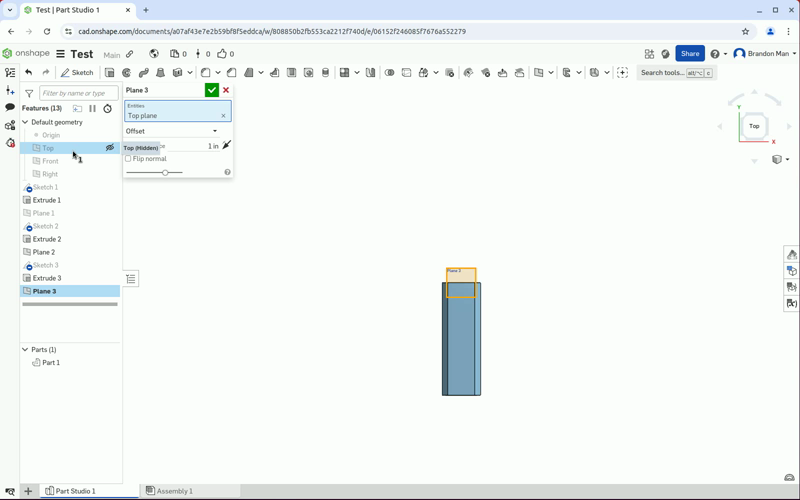
key(tab, 2)
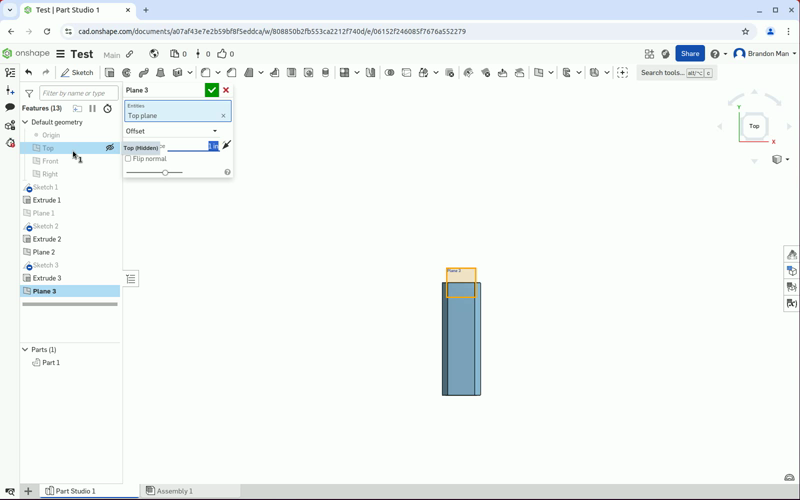
text(2.157)
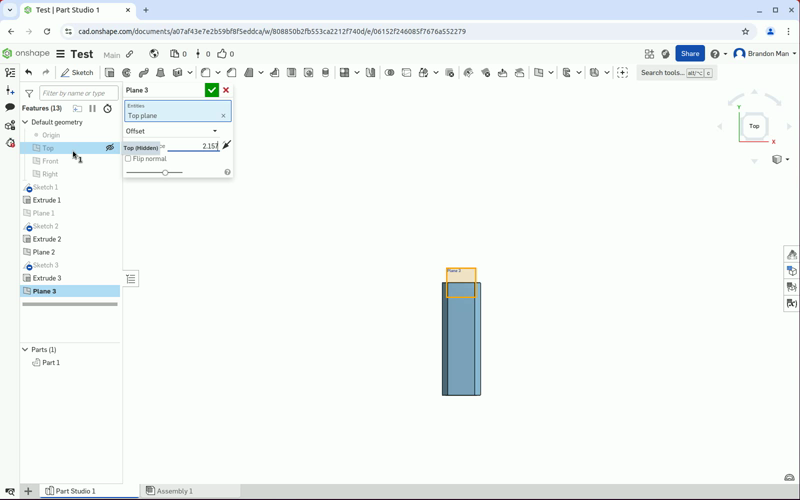
key(enter, 2)
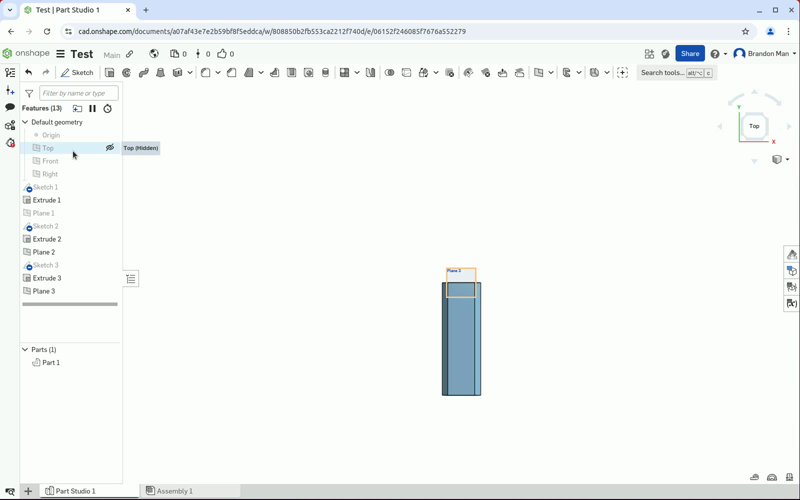
key(shift+s)
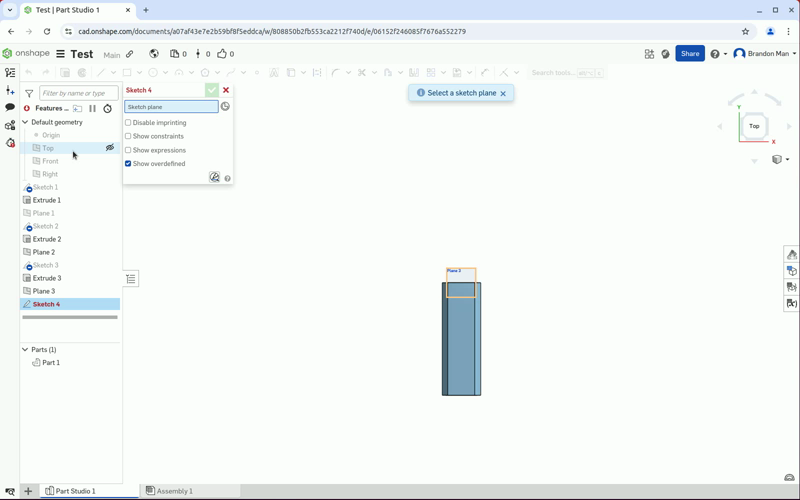
mouse_move(73, 293)
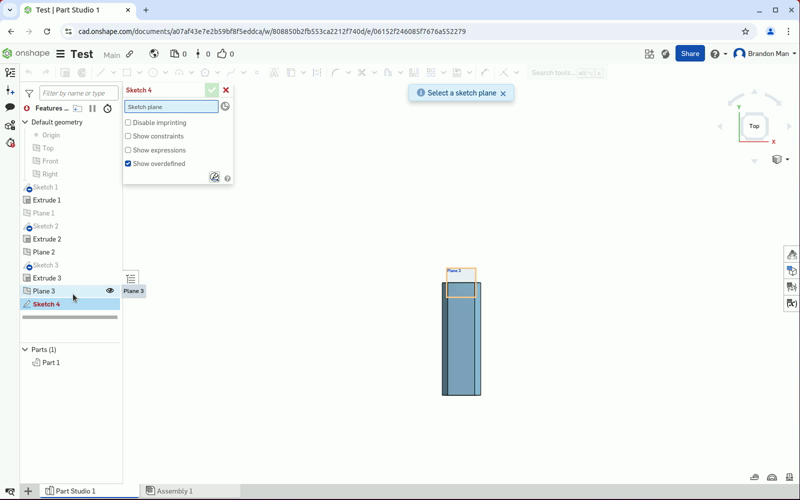
click(73, 293)
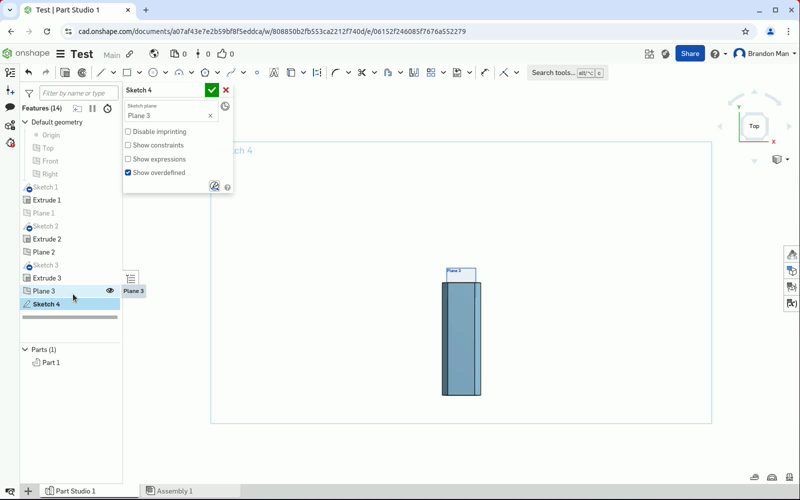
mouse_move(73, 352)
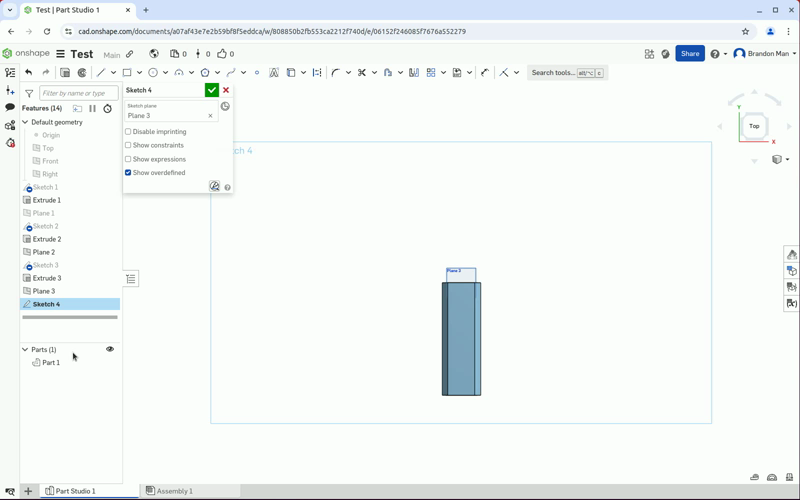
key(y)
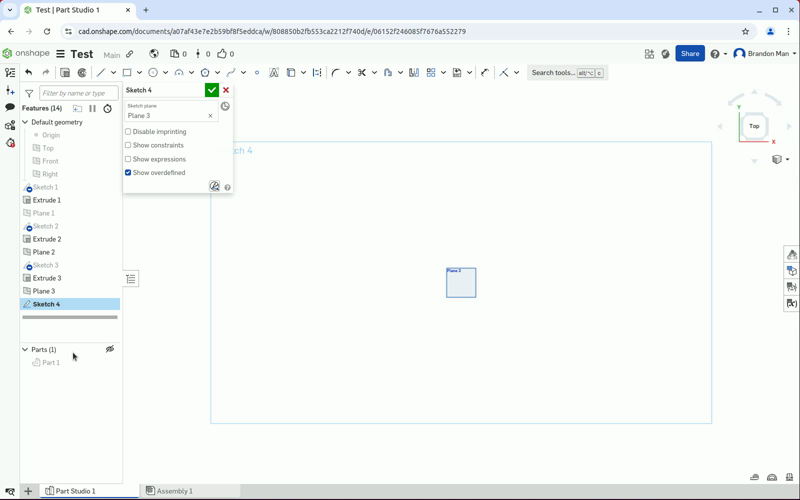
key(l)
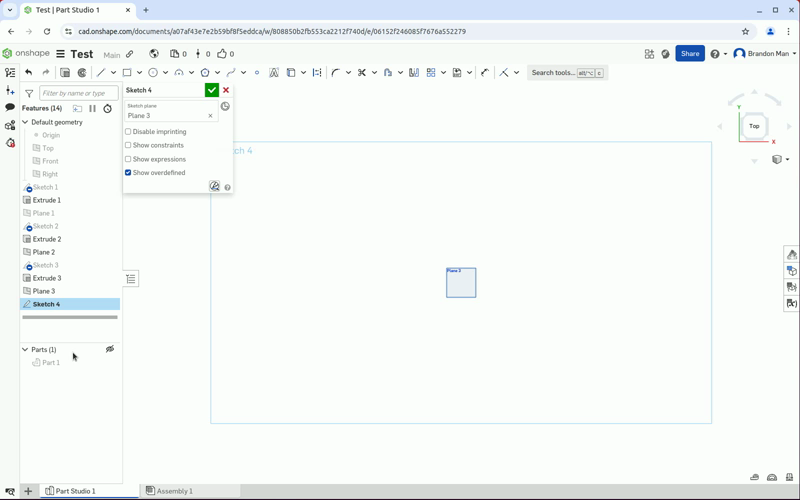
key_down(shift)
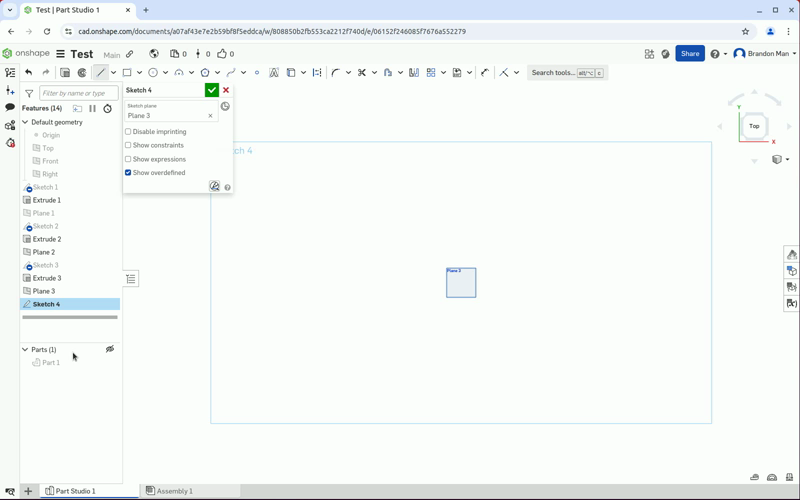
mouse_move(459, 333)
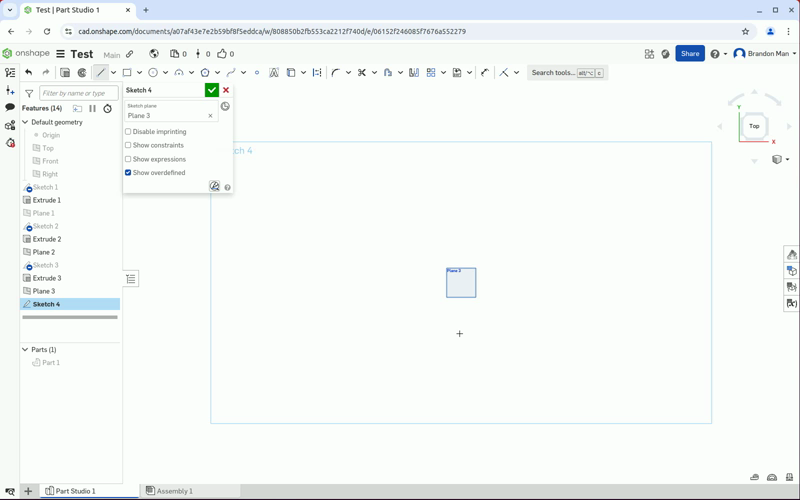
click(459, 333)
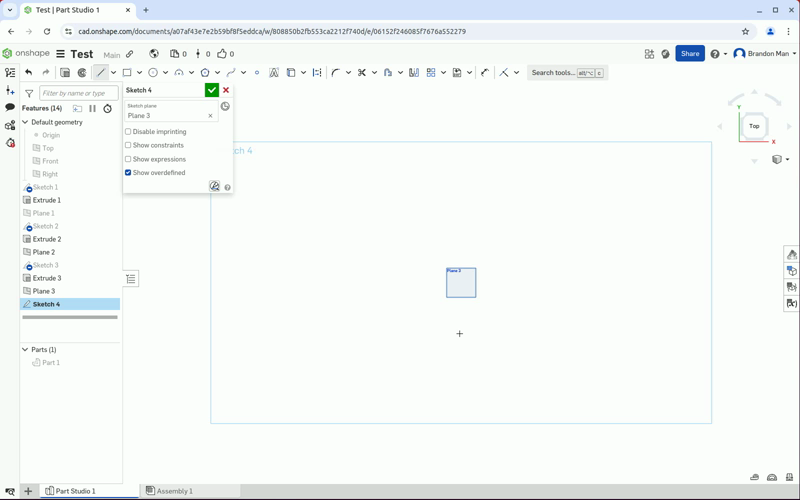
key_up(shift)
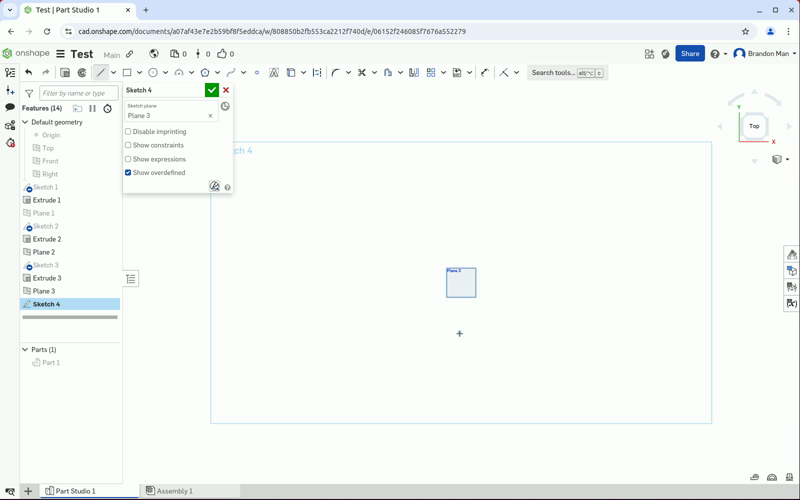
key_down(shift)
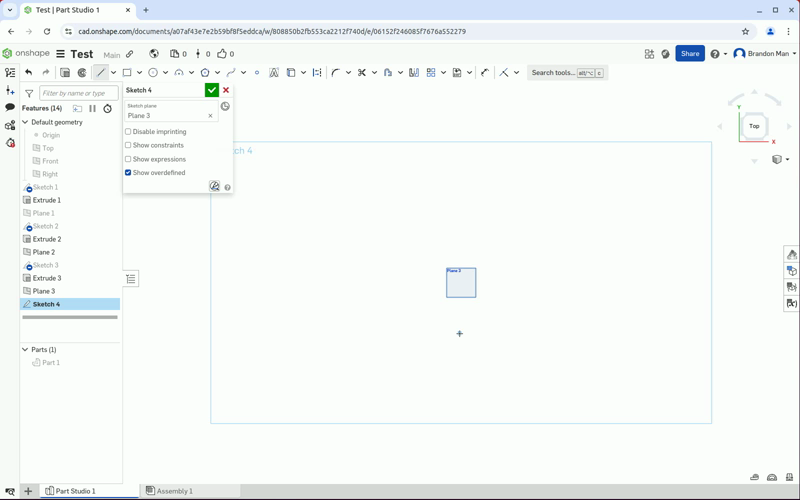
mouse_move(489, 333)
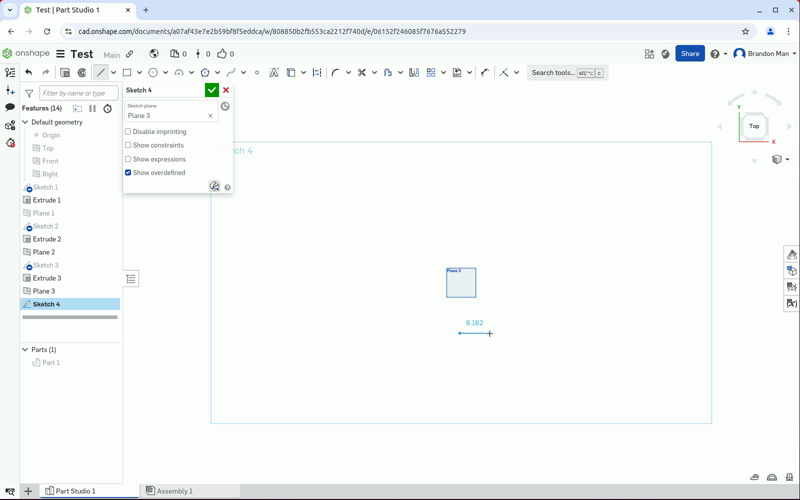
mouse_move(461, 333)
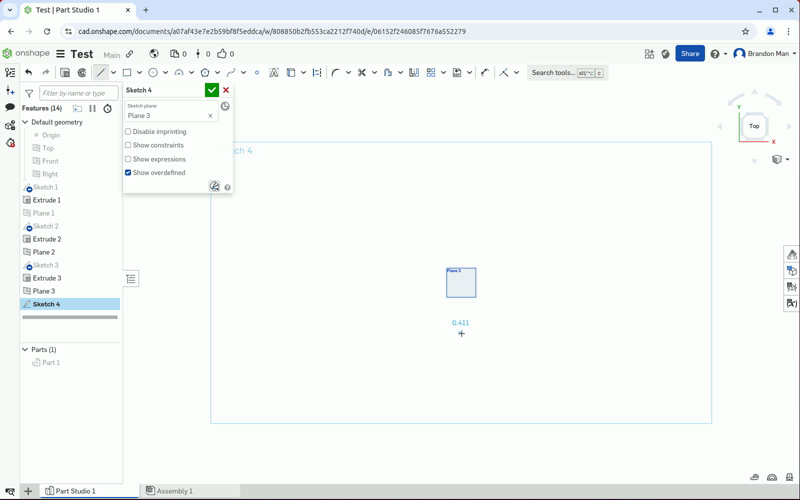
scroll(6)
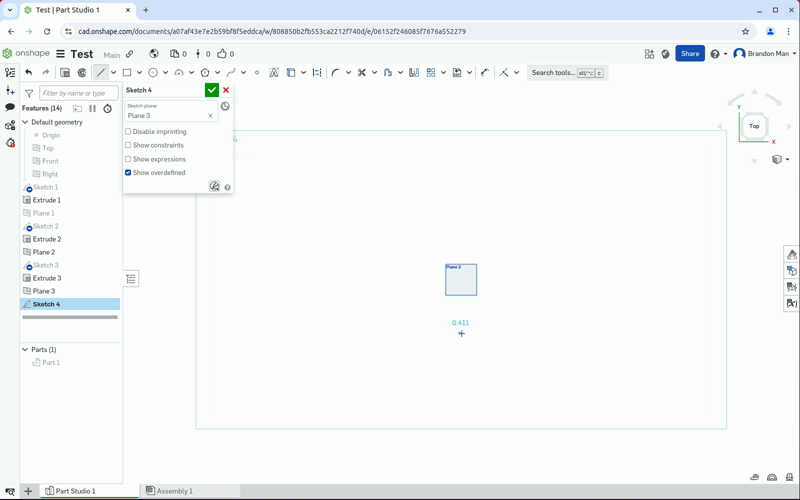
scroll(6)
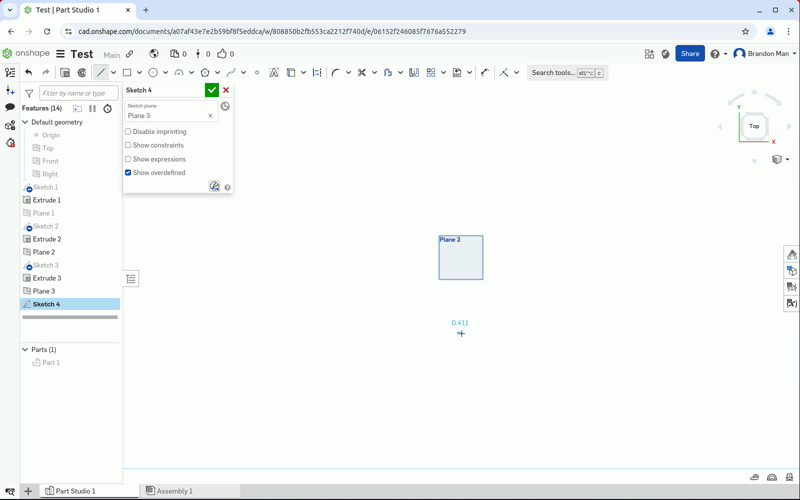
scroll(6)
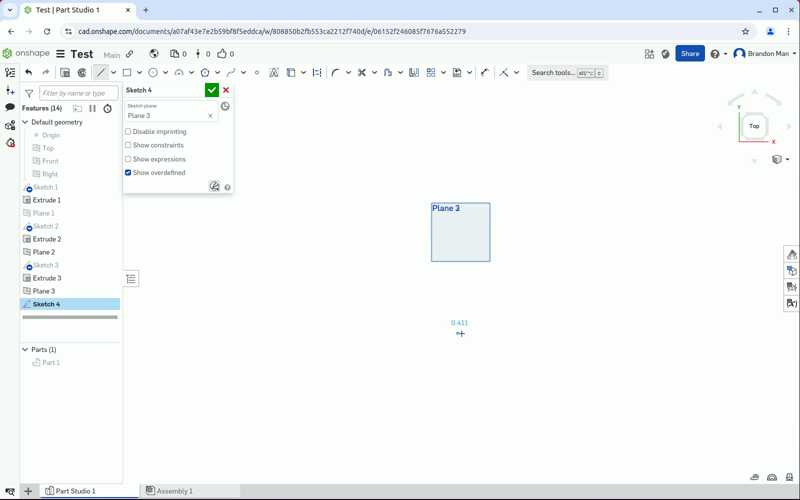
scroll(6)
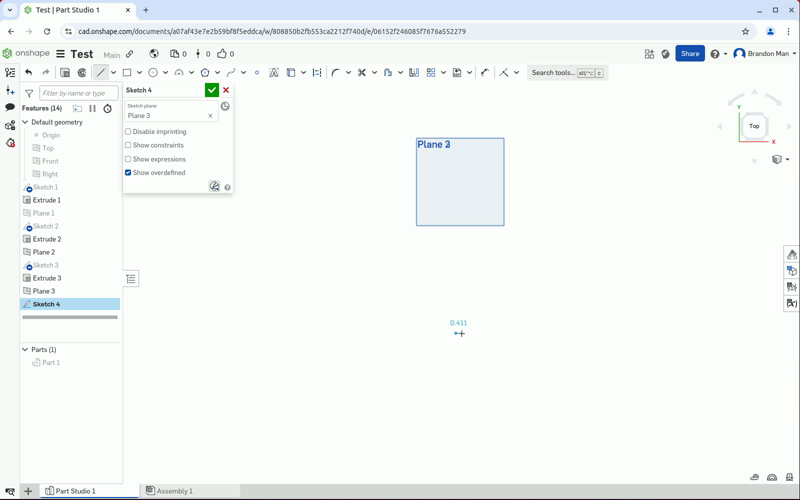
scroll(6)
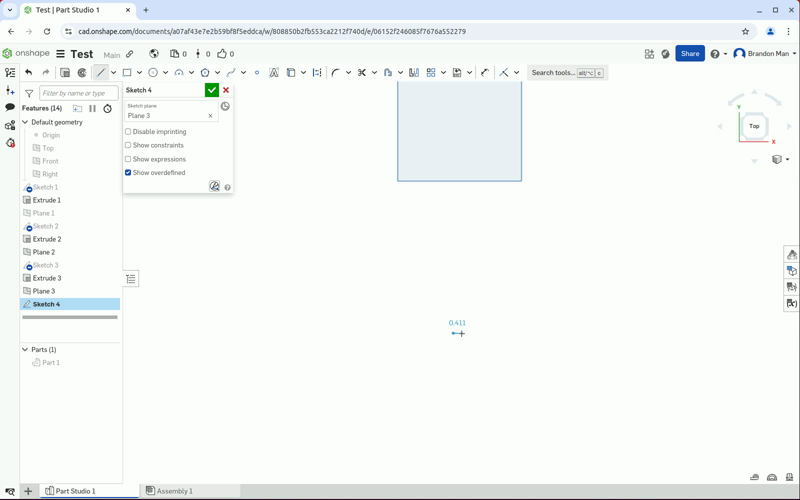
scroll(6)
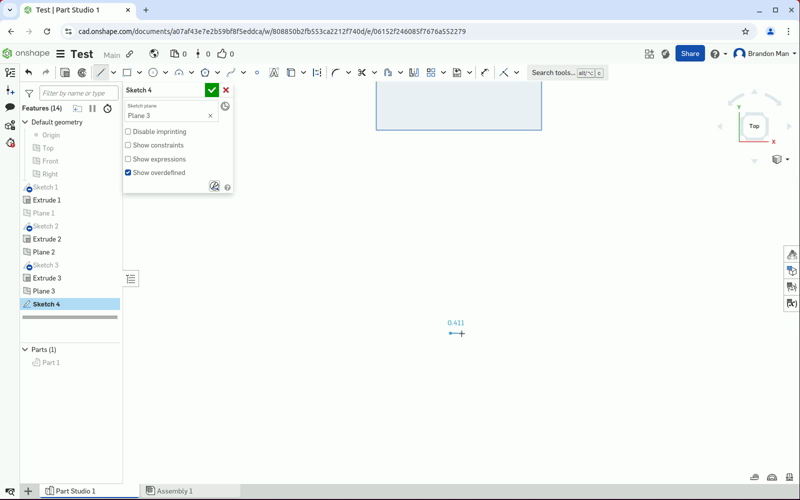
scroll(6)
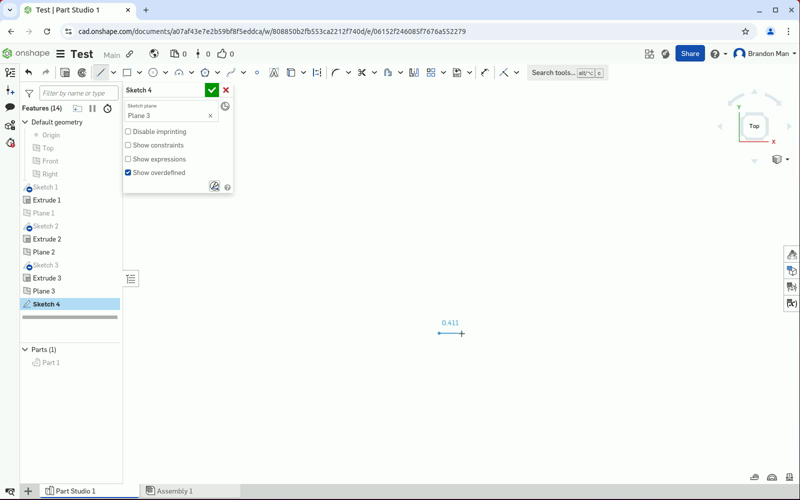
click(461, 333)
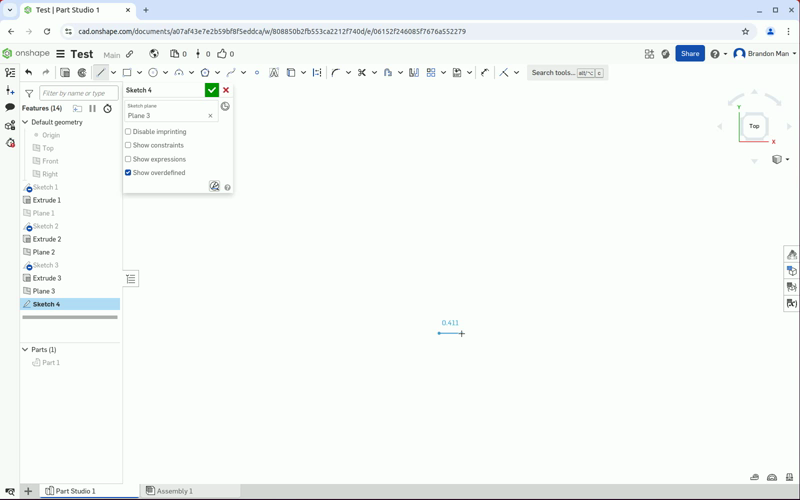
scroll(-6)
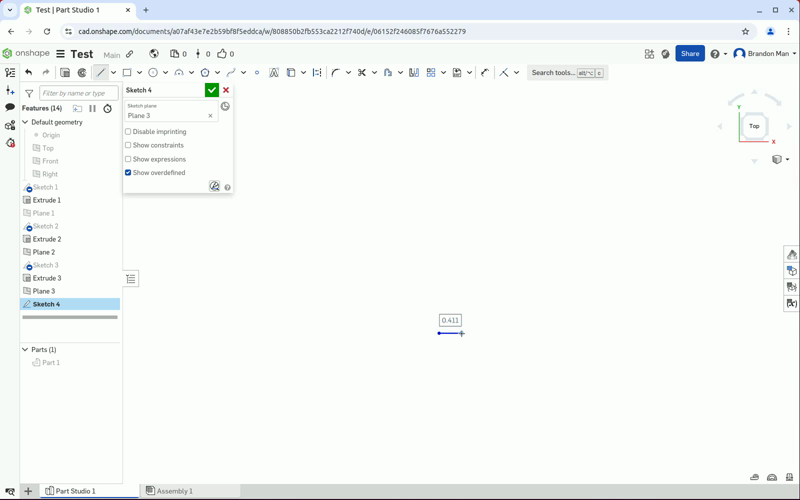
scroll(-6)
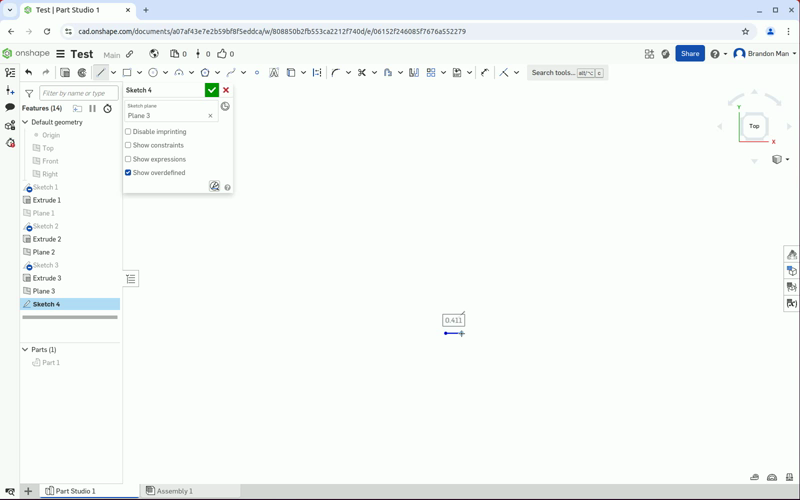
scroll(-6)
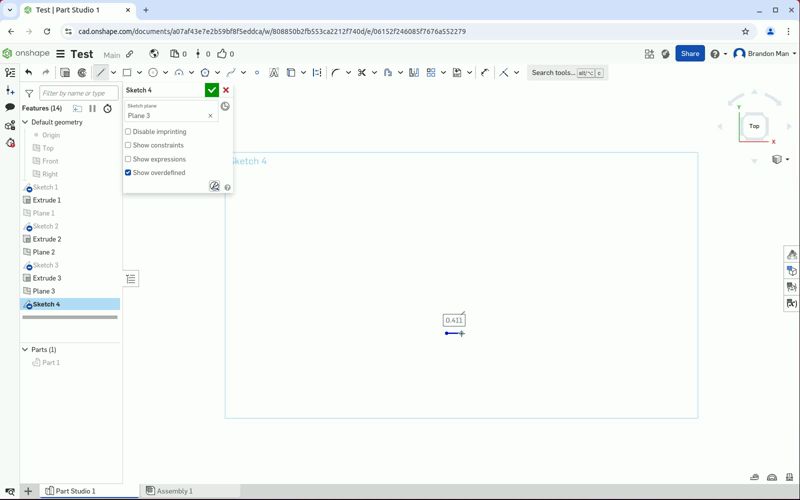
scroll(-6)
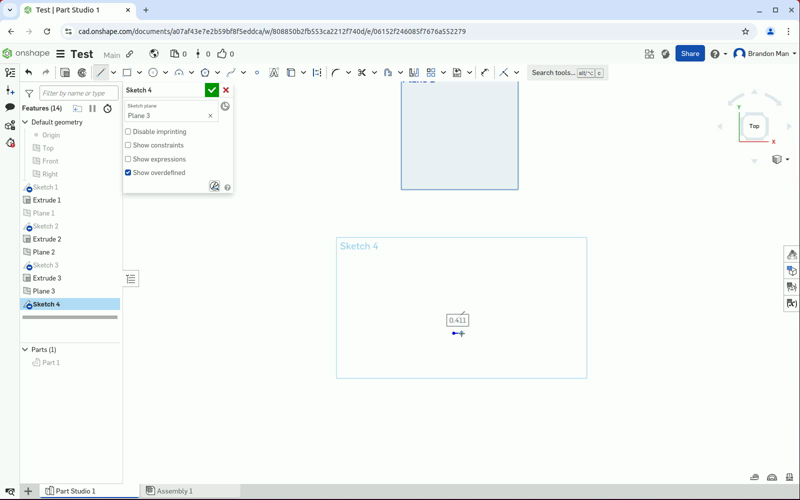
scroll(-6)
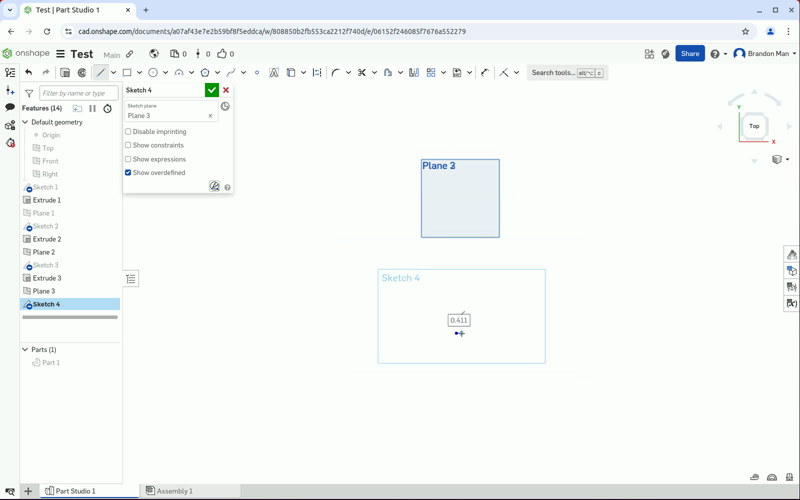
scroll(-6)
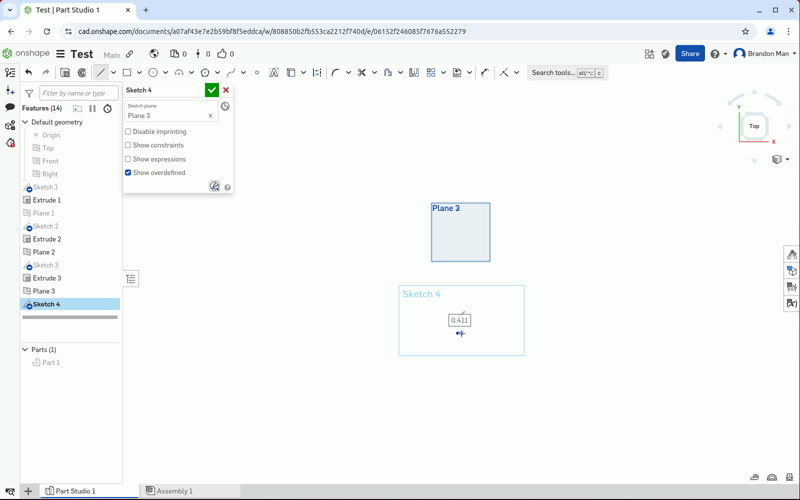
scroll(-6)
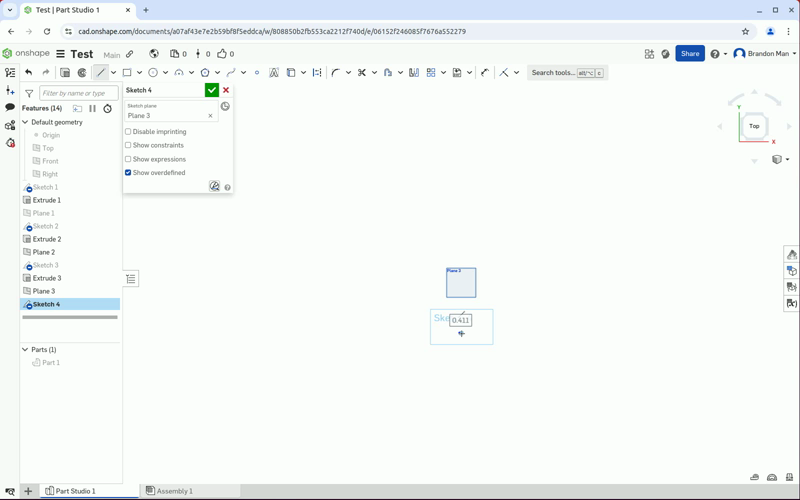
key_up(shift)
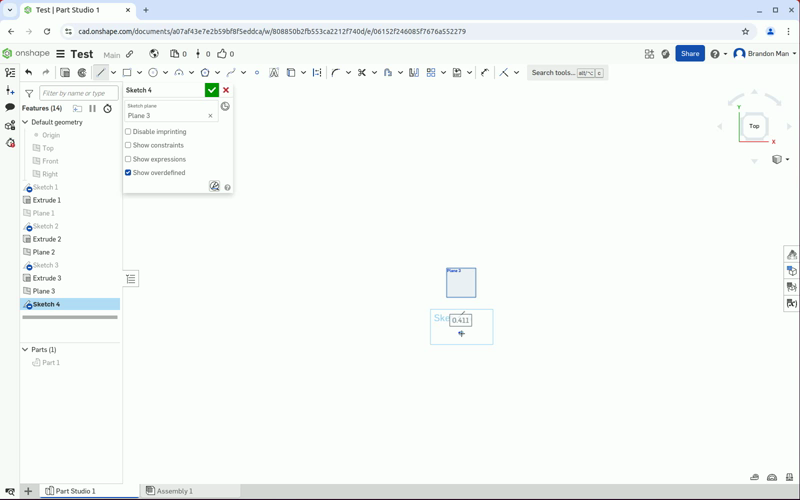
key_down(shift)
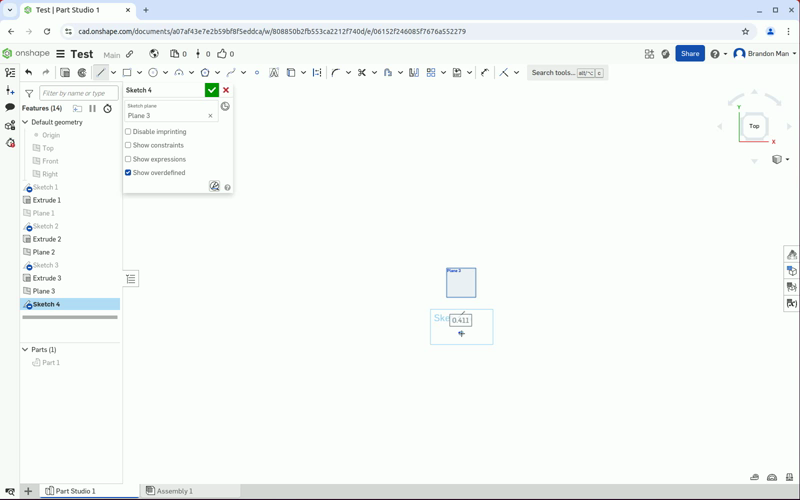
mouse_move(492, 333)
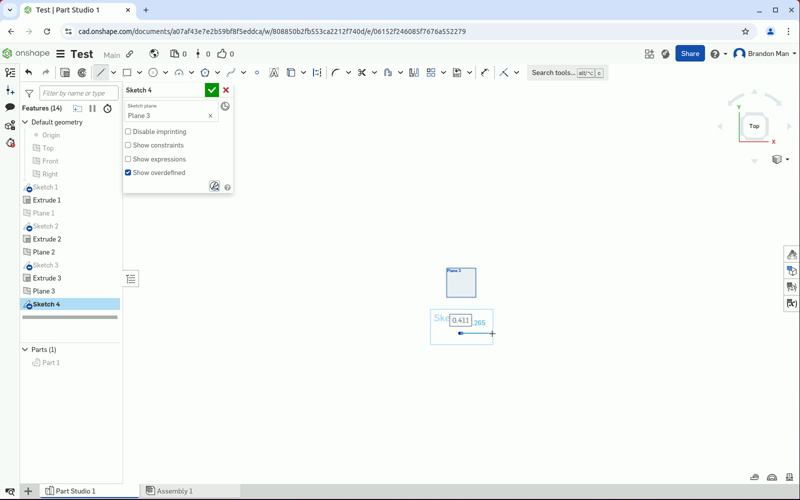
mouse_move(461, 326)
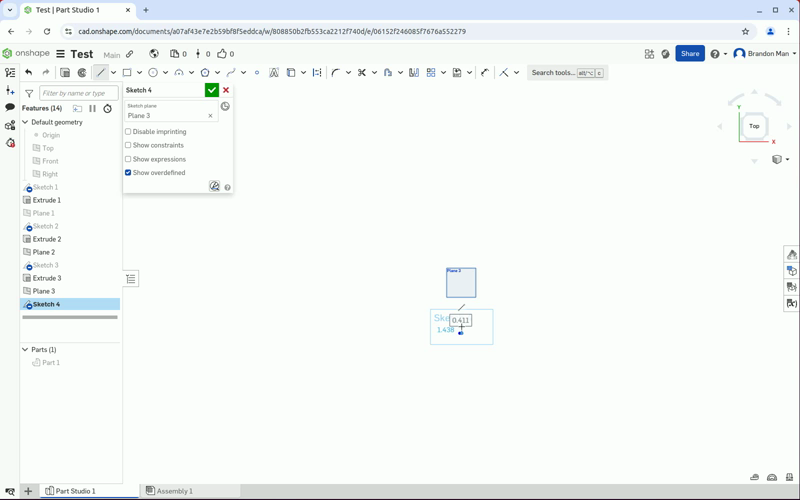
scroll(6)
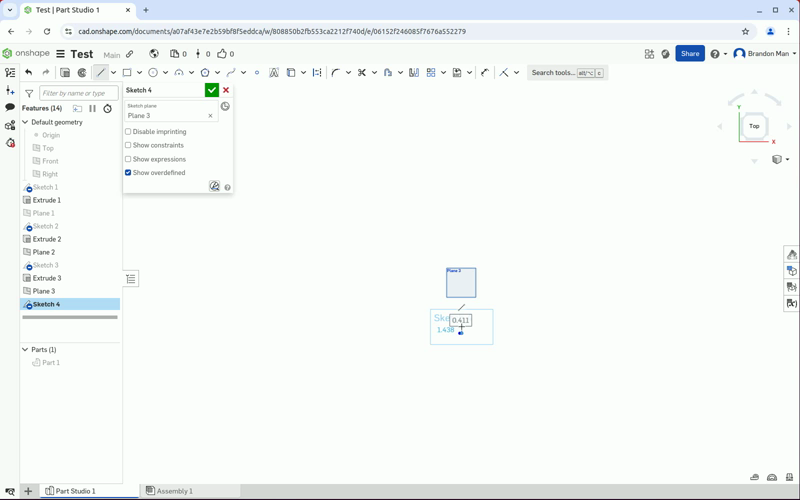
scroll(6)
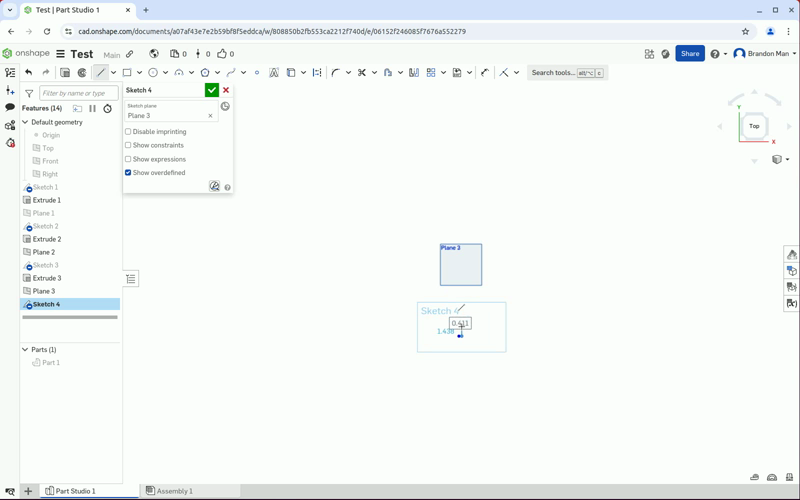
scroll(6)
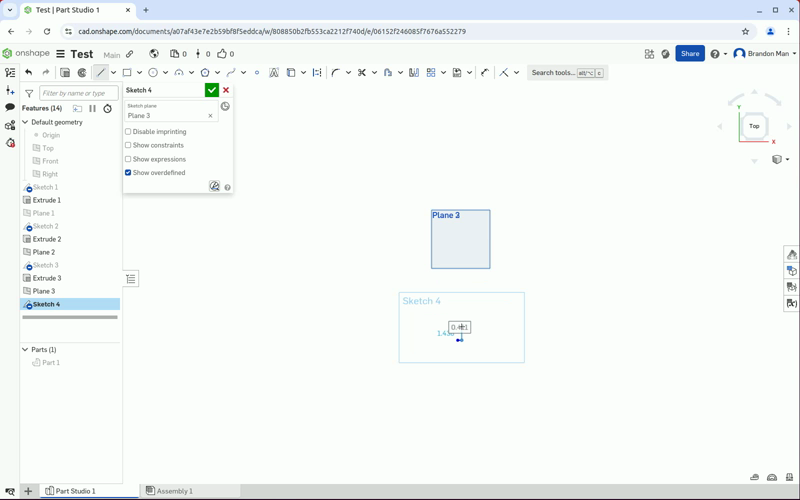
scroll(6)
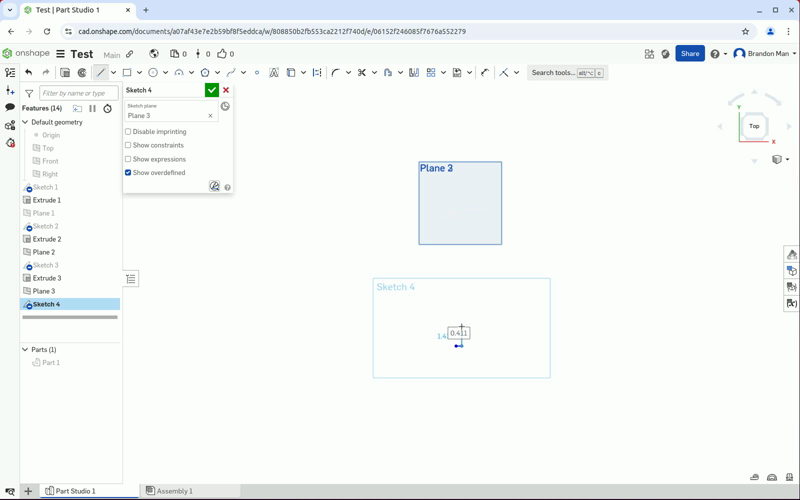
scroll(6)
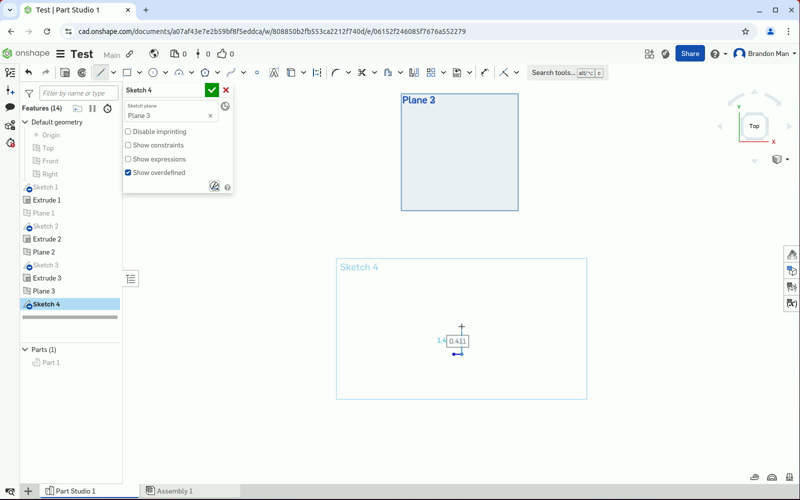
scroll(6)
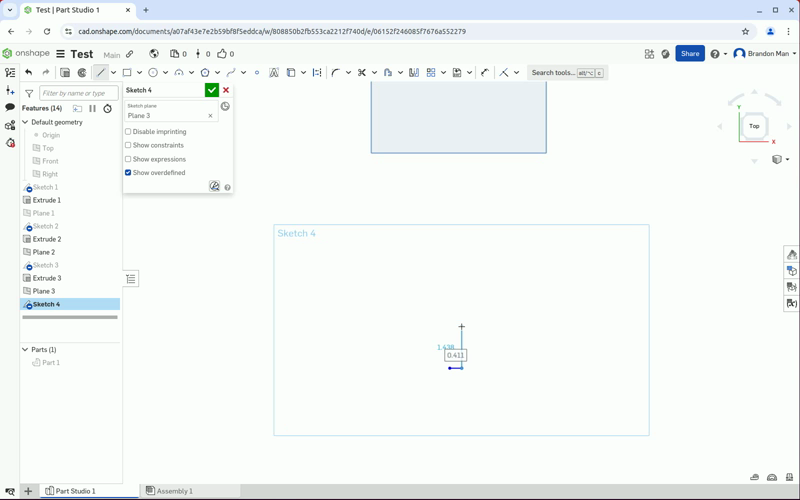
scroll(6)
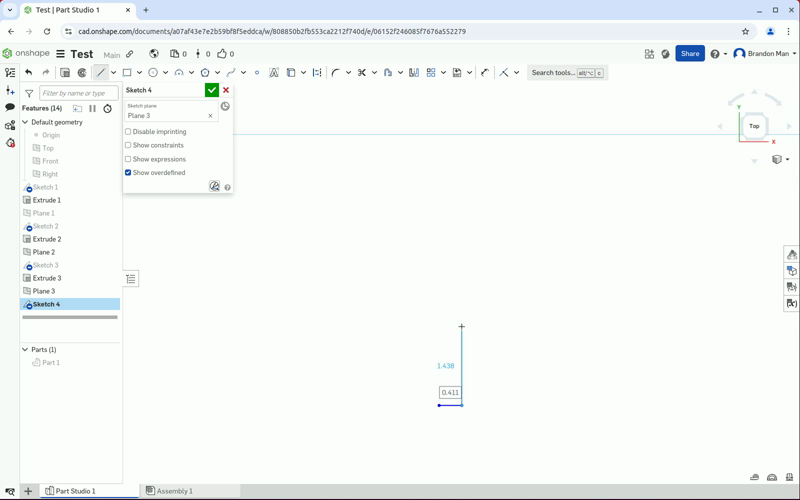
click(461, 326)
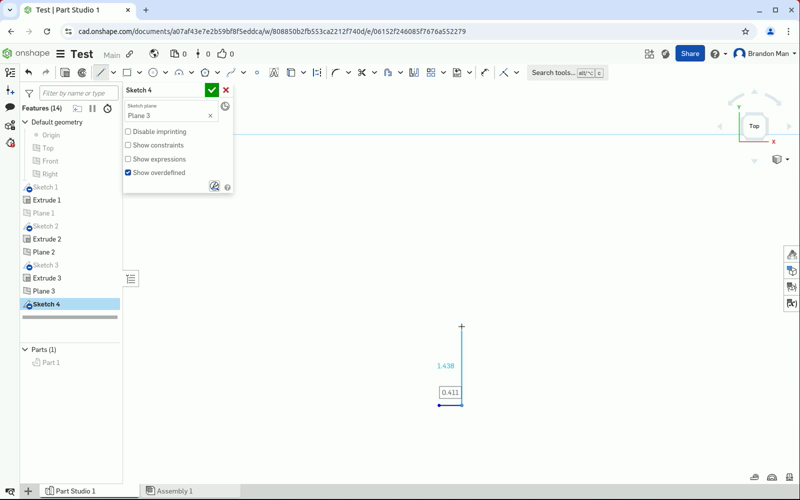
scroll(-6)
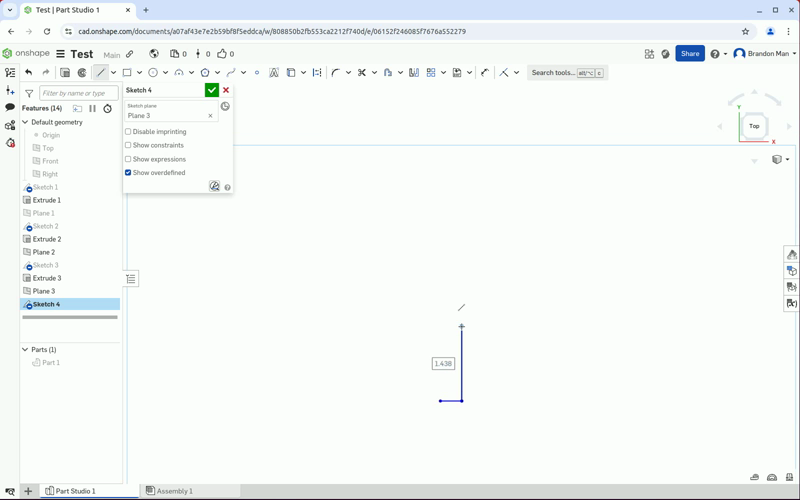
scroll(-6)
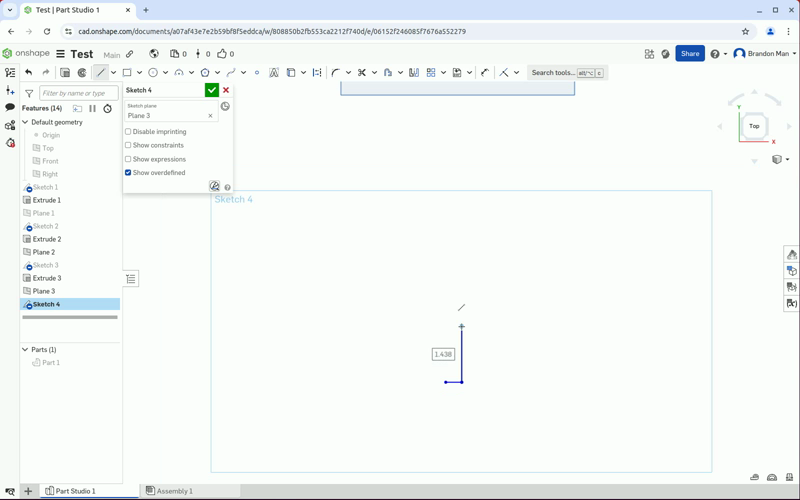
scroll(-6)
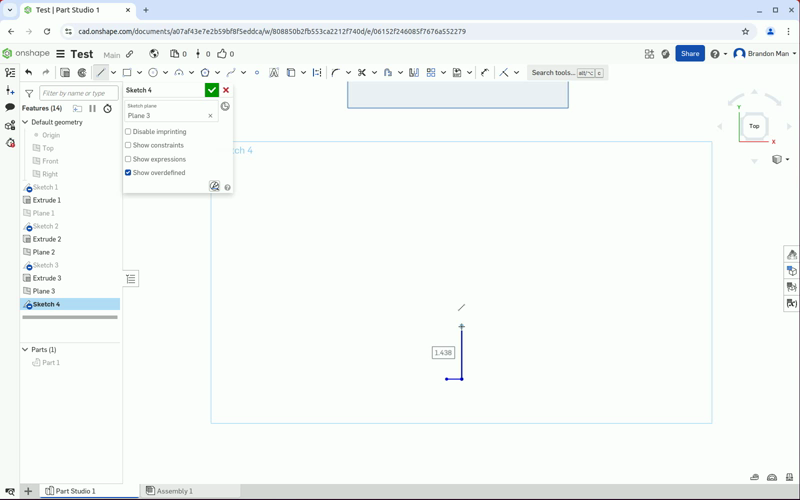
scroll(-6)
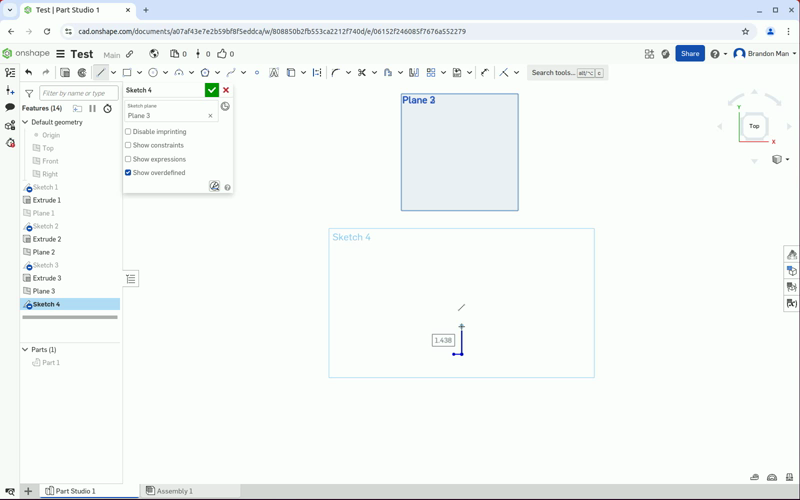
scroll(-6)
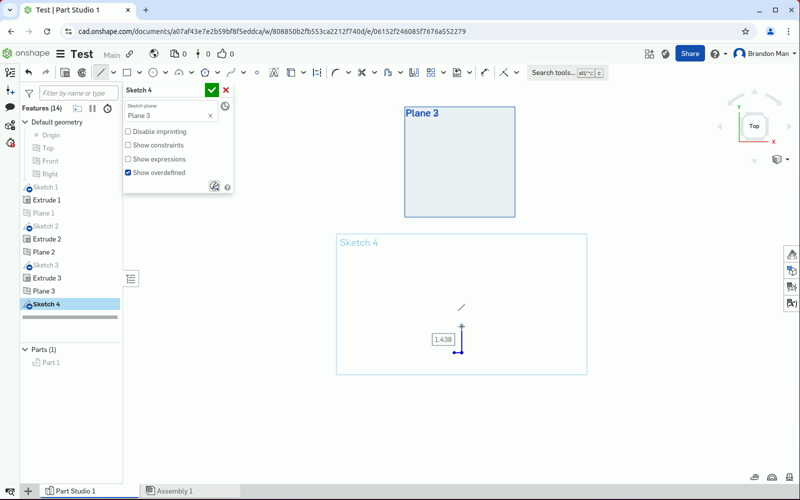
scroll(-6)
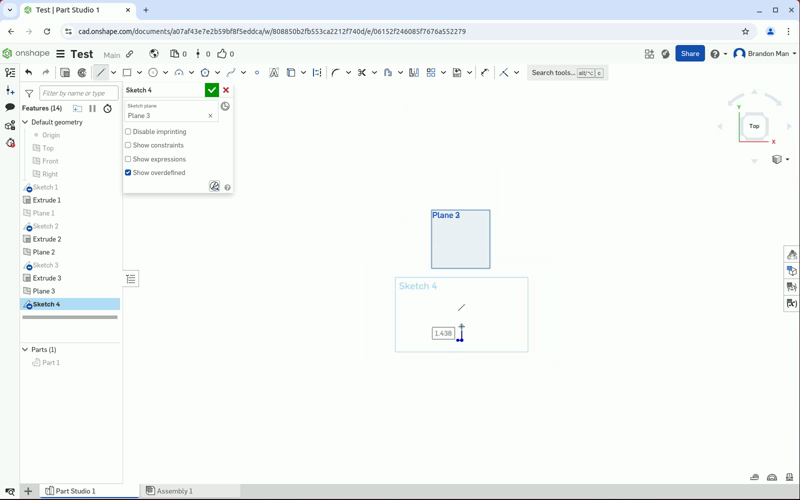
scroll(-6)
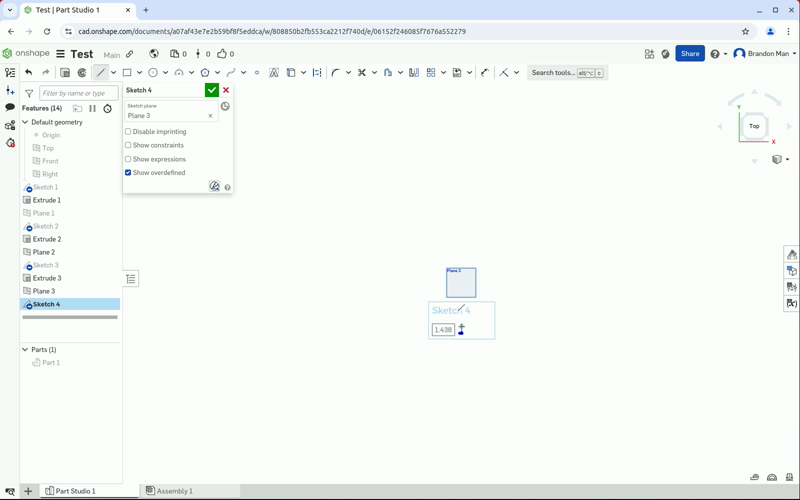
key_up(shift)
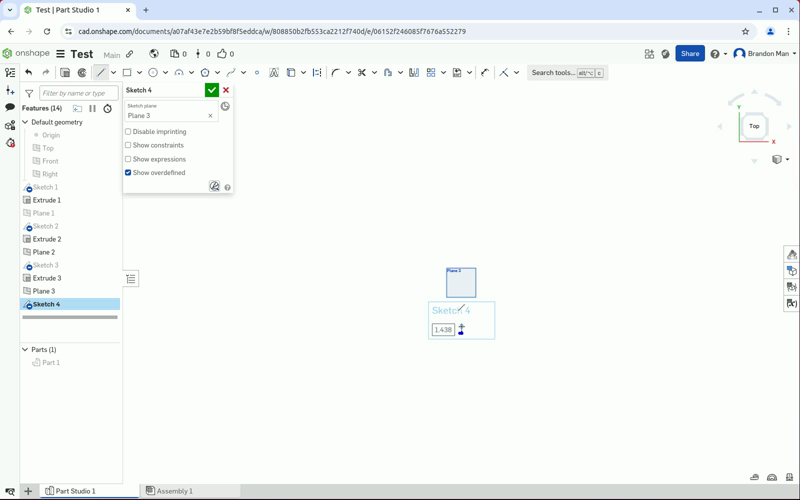
key_down(shift)
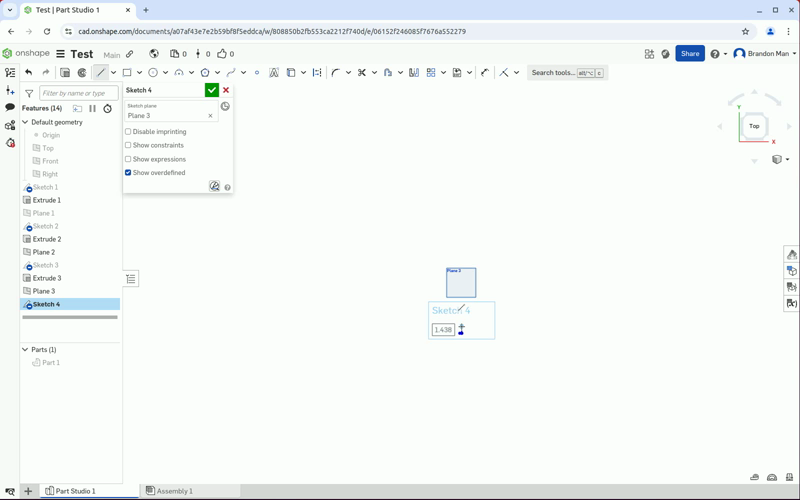
mouse_move(492, 326)
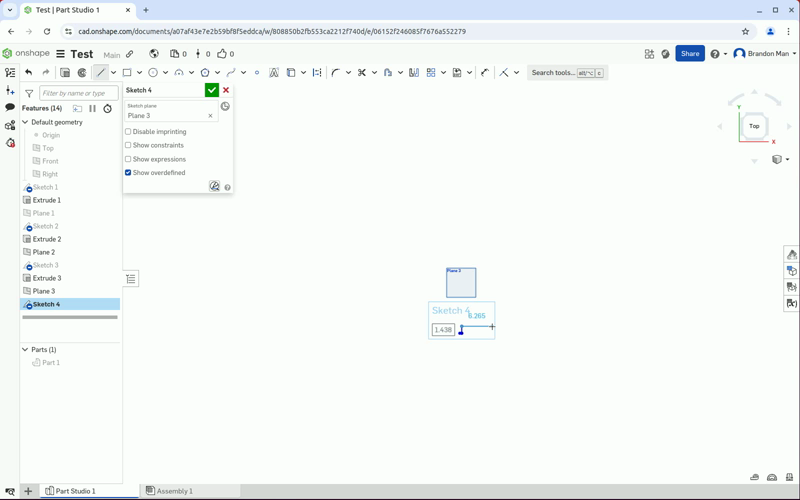
mouse_move(459, 326)
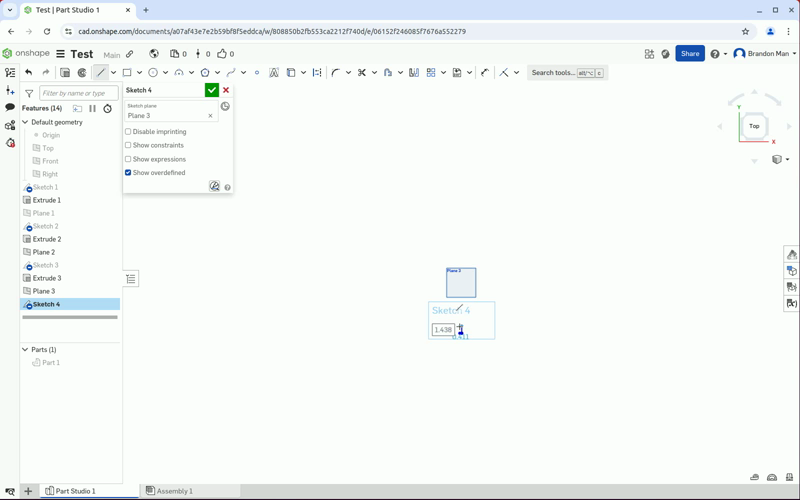
scroll(6)
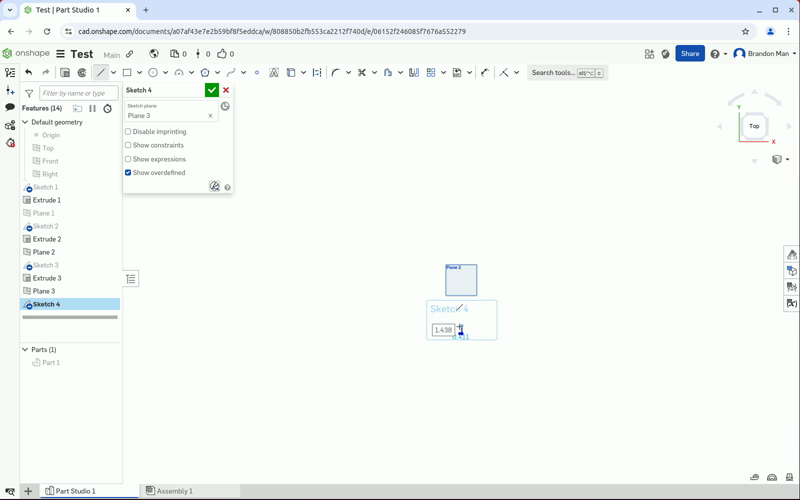
scroll(6)
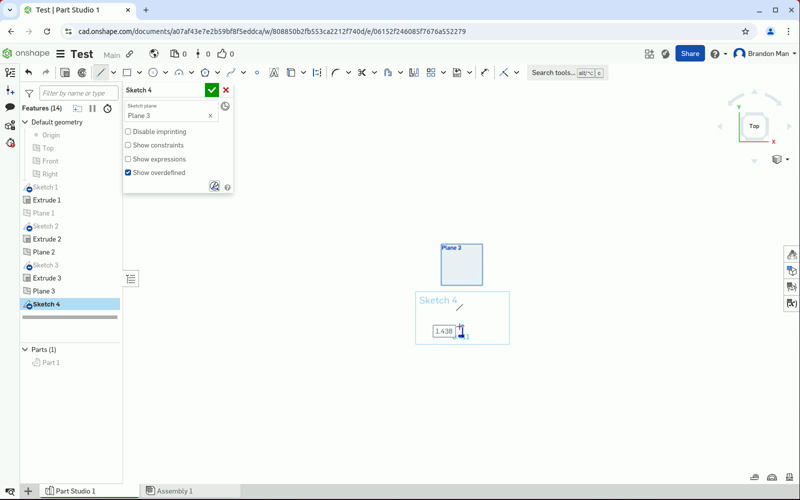
scroll(6)
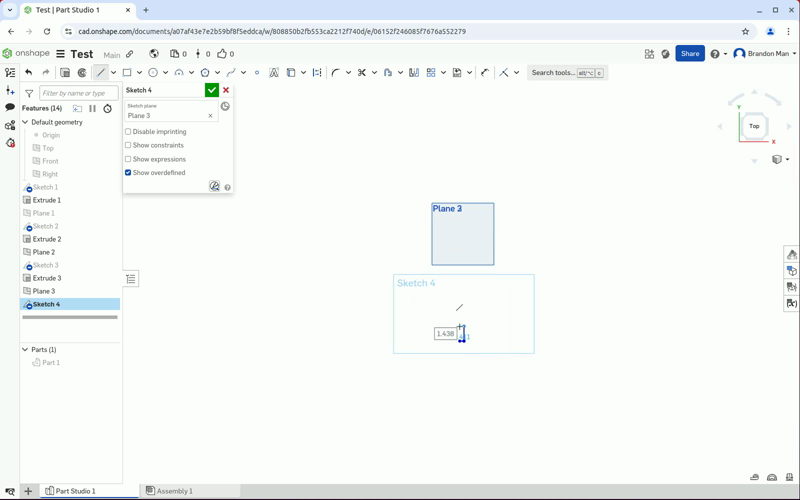
scroll(6)
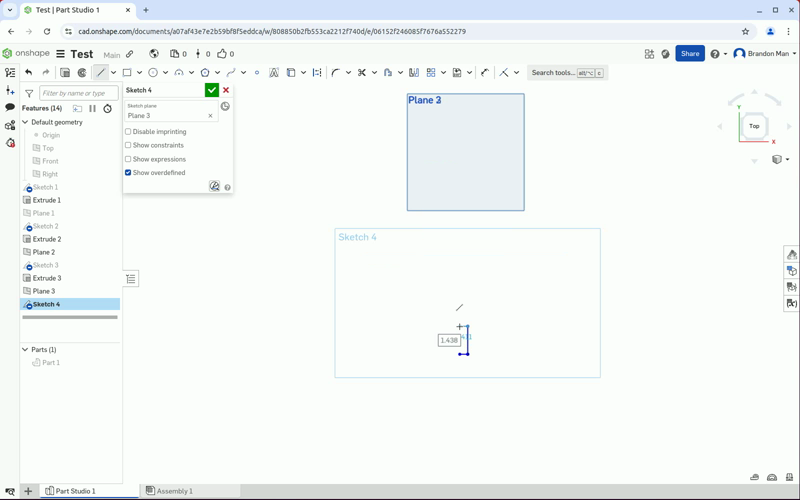
scroll(6)
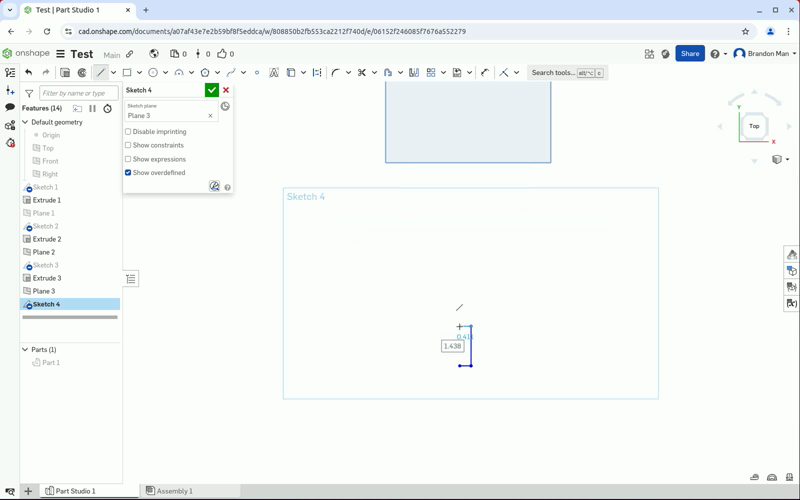
scroll(6)
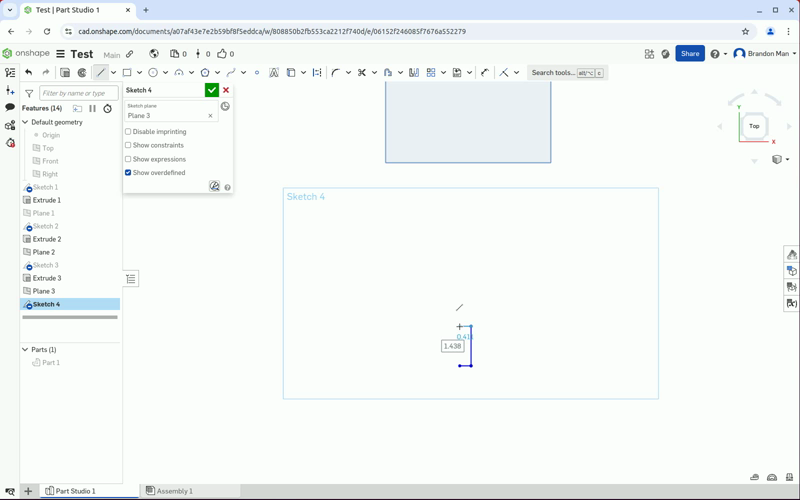
scroll(6)
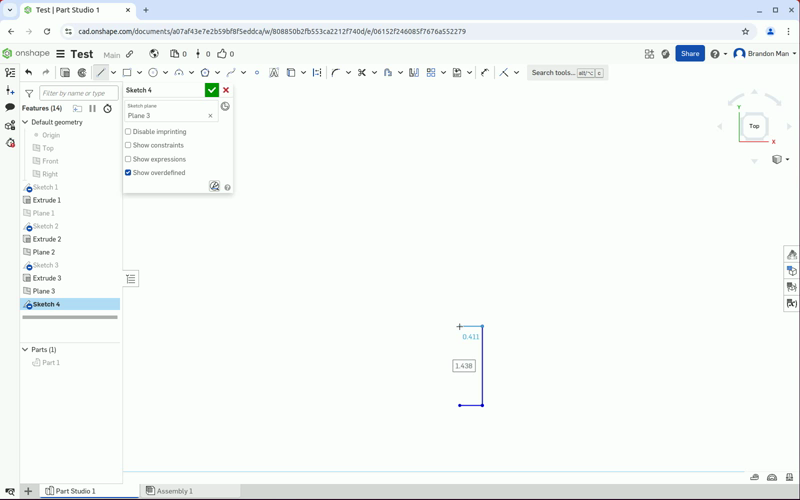
click(459, 326)
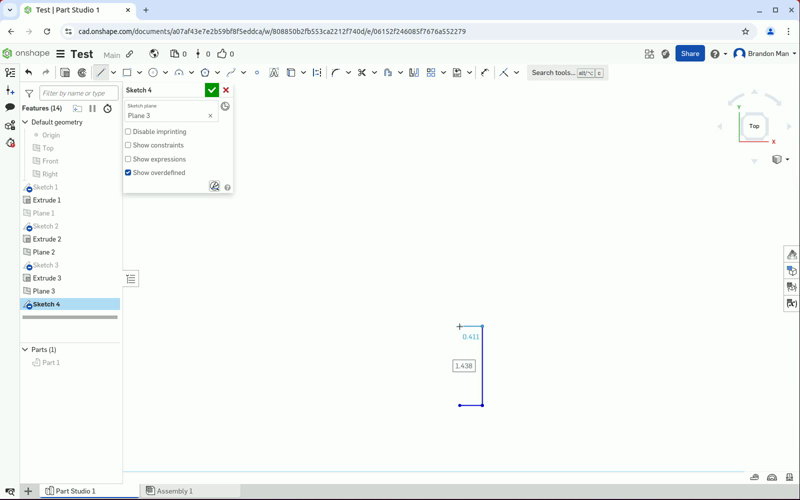
scroll(-6)
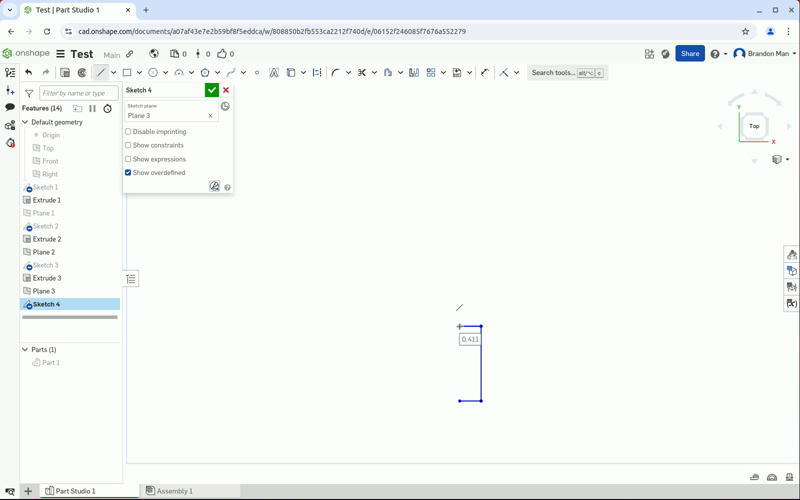
scroll(-6)
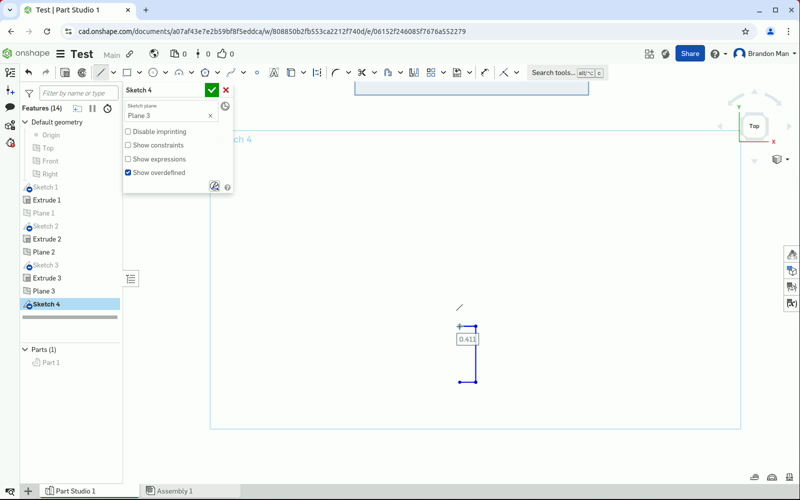
scroll(-6)
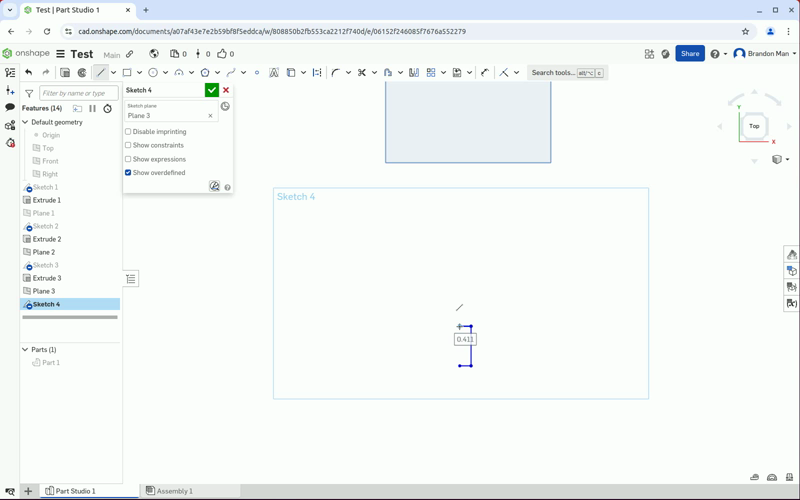
scroll(-6)
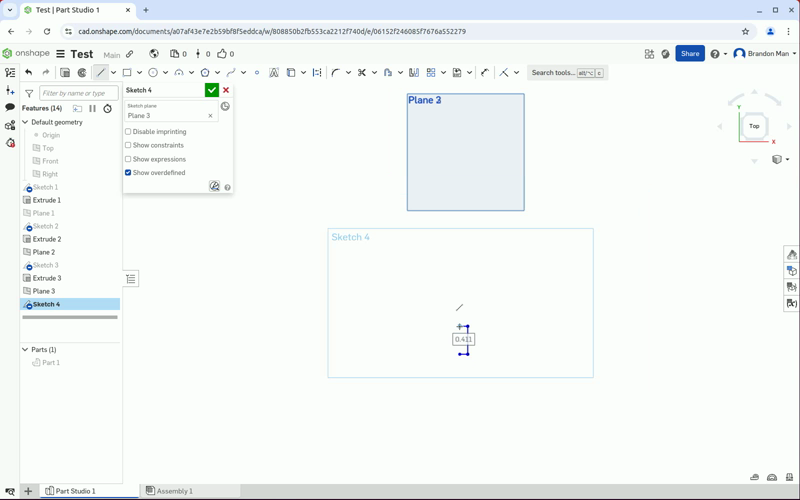
scroll(-6)
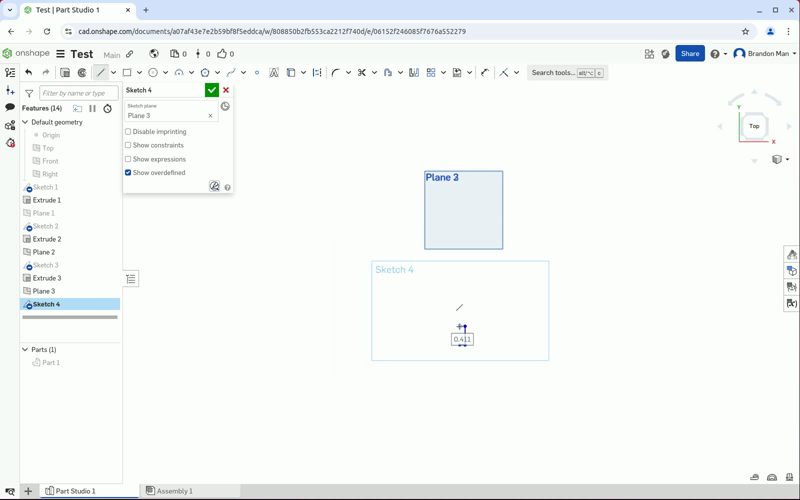
scroll(-6)
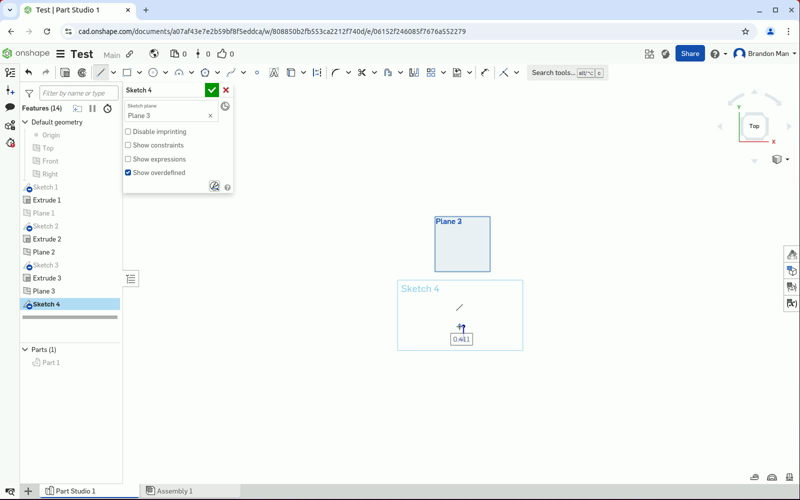
scroll(-6)
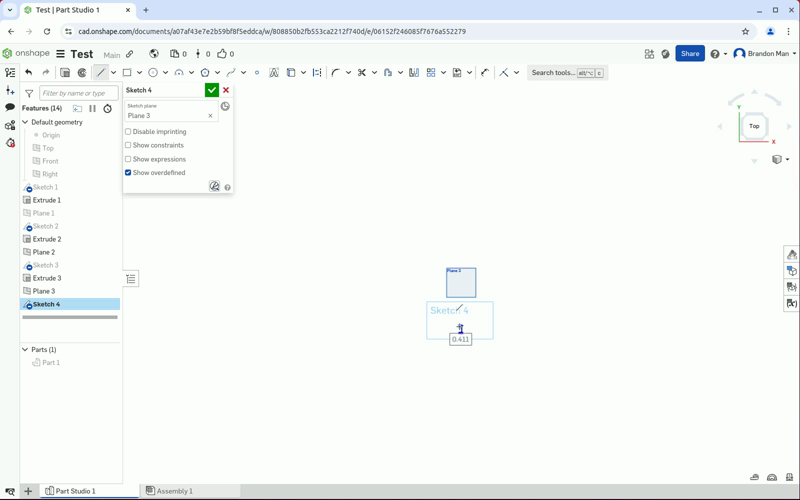
key_up(shift)
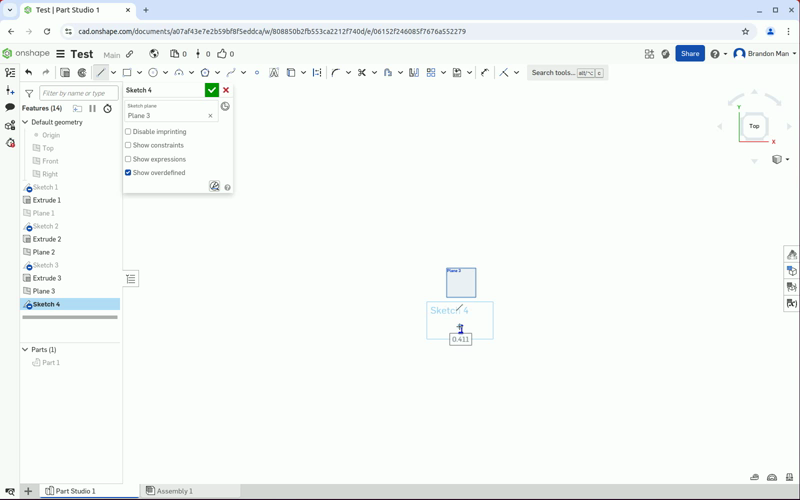
mouse_move(489, 326)
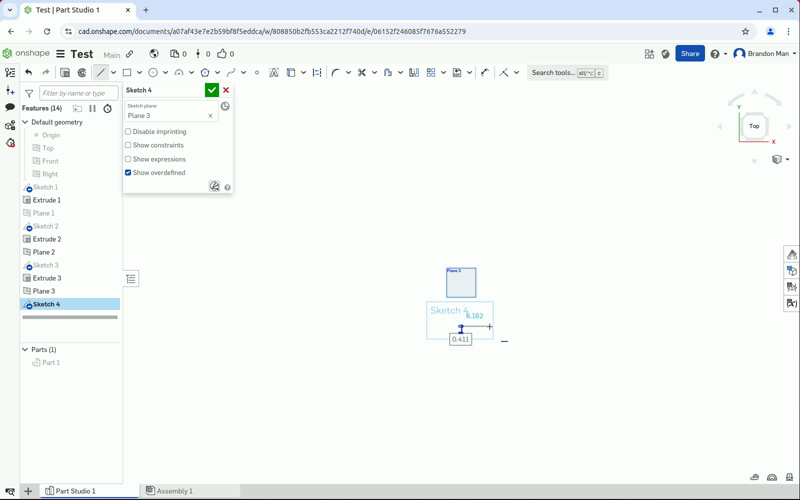
key_down(shift)
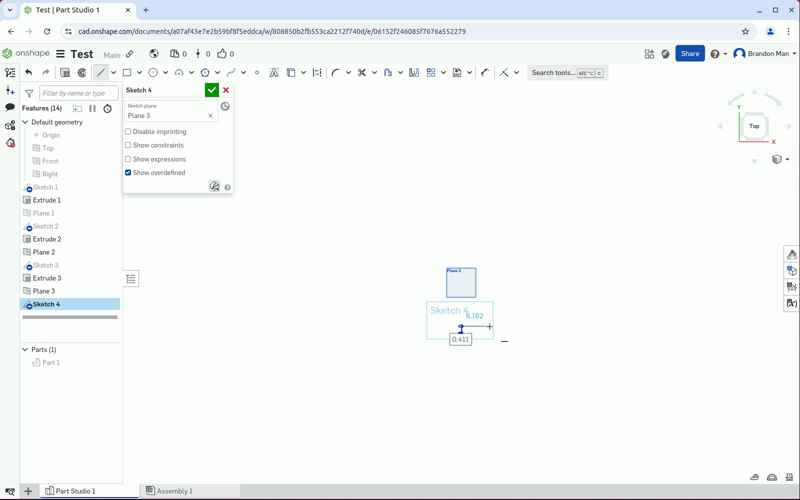
mouse_move(459, 333)
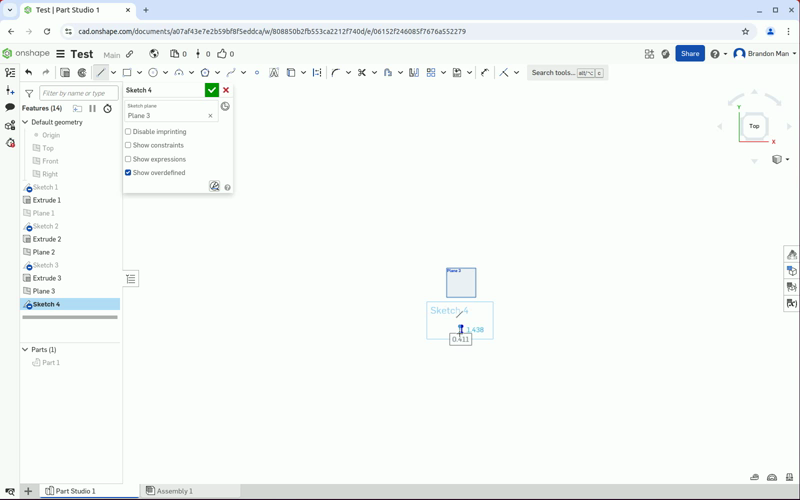
scroll(6)
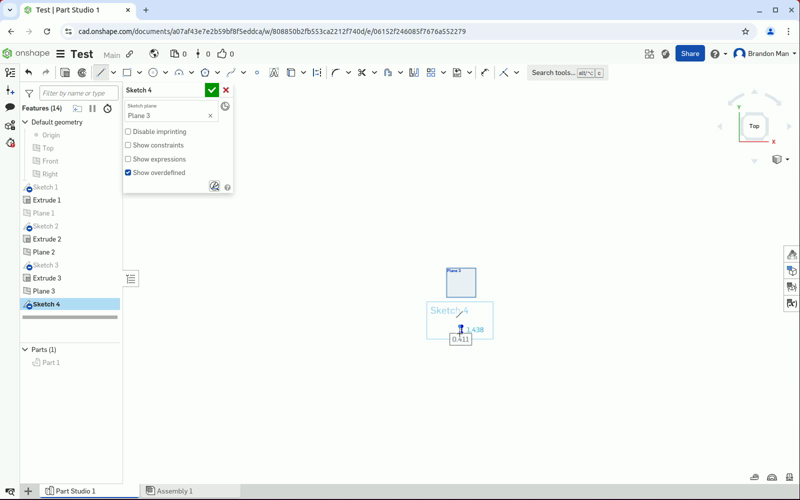
scroll(6)
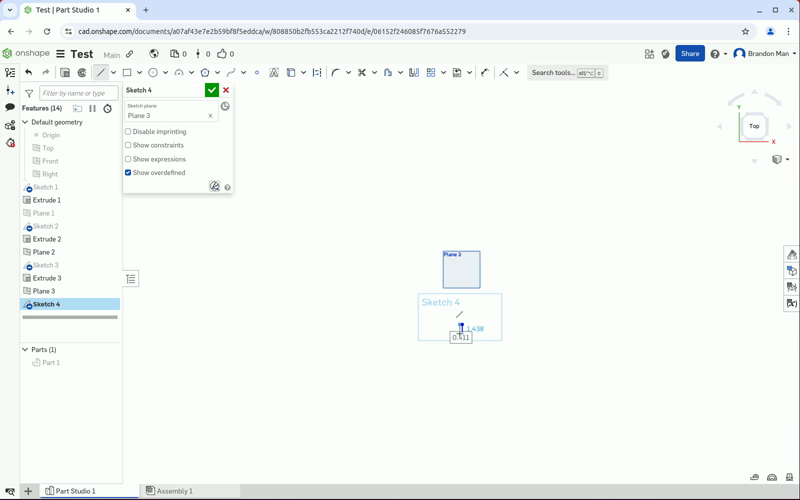
scroll(6)
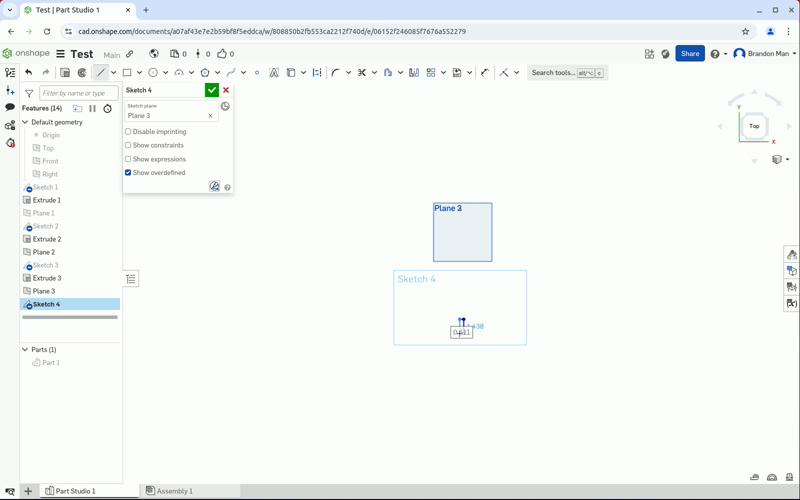
scroll(6)
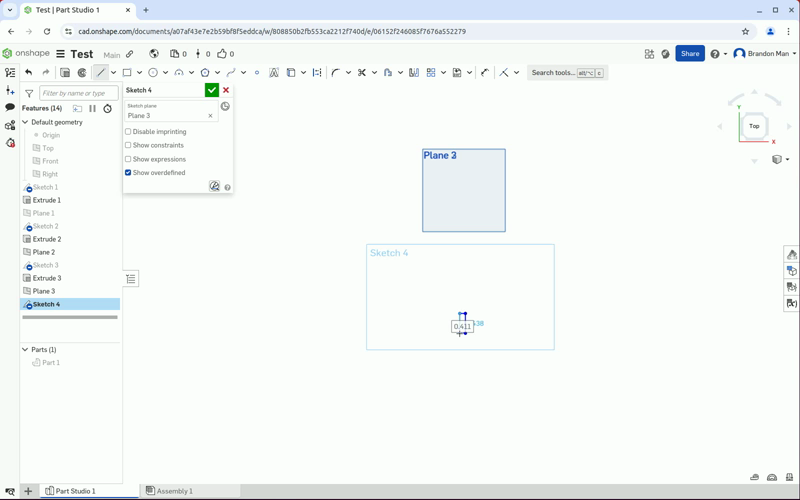
scroll(6)
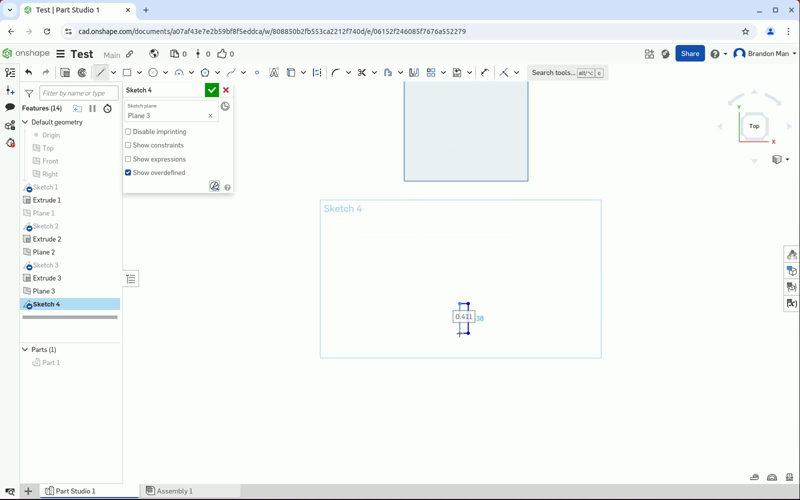
scroll(6)
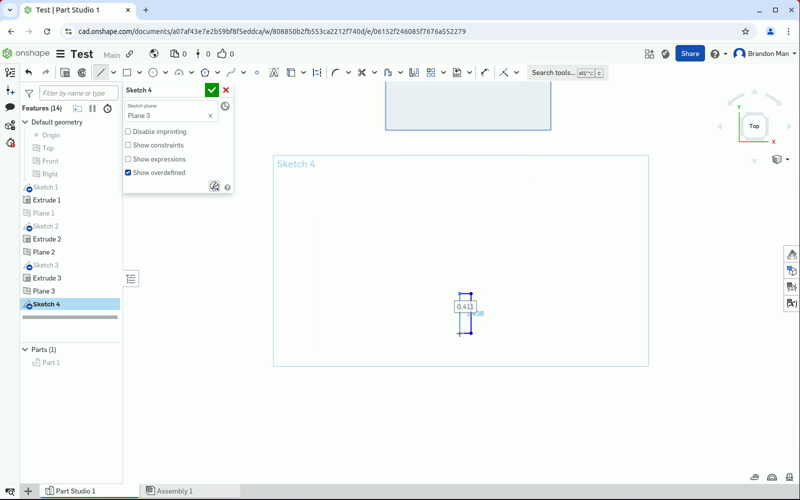
scroll(6)
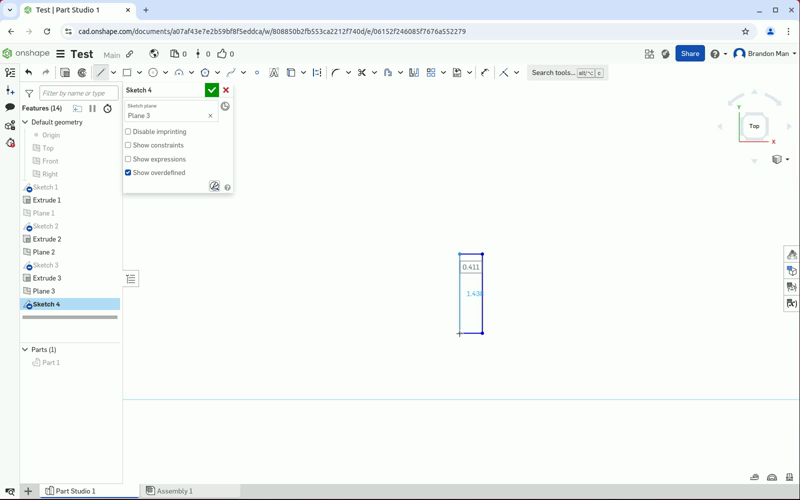
key_up(shift)
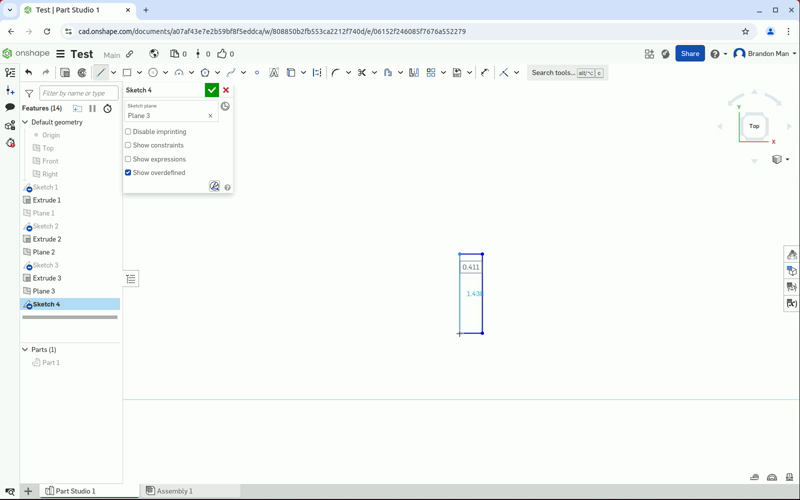
click(459, 333)
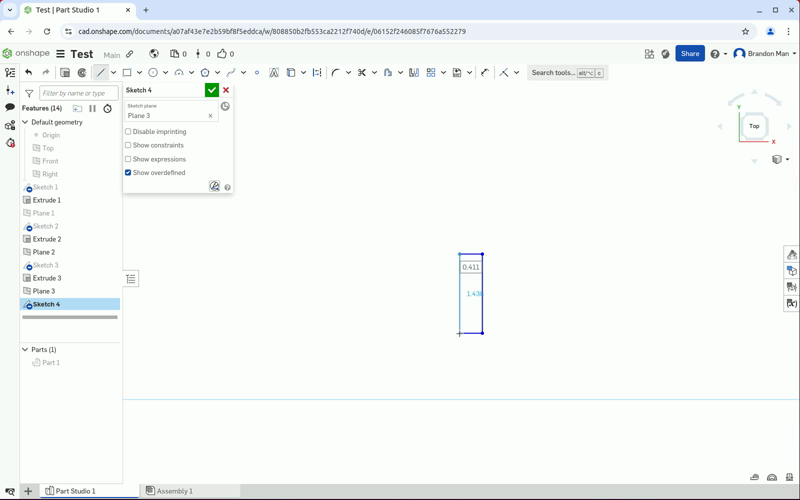
scroll(-6)
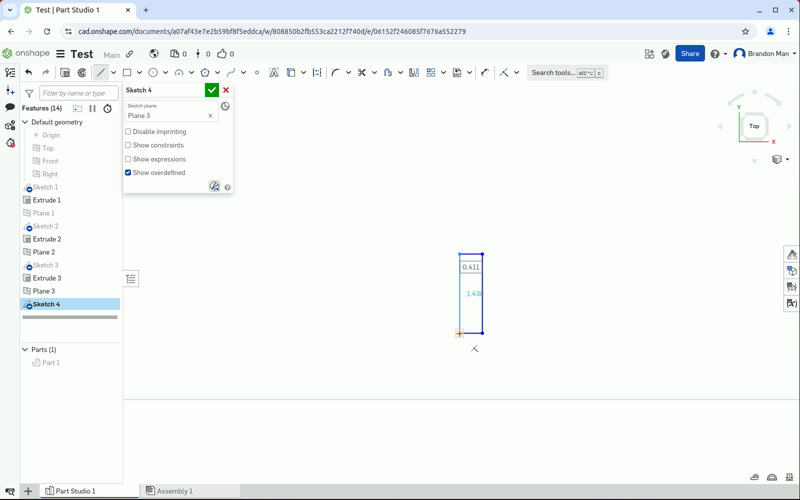
scroll(-6)
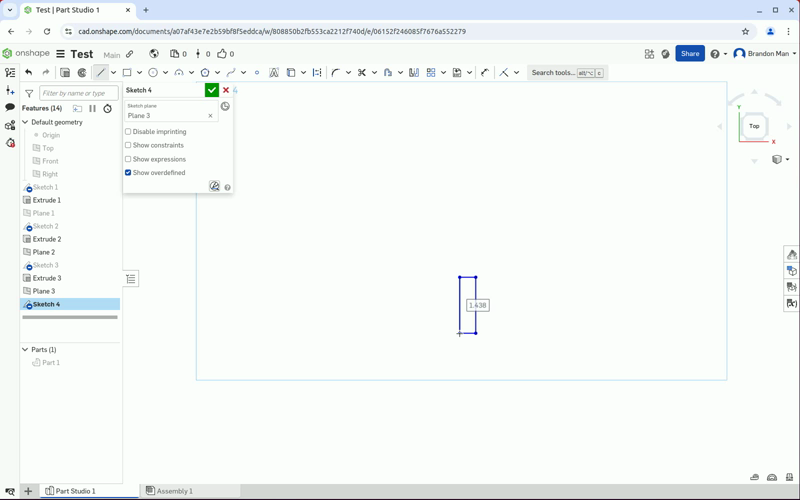
scroll(-6)
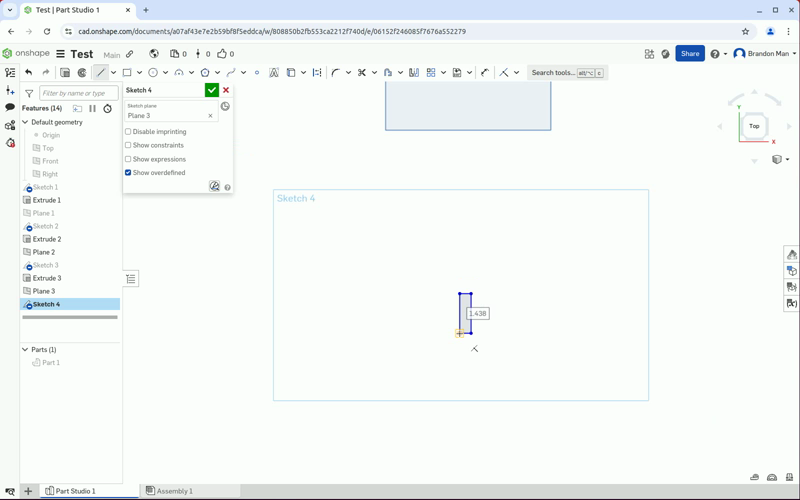
scroll(-6)
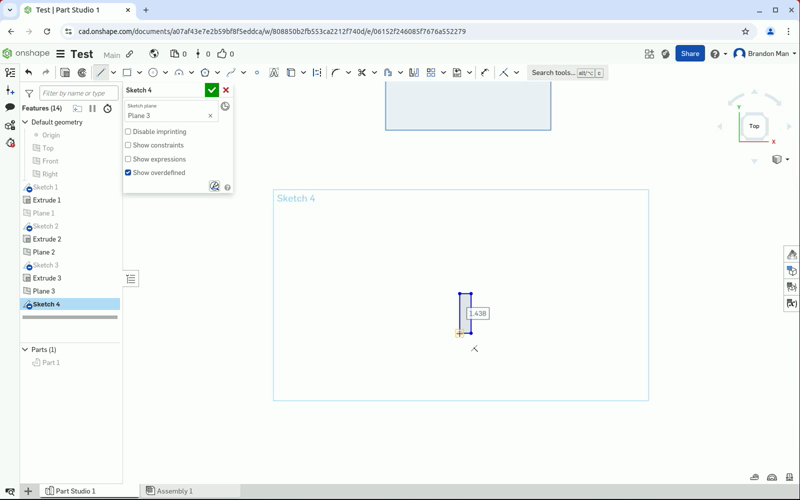
scroll(-6)
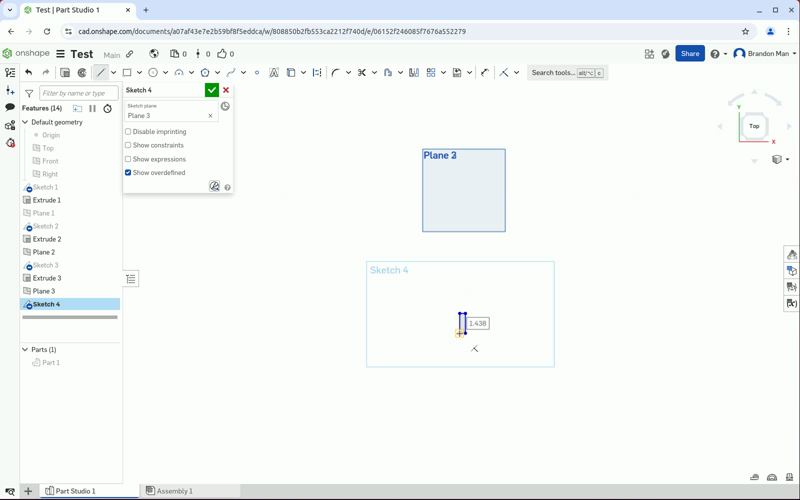
scroll(-6)
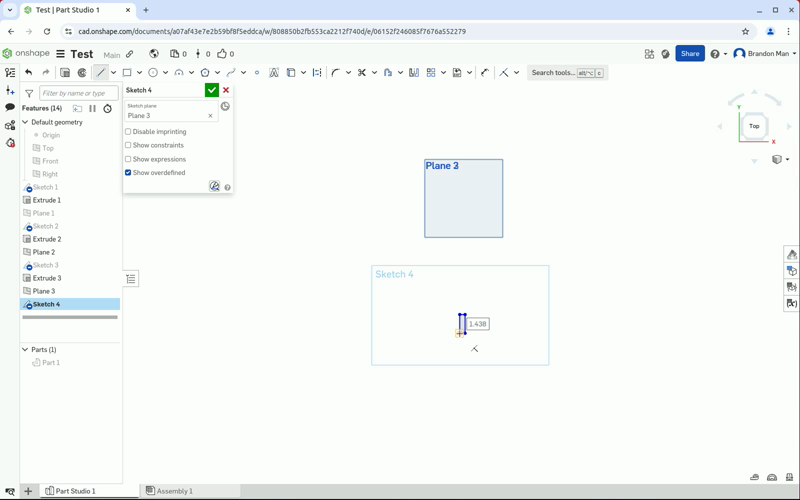
scroll(-6)
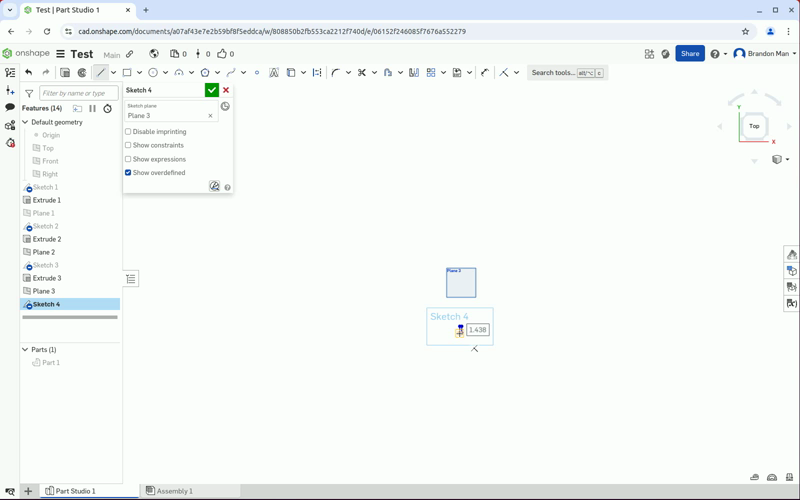
key(esc)
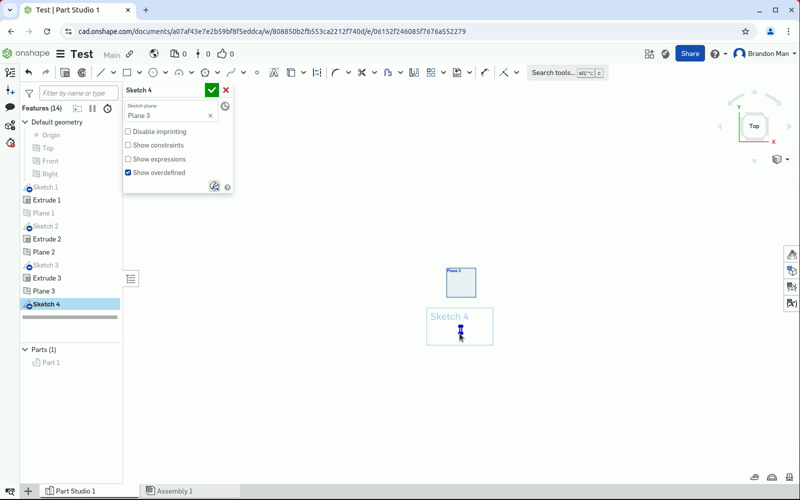
mouse_move(461, 332)
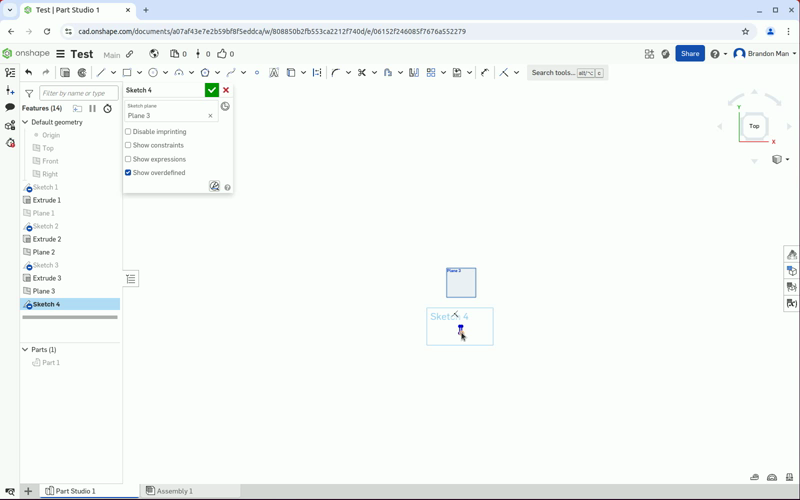
scroll(6)
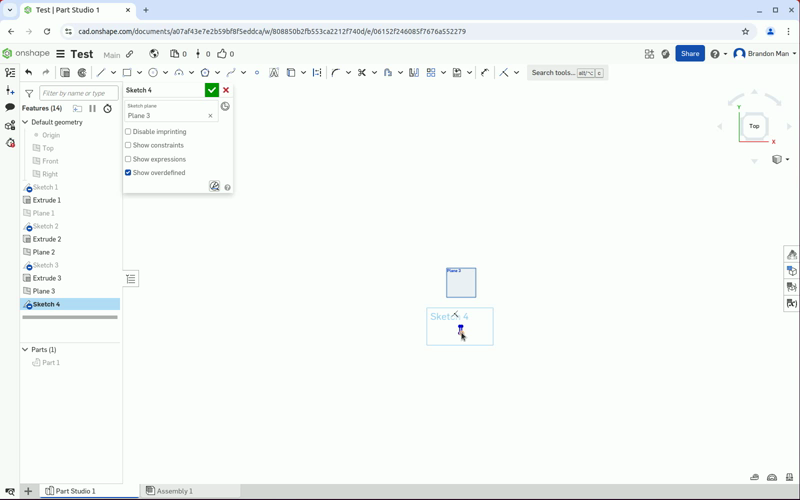
scroll(6)
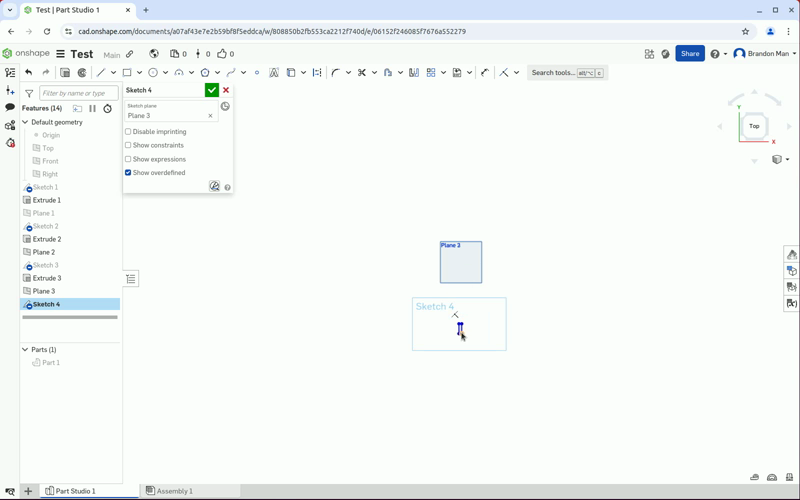
scroll(6)
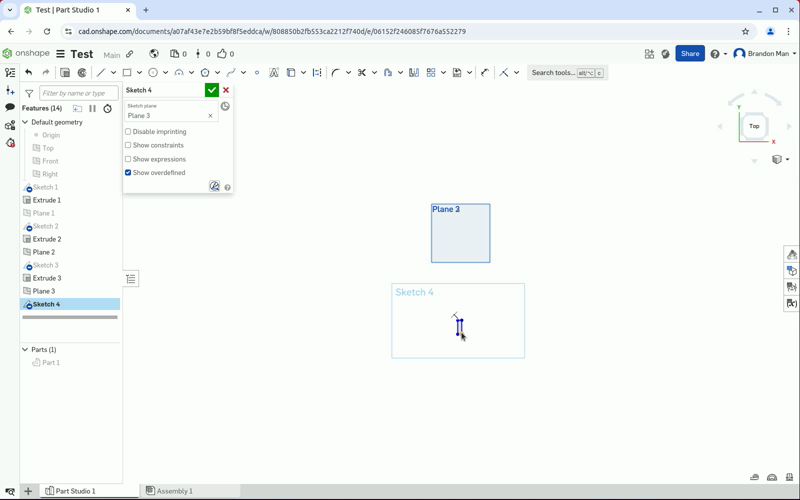
scroll(6)
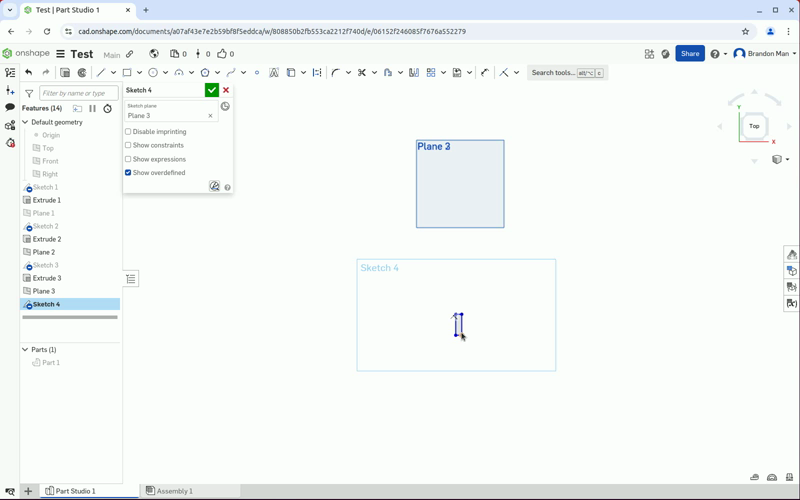
scroll(6)
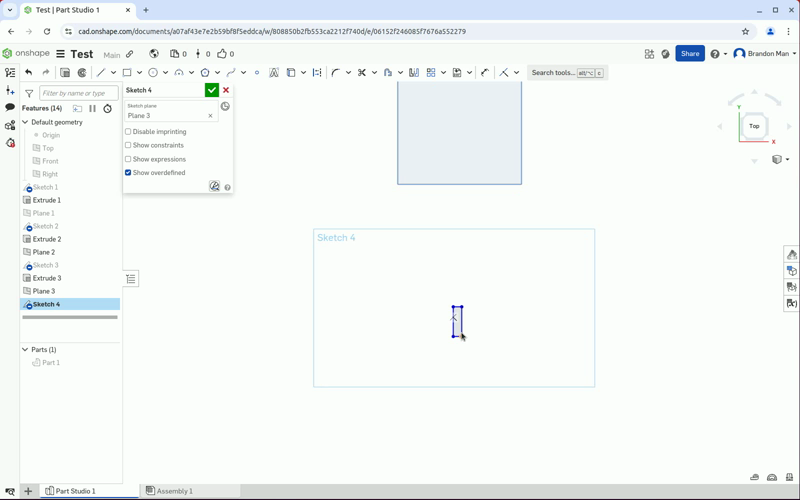
scroll(6)
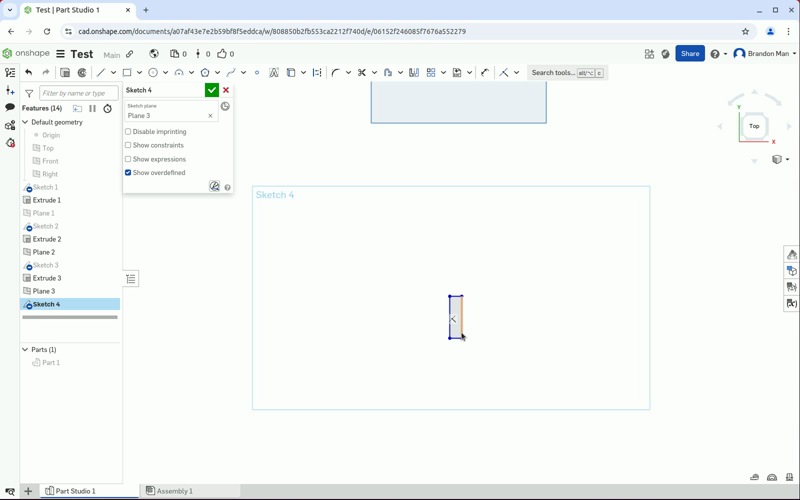
scroll(6)
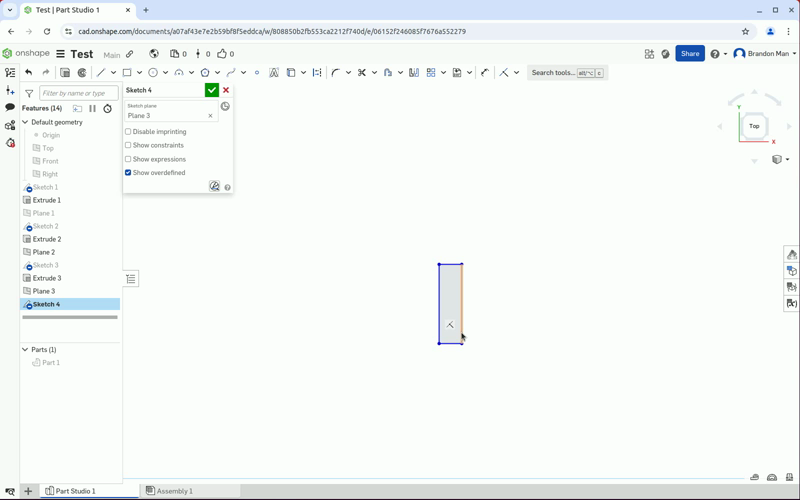
click(461, 332)
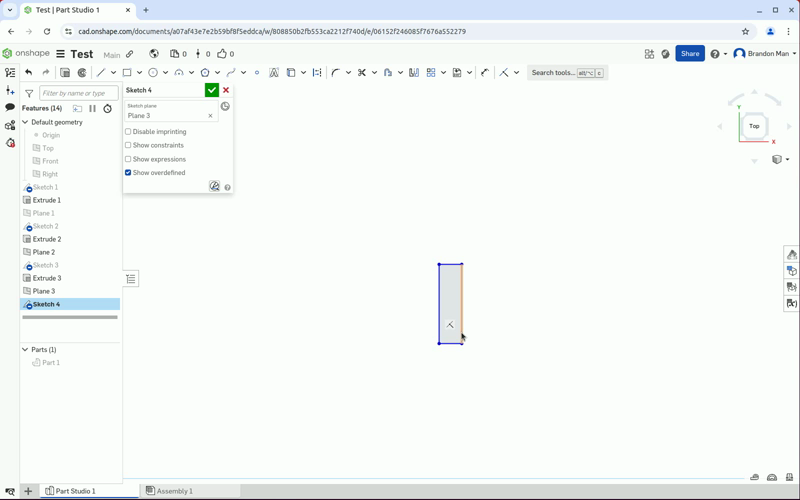
scroll(-6)
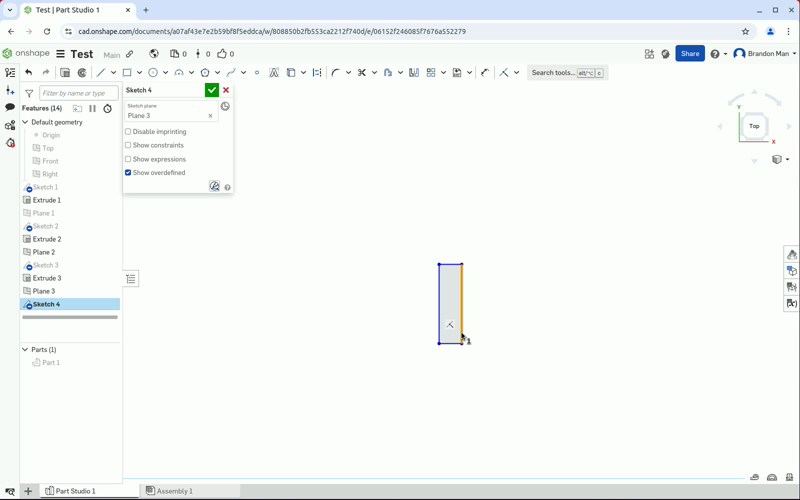
scroll(-6)
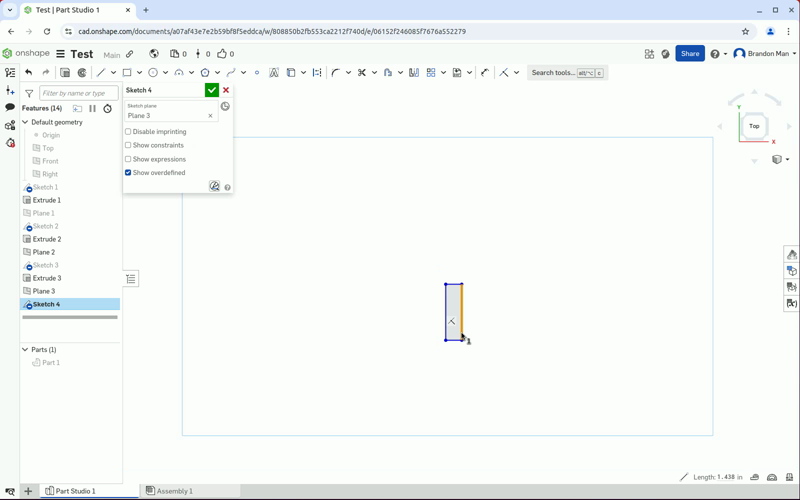
scroll(-6)
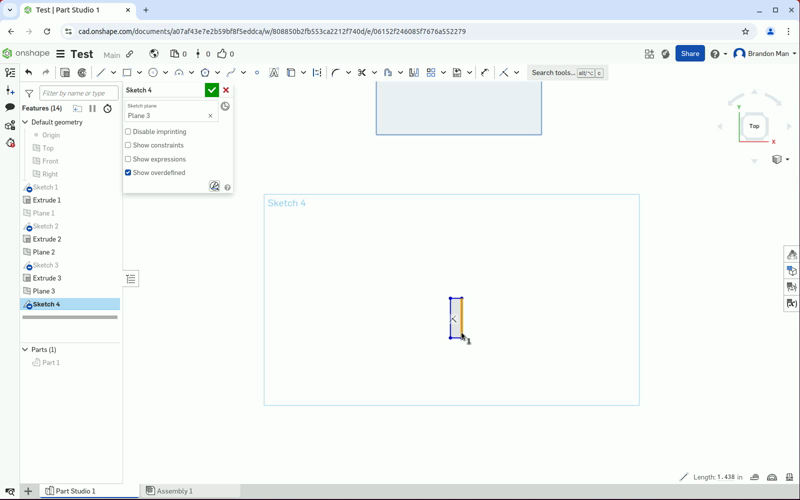
scroll(-6)
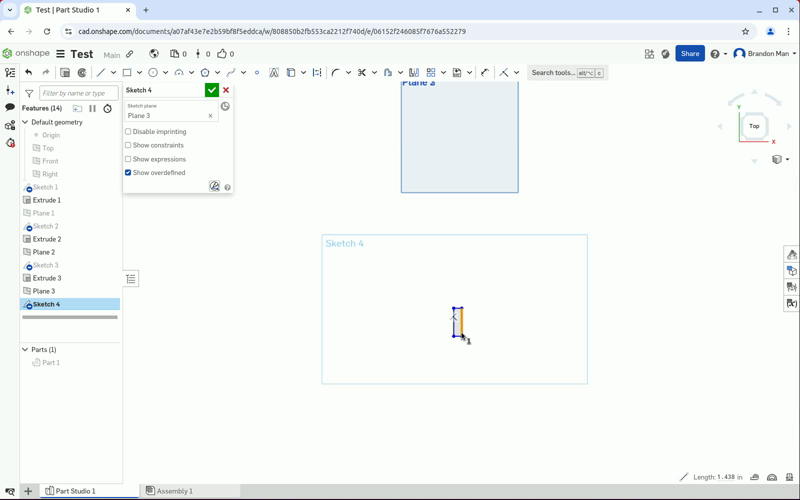
scroll(-6)
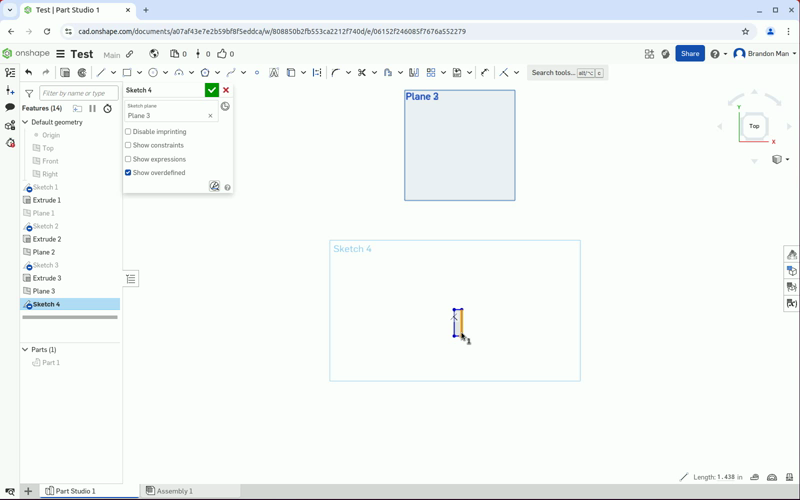
scroll(-6)
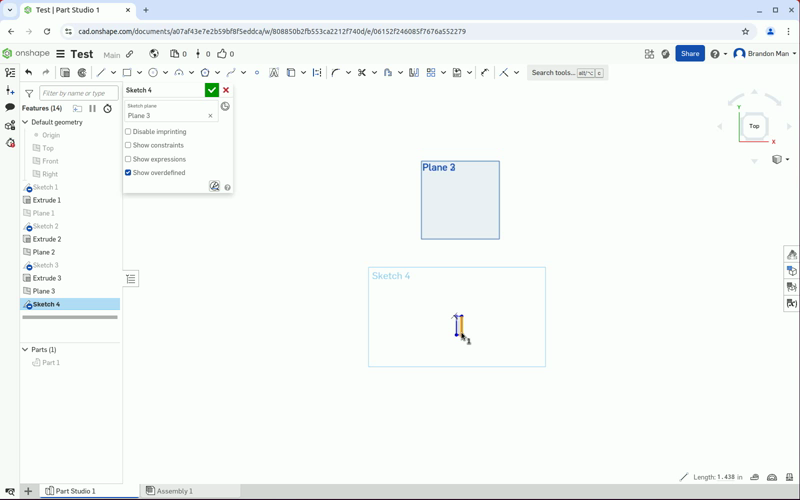
scroll(-6)
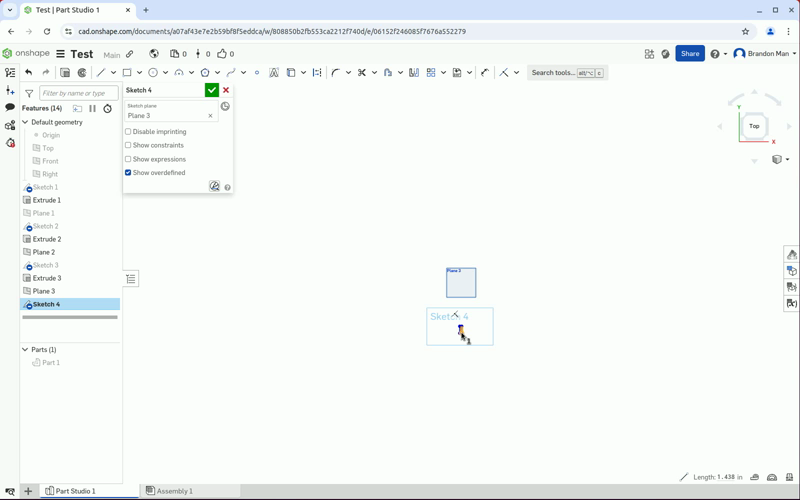
mouse_move(73, 352)
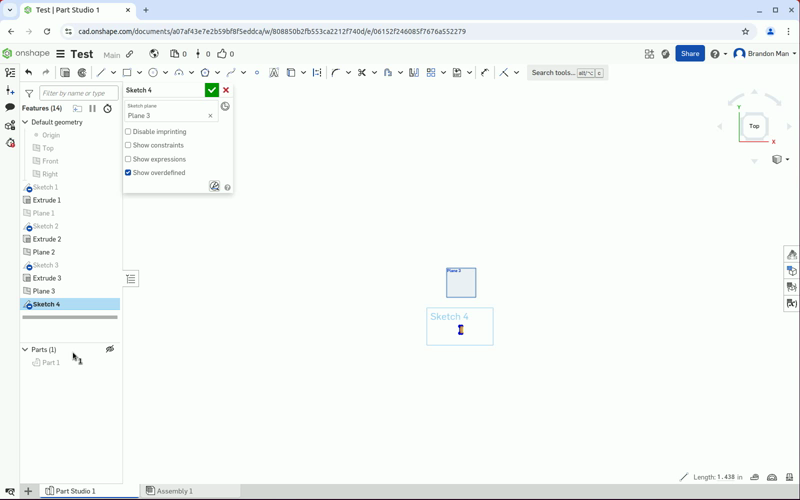
key(shift+y)
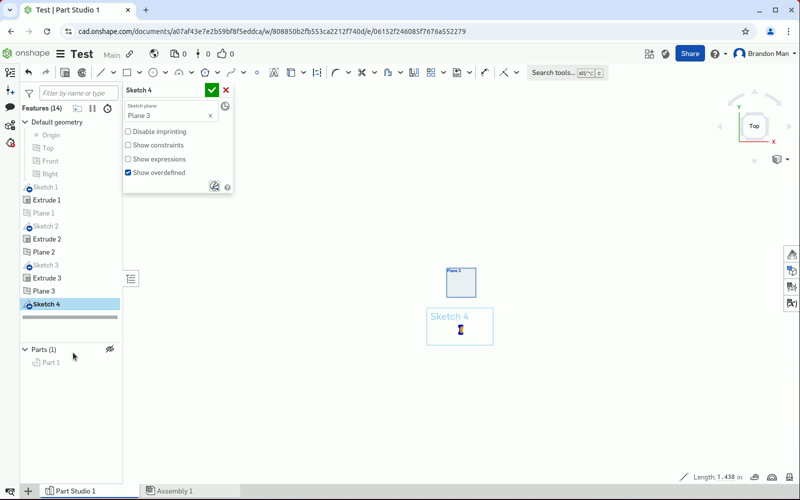
key(shift+e)
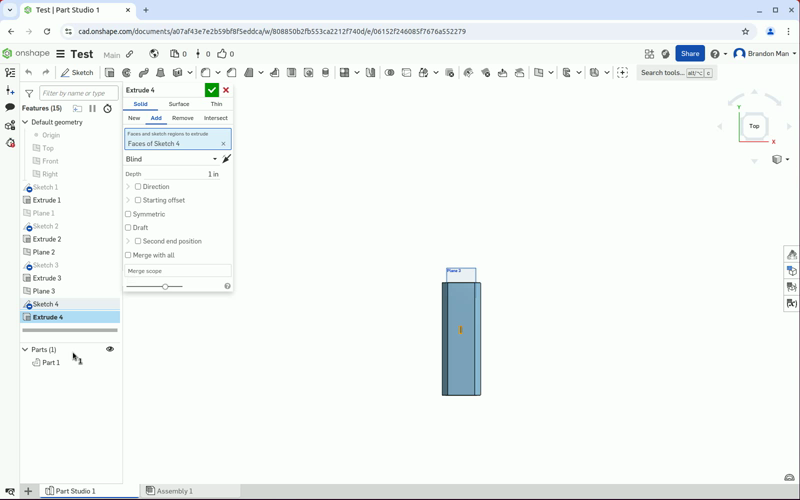
mouse_move(143, 106)
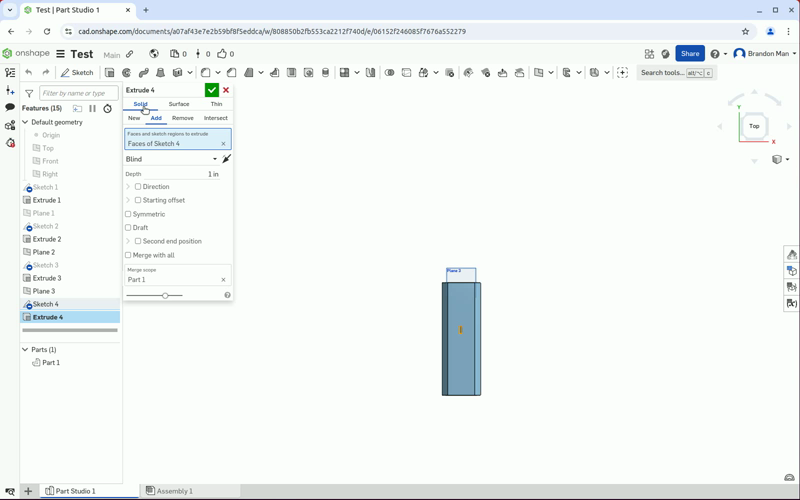
click(143, 106)
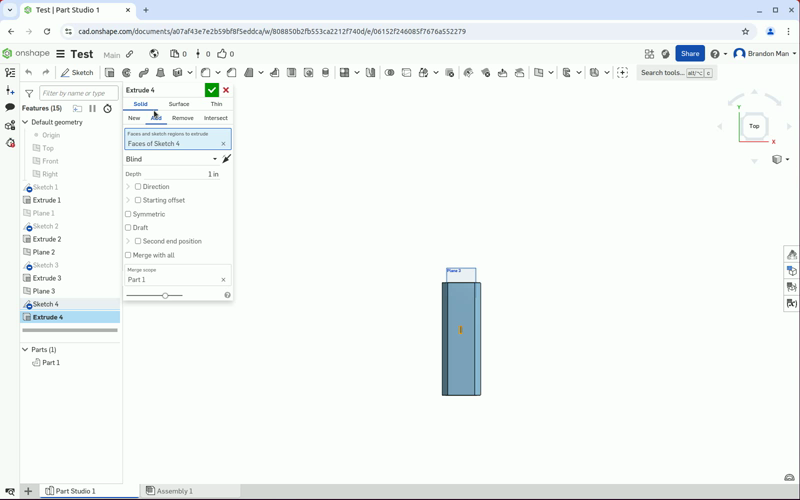
mouse_move(186, 120)
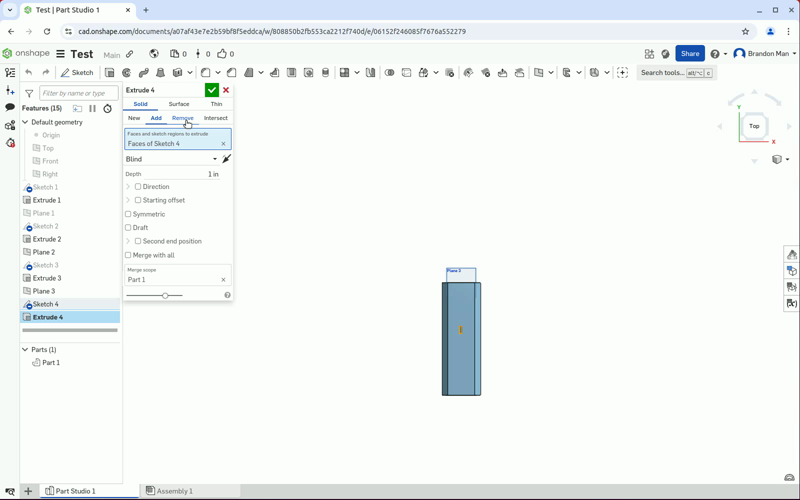
click(186, 120)
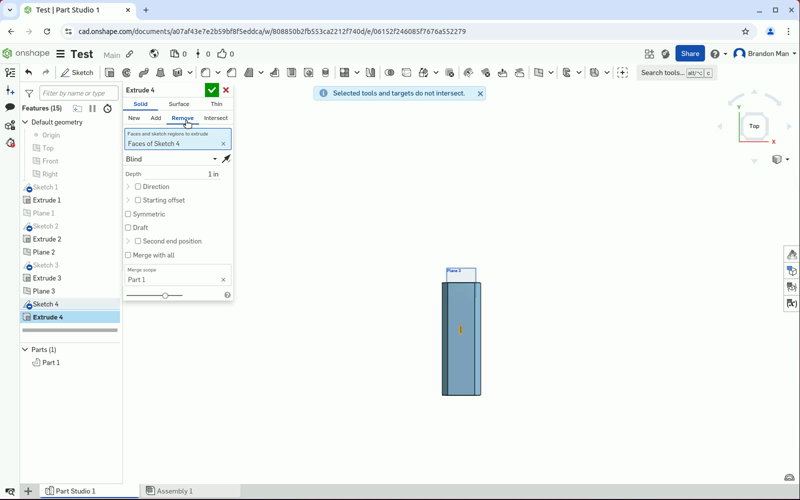
key(tab, 4)
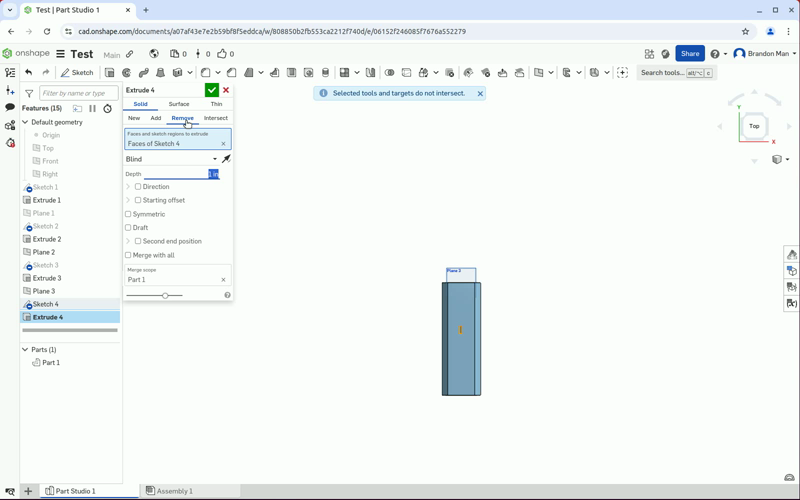
text(0.481)
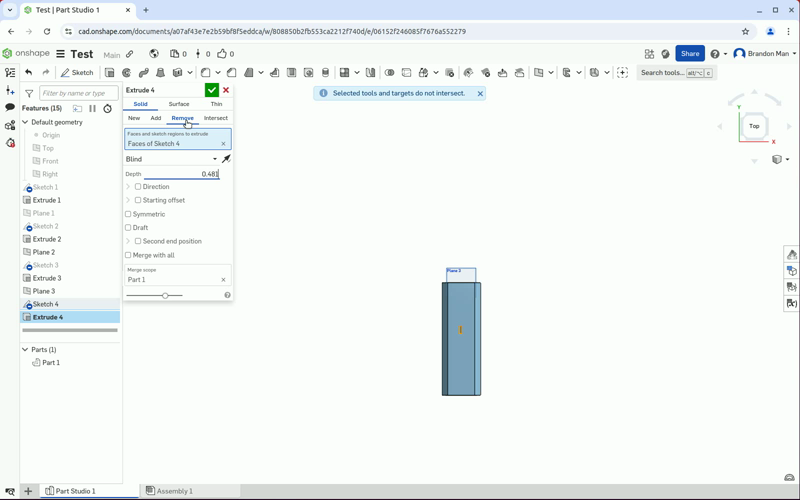
key(tab, 6)
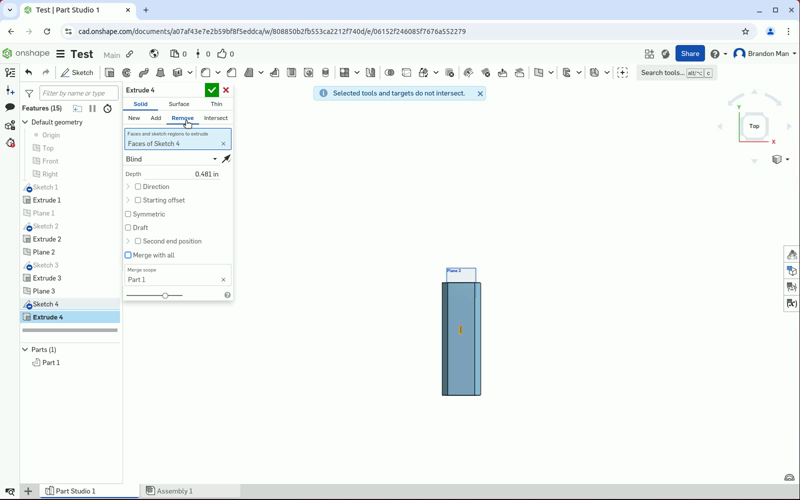
key(space)
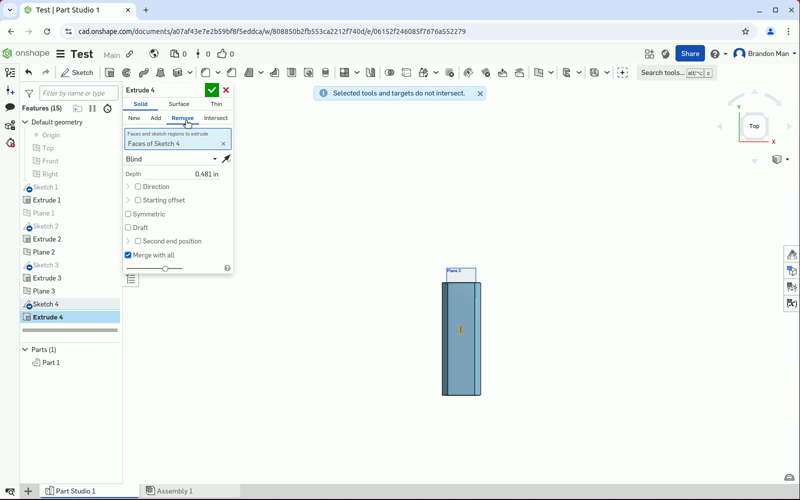
key(enter)
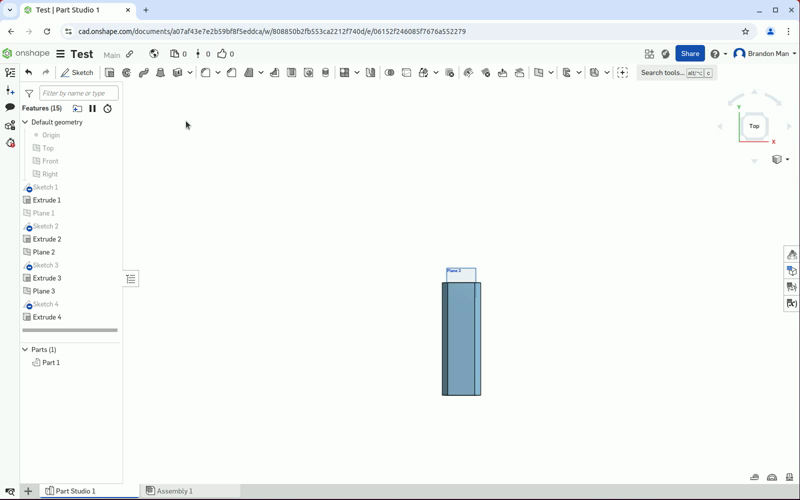
key(shift+h)
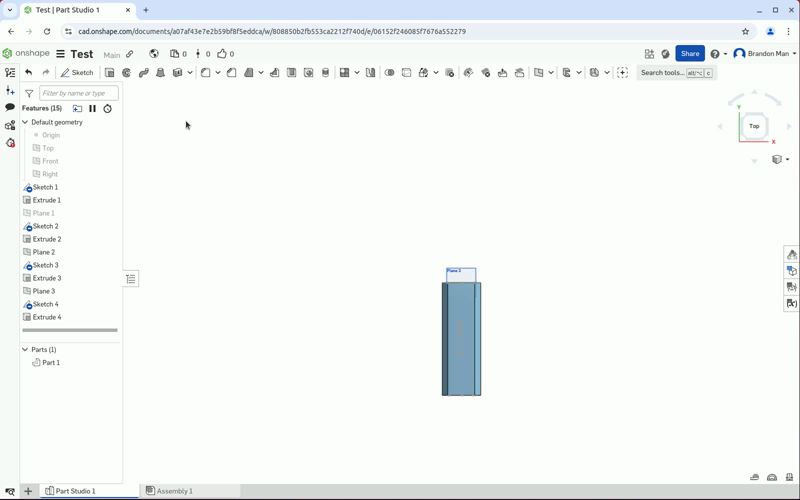
key(shift+h)
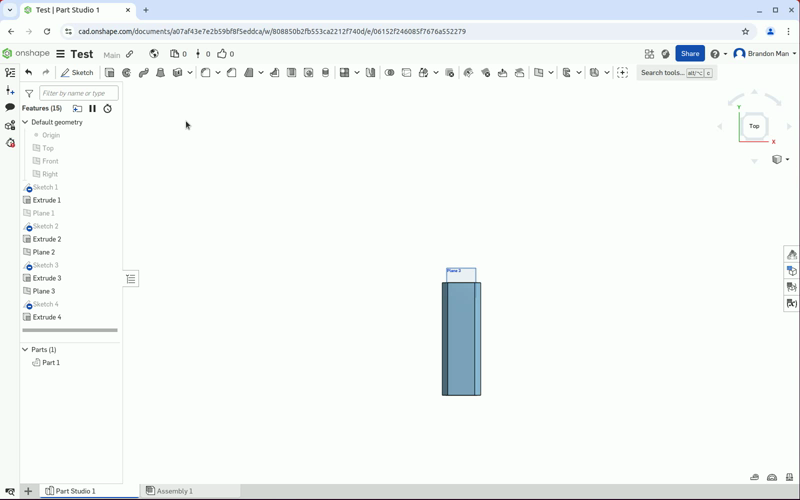
mouse_move(73, 189)
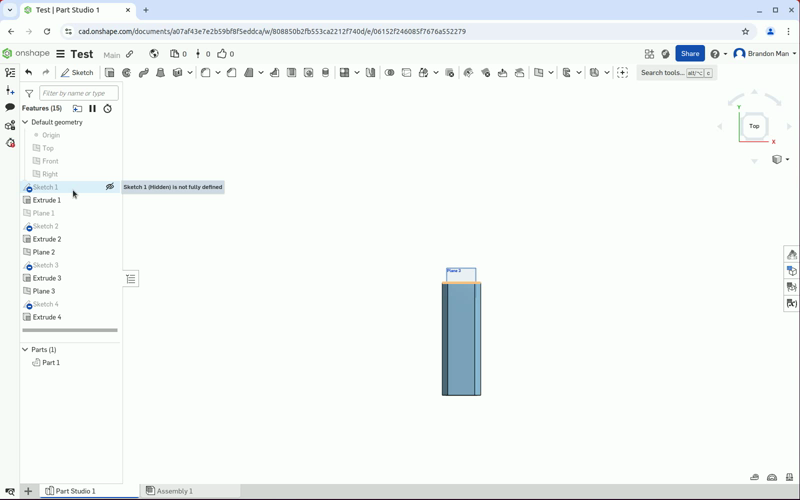
click(73, 189)
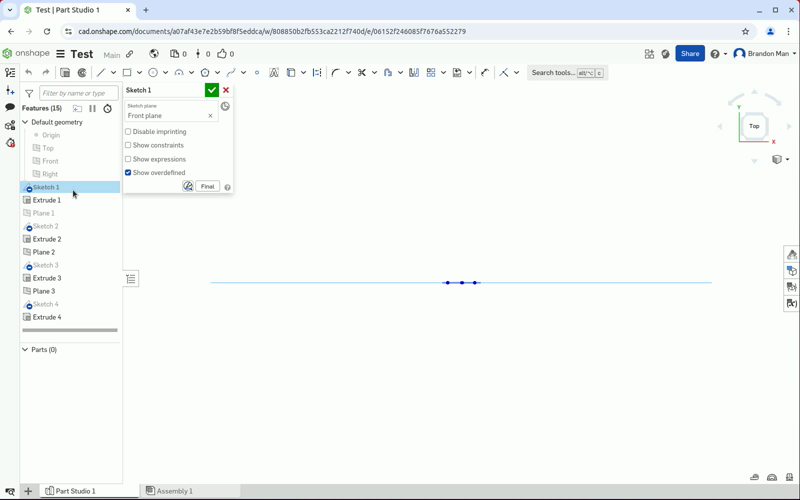
mouse_move(229, 92)
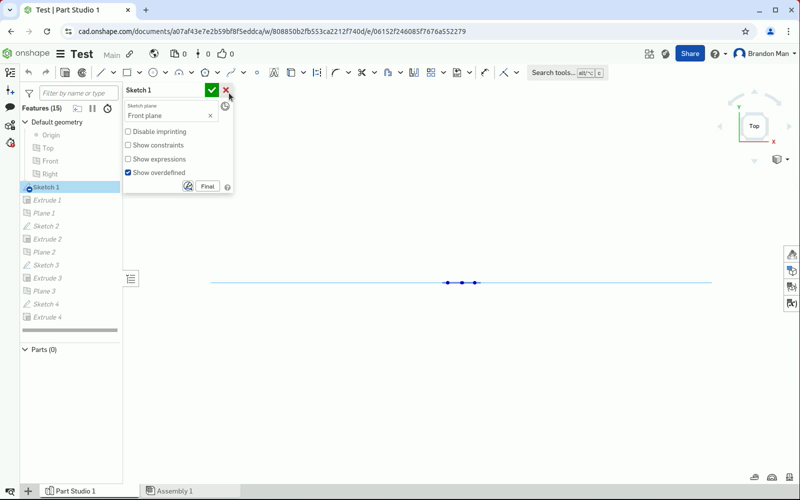
click(229, 92)
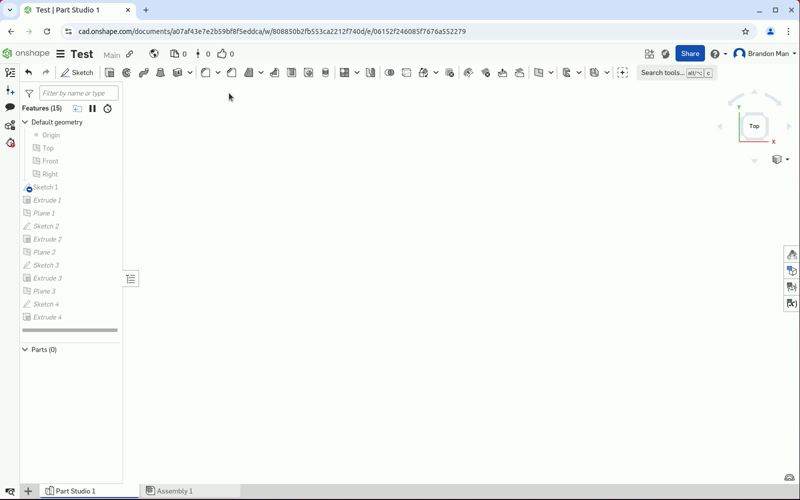
key(shift+s)
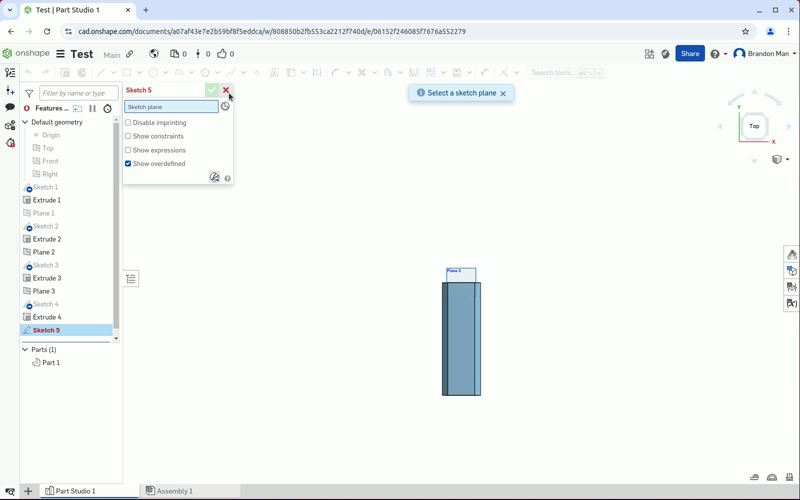
mouse_move(69, 293)
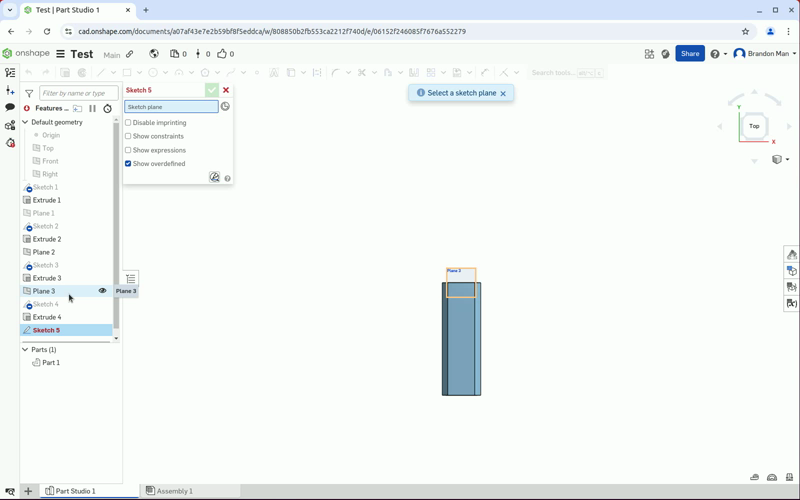
click(69, 293)
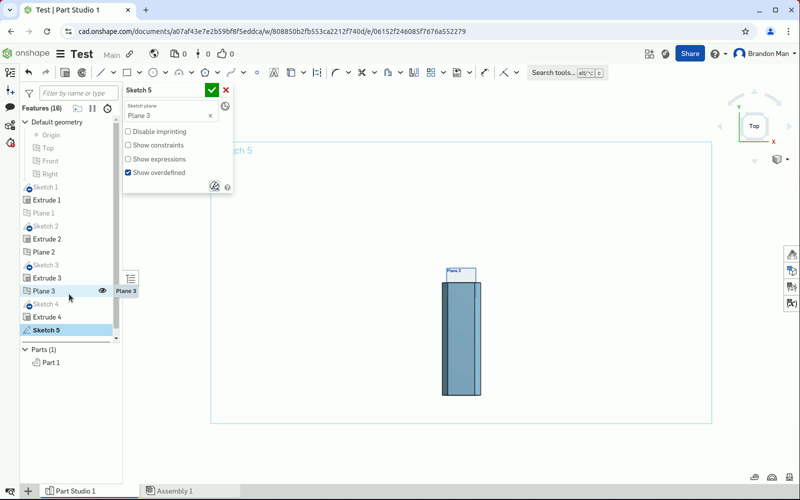
mouse_move(73, 352)
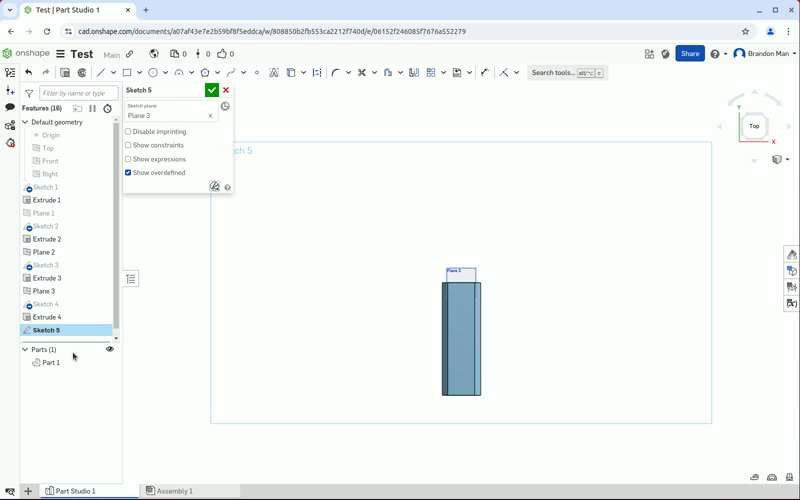
key(y)
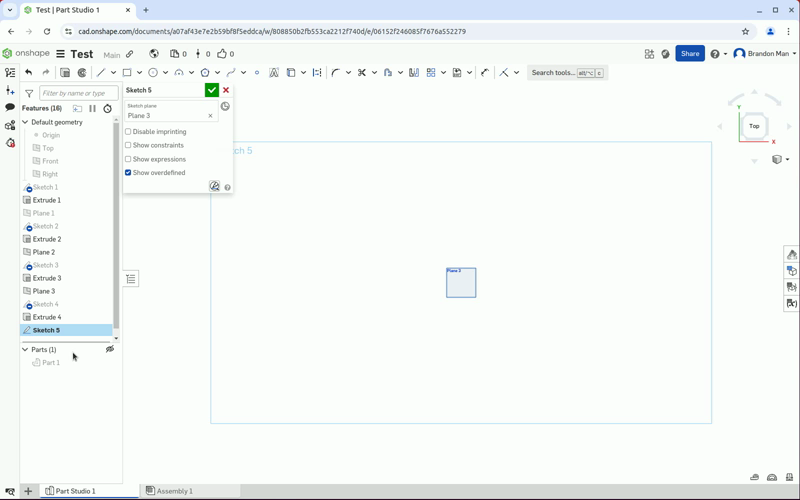
key(l)
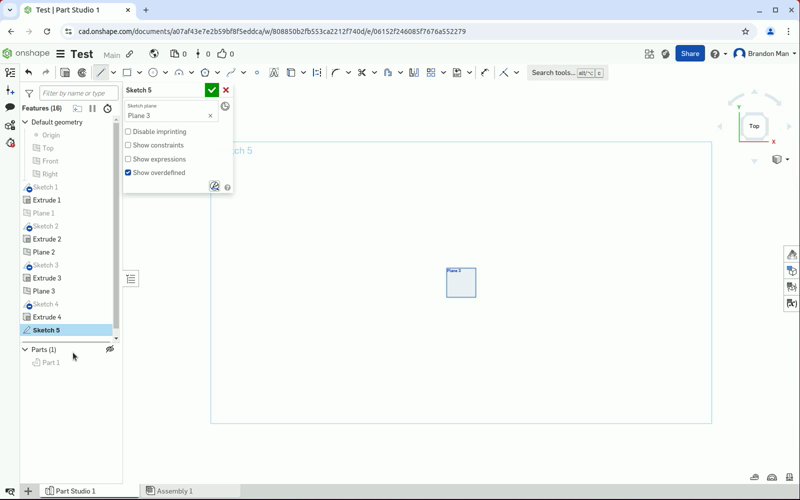
key_down(shift)
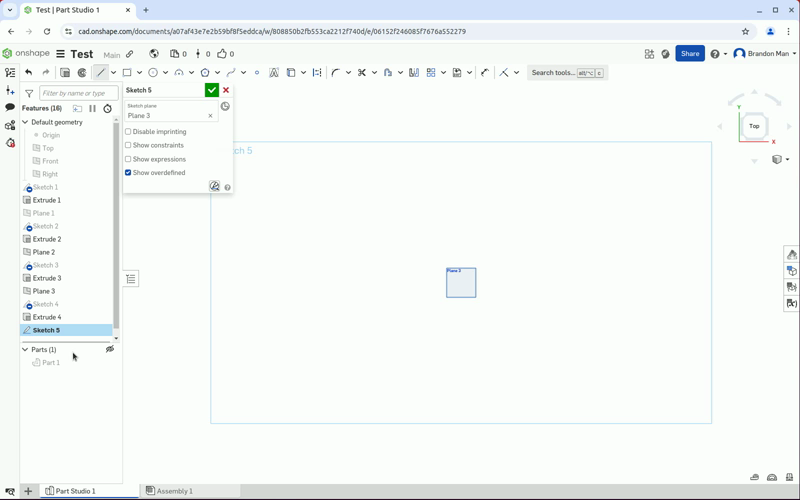
mouse_move(459, 351)
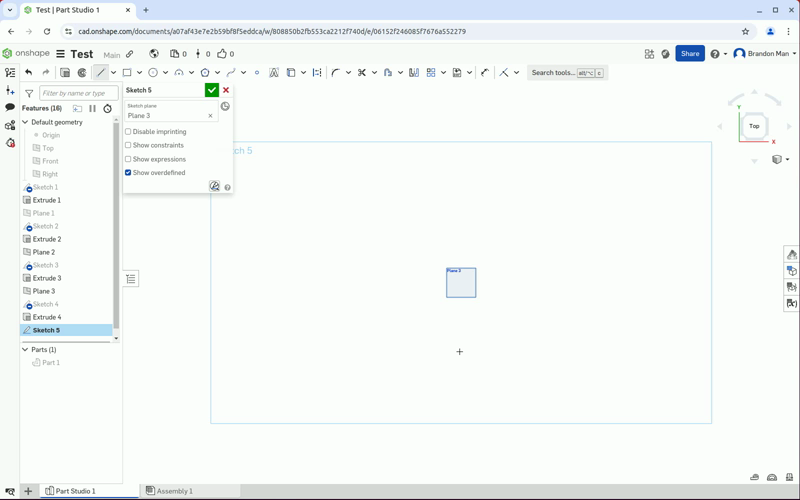
click(459, 351)
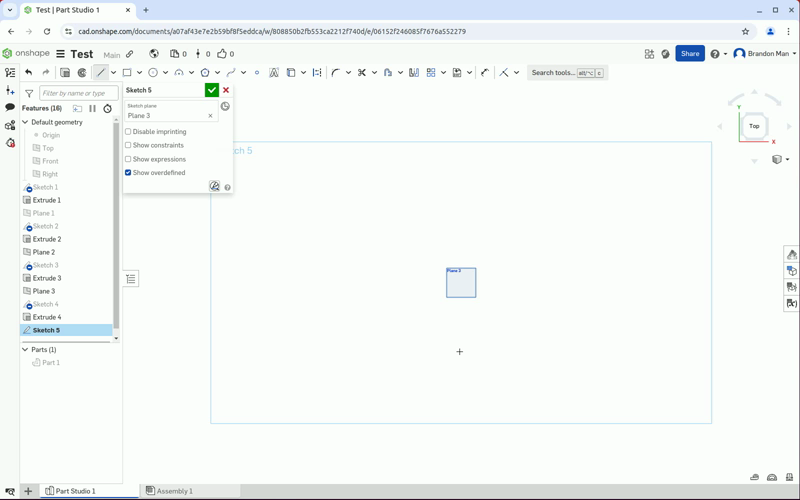
key_up(shift)
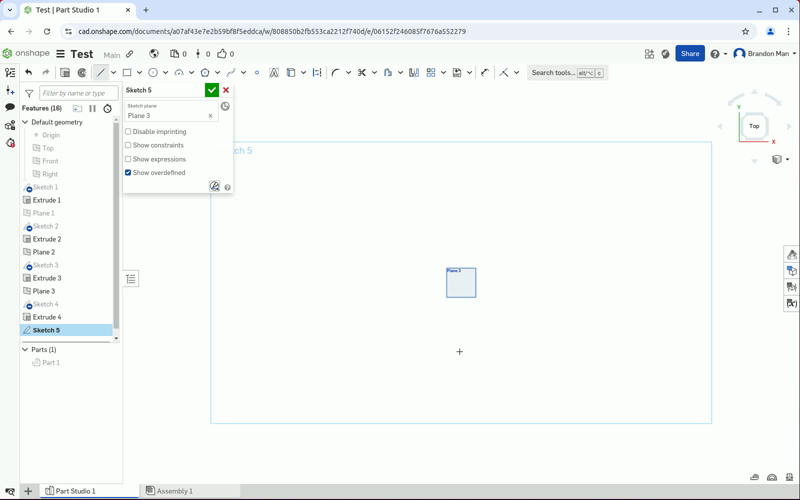
key_down(shift)
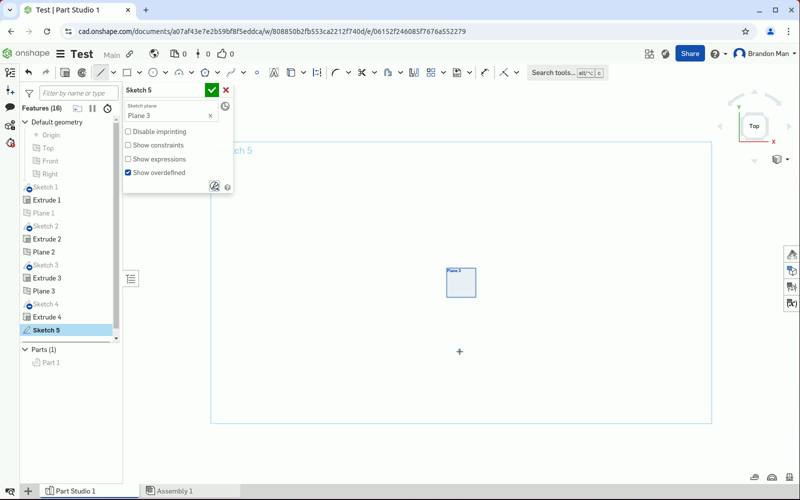
mouse_move(489, 351)
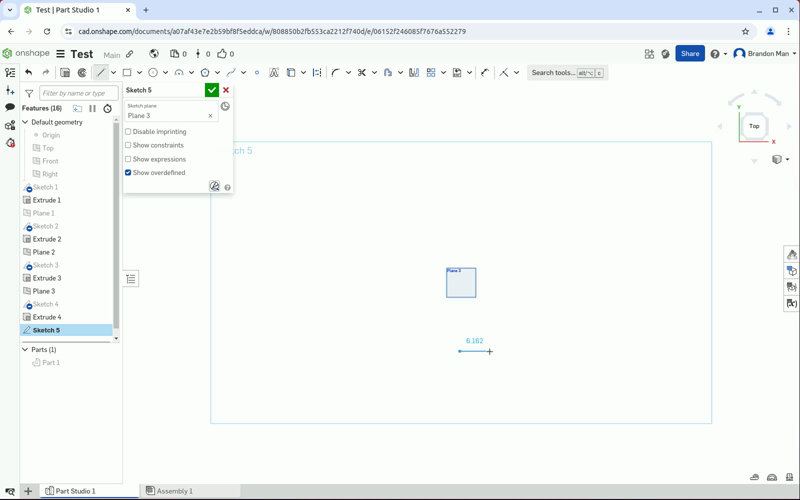
mouse_move(461, 351)
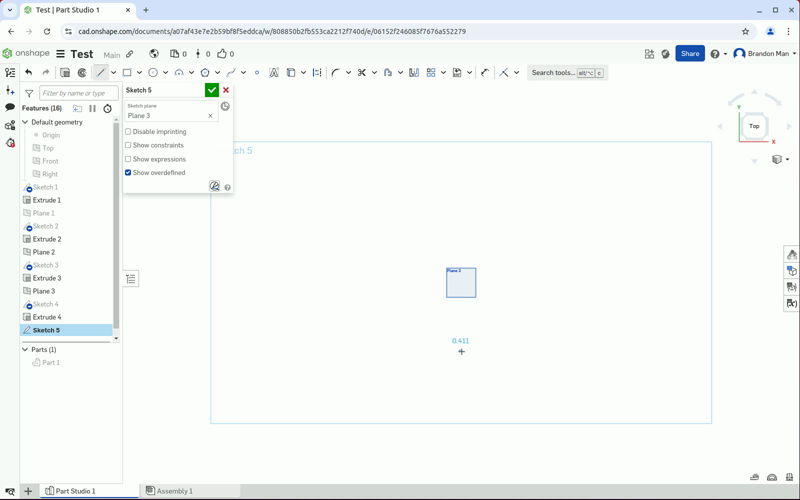
scroll(6)
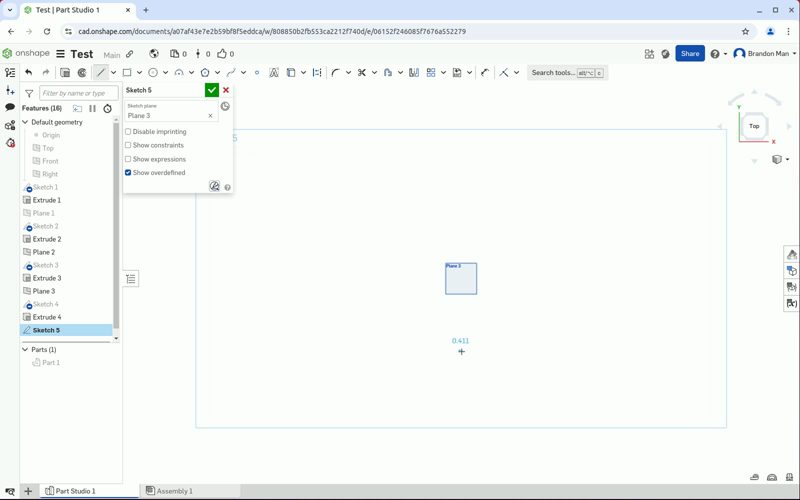
scroll(6)
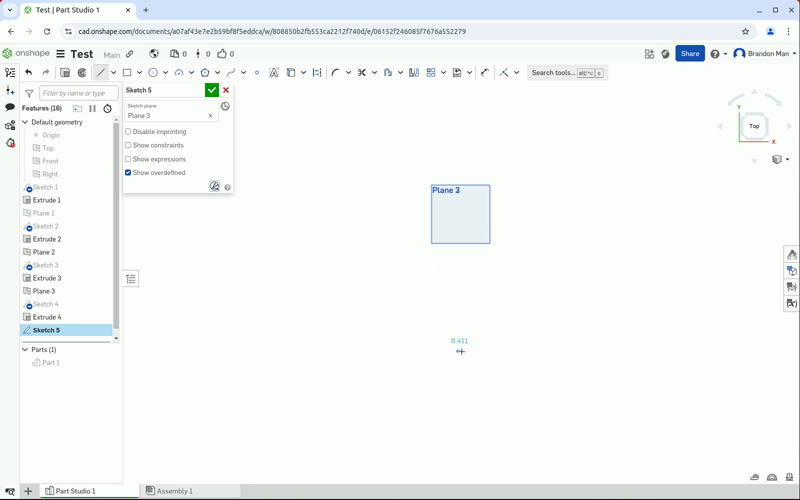
scroll(6)
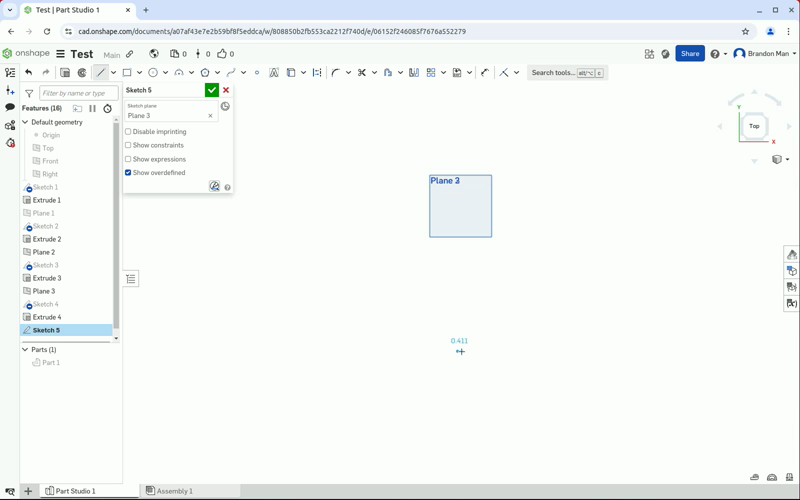
scroll(6)
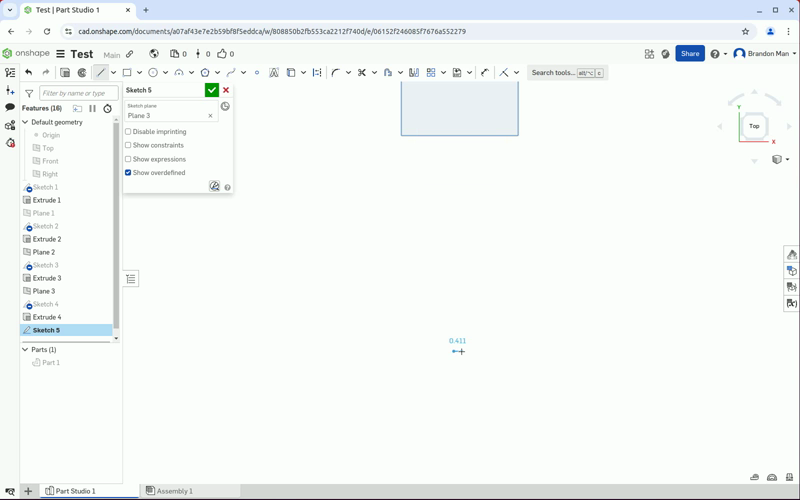
scroll(6)
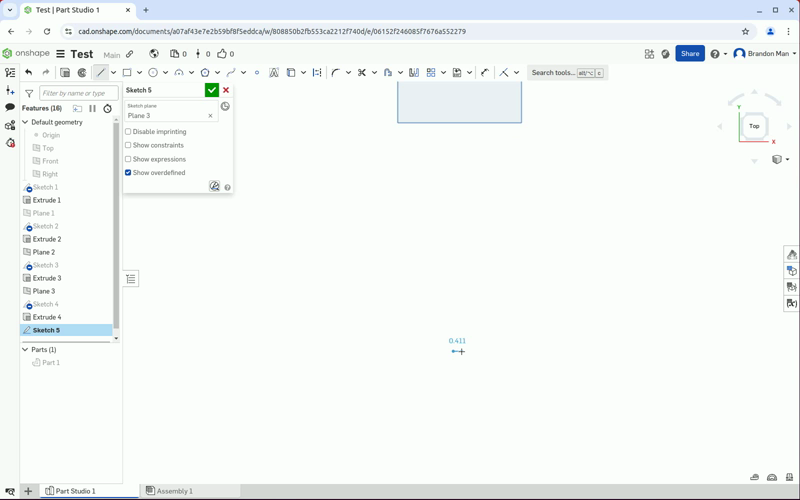
scroll(6)
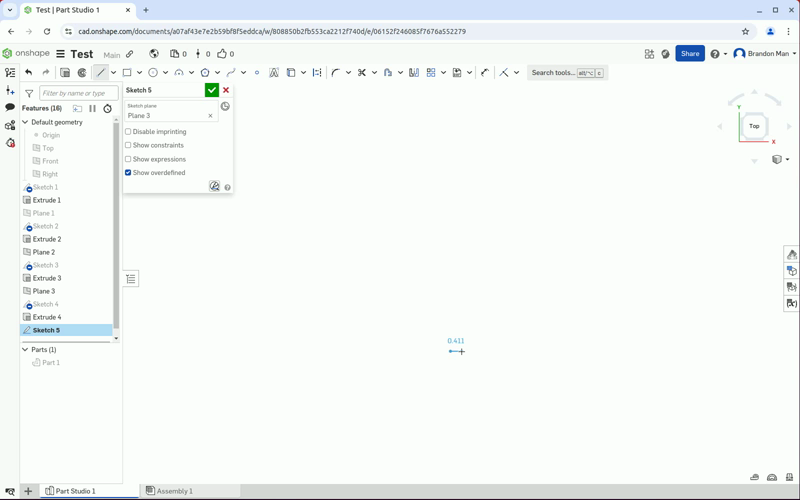
scroll(6)
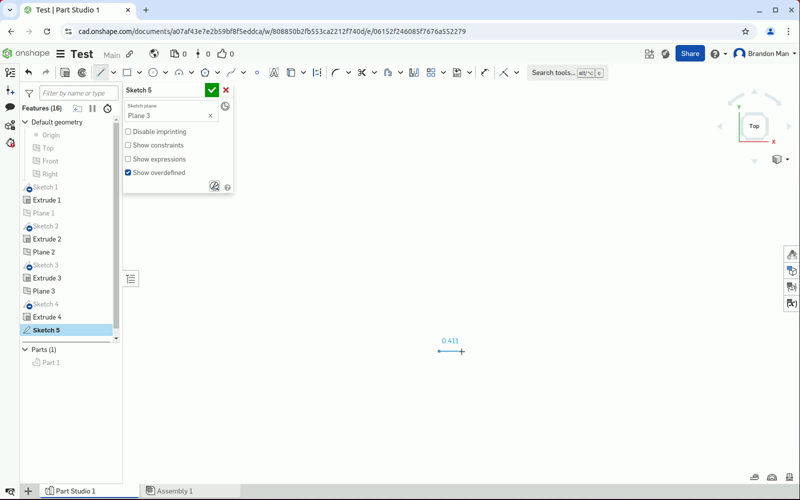
click(461, 351)
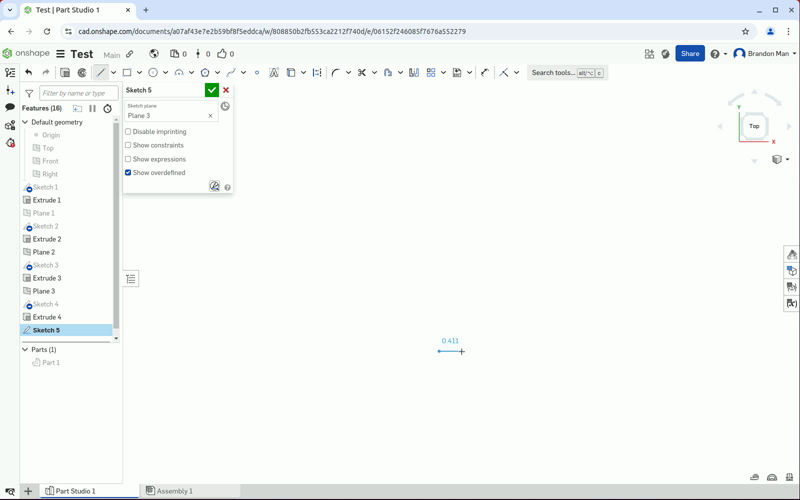
scroll(-6)
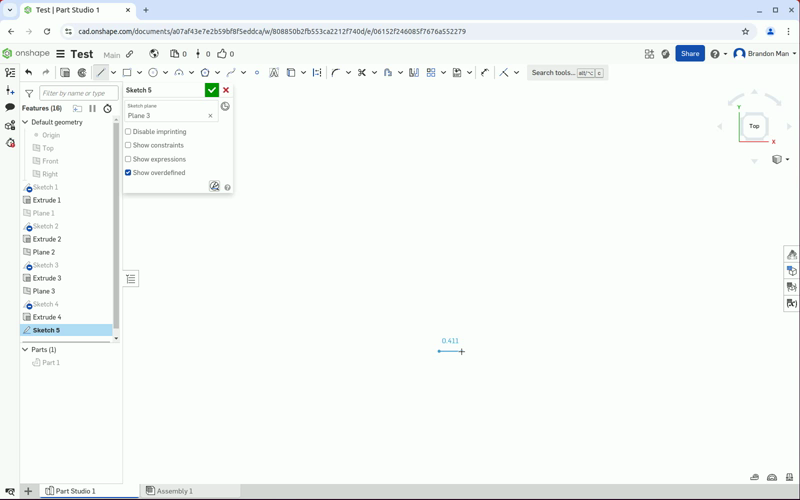
scroll(-6)
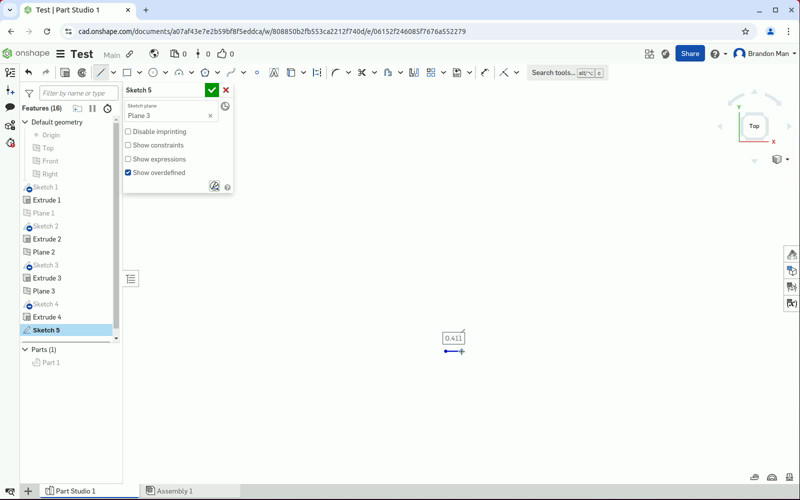
scroll(-6)
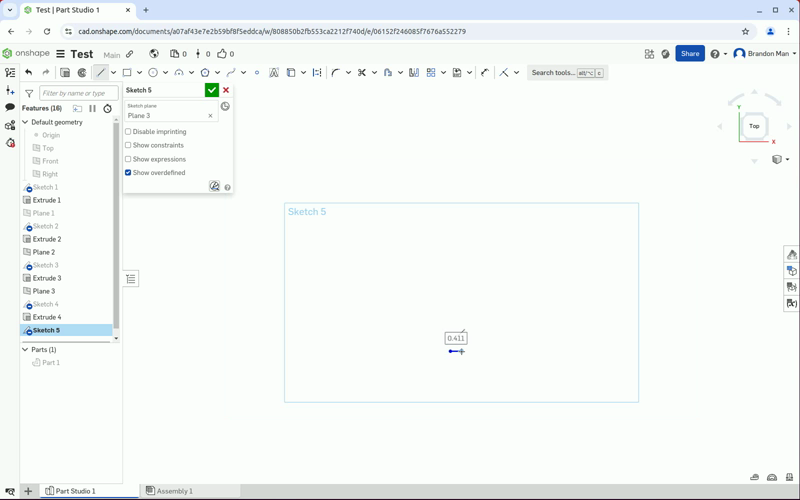
scroll(-6)
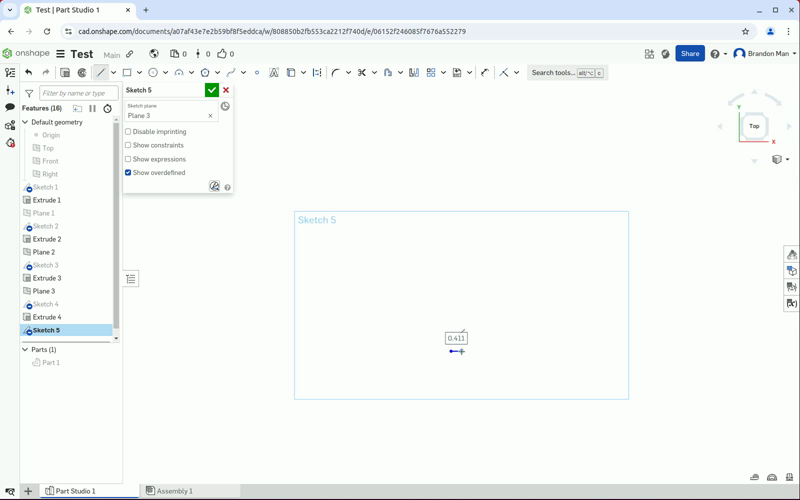
scroll(-6)
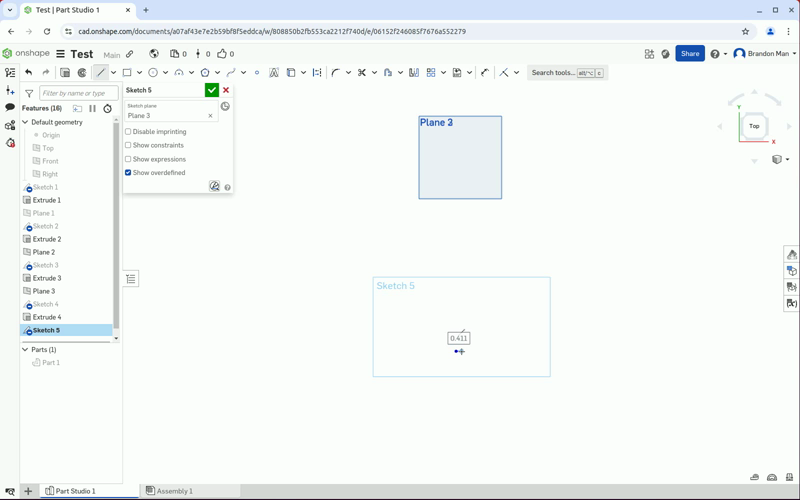
scroll(-6)
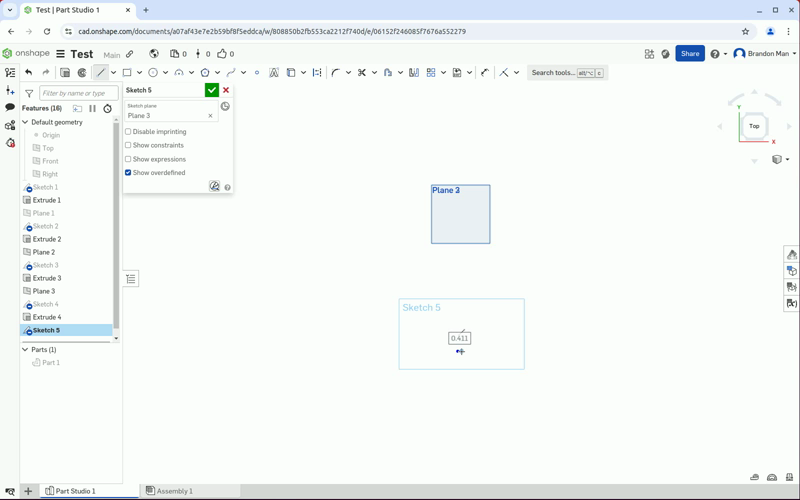
scroll(-6)
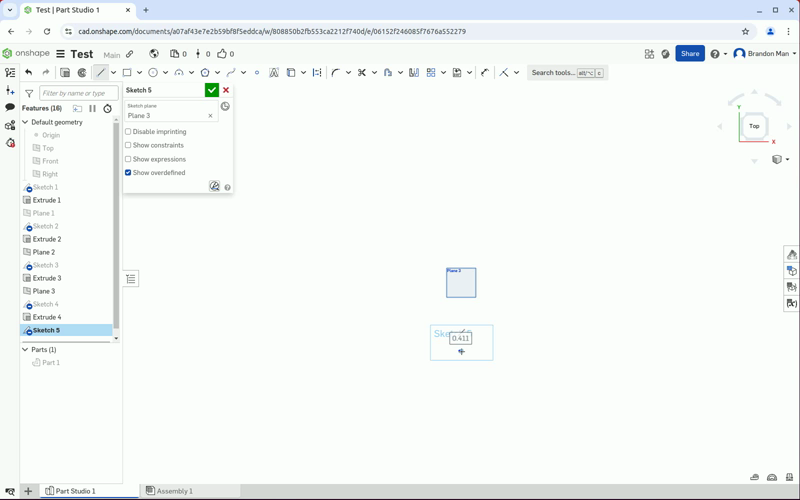
key_up(shift)
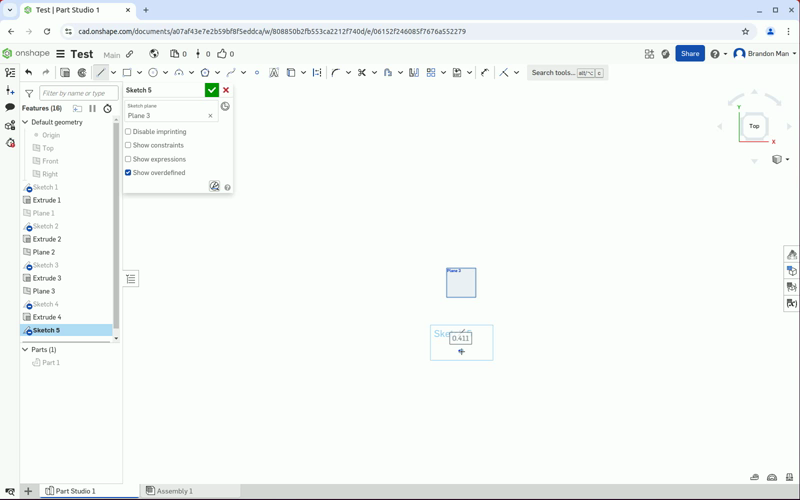
key_down(shift)
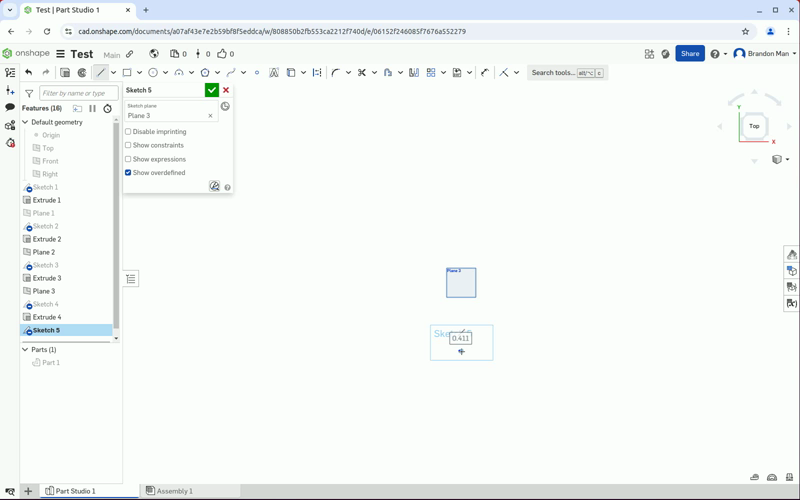
mouse_move(492, 351)
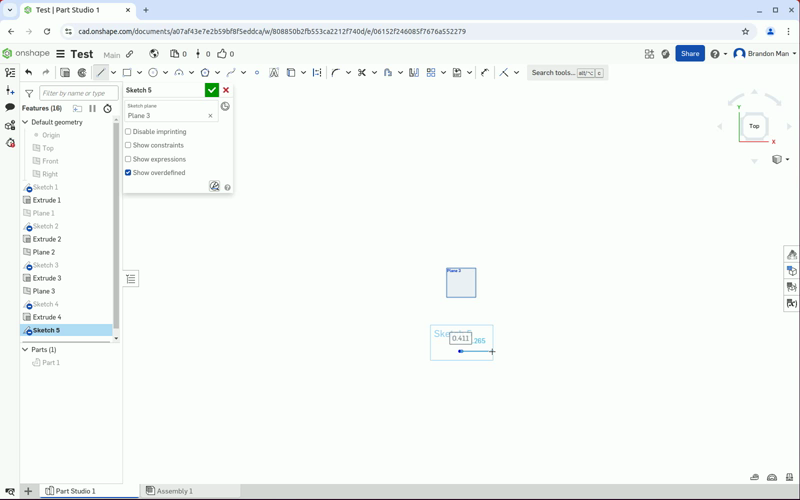
mouse_move(461, 343)
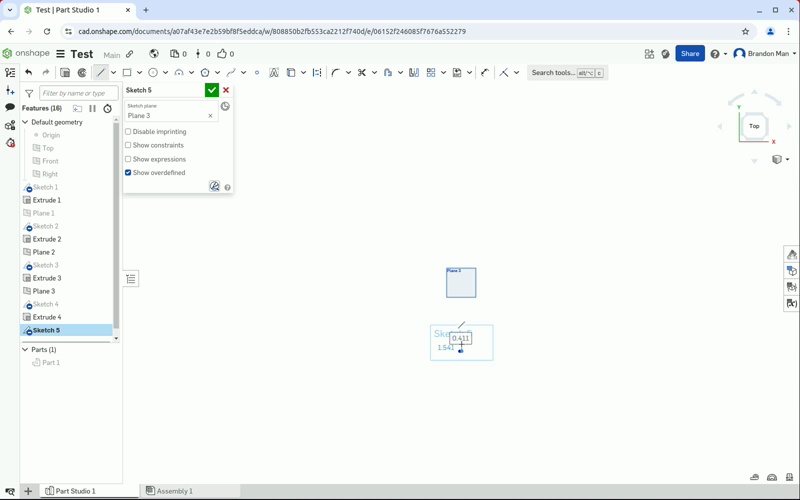
scroll(6)
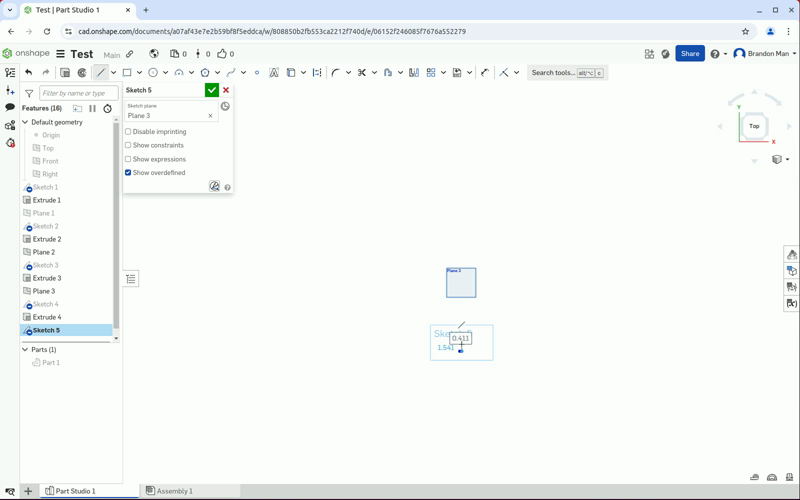
scroll(6)
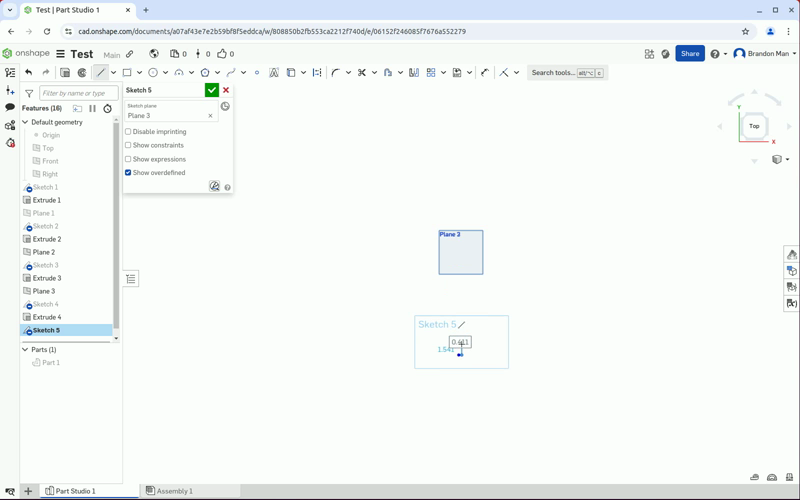
scroll(6)
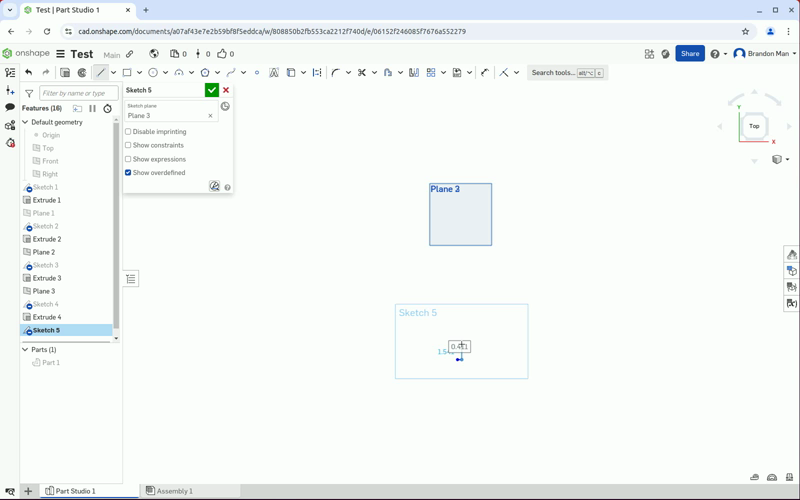
scroll(6)
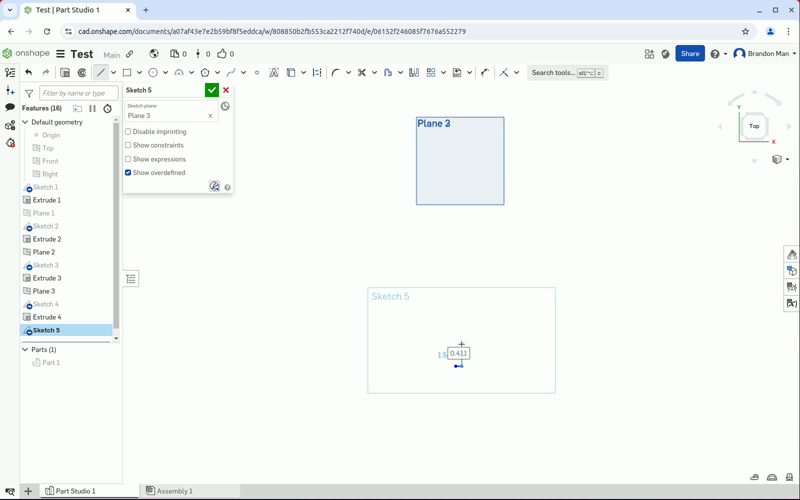
scroll(6)
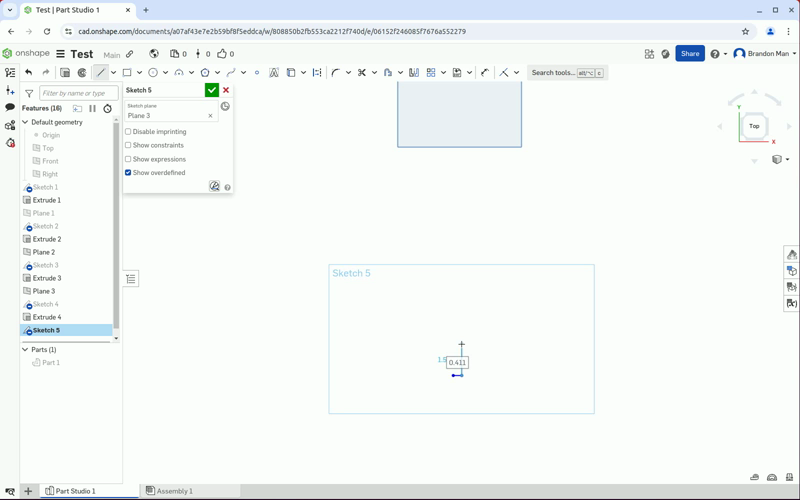
scroll(6)
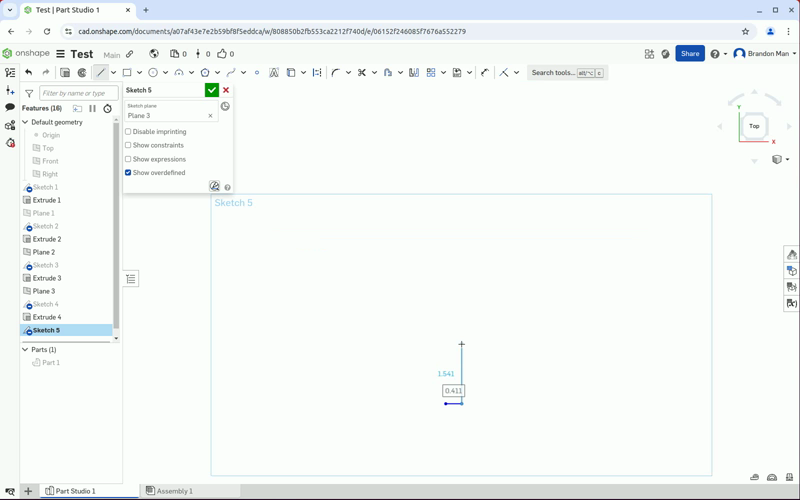
scroll(6)
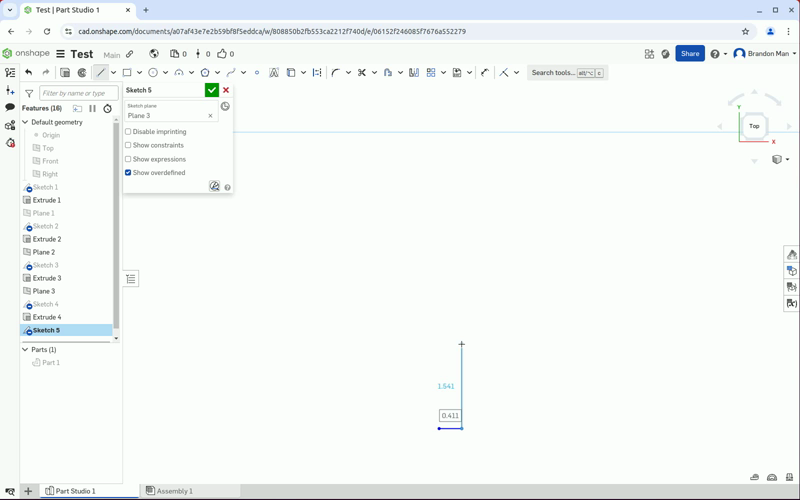
click(461, 343)
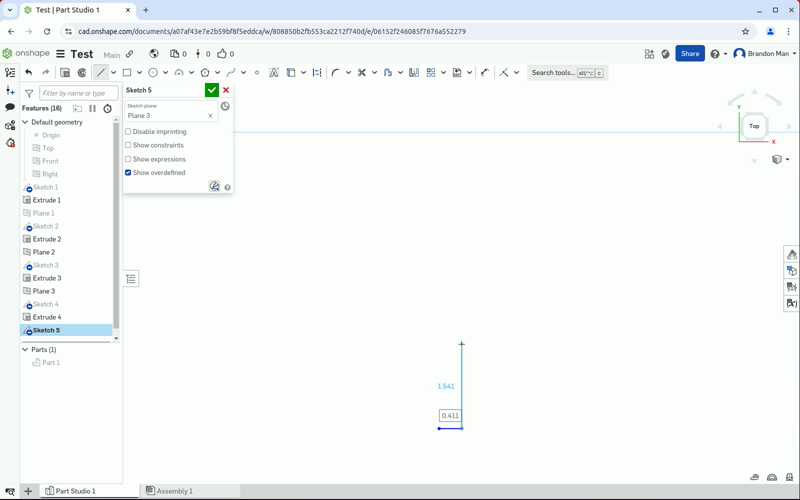
scroll(-6)
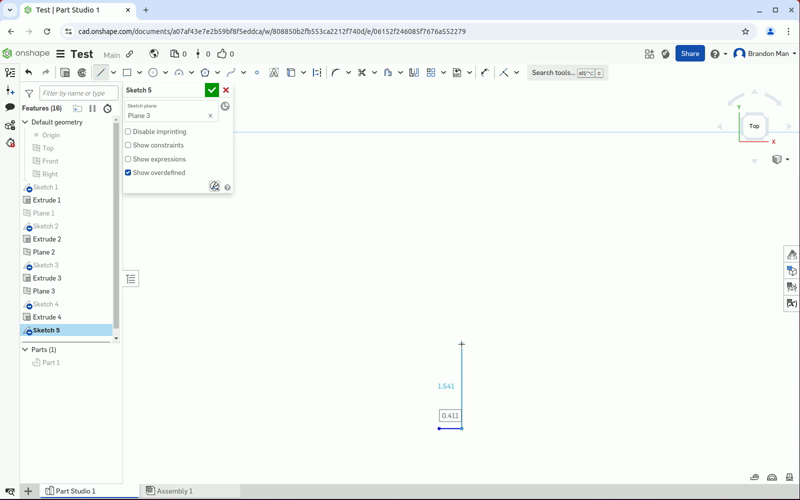
scroll(-6)
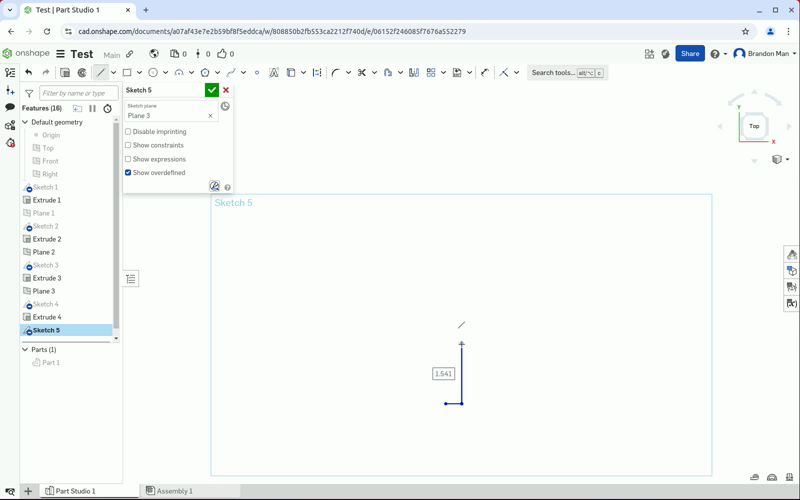
scroll(-6)
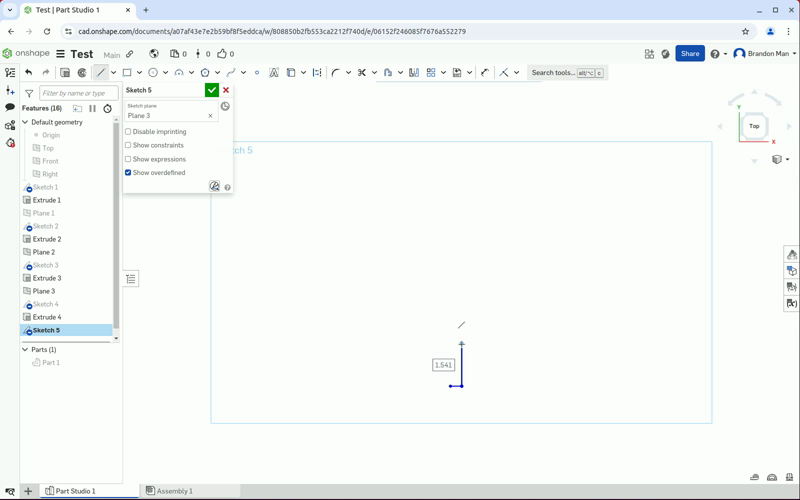
scroll(-6)
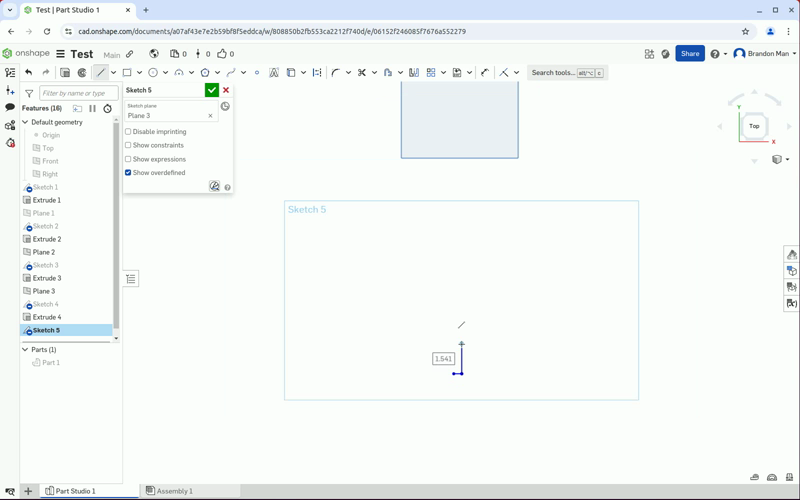
scroll(-6)
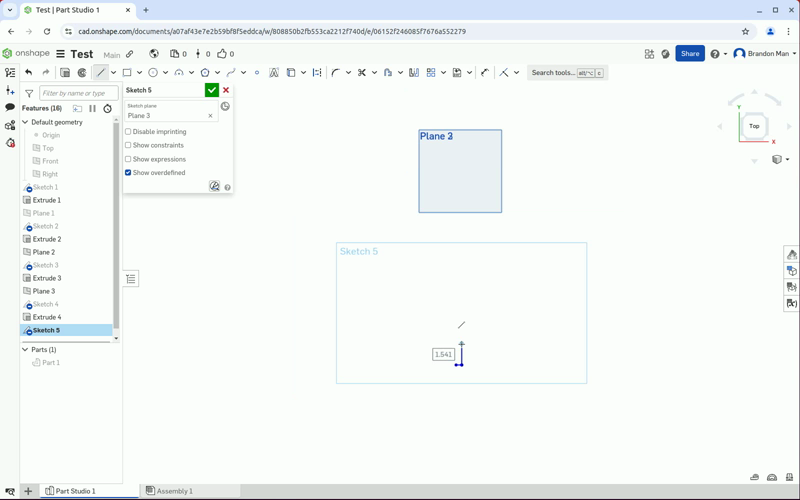
scroll(-6)
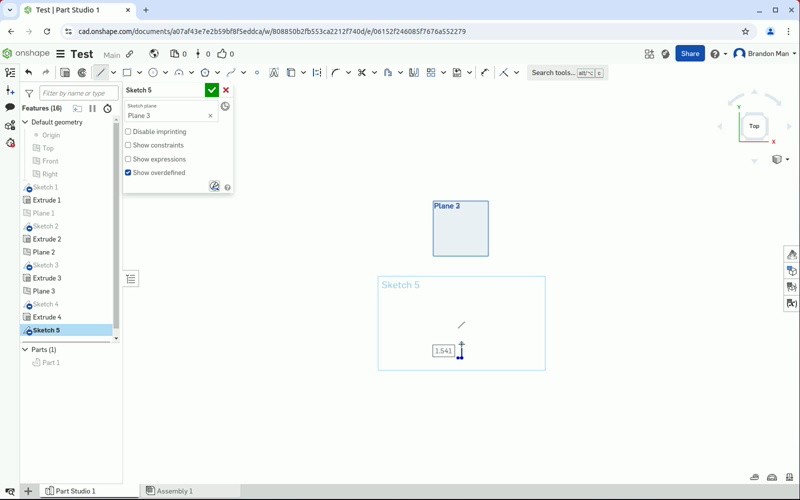
scroll(-6)
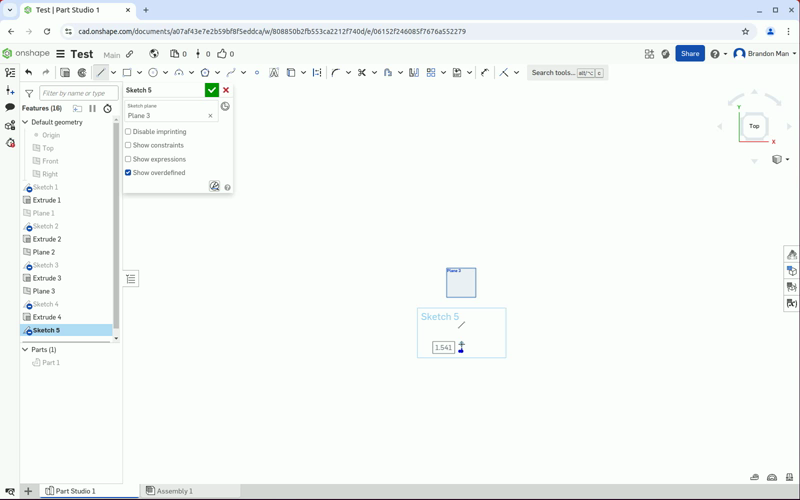
key_up(shift)
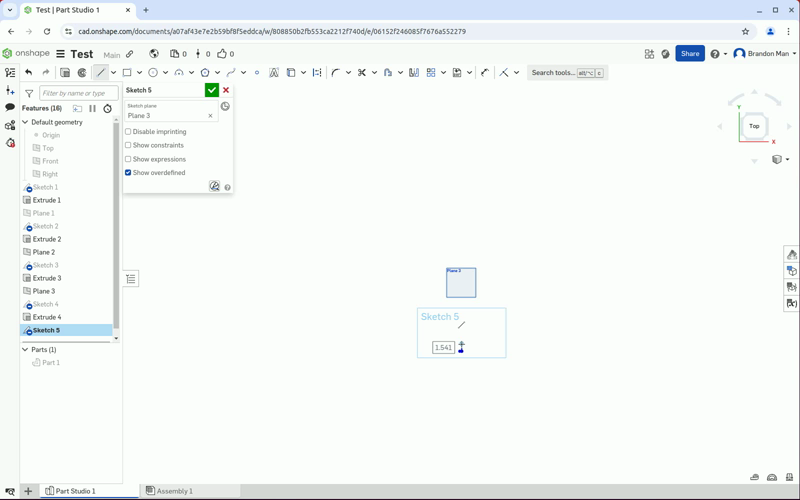
key_down(shift)
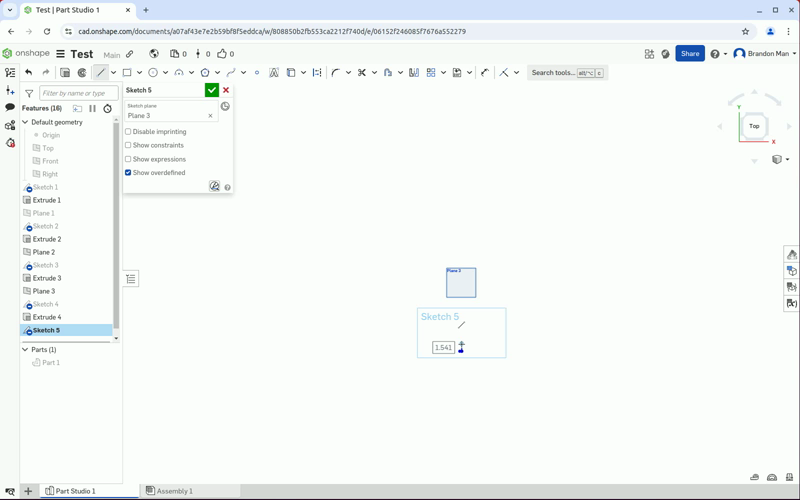
mouse_move(492, 343)
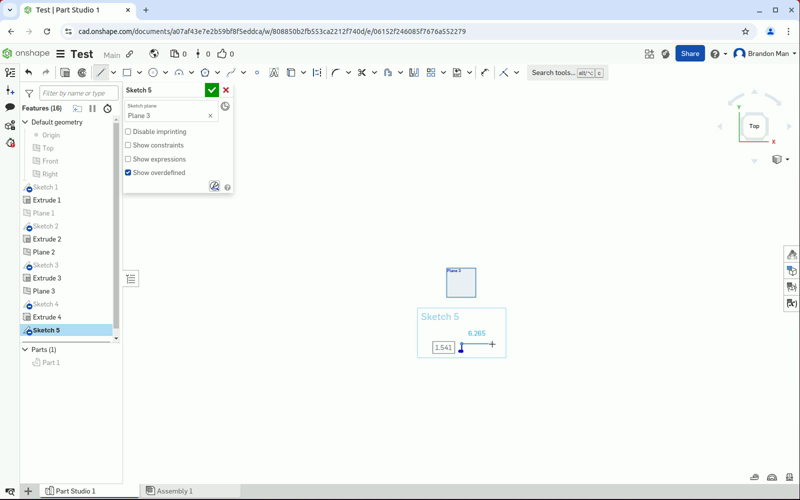
mouse_move(459, 343)
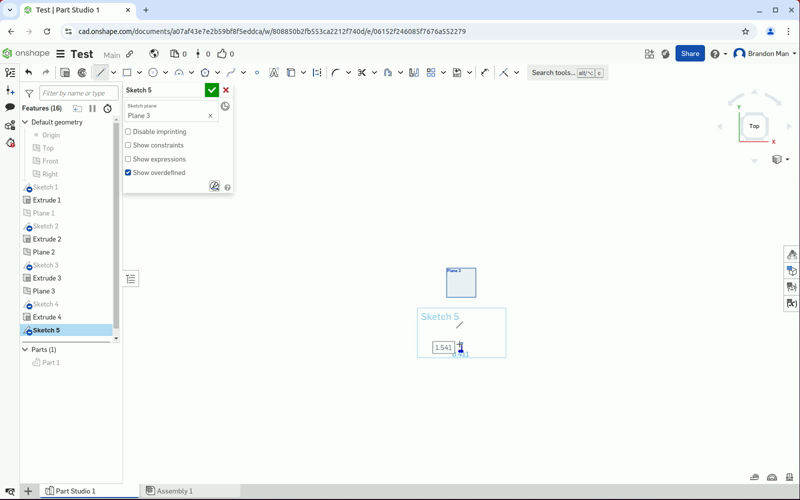
scroll(6)
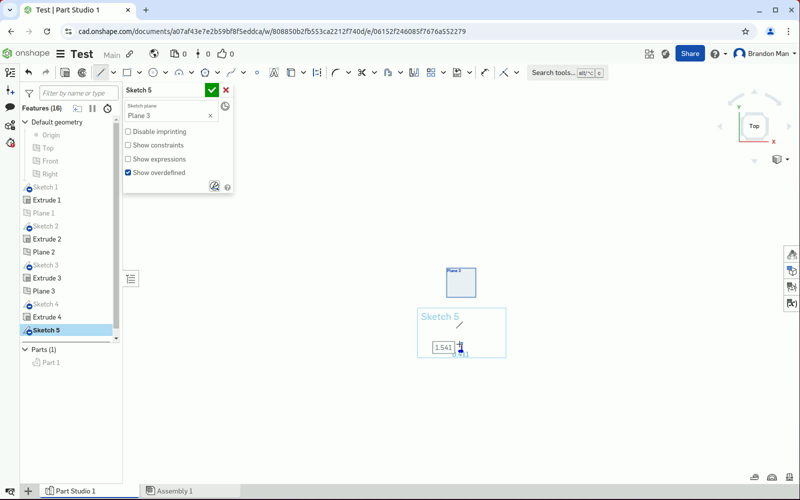
scroll(6)
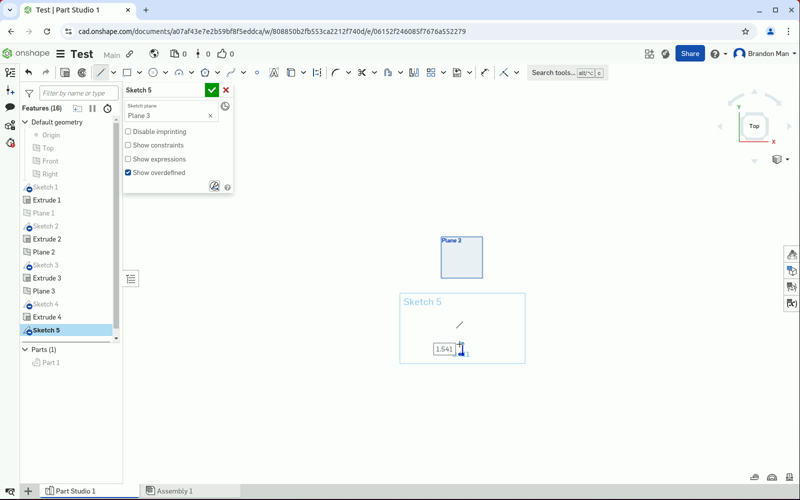
scroll(6)
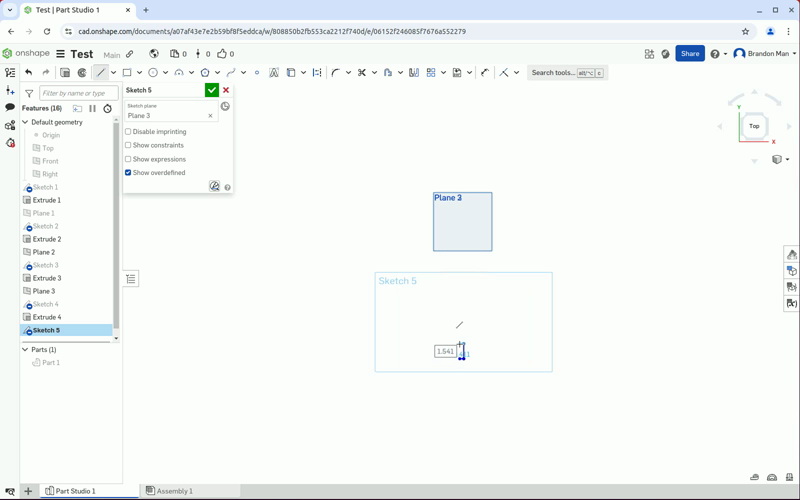
scroll(6)
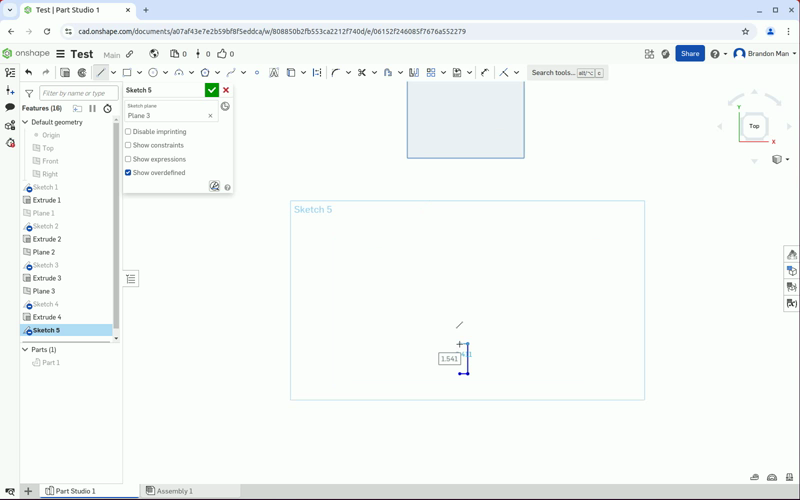
scroll(6)
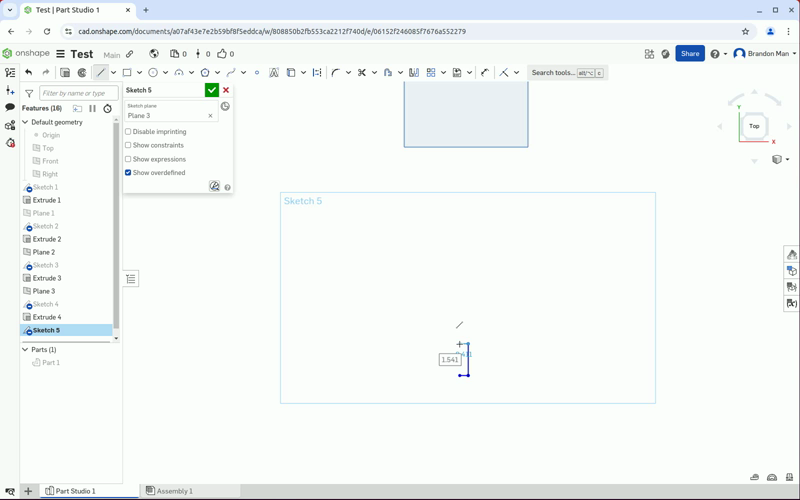
scroll(6)
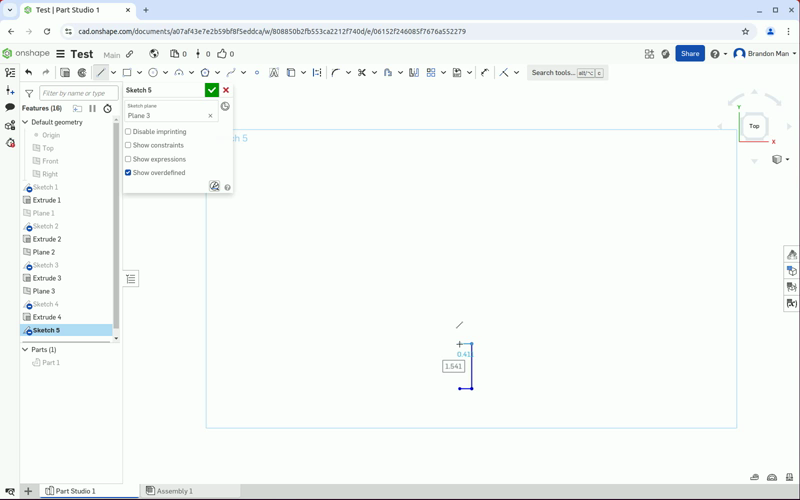
scroll(6)
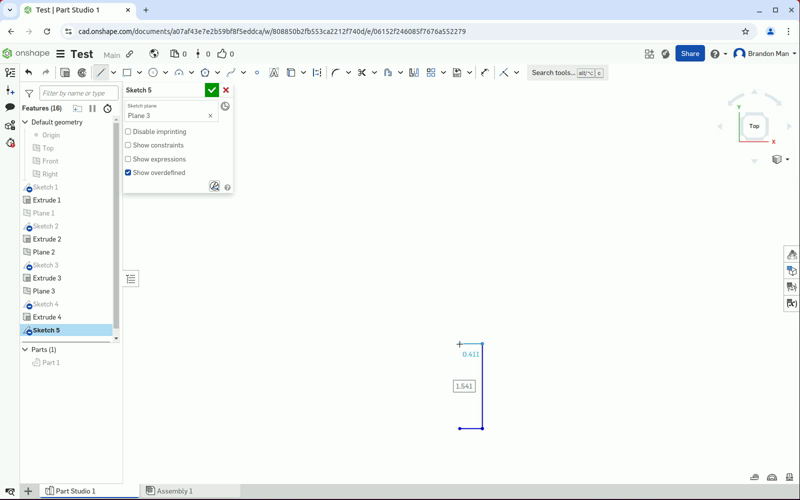
click(459, 343)
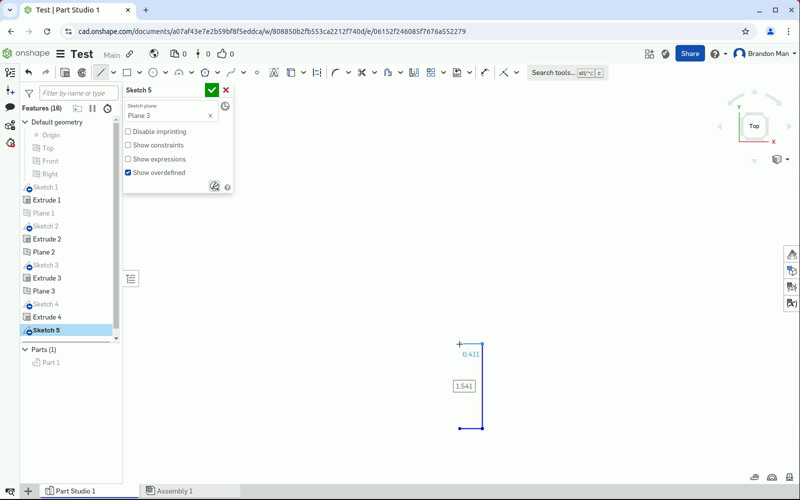
scroll(-6)
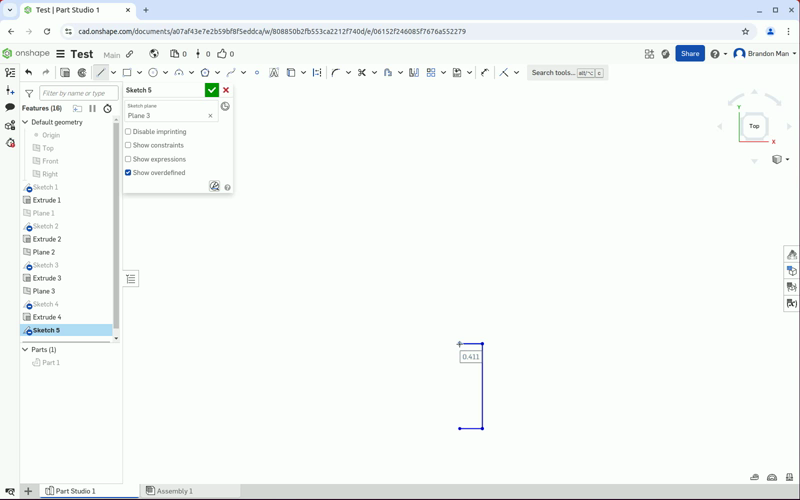
scroll(-6)
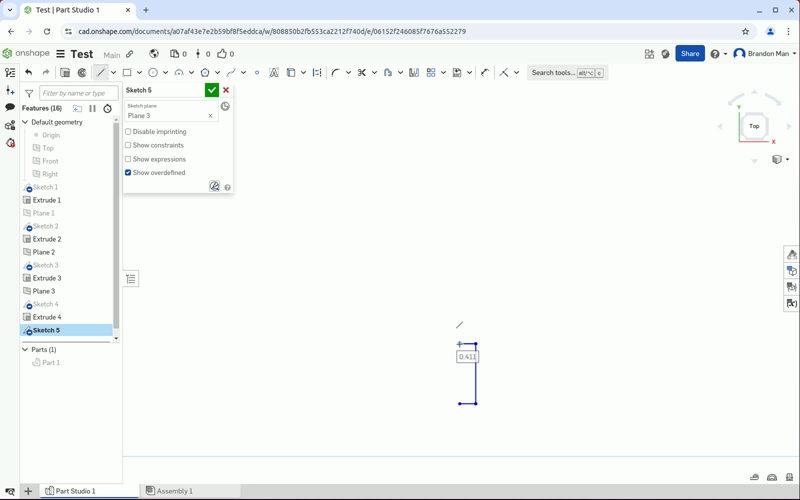
scroll(-6)
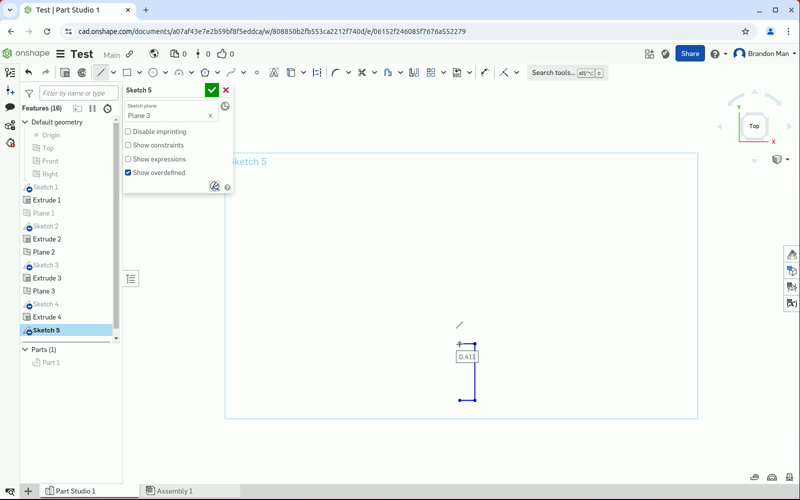
scroll(-6)
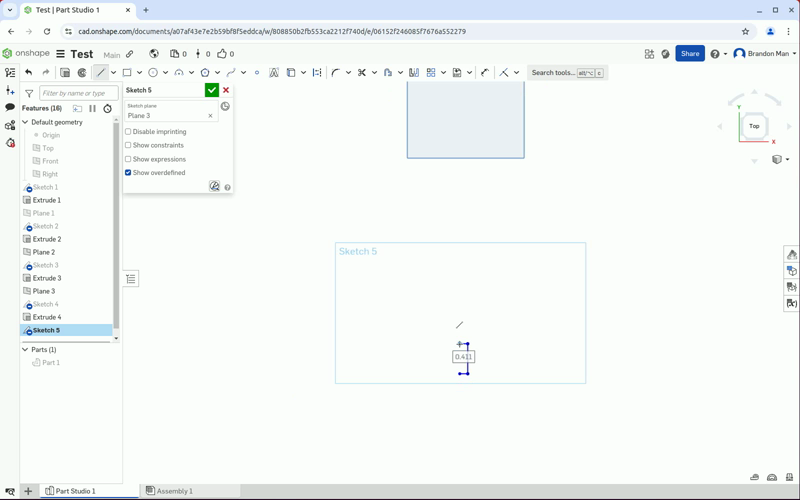
scroll(-6)
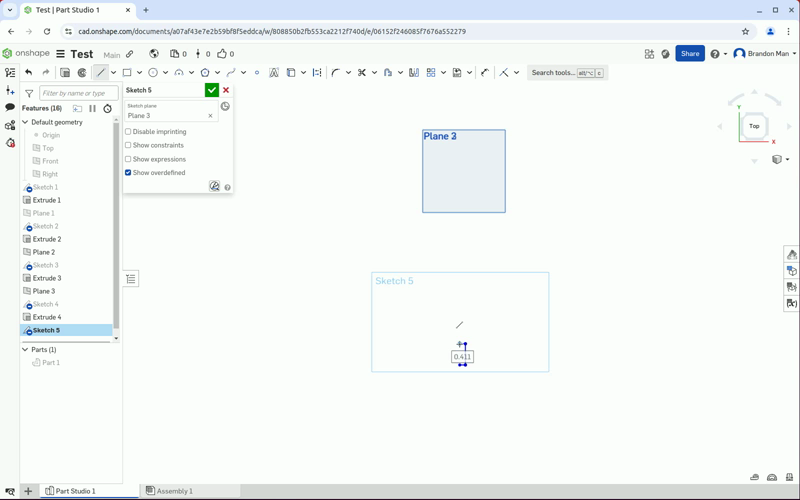
scroll(-6)
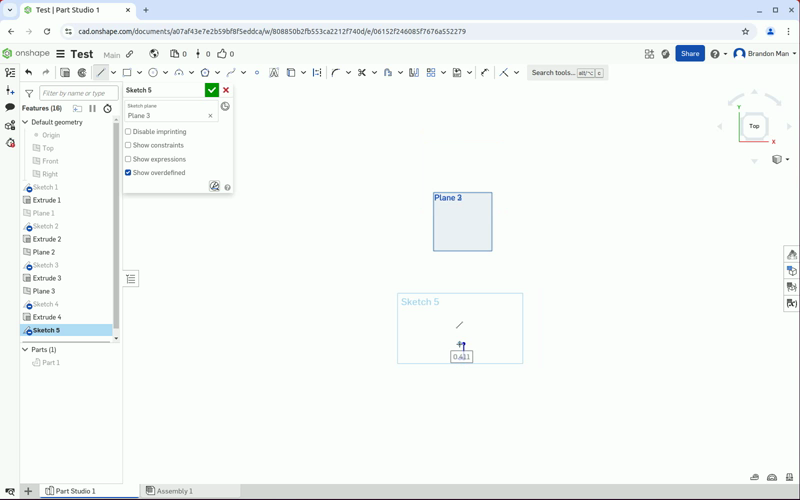
scroll(-6)
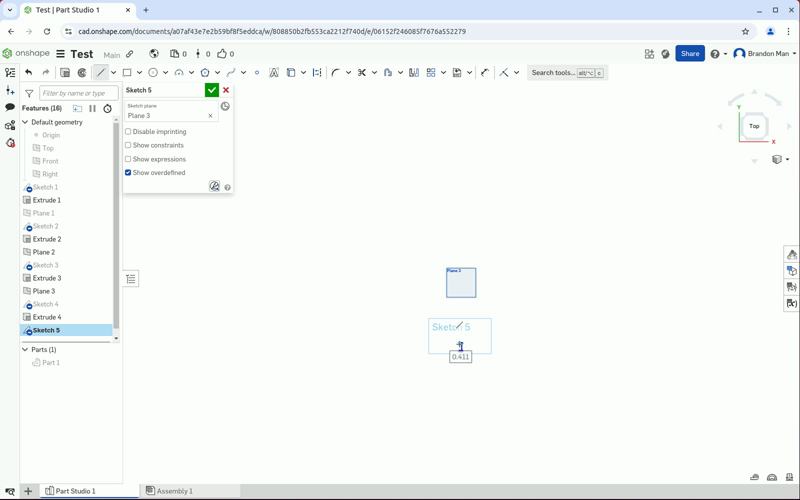
key_up(shift)
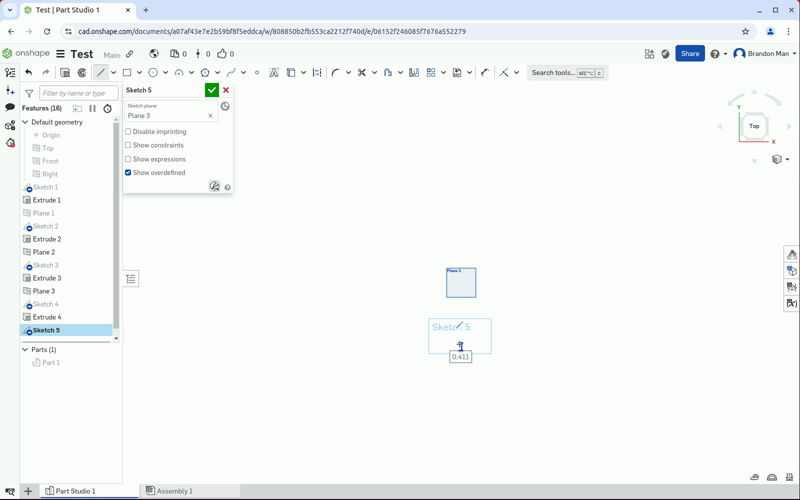
mouse_move(489, 343)
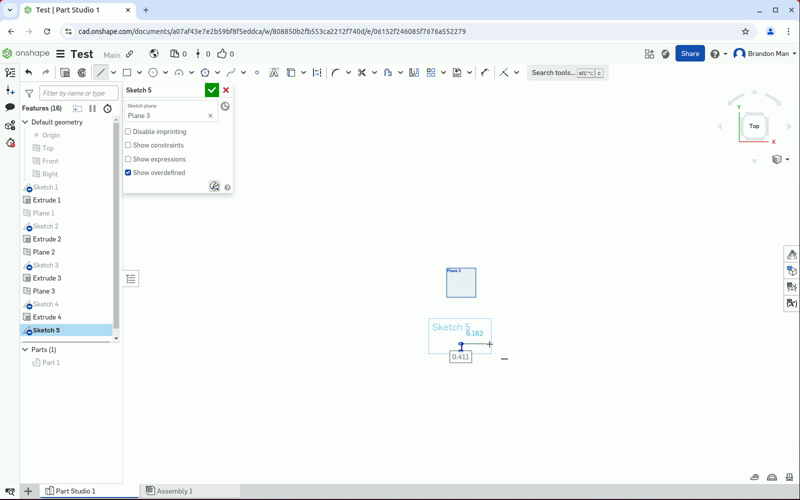
key_down(shift)
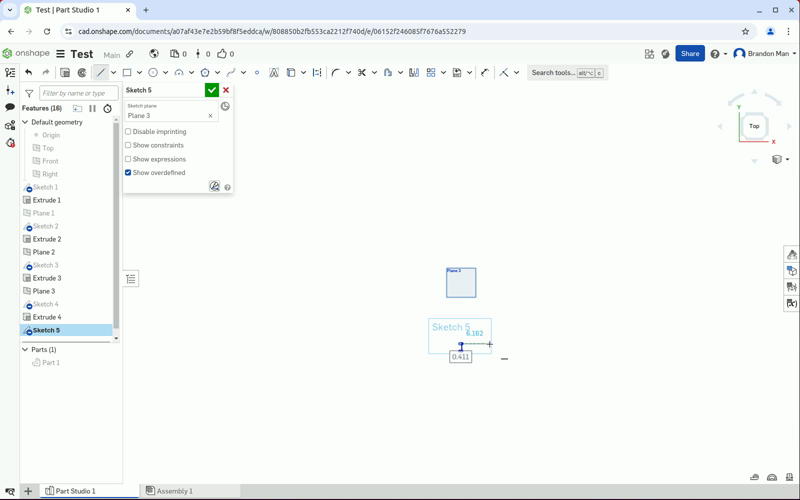
mouse_move(459, 351)
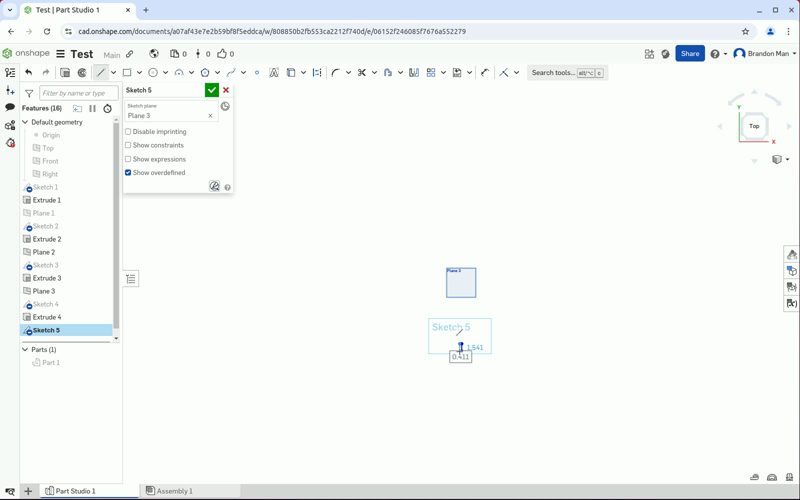
scroll(6)
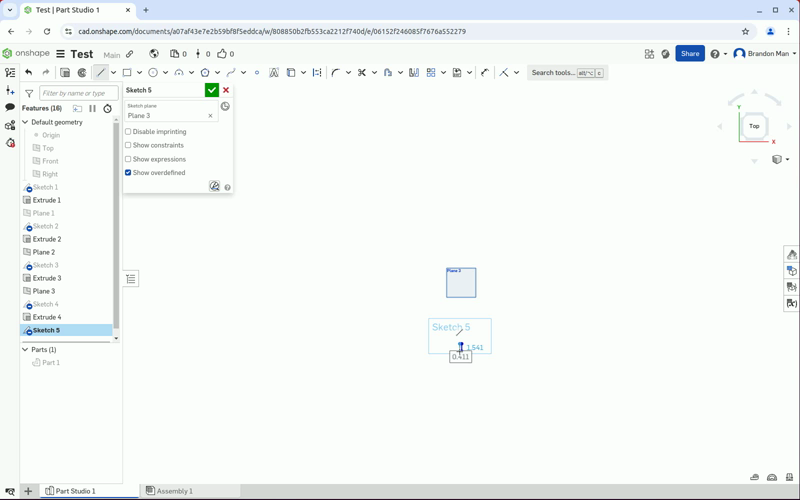
scroll(6)
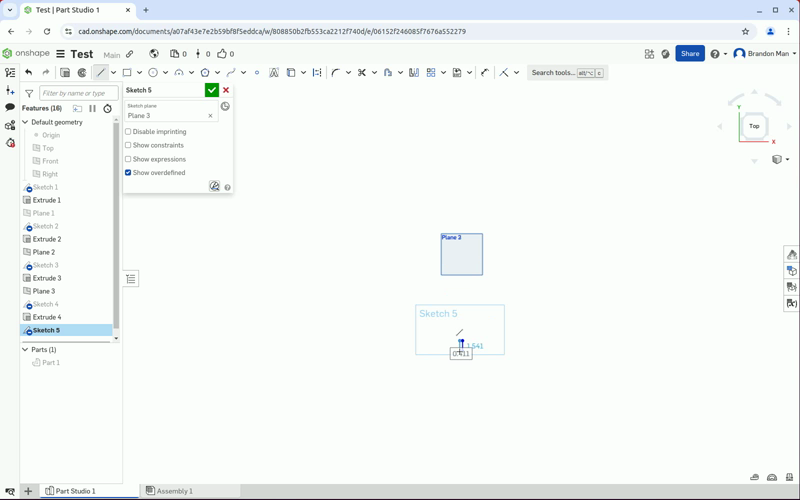
scroll(6)
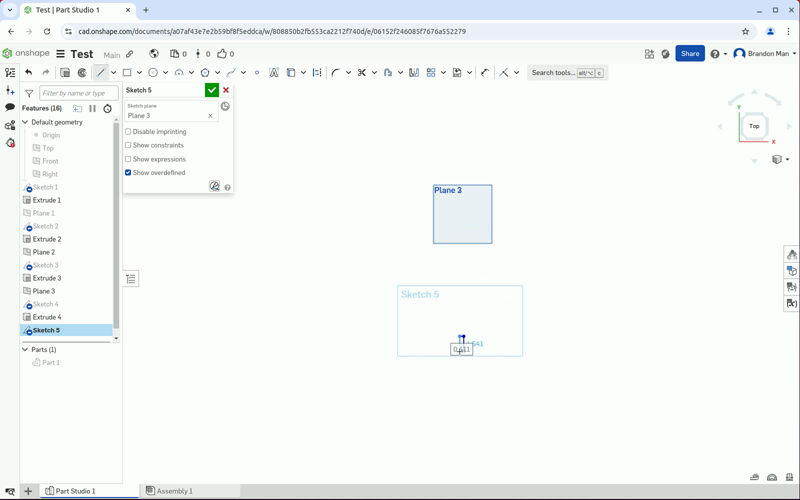
scroll(6)
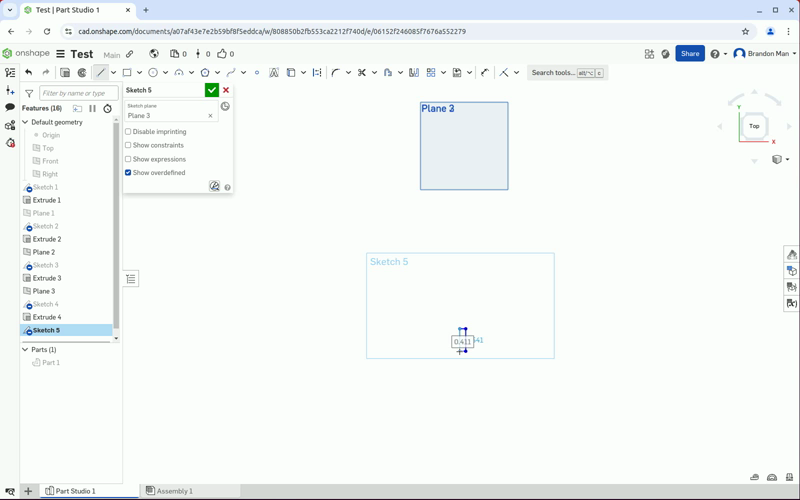
scroll(6)
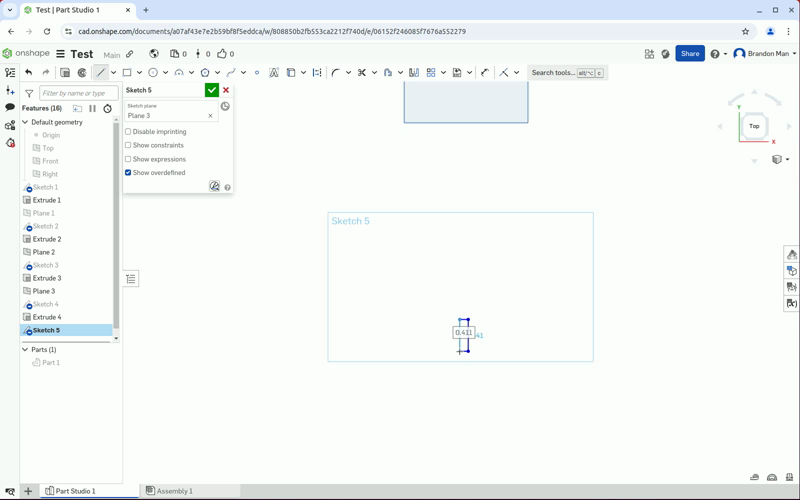
scroll(6)
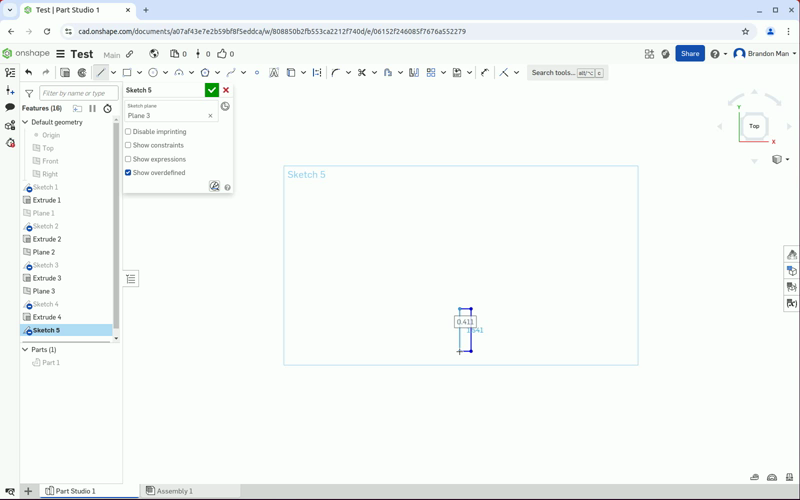
scroll(6)
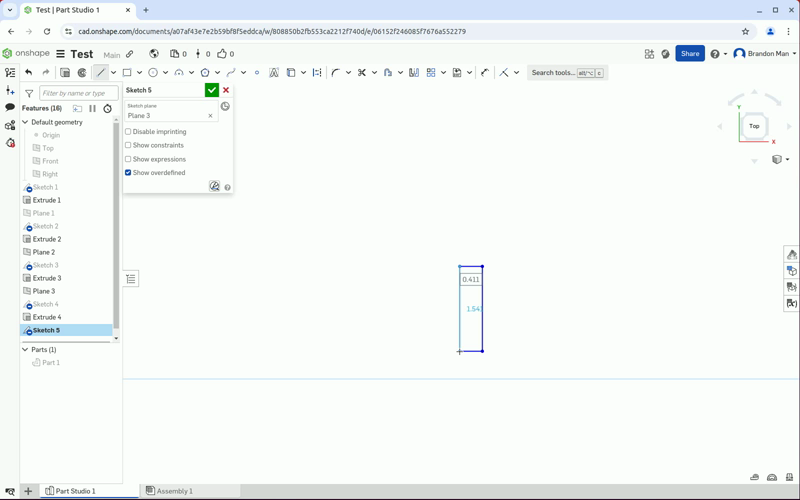
key_up(shift)
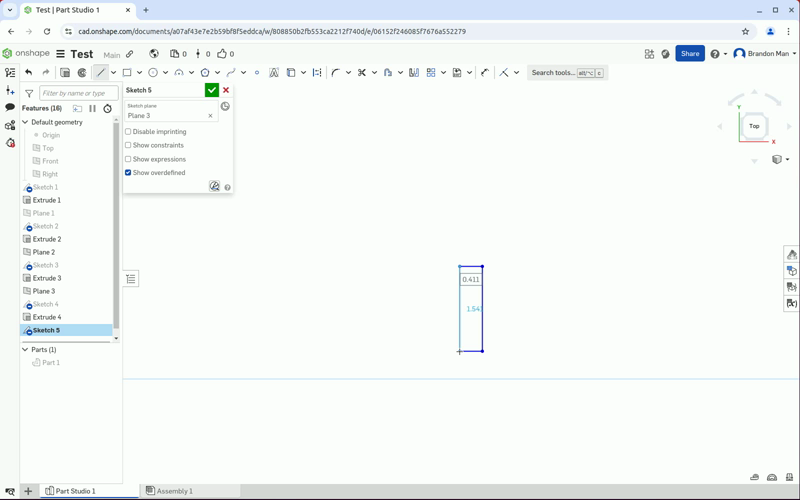
click(459, 351)
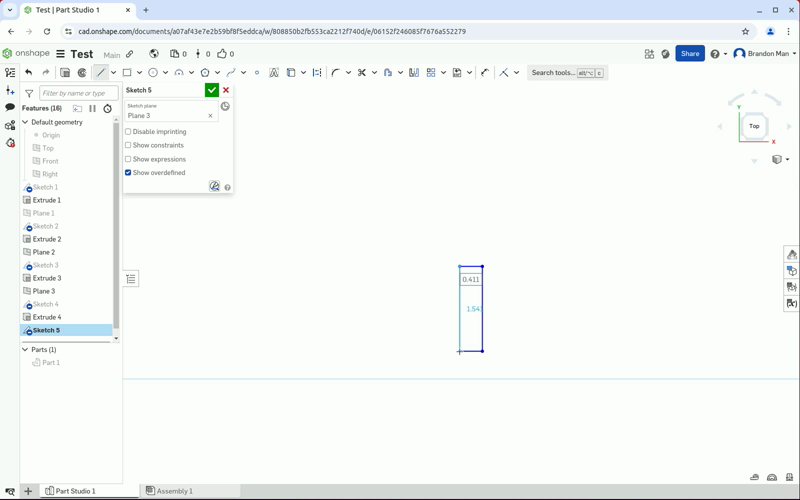
scroll(-6)
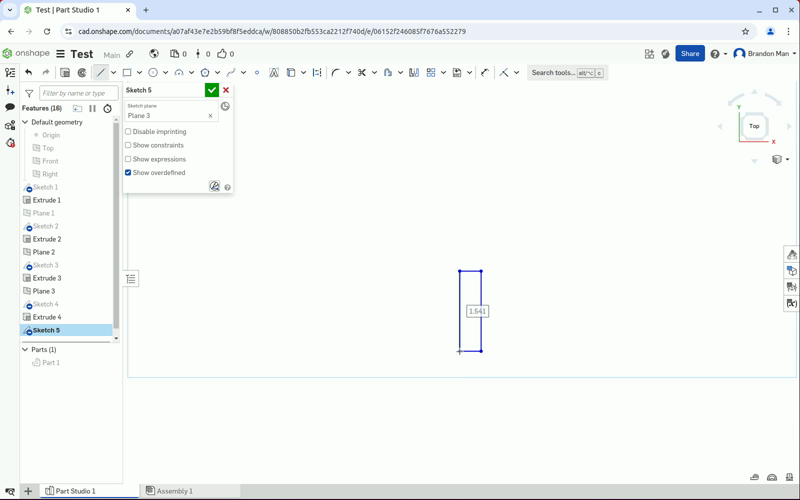
scroll(-6)
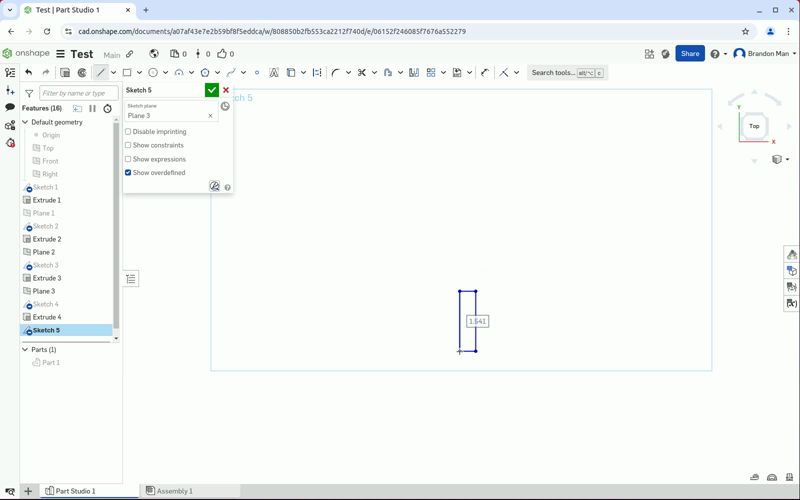
scroll(-6)
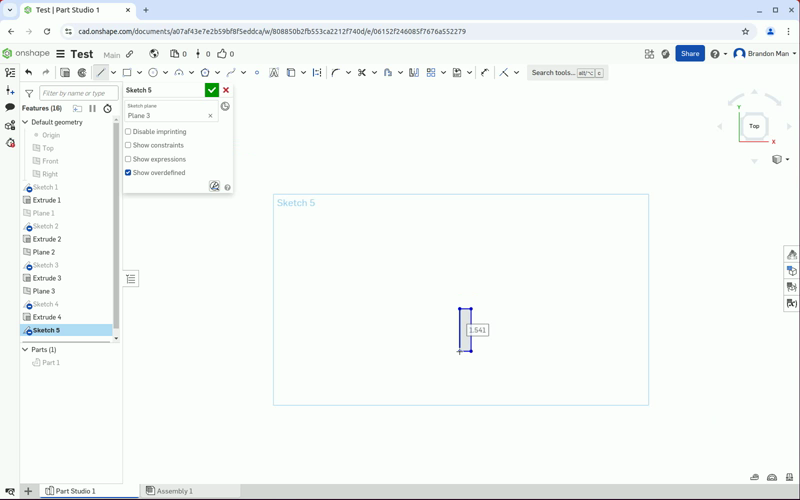
scroll(-6)
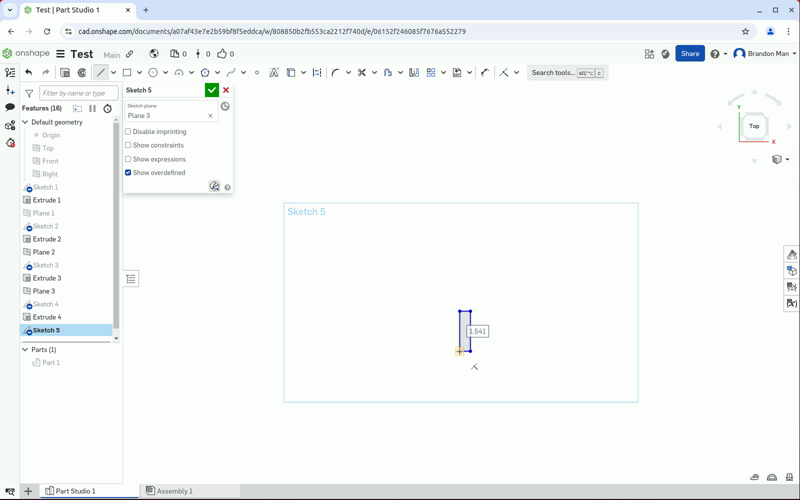
scroll(-6)
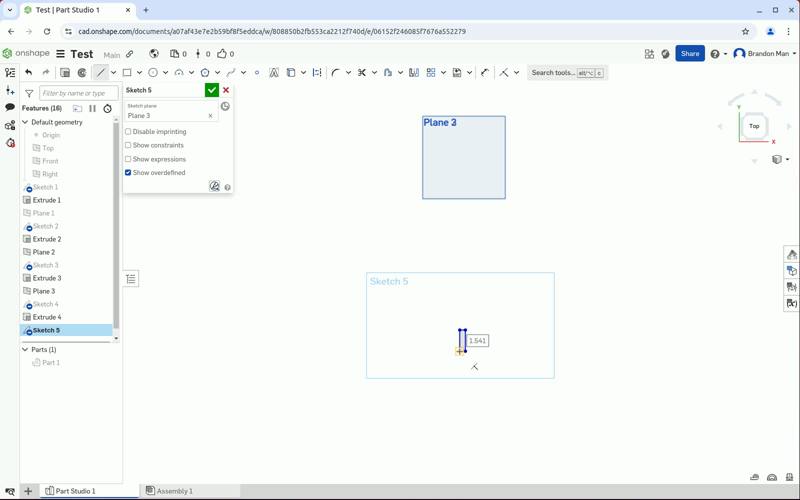
scroll(-6)
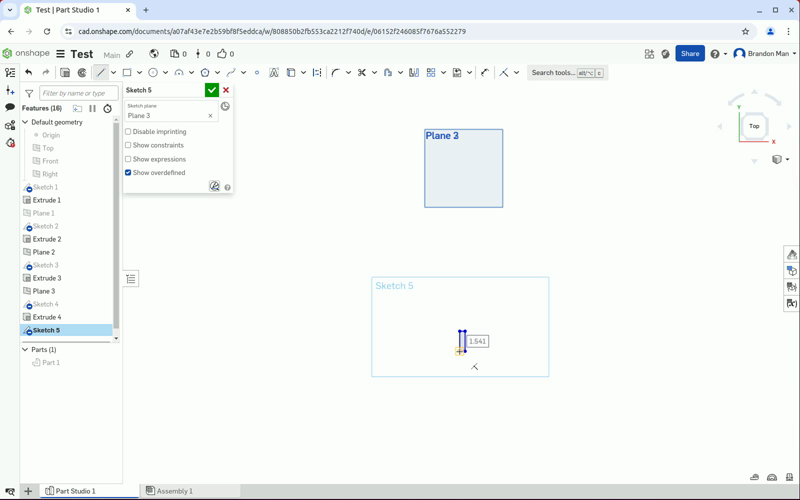
scroll(-6)
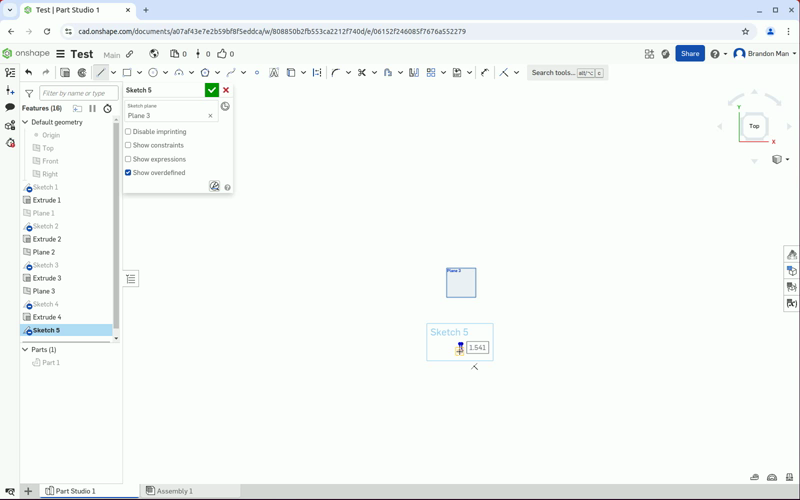
key(esc)
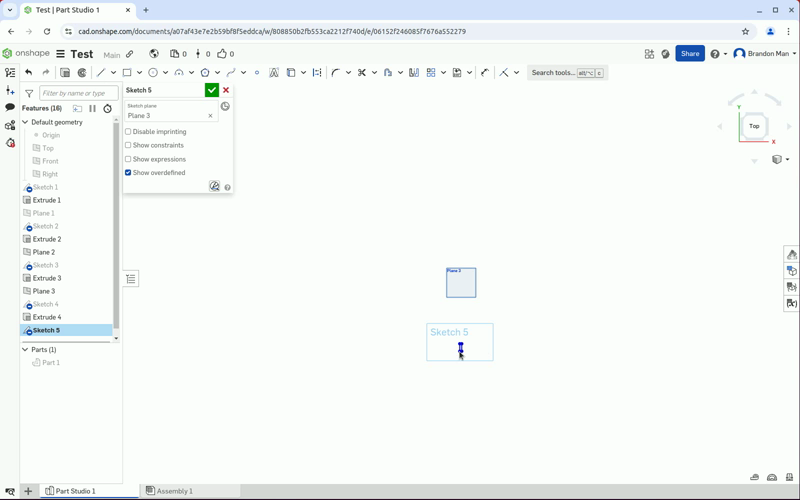
mouse_move(459, 348)
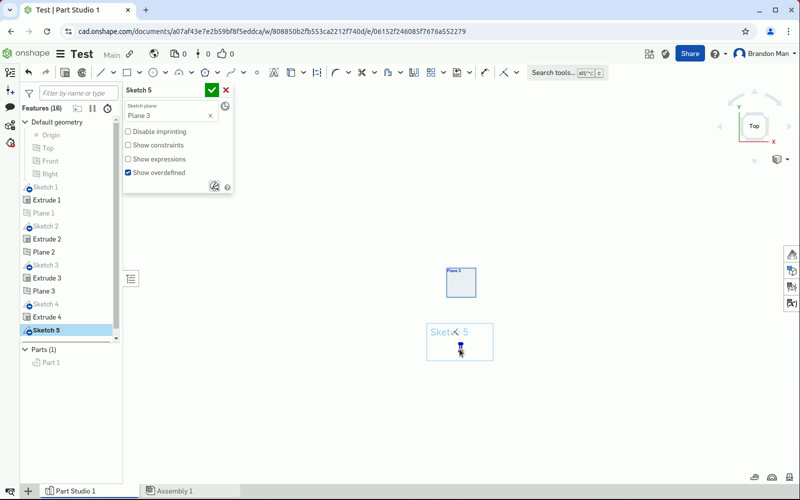
scroll(6)
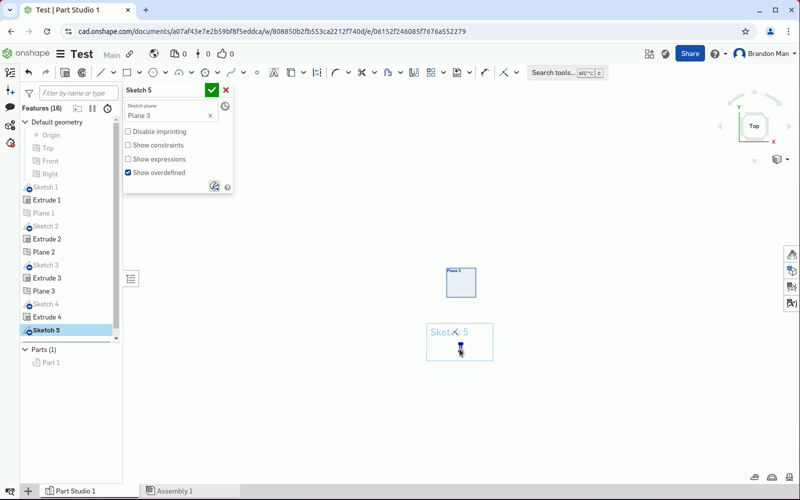
scroll(6)
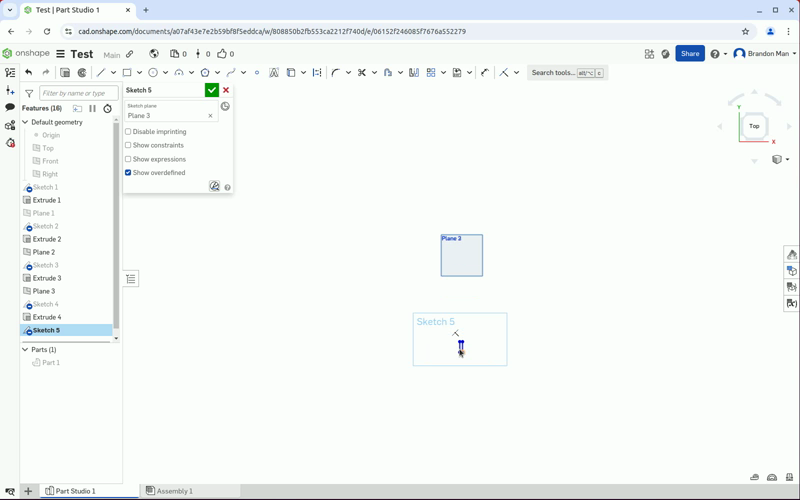
scroll(6)
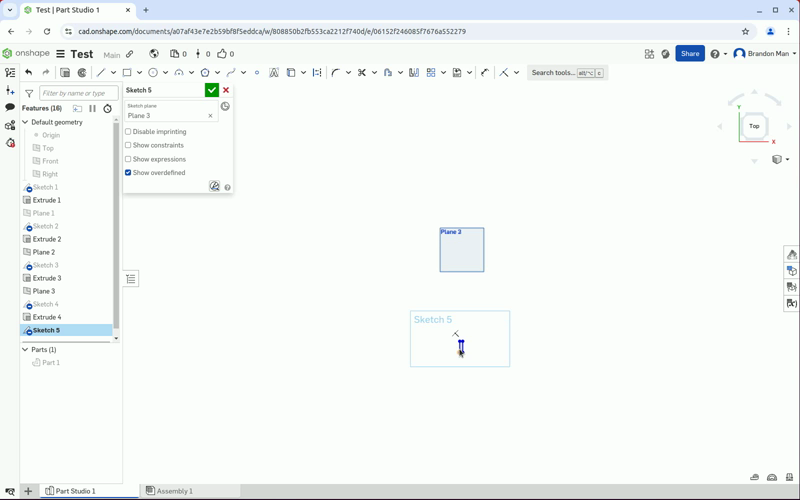
scroll(6)
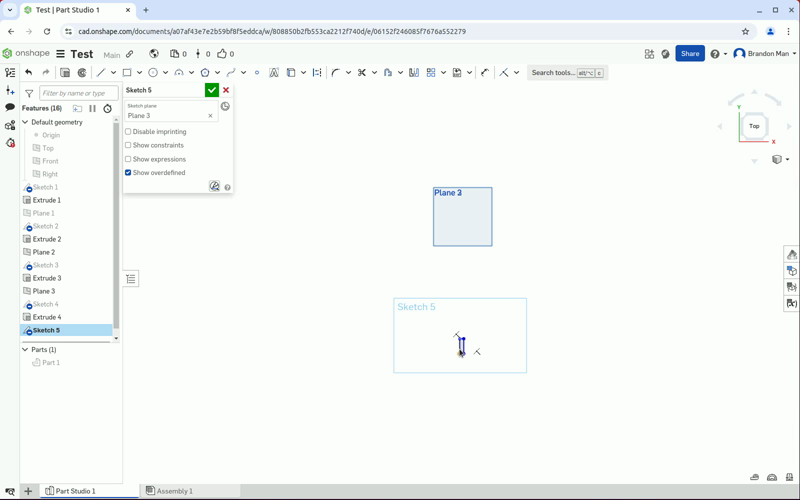
scroll(6)
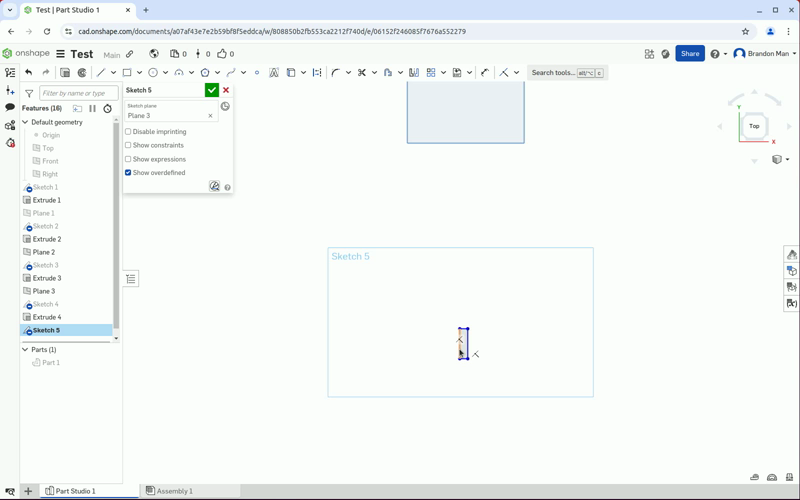
scroll(6)
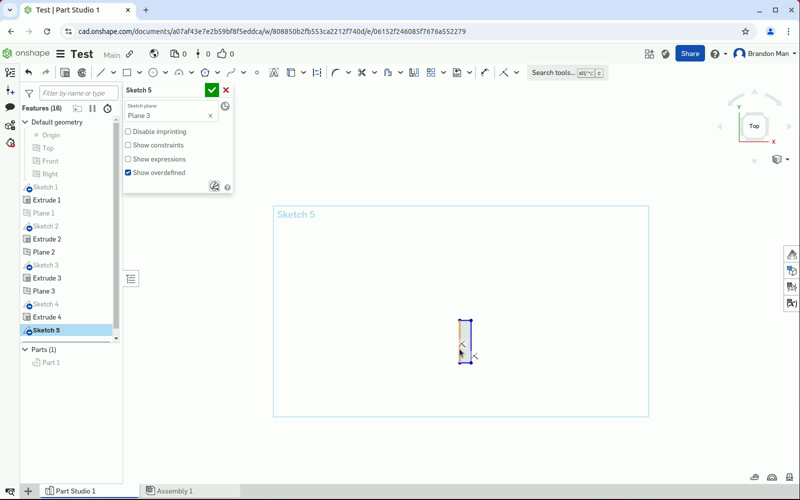
scroll(6)
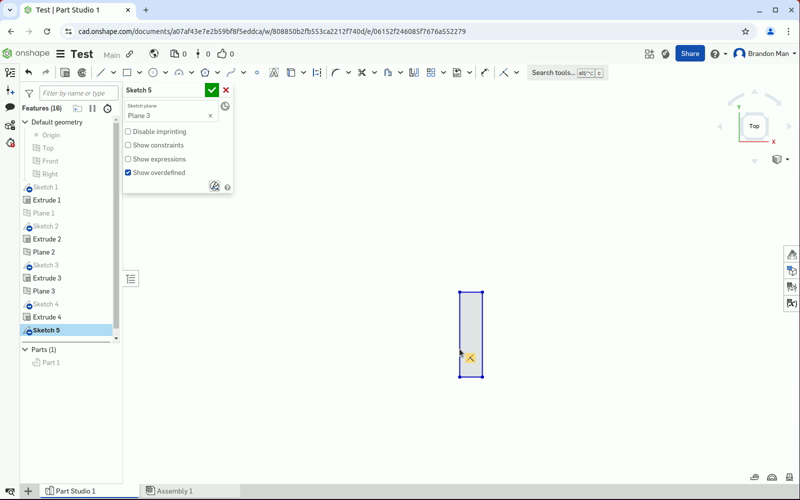
click(459, 348)
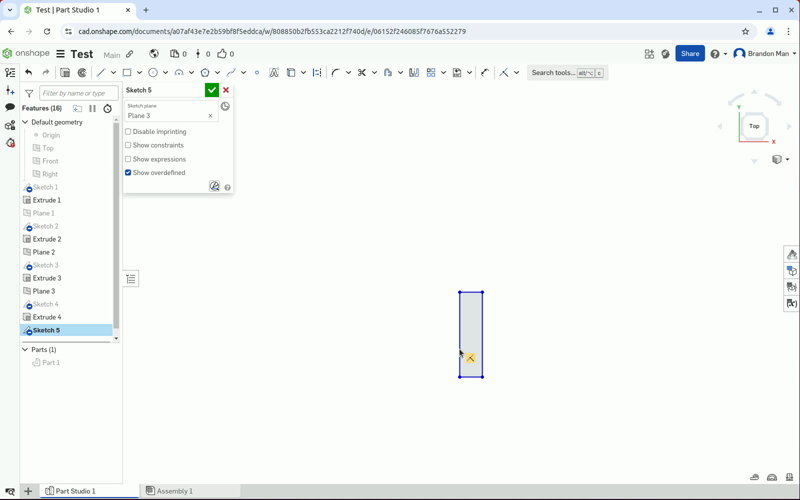
scroll(-6)
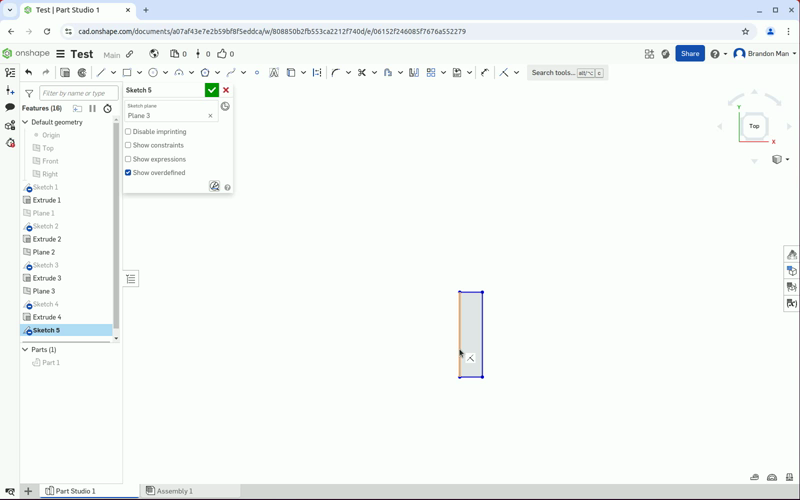
scroll(-6)
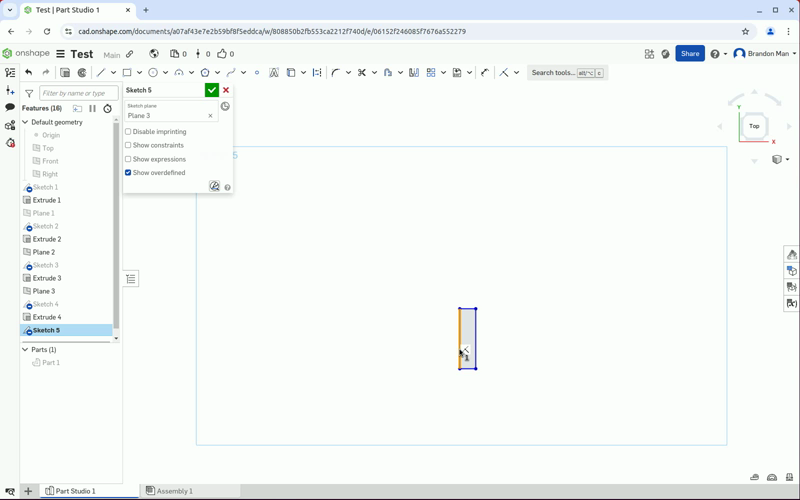
scroll(-6)
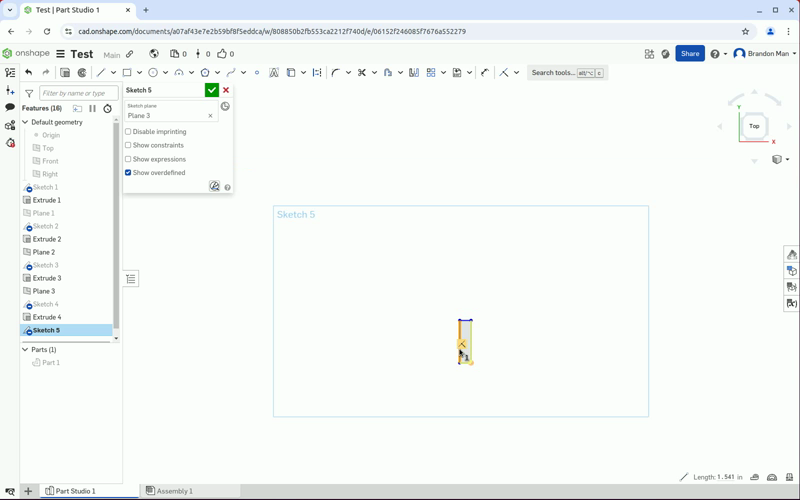
scroll(-6)
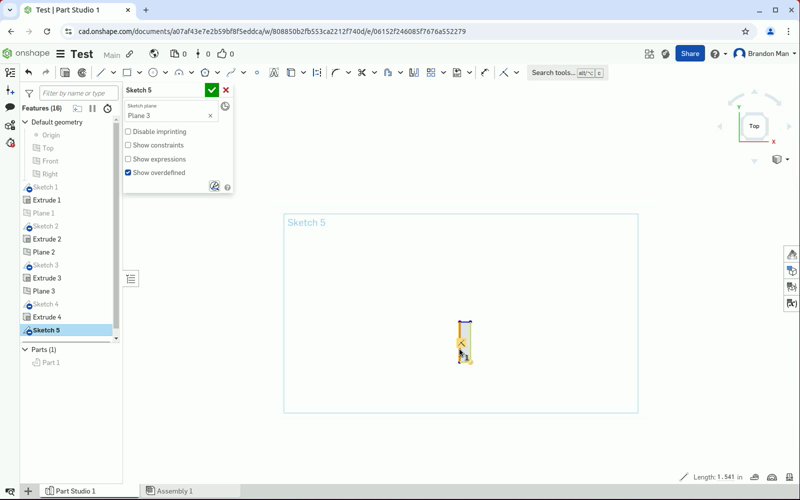
scroll(-6)
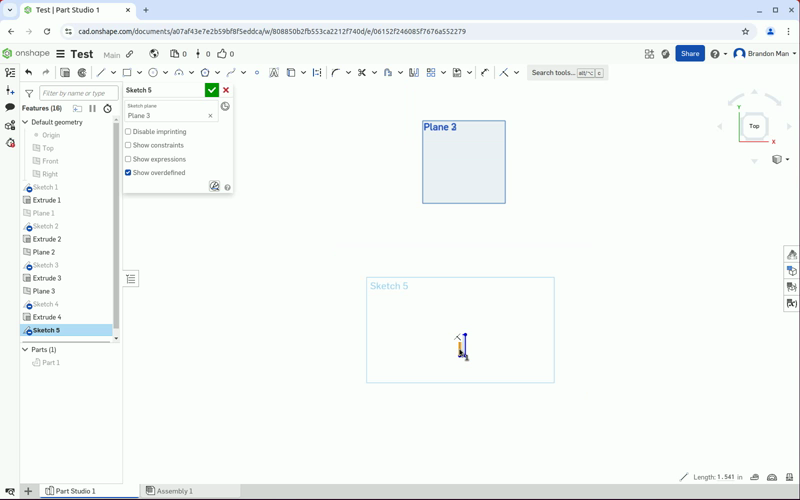
scroll(-6)
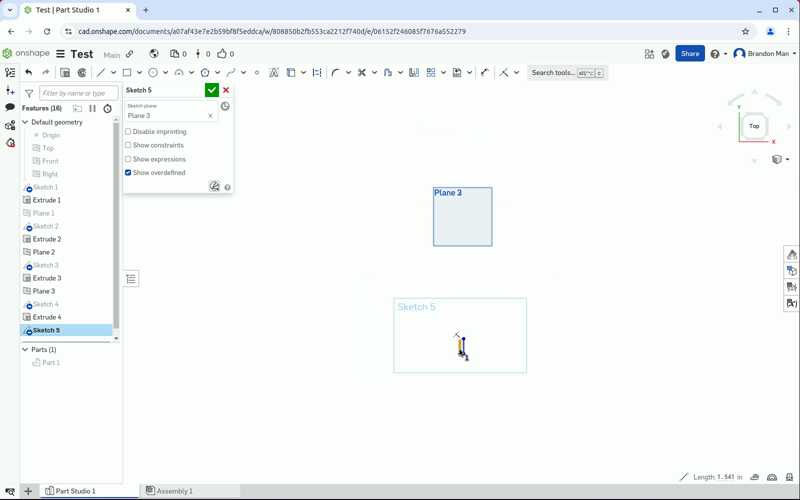
scroll(-6)
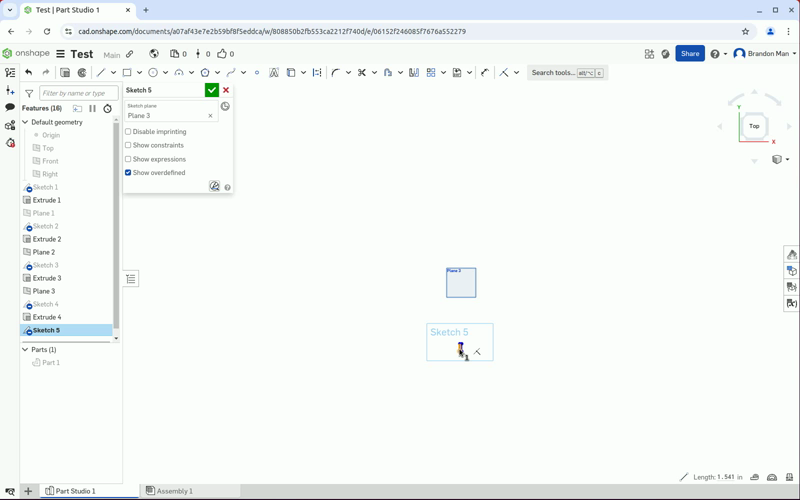
mouse_move(73, 352)
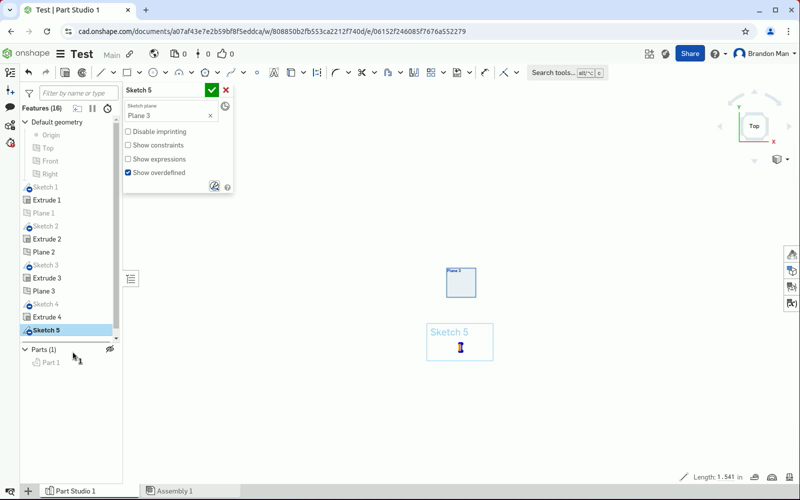
key(shift+y)
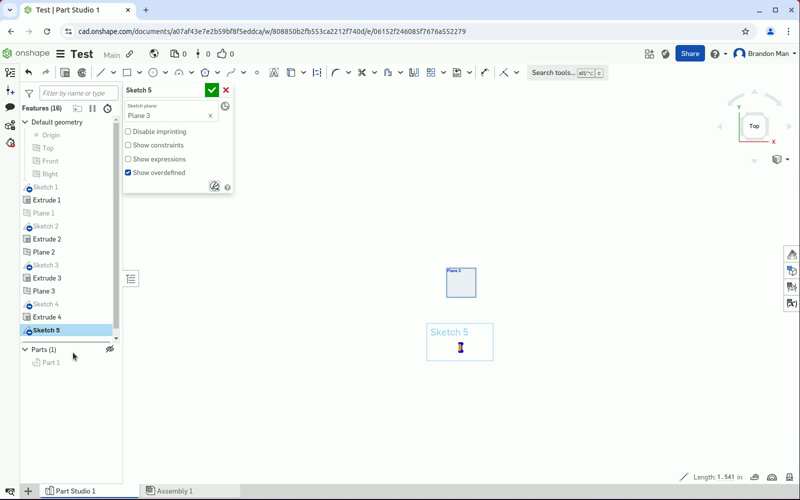
key(shift+e)
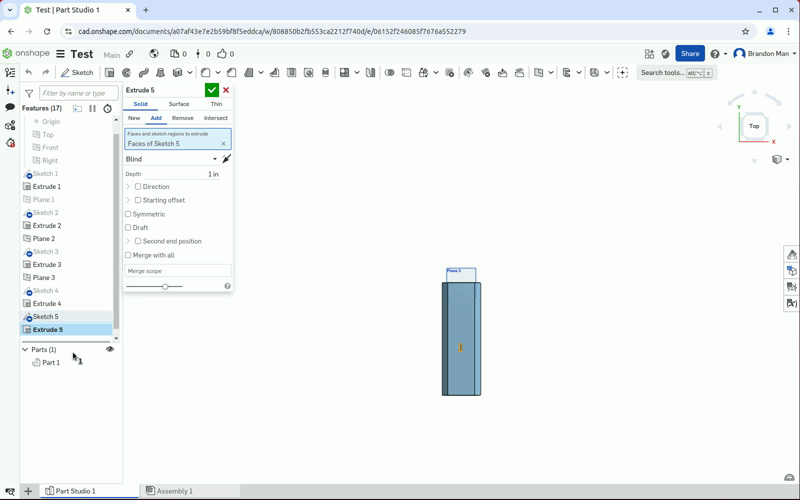
mouse_move(143, 106)
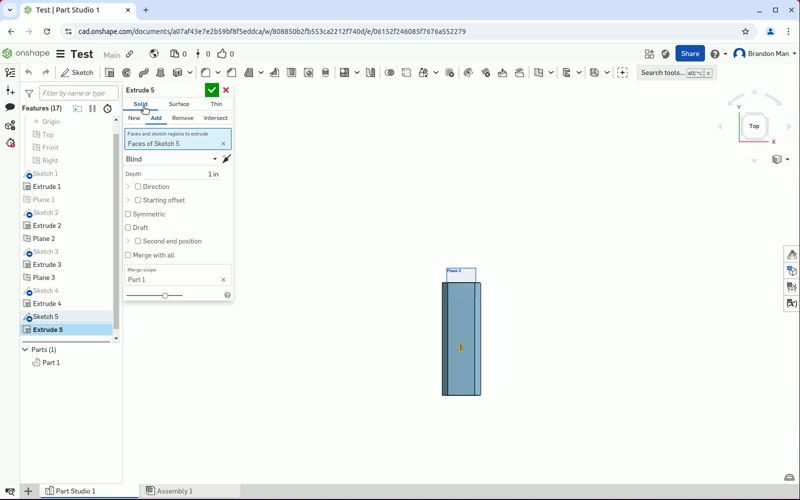
click(143, 106)
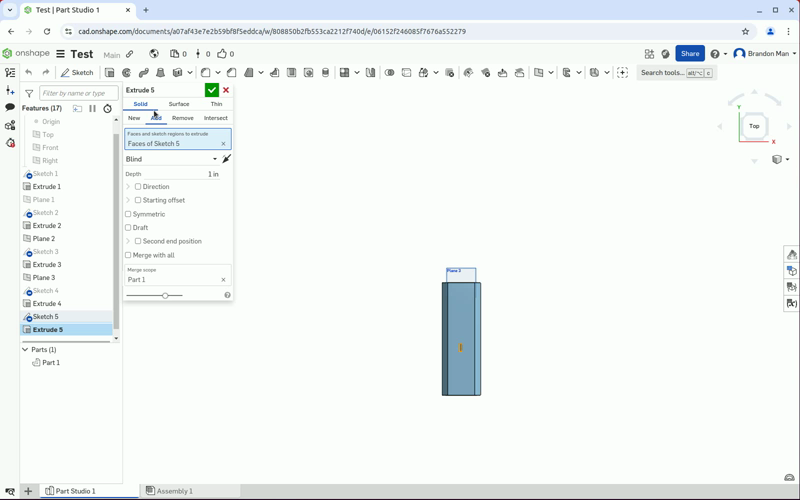
mouse_move(186, 120)
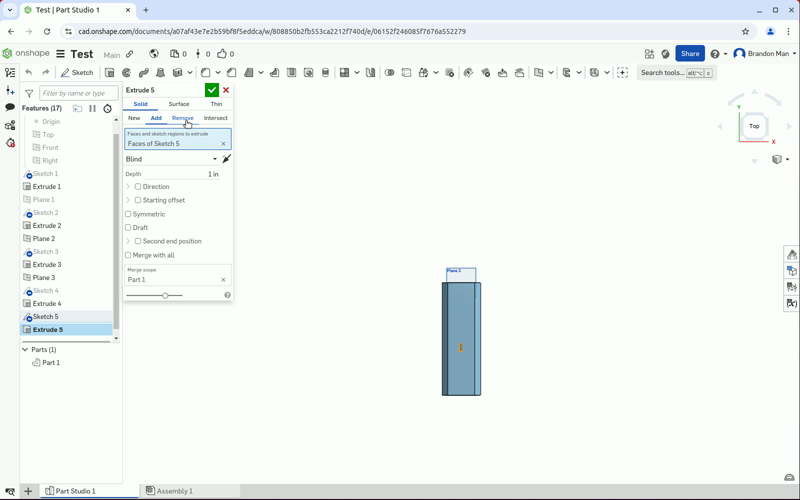
click(186, 120)
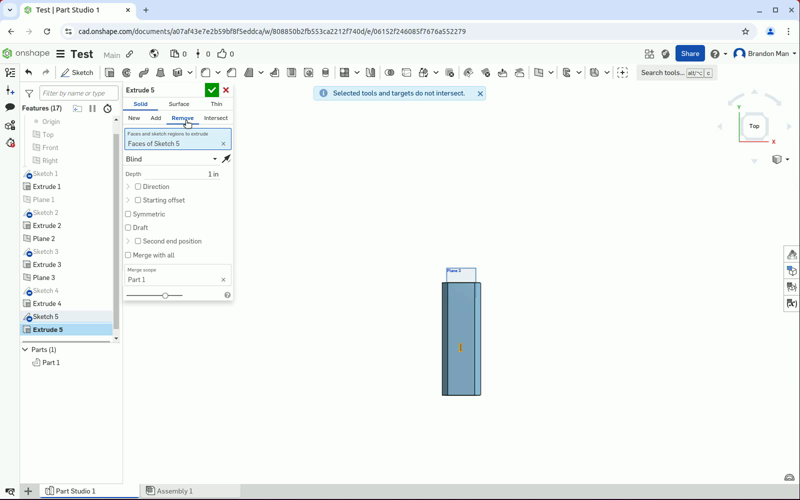
key(tab, 4)
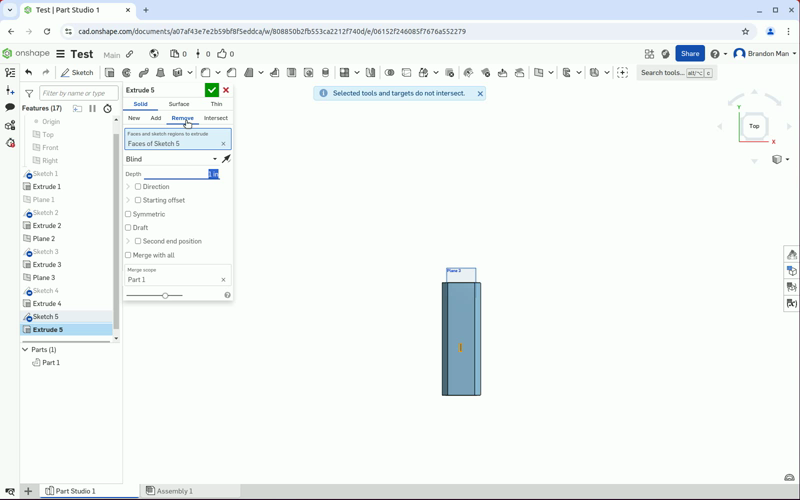
text(0.481)
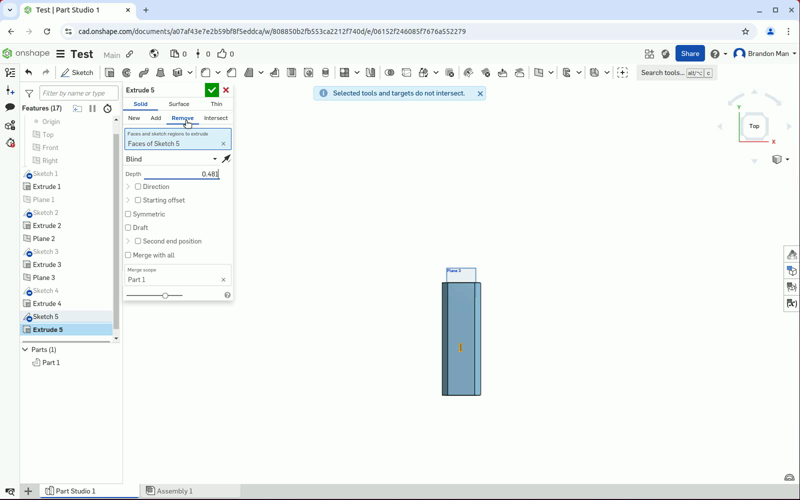
key(tab, 6)
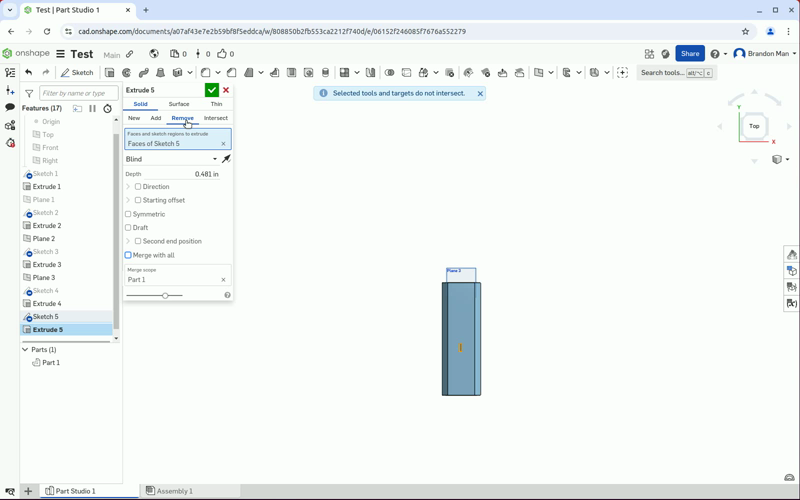
key(space)
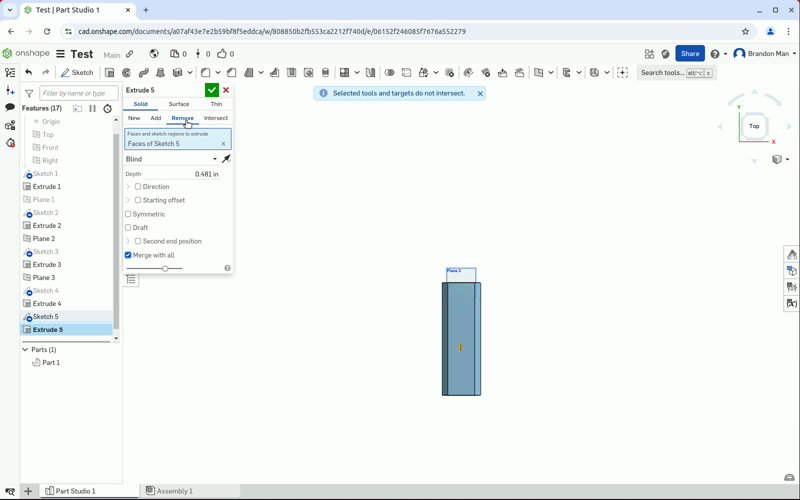
key(enter)
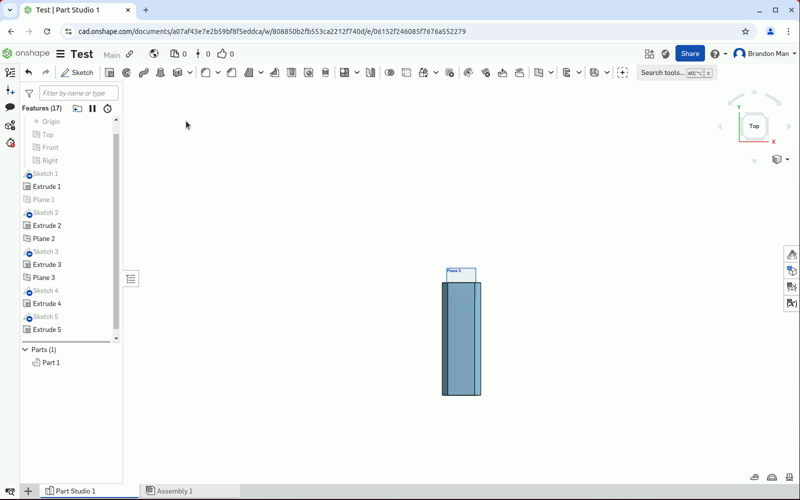
key(shift+h)
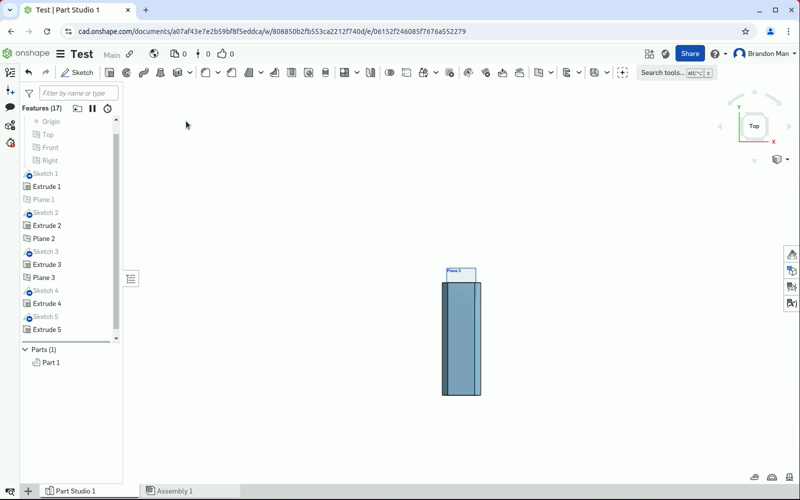
key(shift+h)
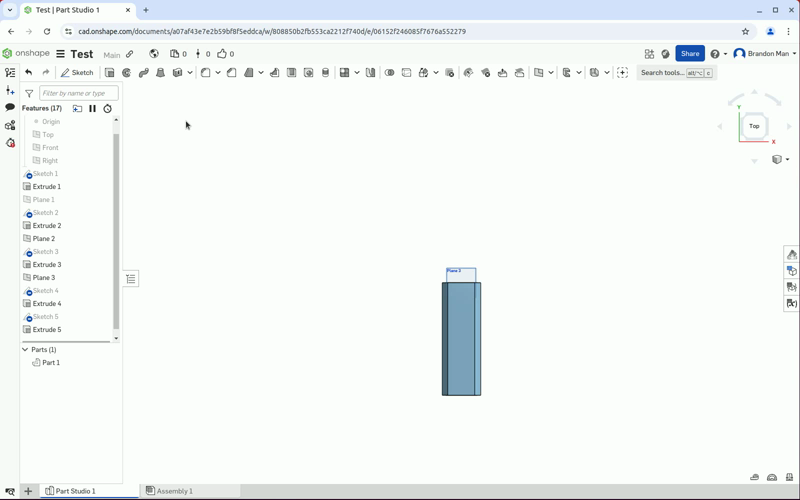
key(shift+7)
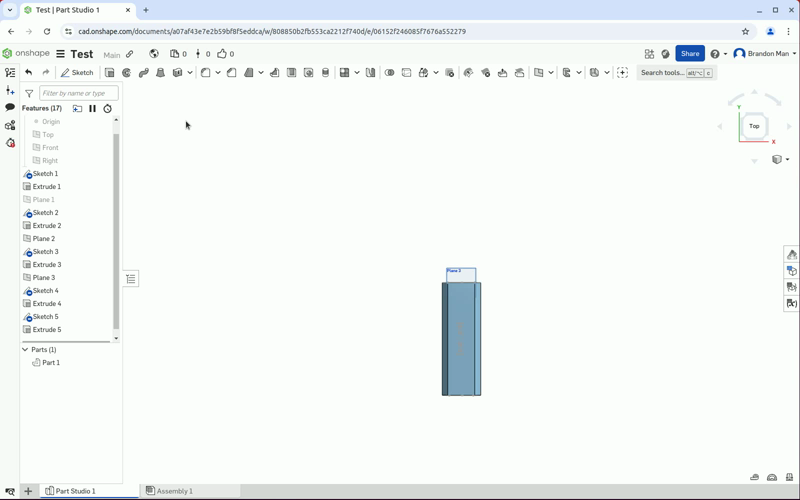
key(up, 3)
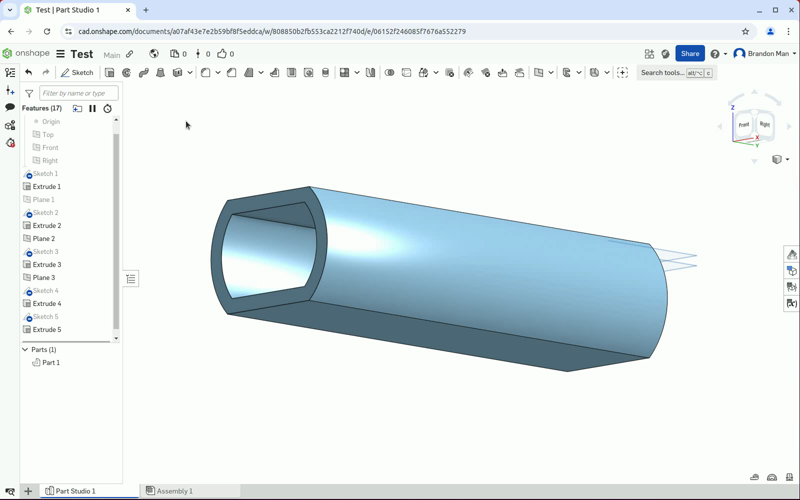
key(left, 3)
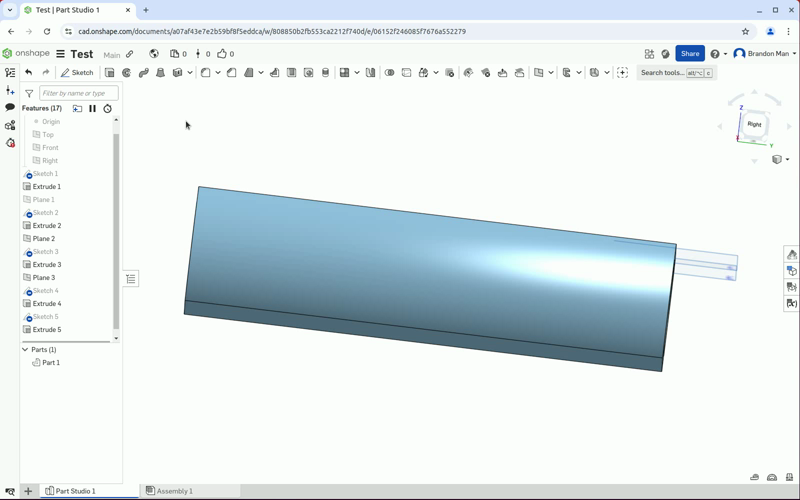
key(right, 3)
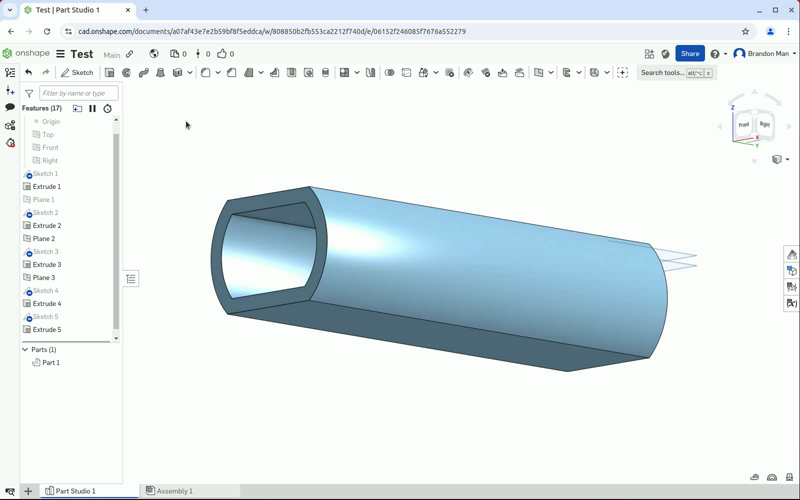
key(down, 3)
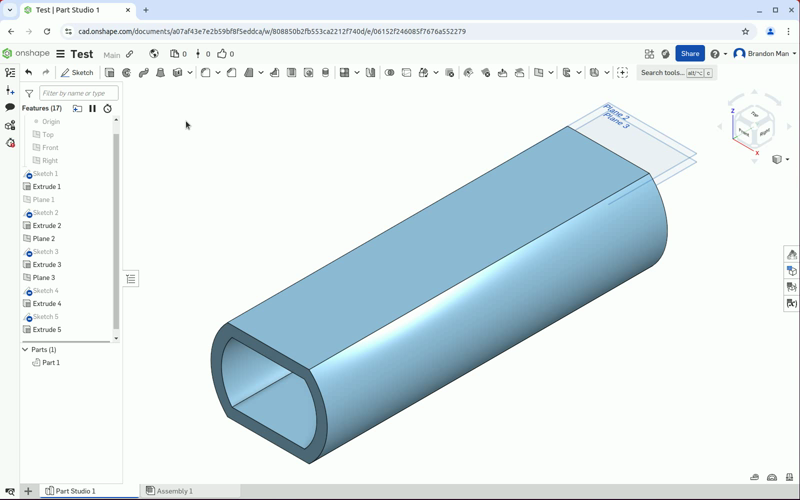
mouse_move(69, 176)
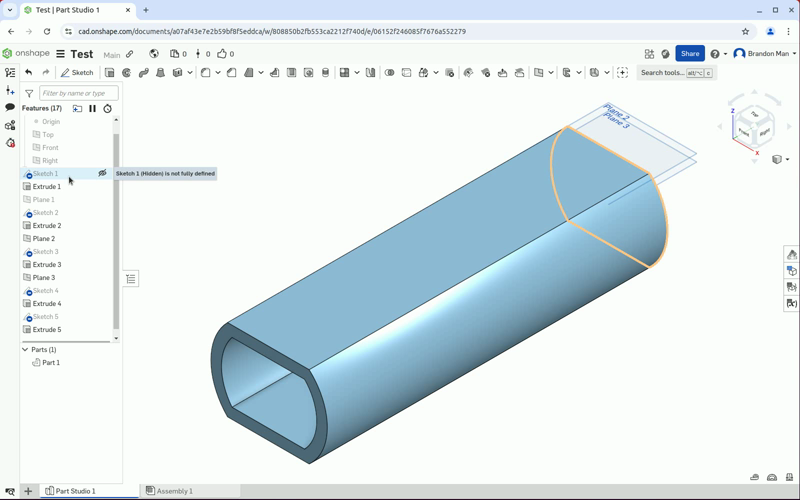
click(69, 176)